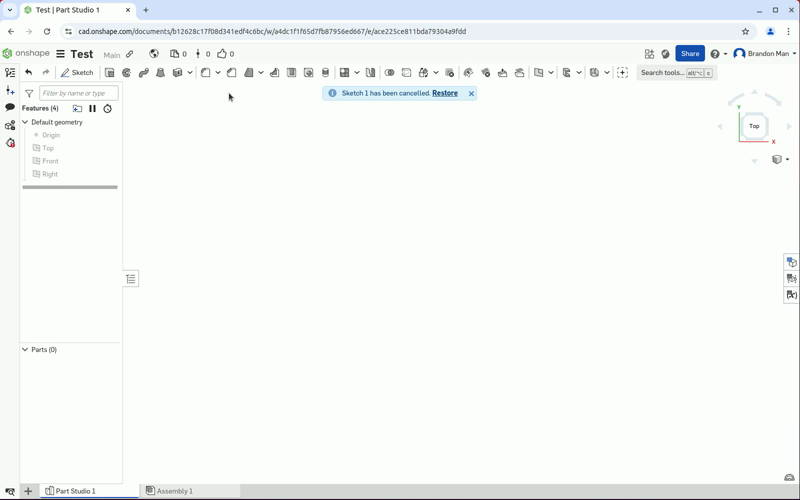
key(shift+h)
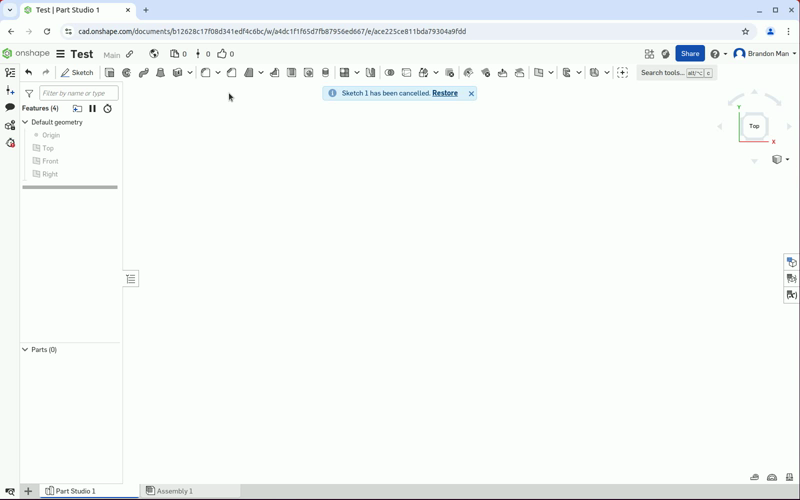
mouse_move(73, 352)
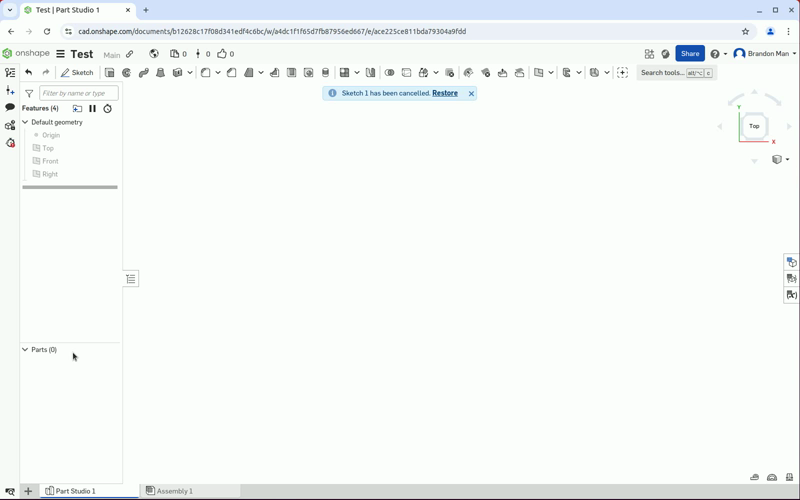
key(y)
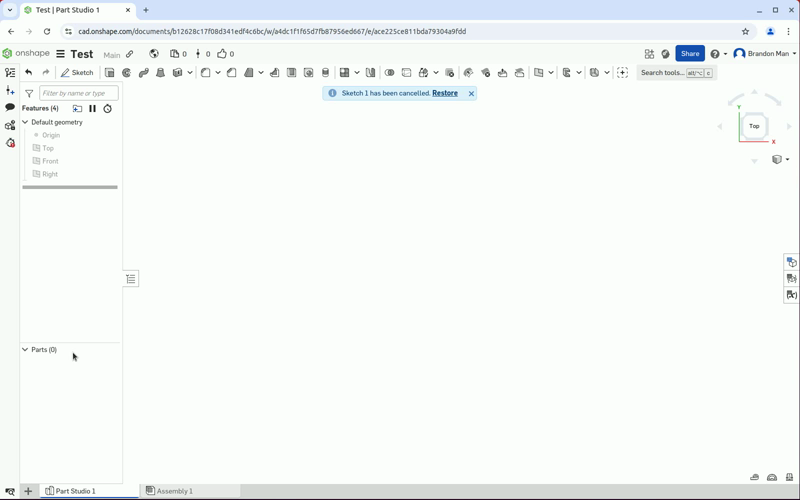
key(shift+p)
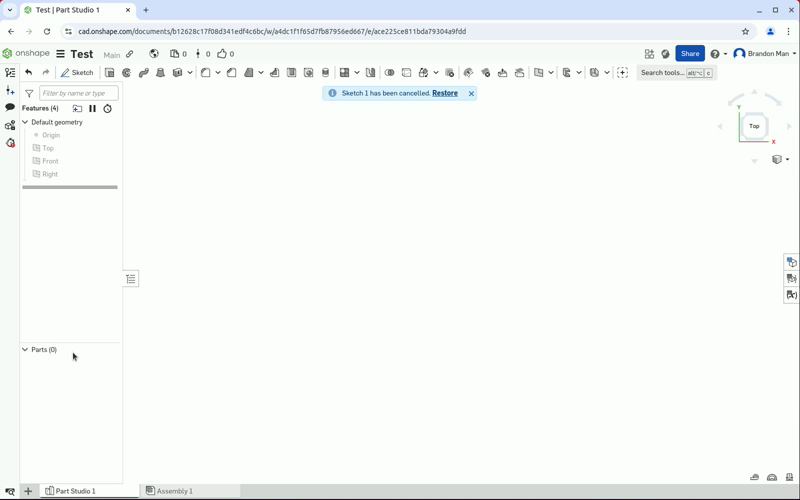
key(space)
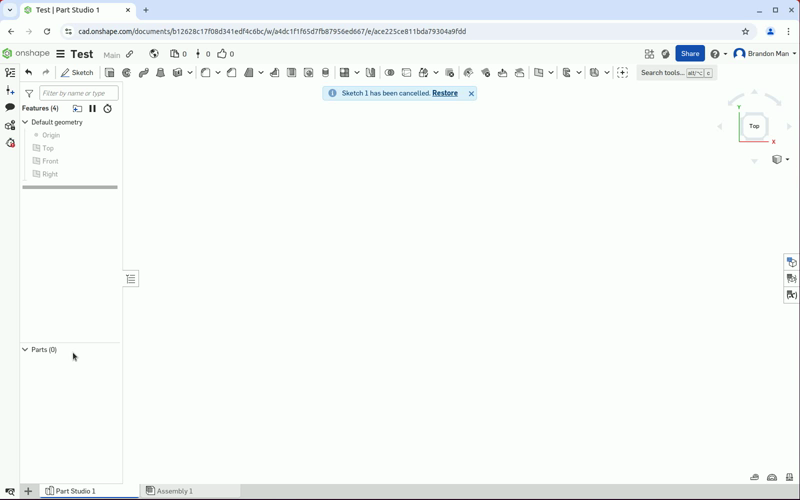
key_down(shift)
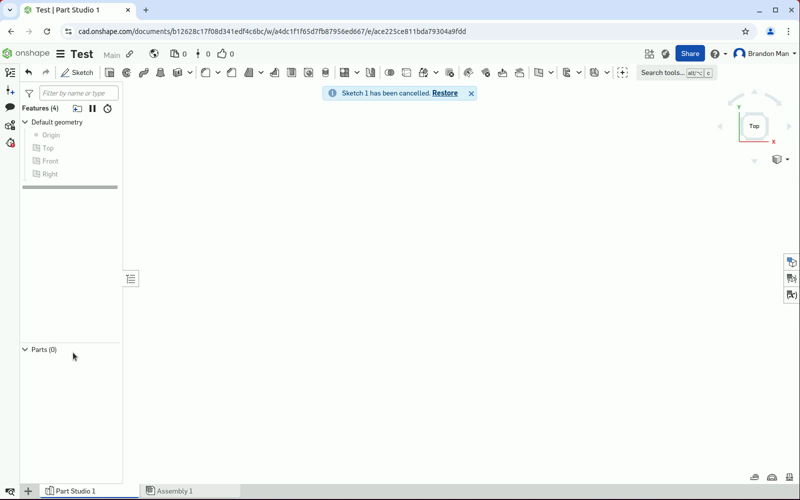
key(up)
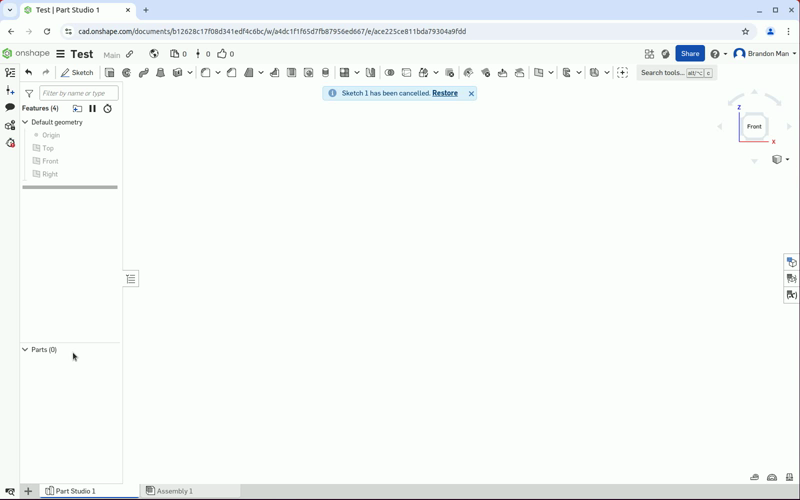
key_up(shift)
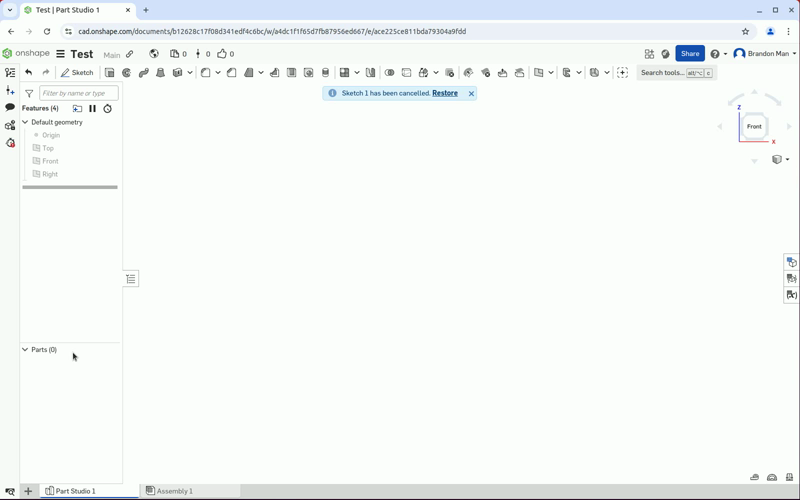
key(space)
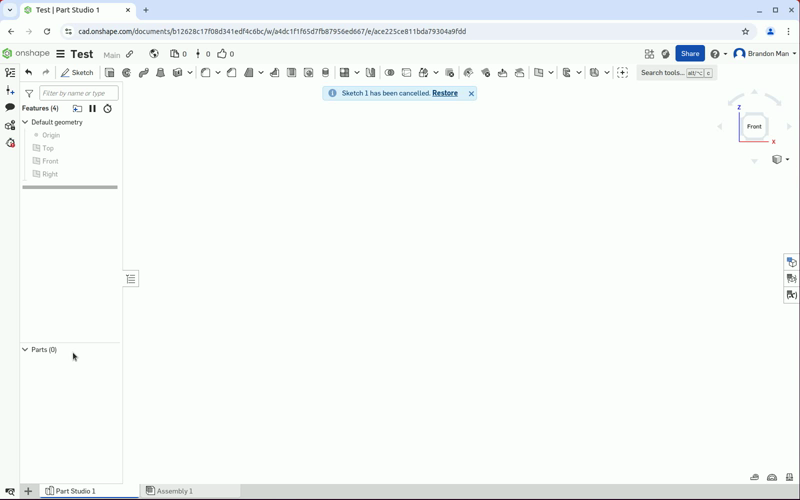
key_down(shift)
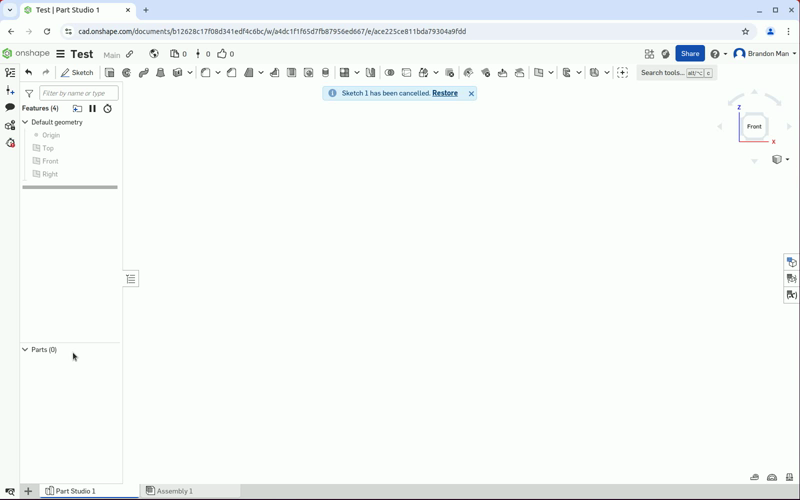
key(left)
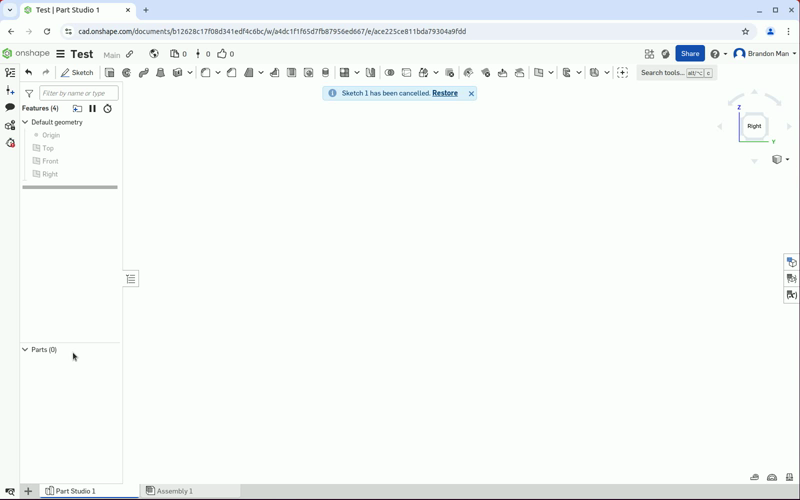
key_up(shift)
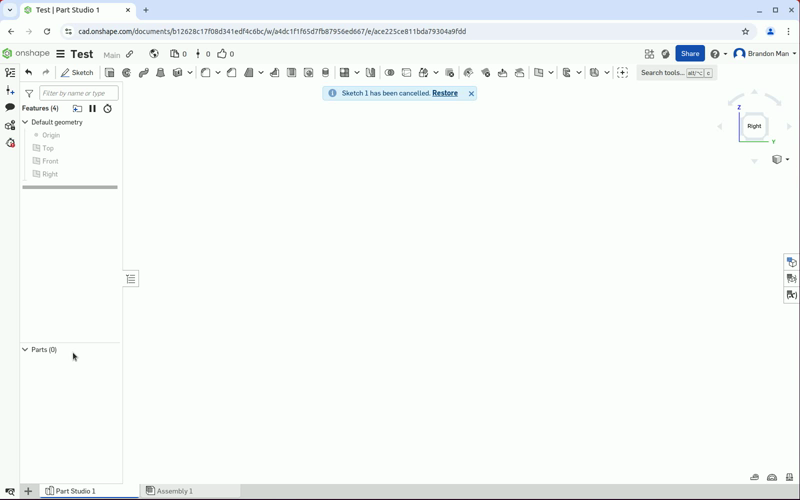
mouse_move(73, 352)
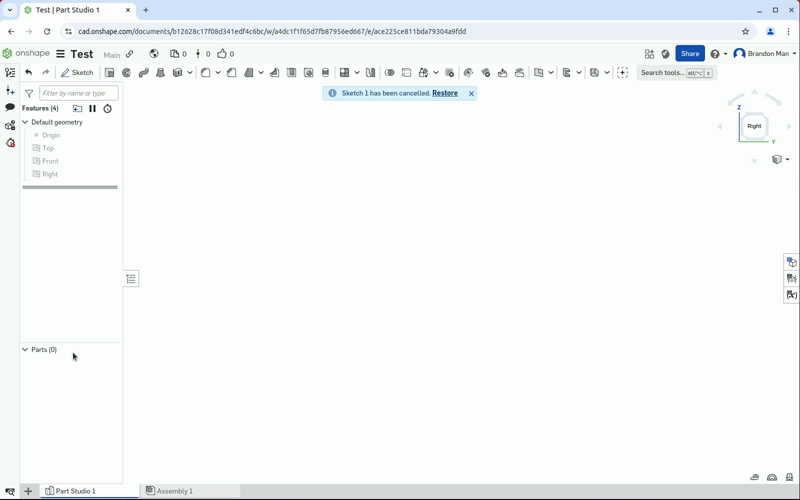
key(shift+y)
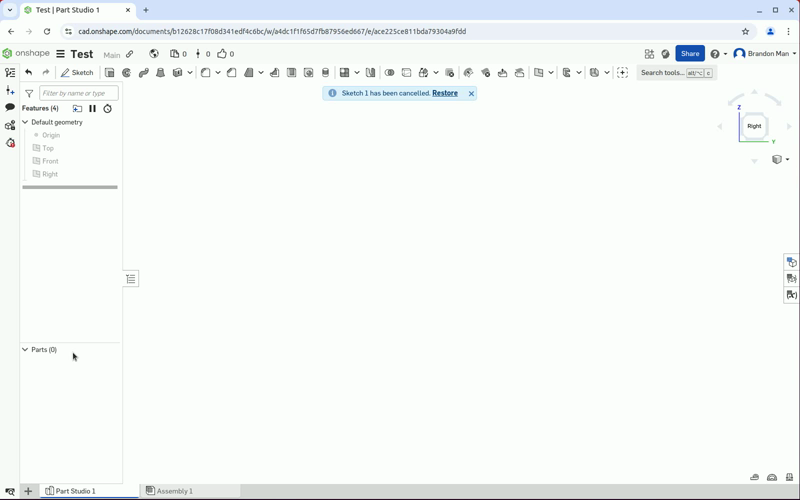
key(shift+s)
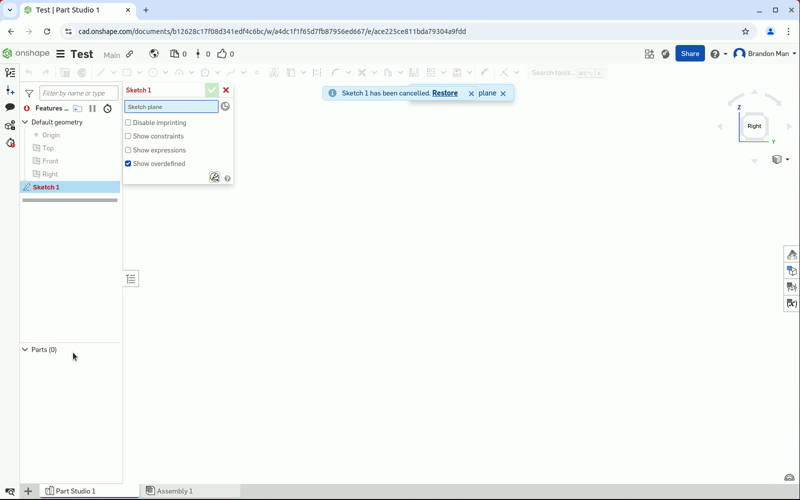
mouse_move(73, 176)
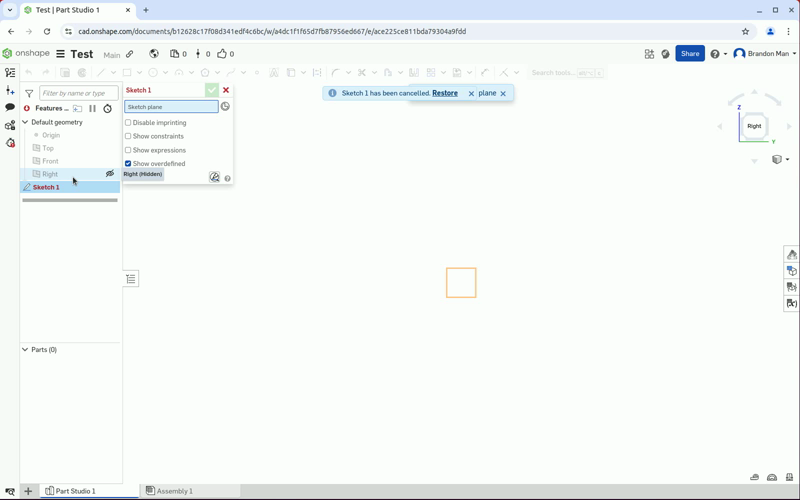
click(73, 176)
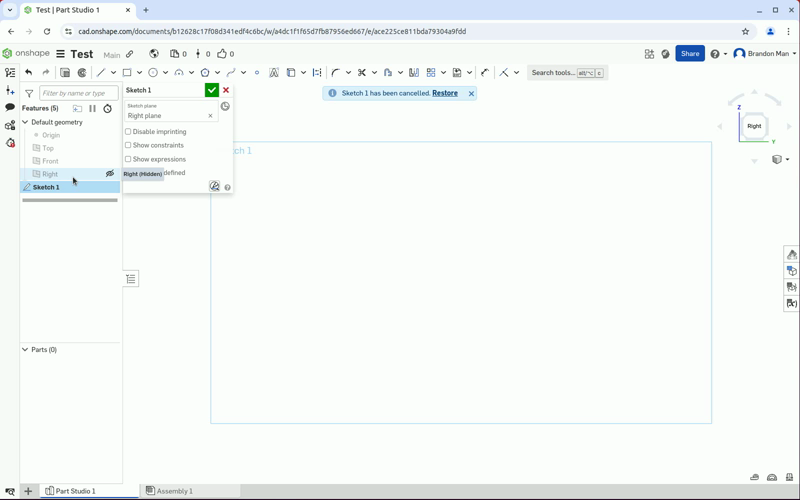
mouse_move(73, 352)
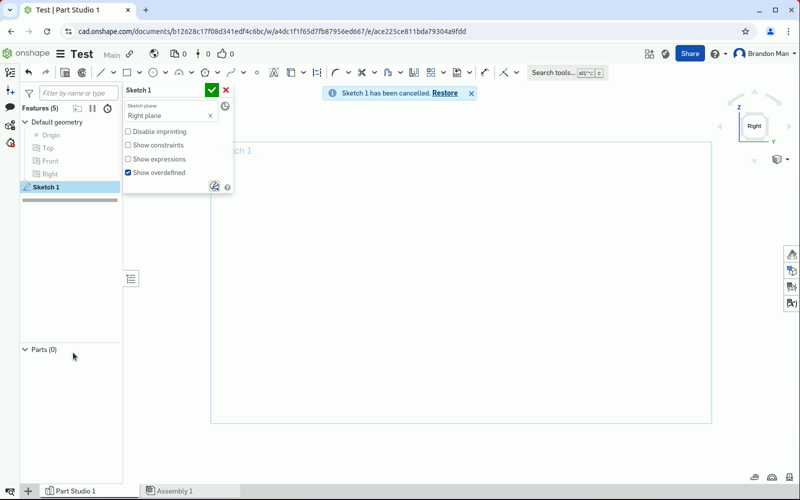
key(y)
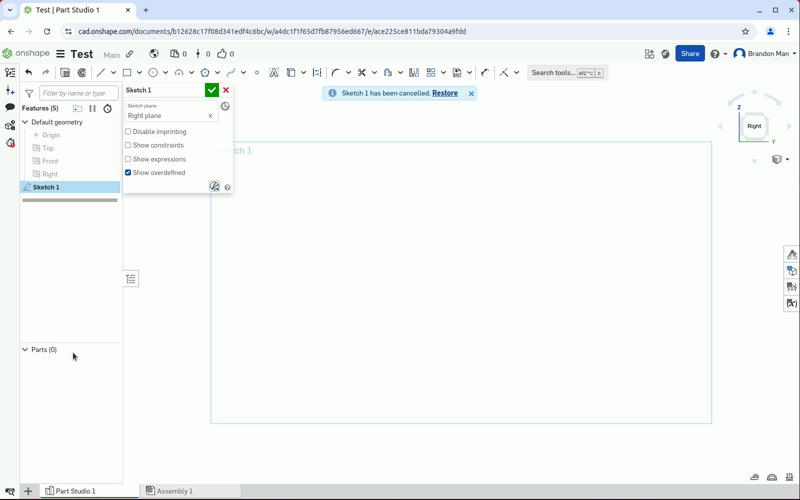
key(l)
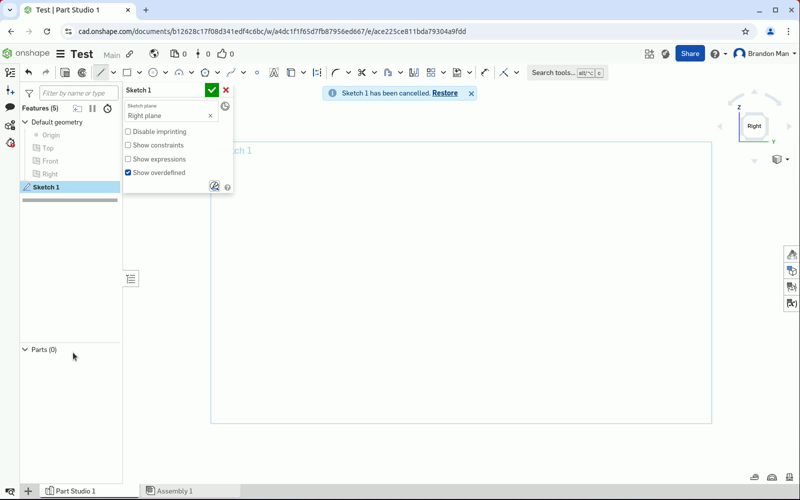
key_down(shift)
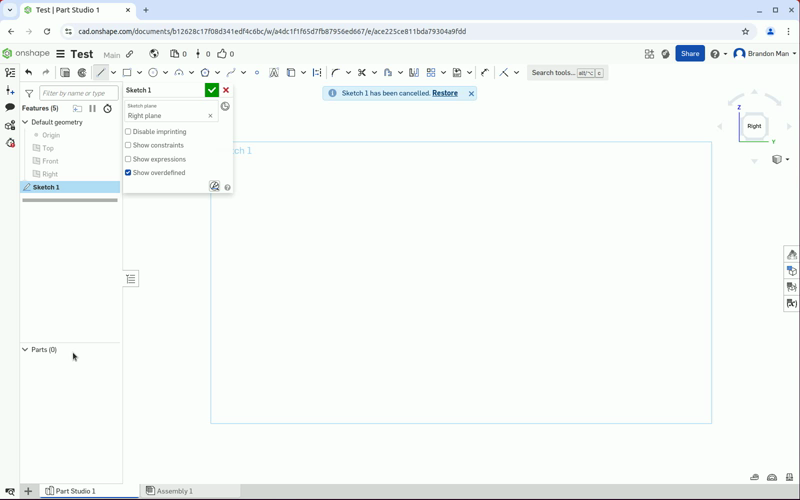
mouse_move(446, 282)
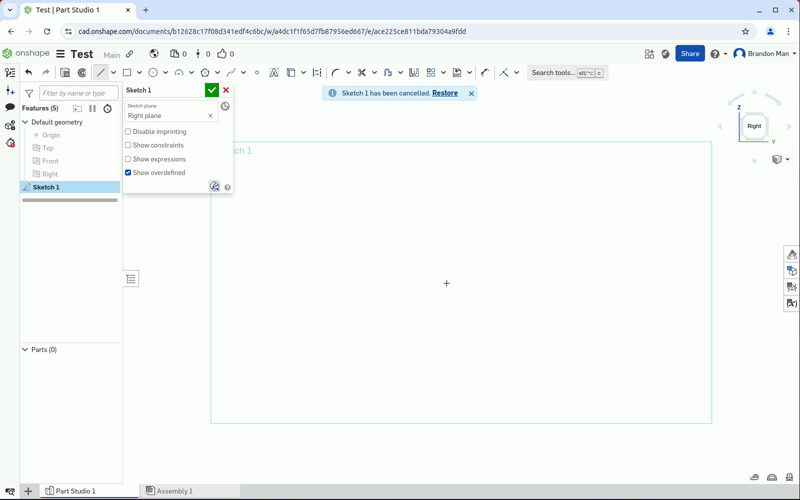
click(446, 282)
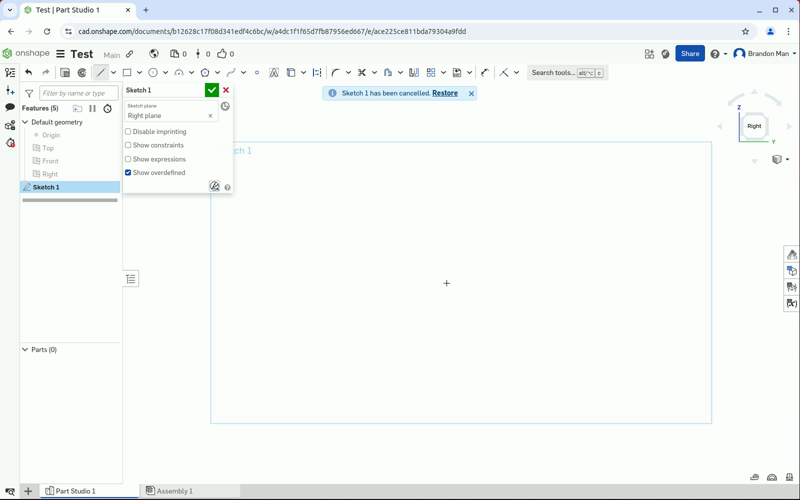
key_up(shift)
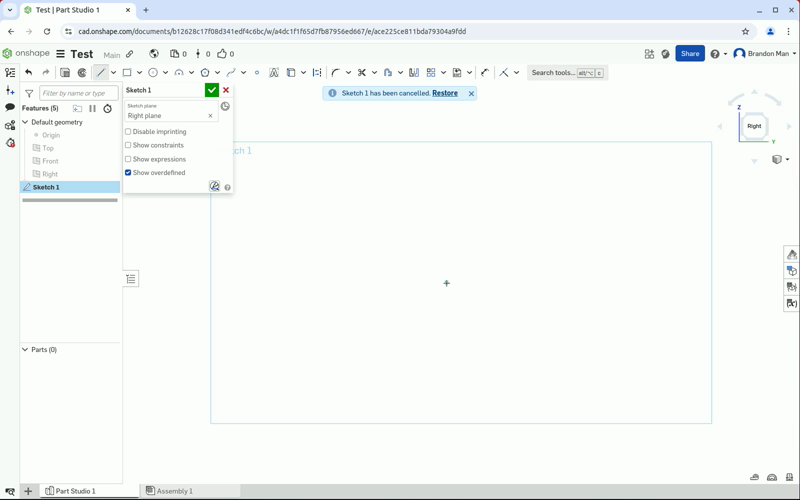
key_down(shift)
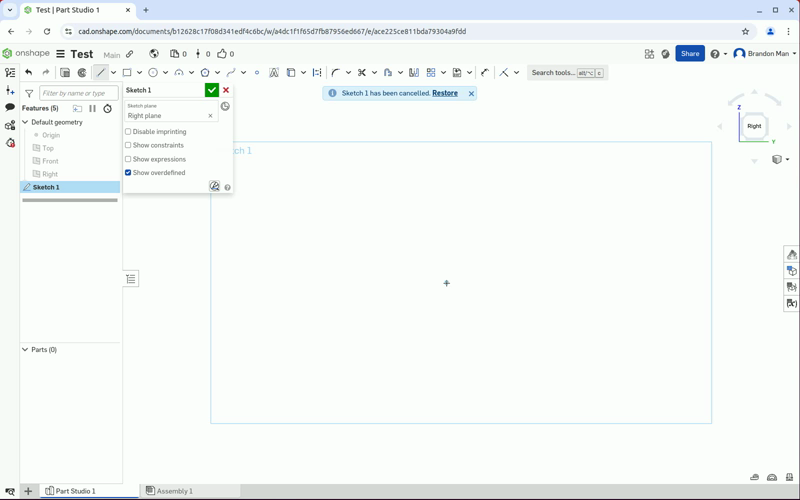
mouse_move(476, 282)
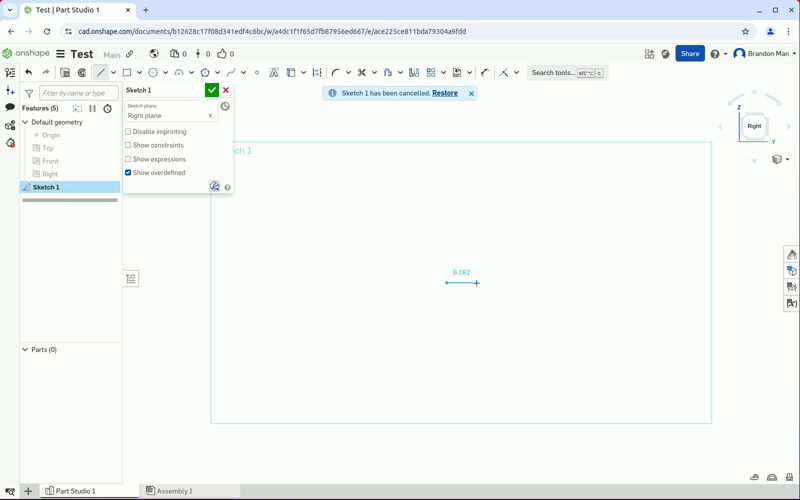
mouse_move(459, 282)
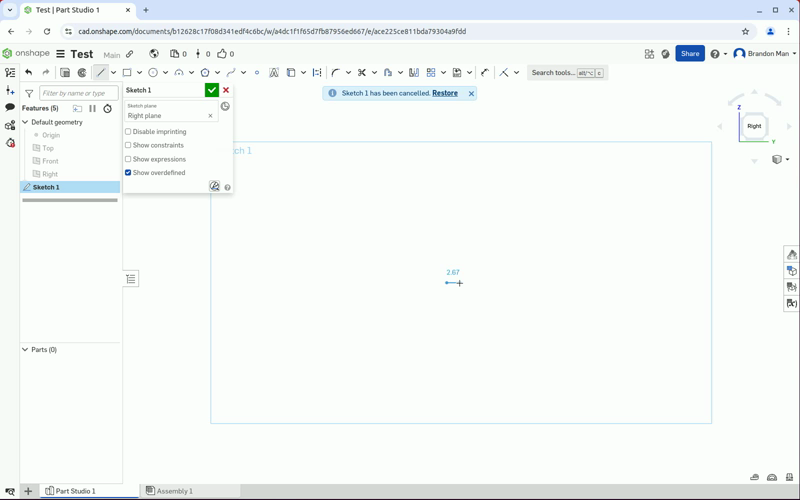
click(459, 282)
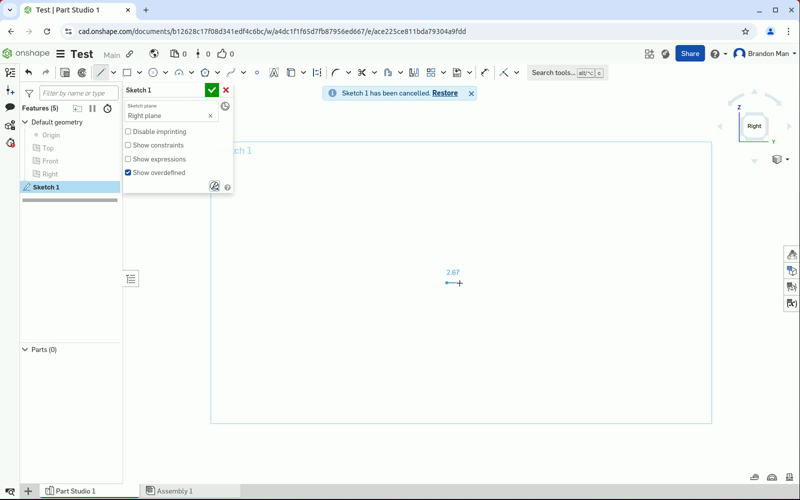
key_up(shift)
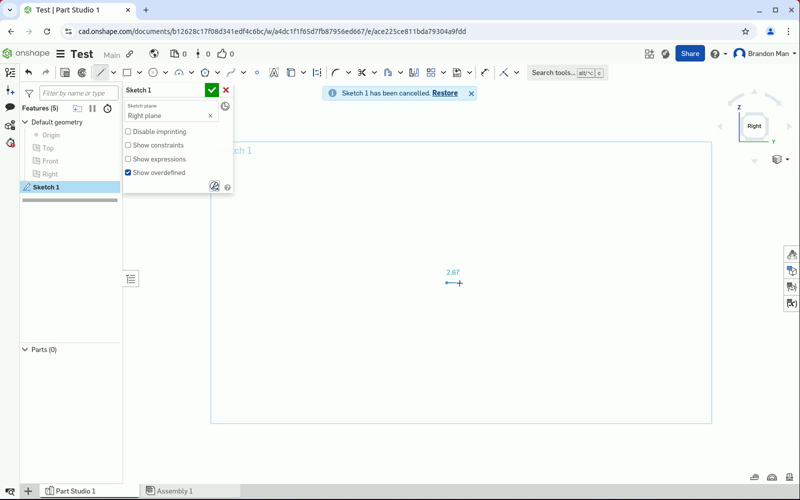
key_down(shift)
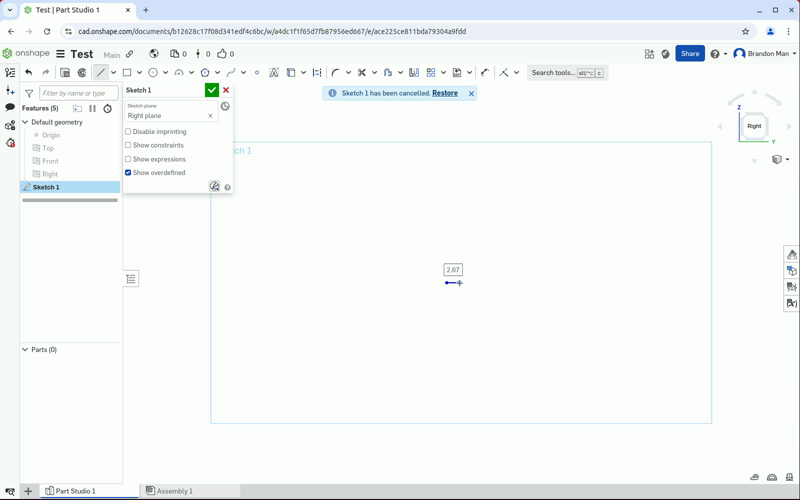
mouse_move(459, 204)
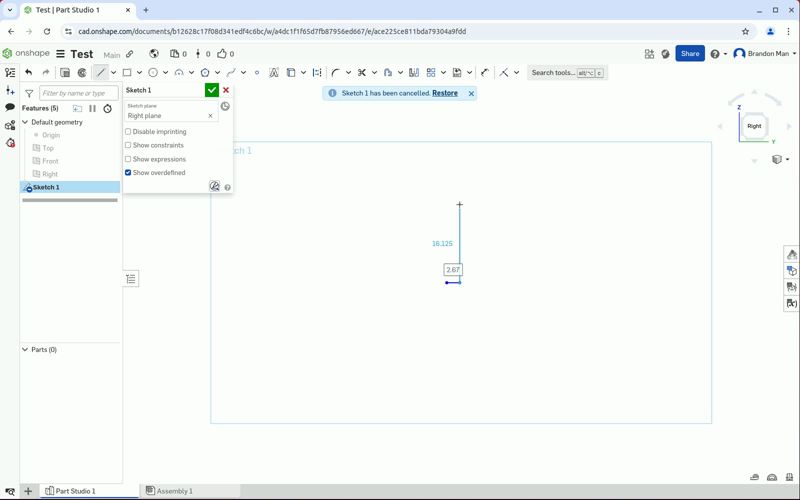
click(459, 204)
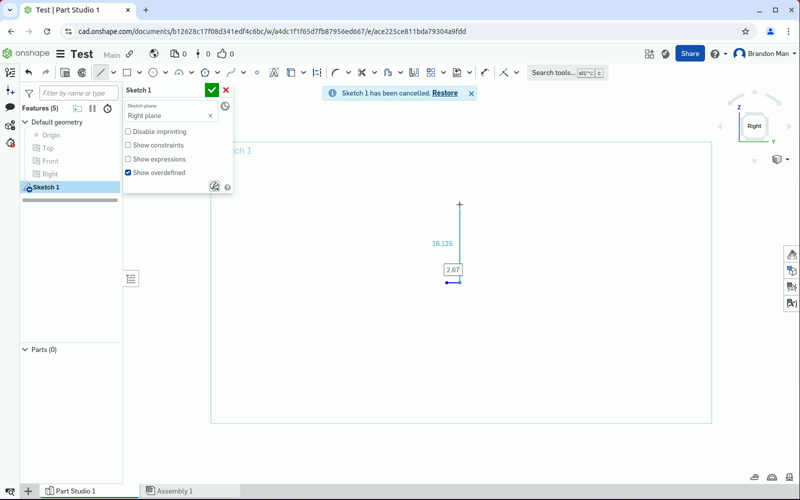
key_up(shift)
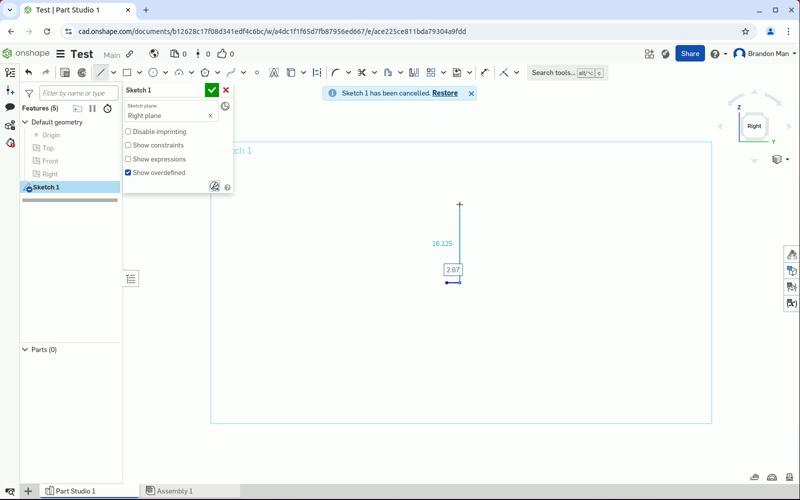
key_down(shift)
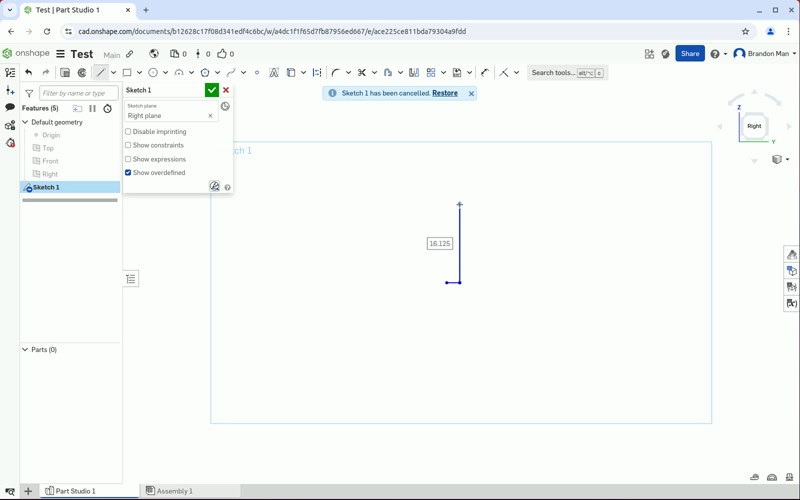
mouse_move(489, 204)
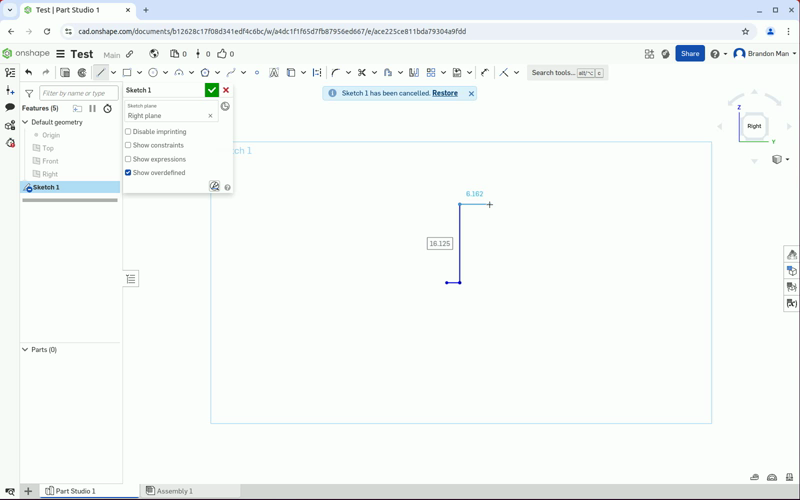
mouse_move(446, 204)
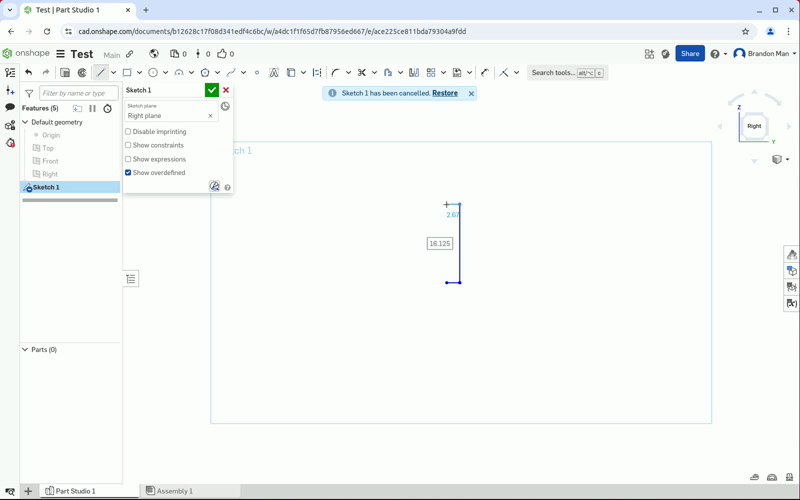
click(446, 204)
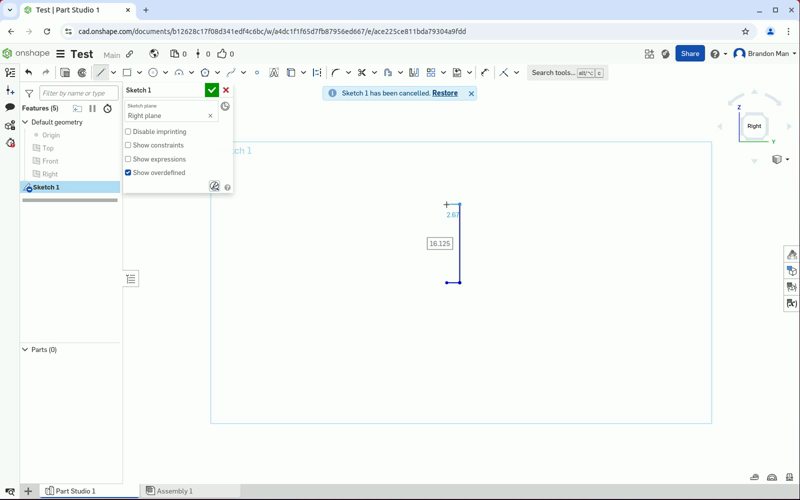
key_up(shift)
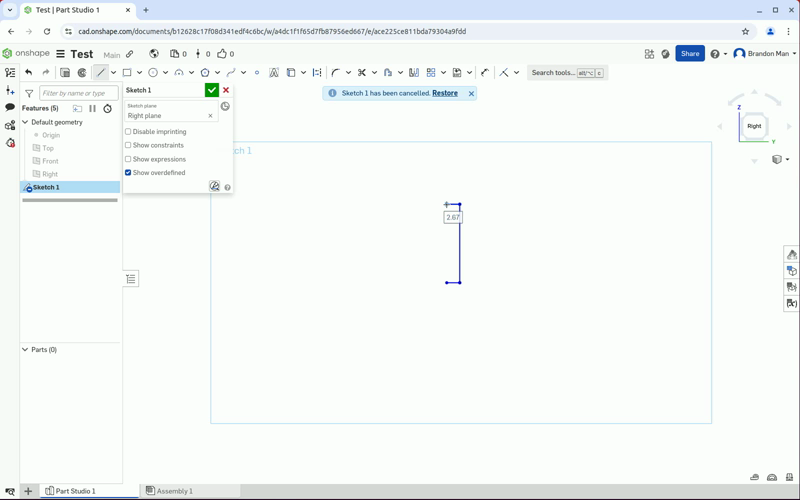
key_down(shift)
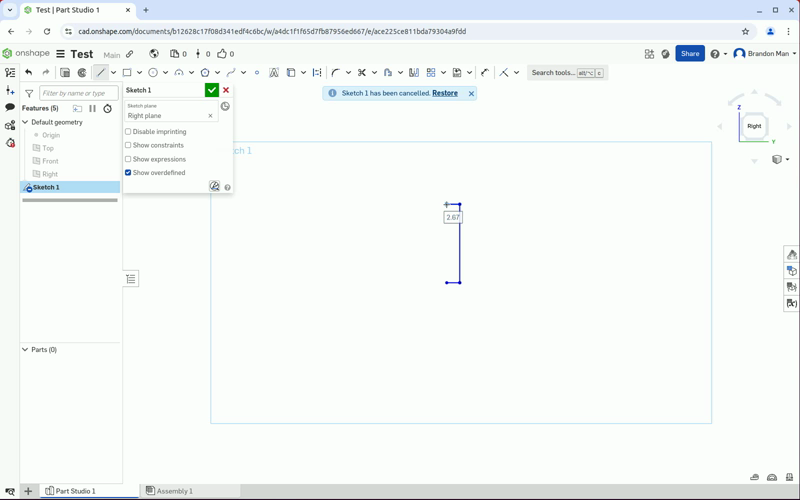
mouse_move(476, 204)
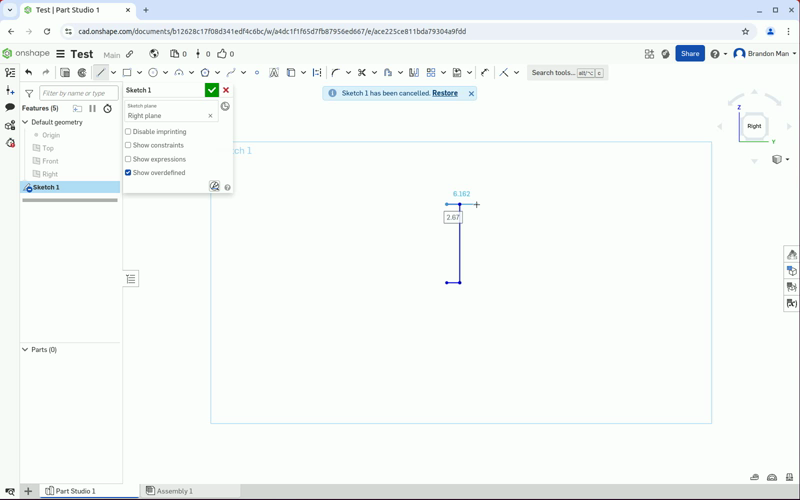
mouse_move(446, 215)
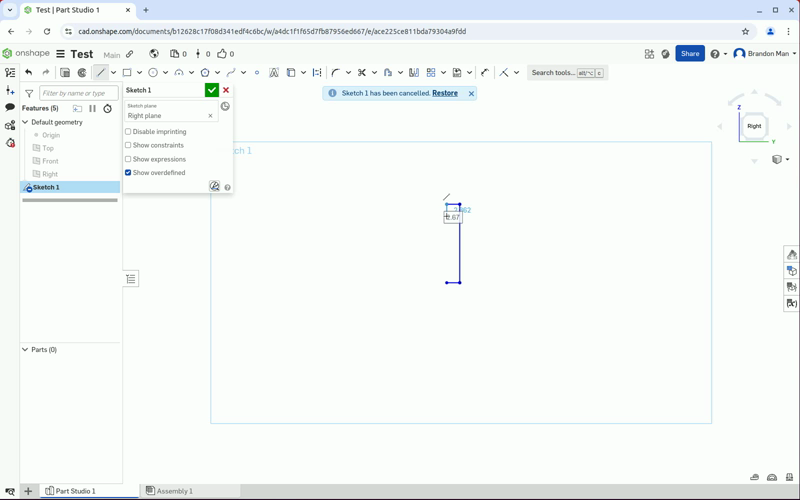
click(446, 215)
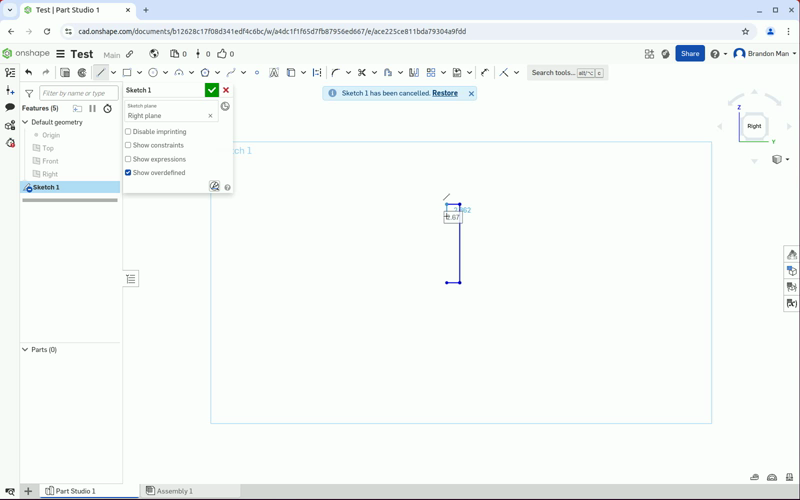
key_up(shift)
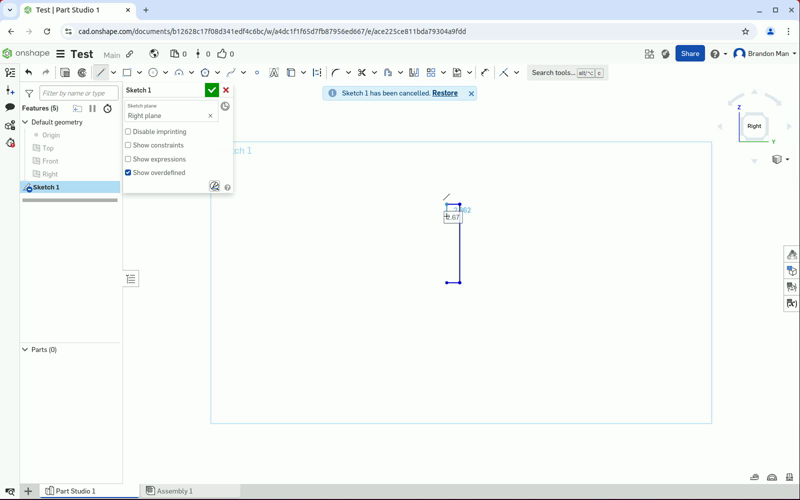
key_down(shift)
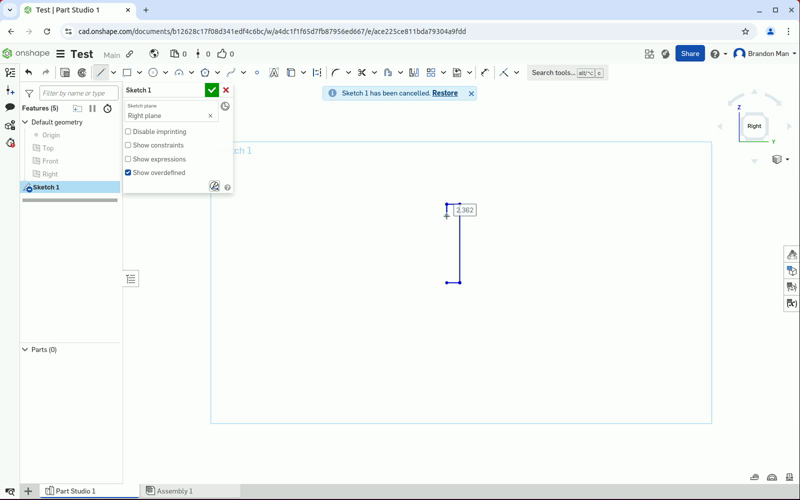
mouse_move(476, 215)
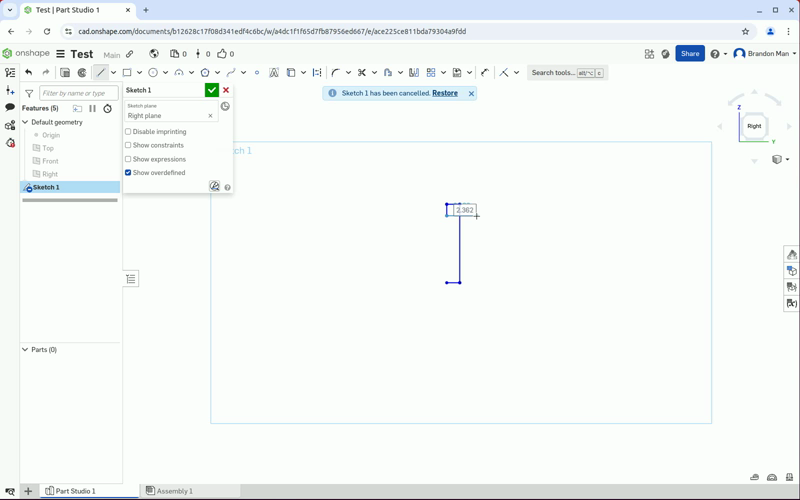
mouse_move(450, 215)
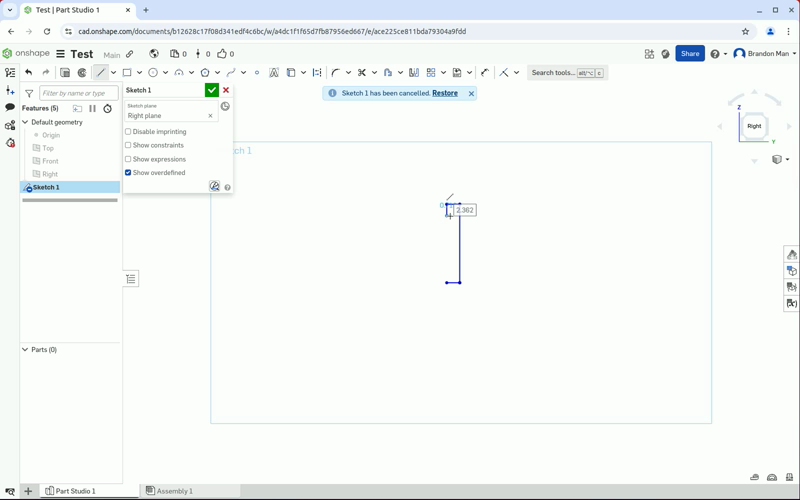
scroll(6)
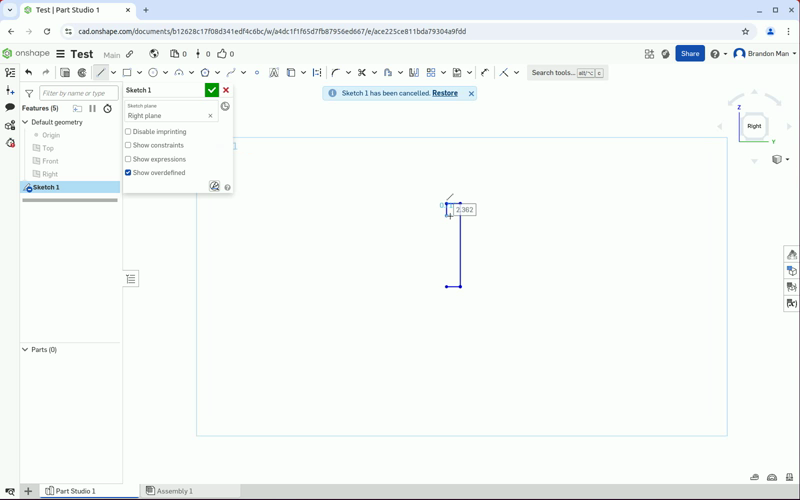
scroll(6)
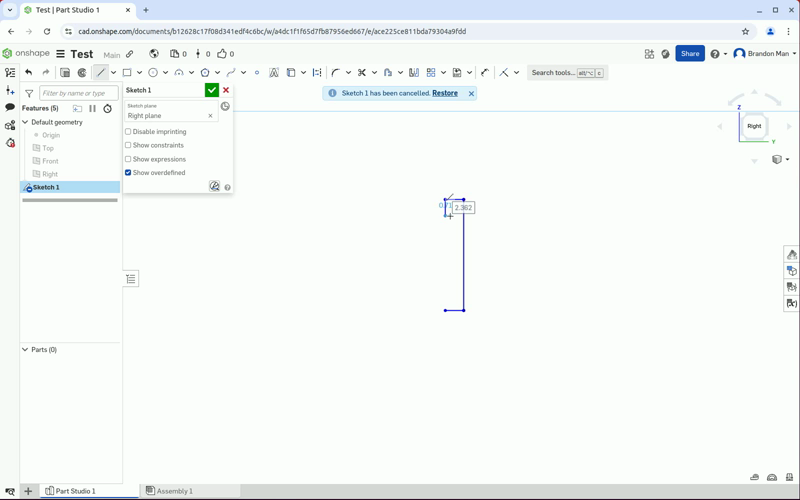
scroll(6)
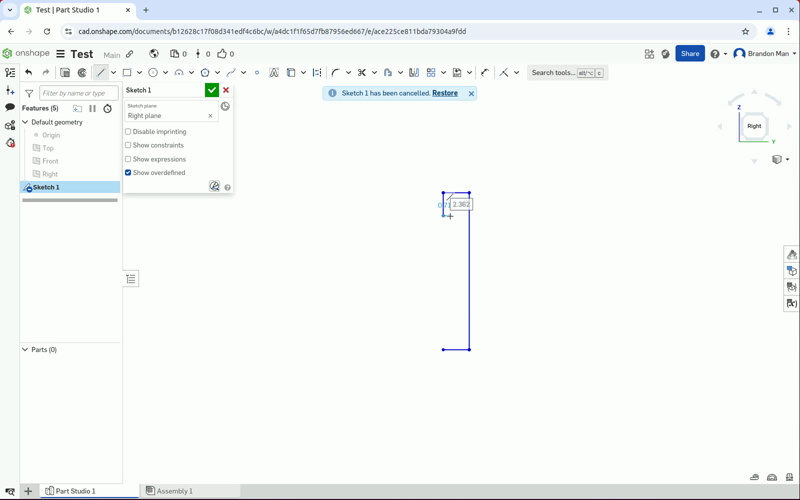
scroll(6)
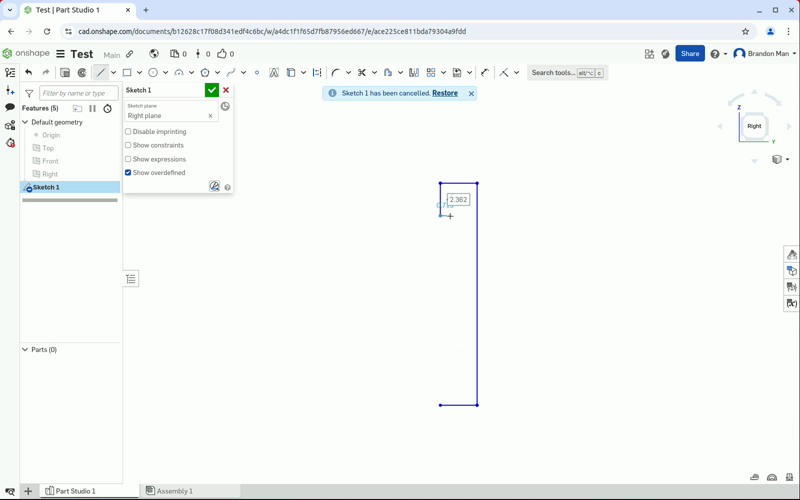
scroll(6)
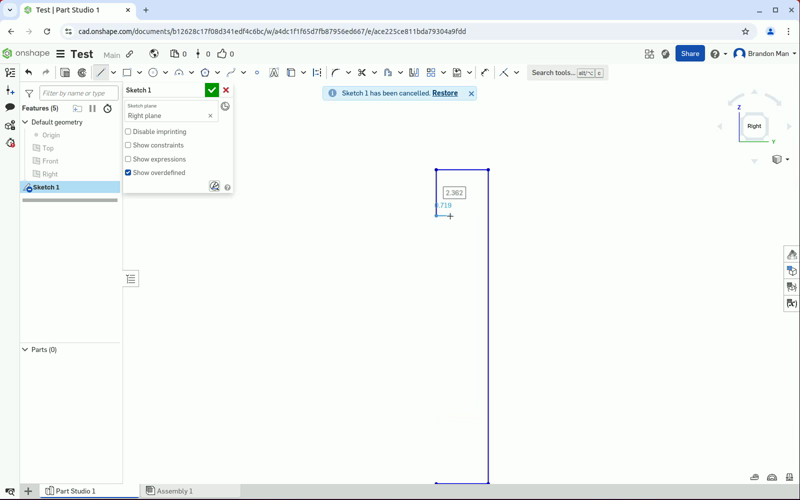
scroll(6)
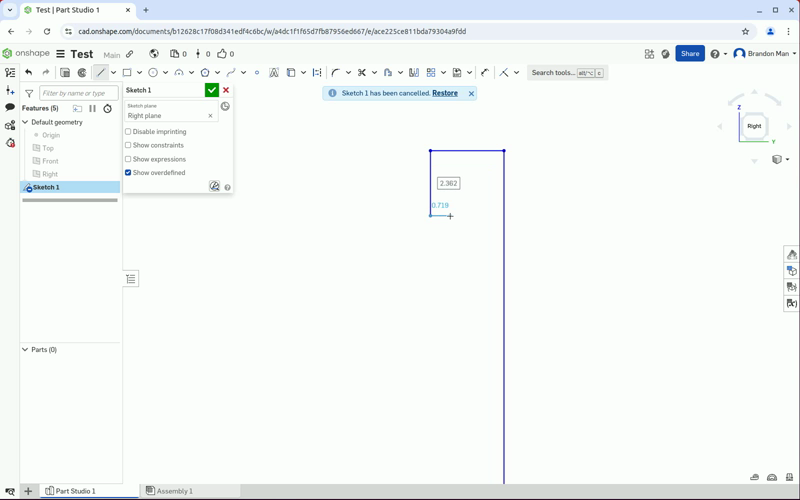
scroll(6)
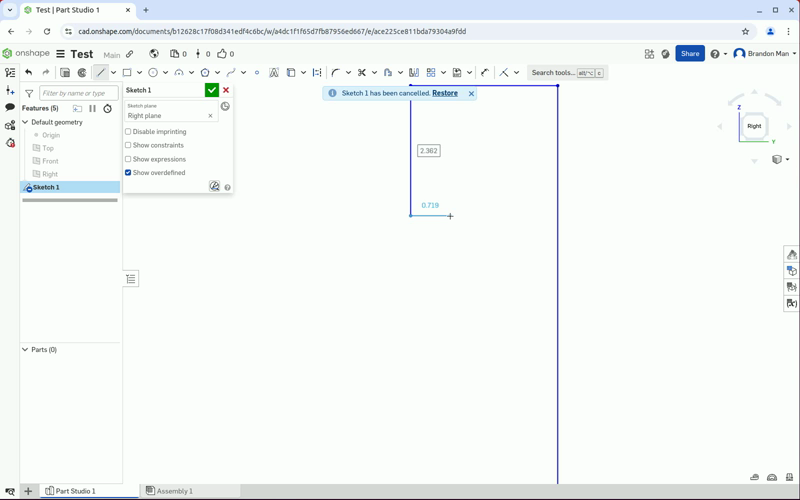
click(450, 215)
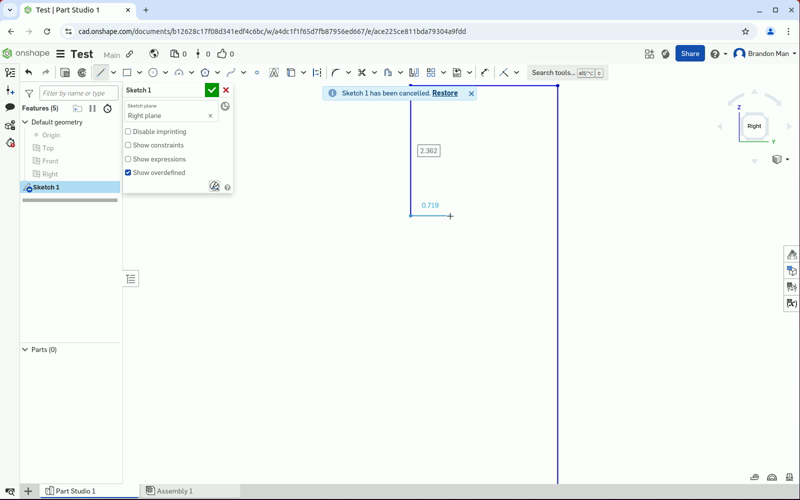
scroll(-6)
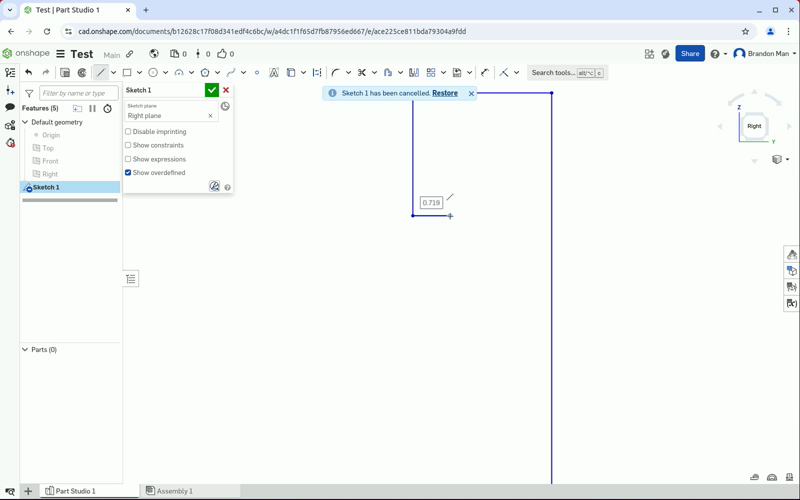
scroll(-6)
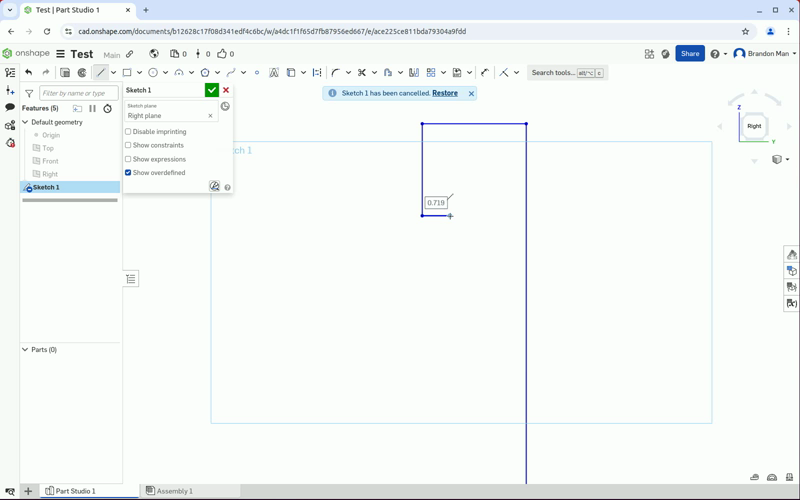
scroll(-6)
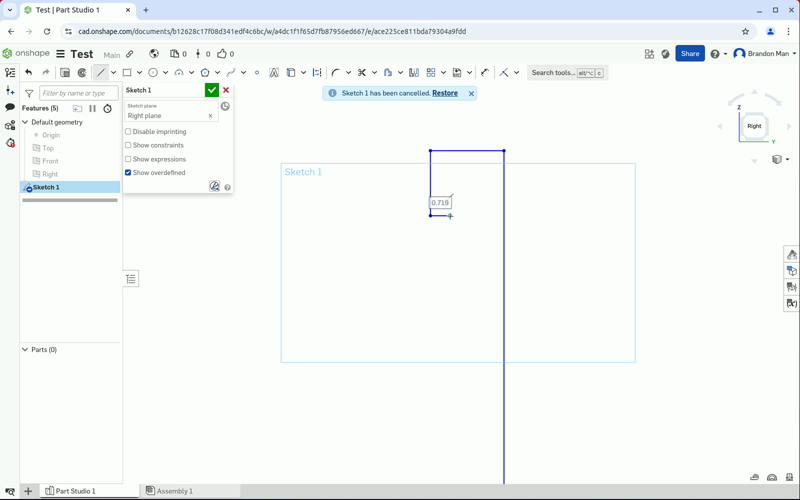
scroll(-6)
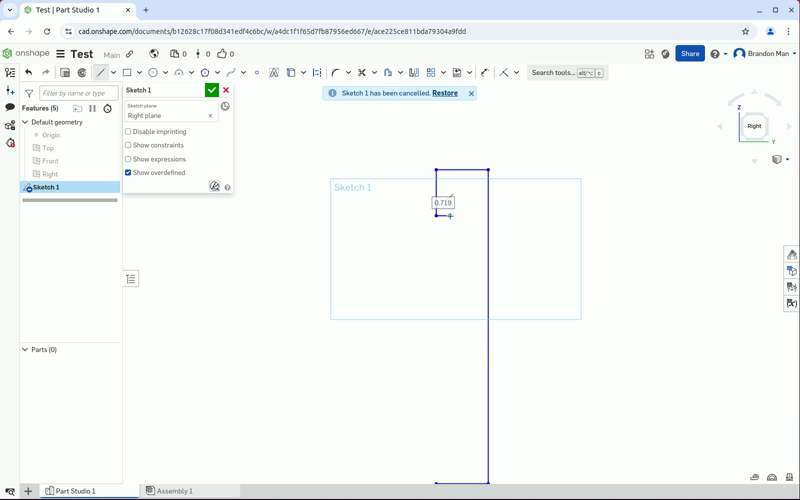
scroll(-6)
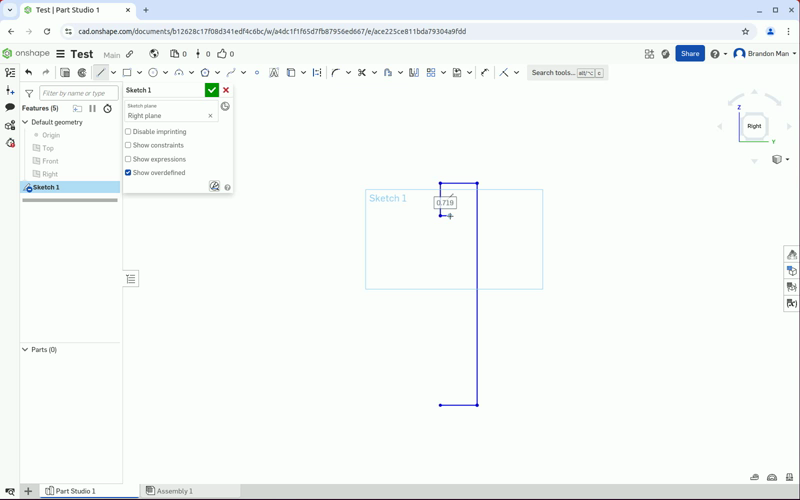
scroll(-6)
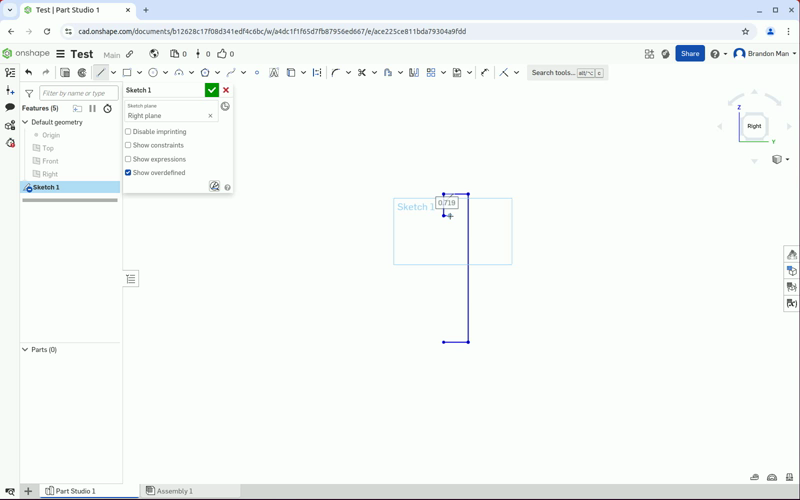
scroll(-6)
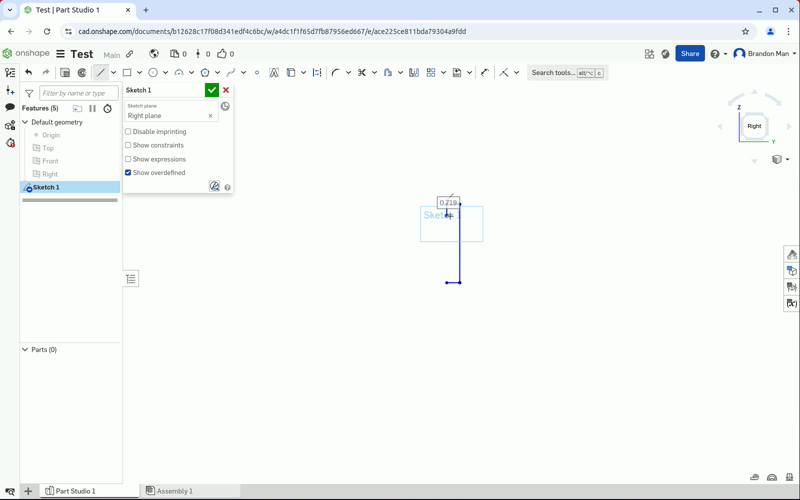
key_up(shift)
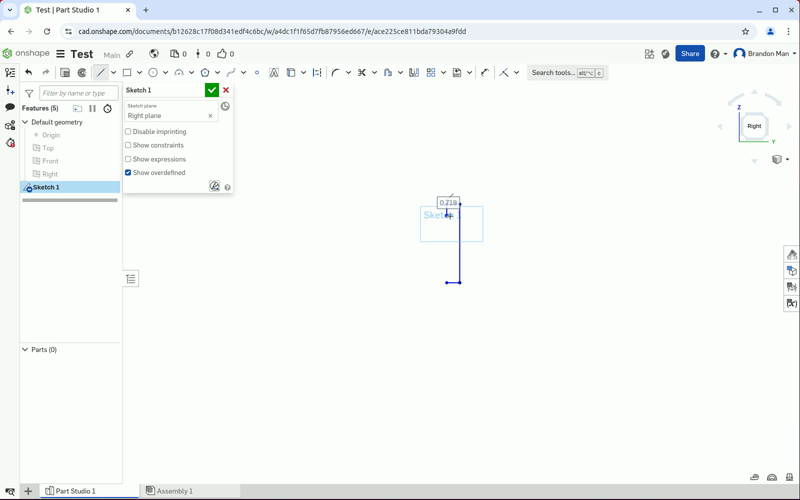
key_down(shift)
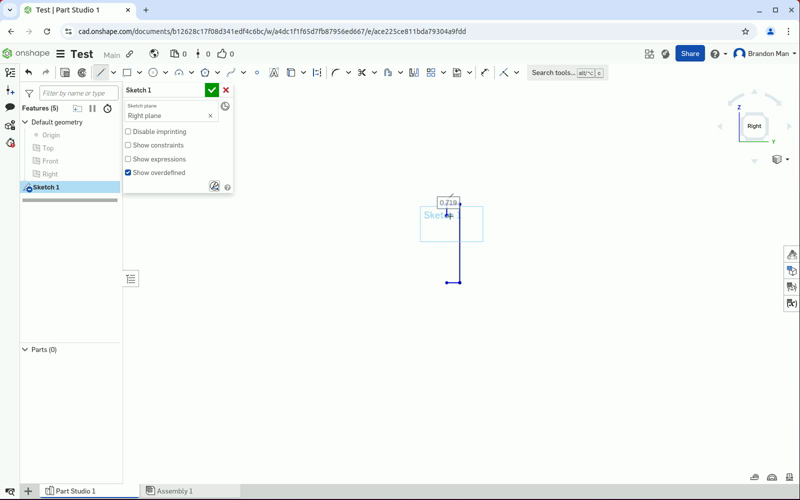
mouse_move(480, 215)
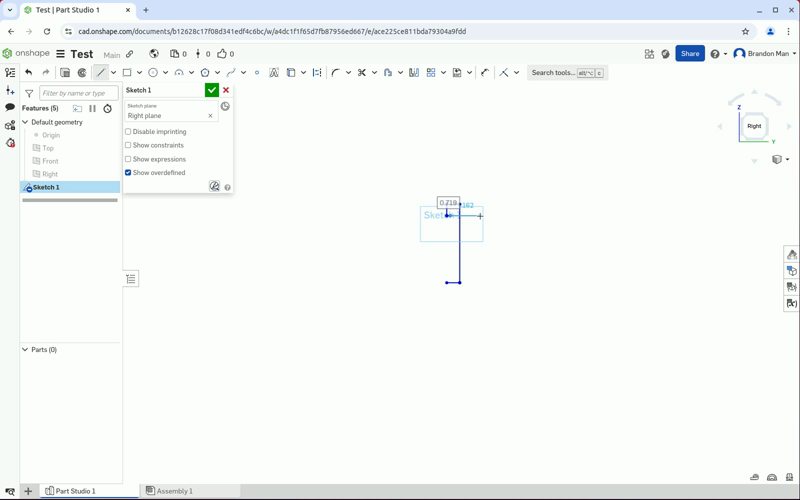
mouse_move(450, 220)
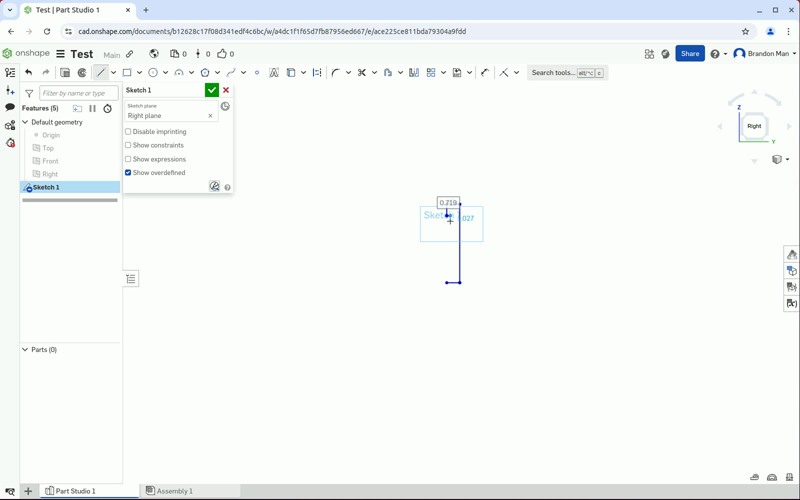
scroll(6)
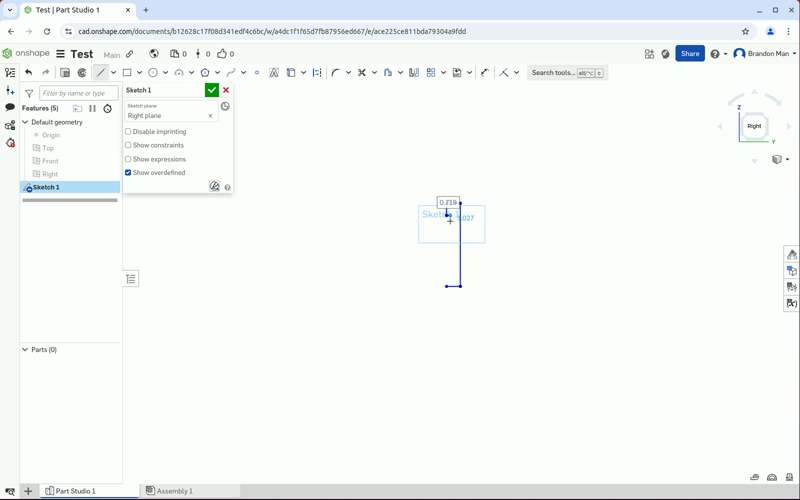
scroll(6)
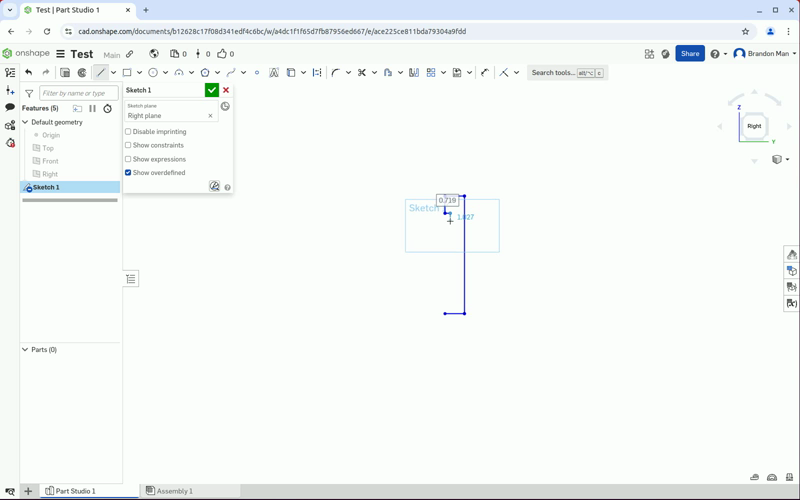
scroll(6)
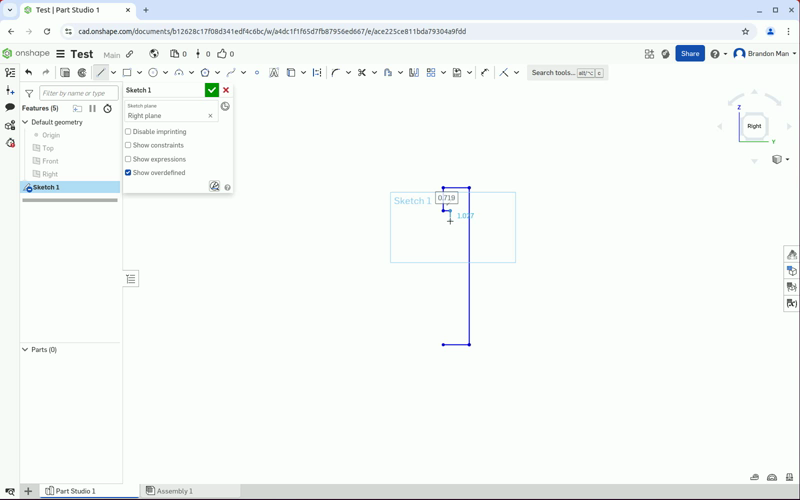
scroll(6)
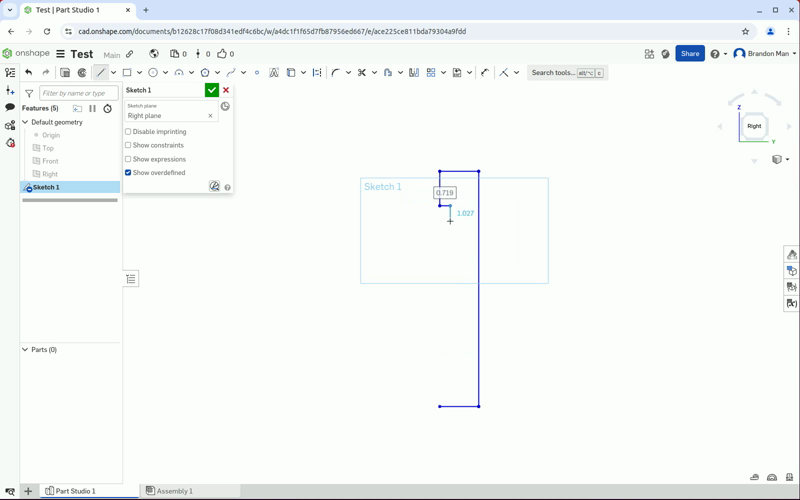
scroll(6)
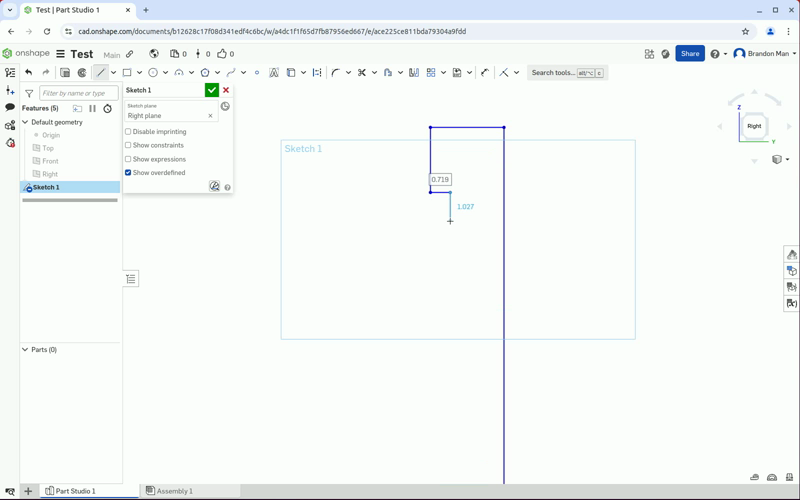
scroll(6)
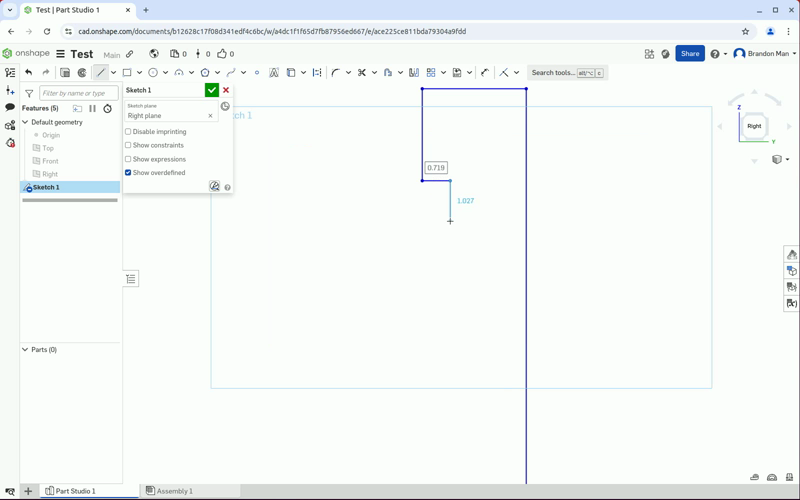
scroll(6)
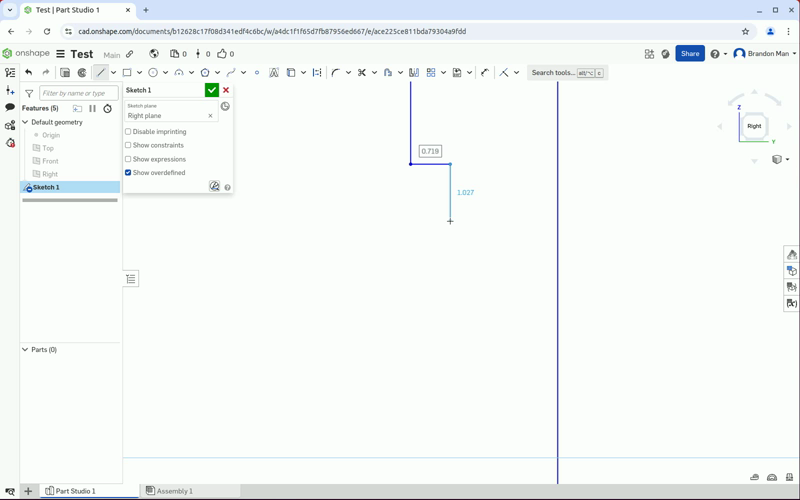
click(450, 220)
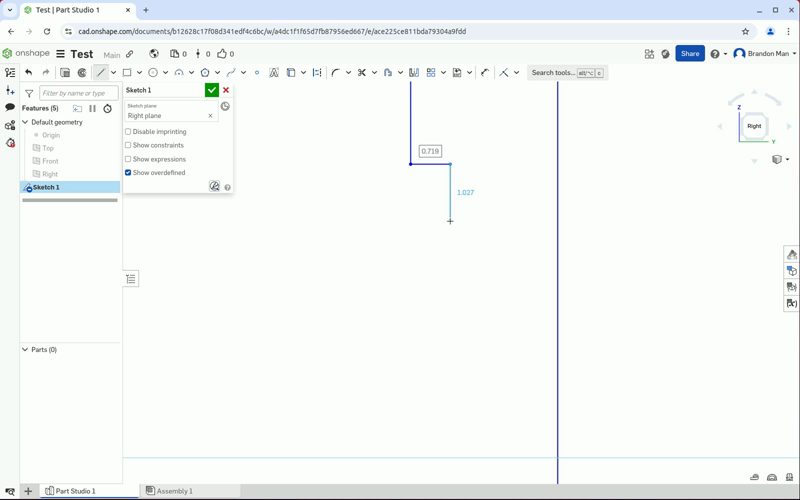
scroll(-6)
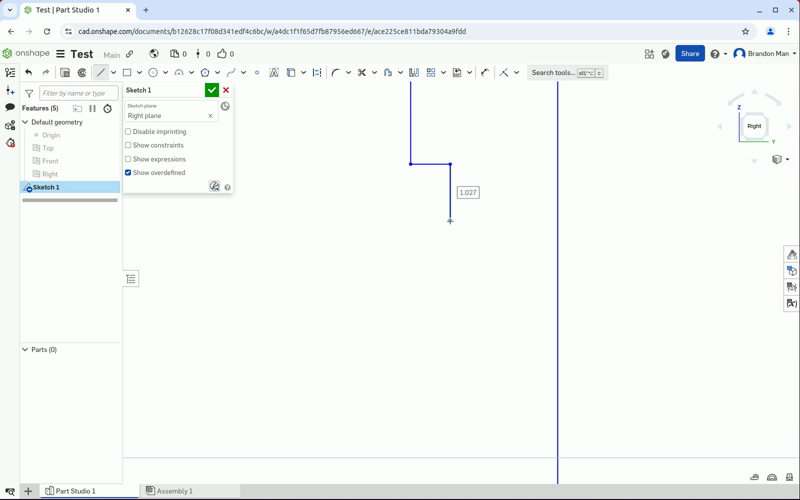
scroll(-6)
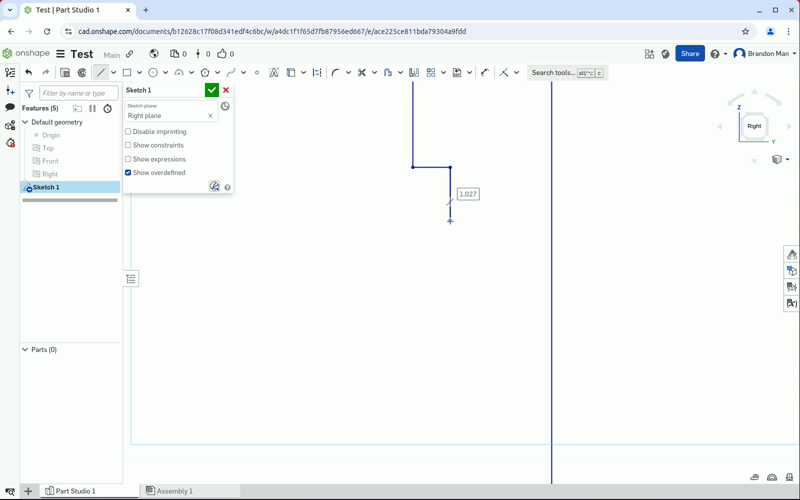
scroll(-6)
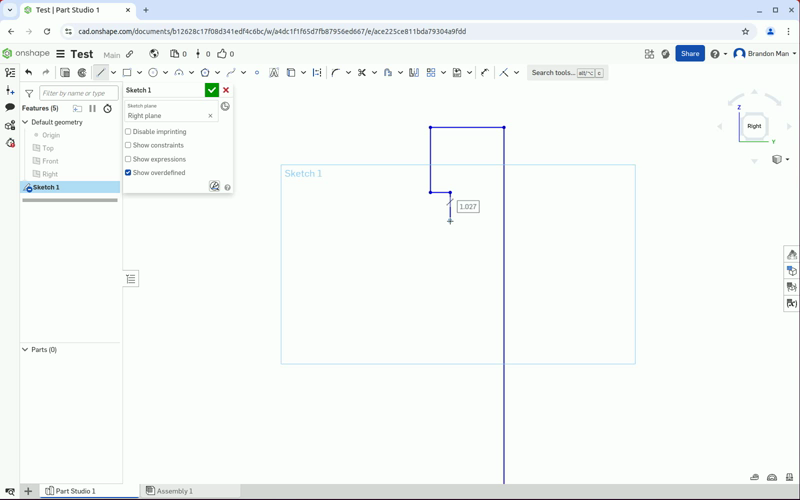
scroll(-6)
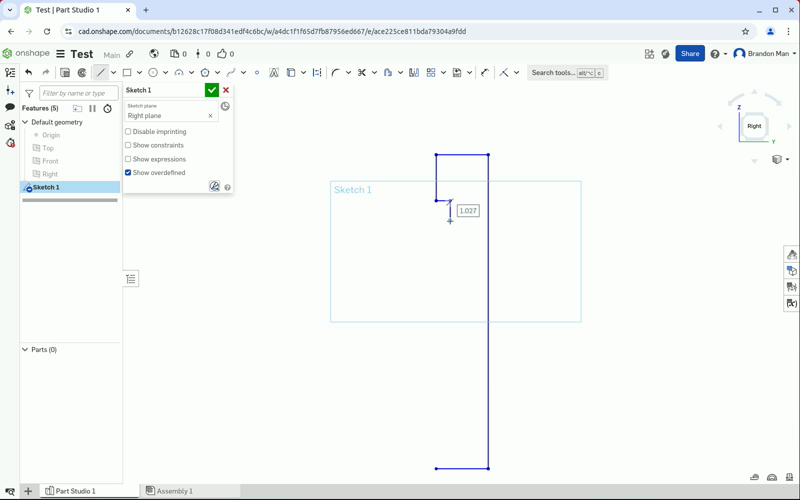
scroll(-6)
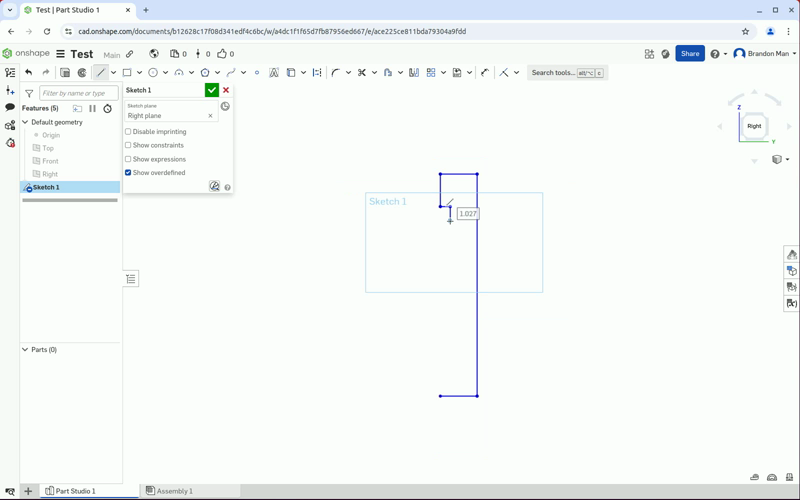
scroll(-6)
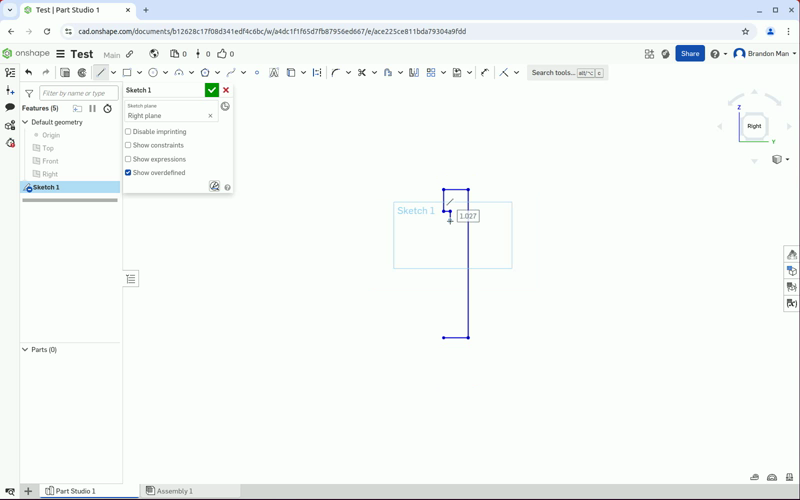
scroll(-6)
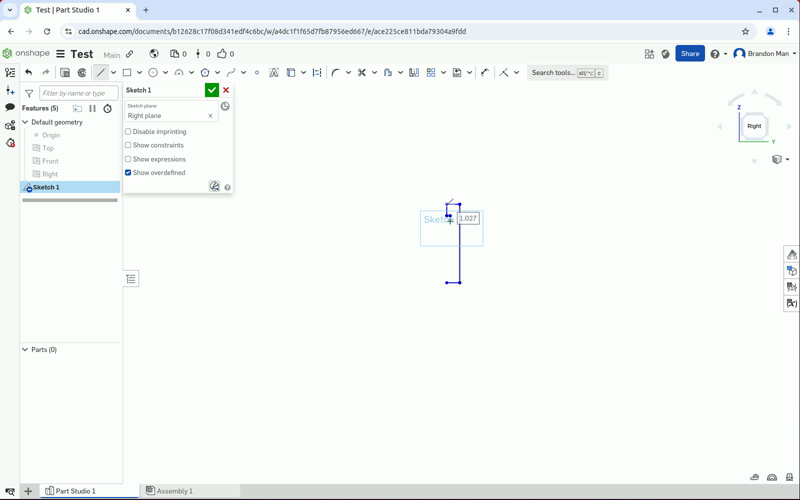
key_up(shift)
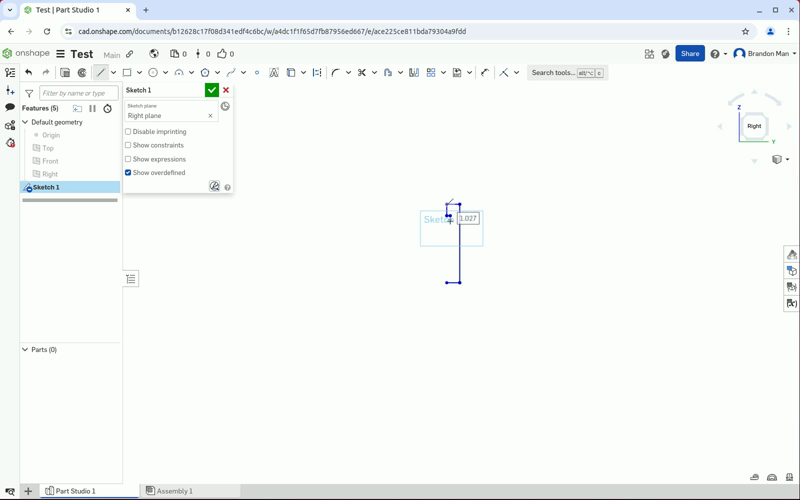
key_down(shift)
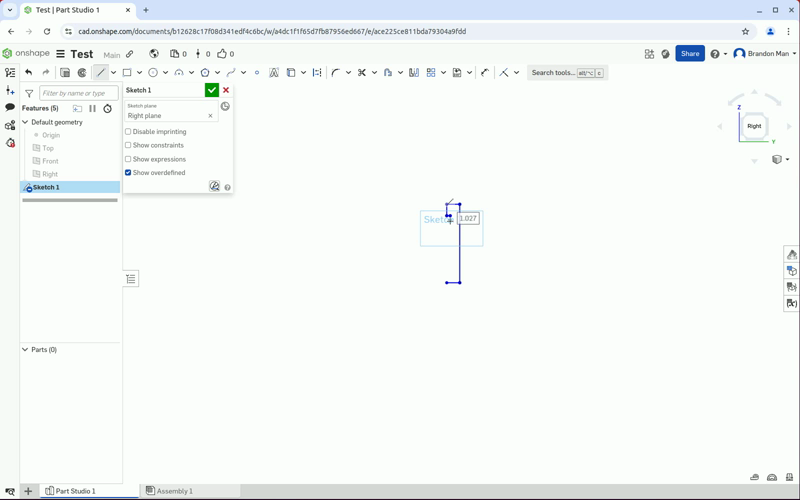
mouse_move(480, 220)
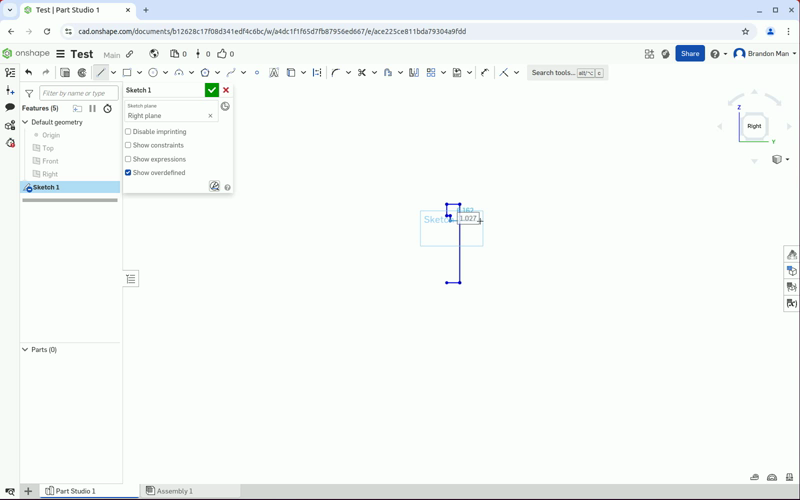
mouse_move(446, 220)
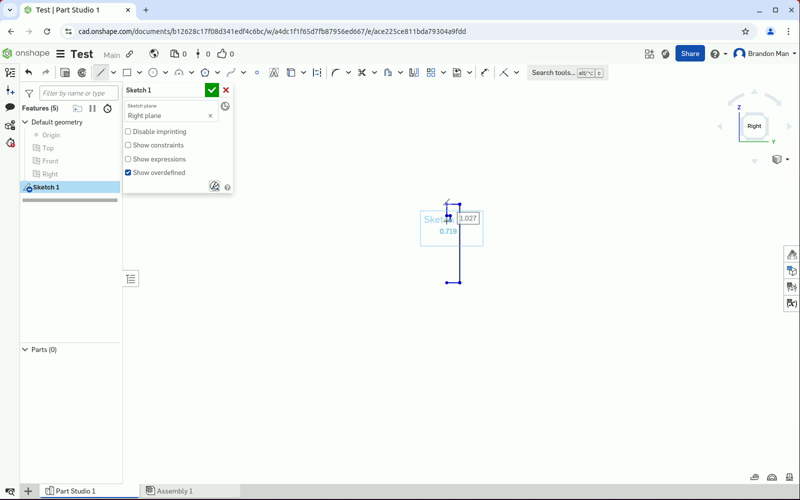
scroll(6)
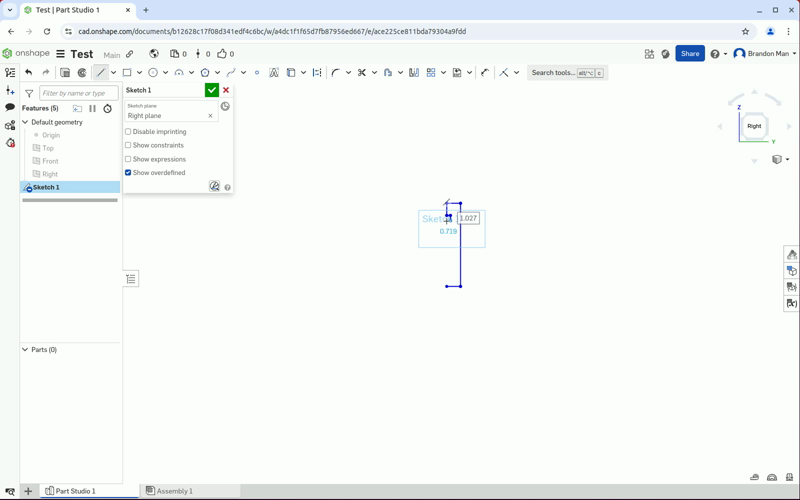
scroll(6)
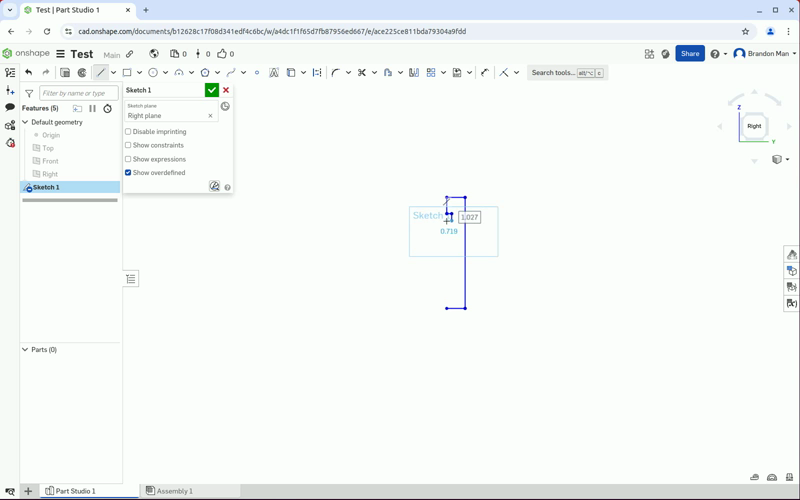
scroll(6)
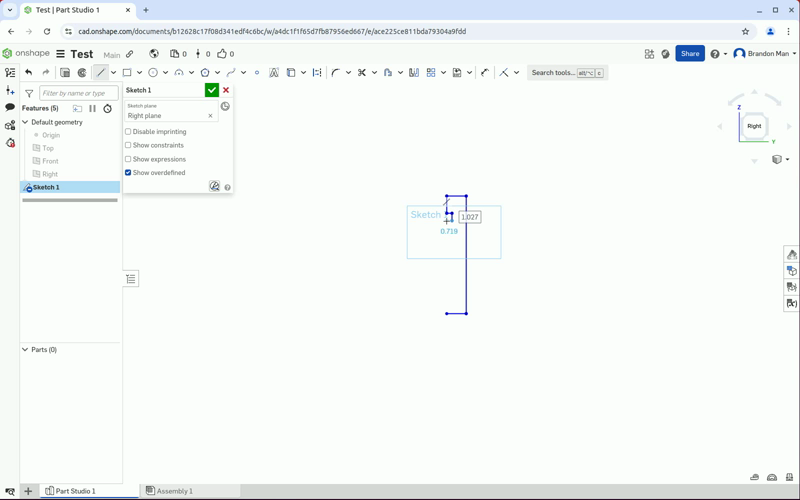
scroll(6)
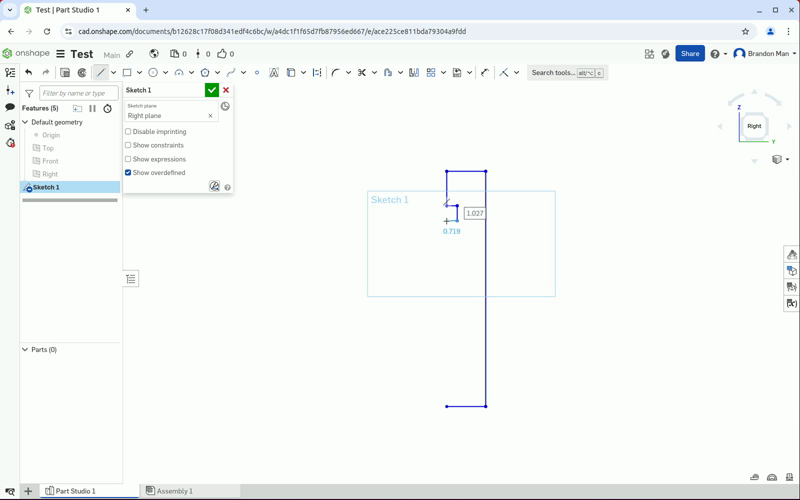
scroll(6)
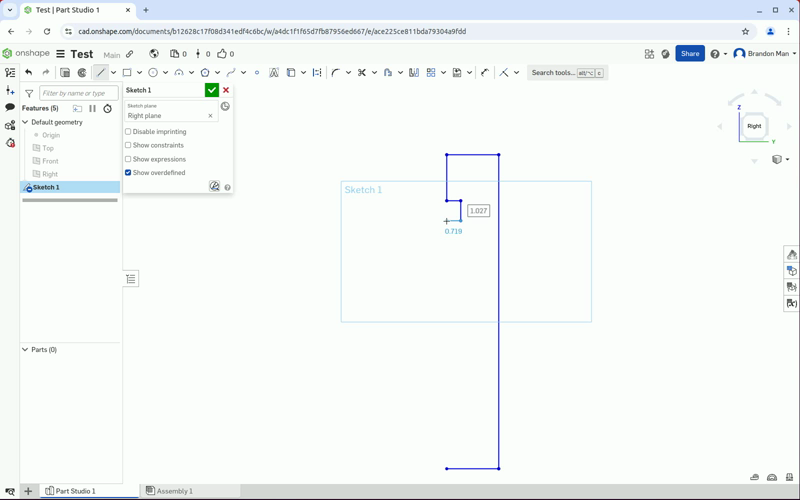
scroll(6)
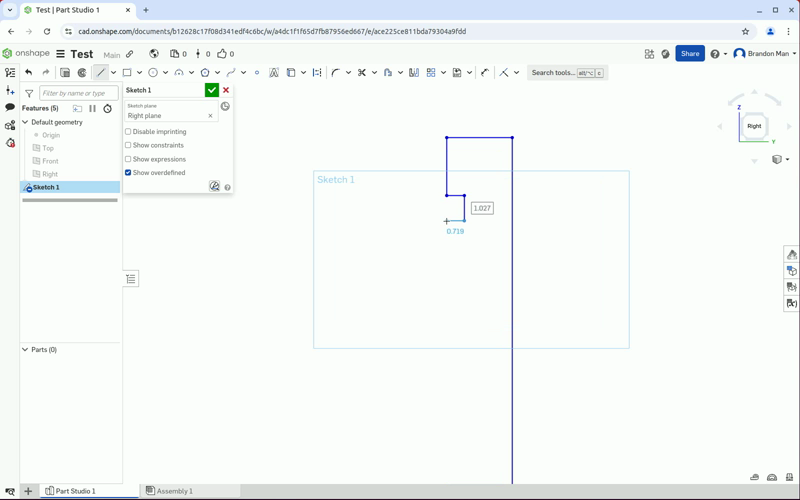
scroll(6)
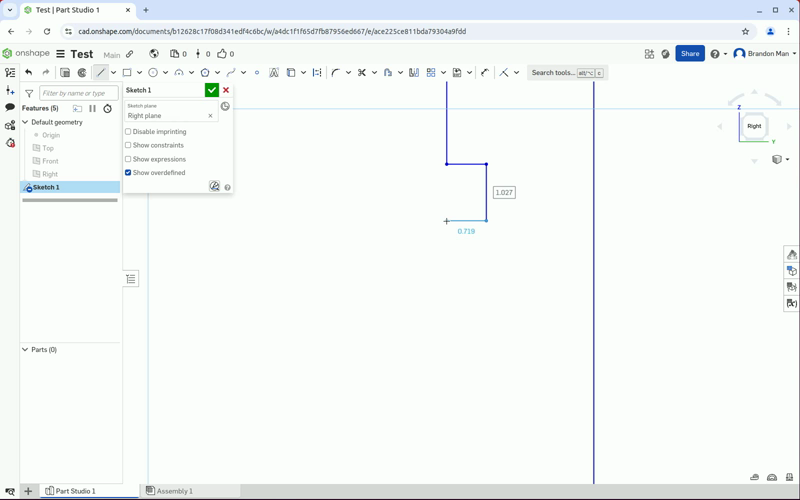
click(446, 220)
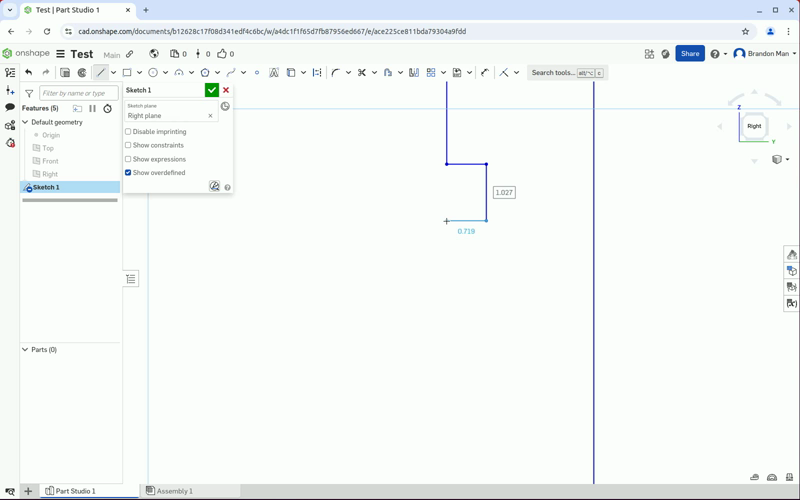
scroll(-6)
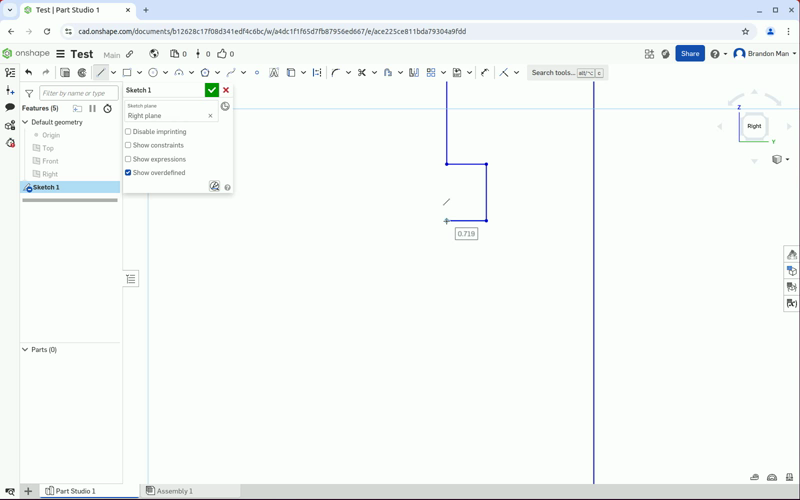
scroll(-6)
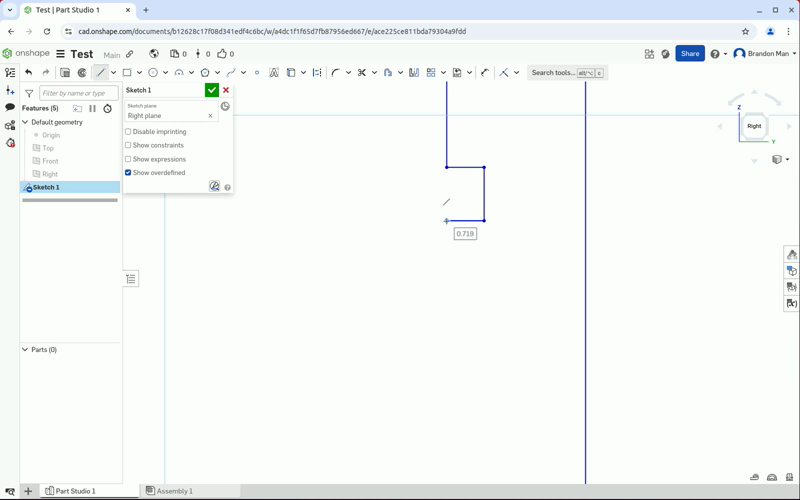
scroll(-6)
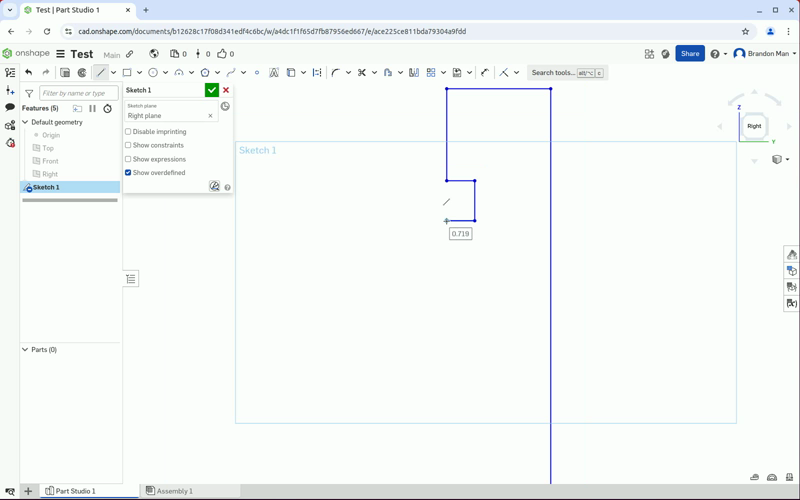
scroll(-6)
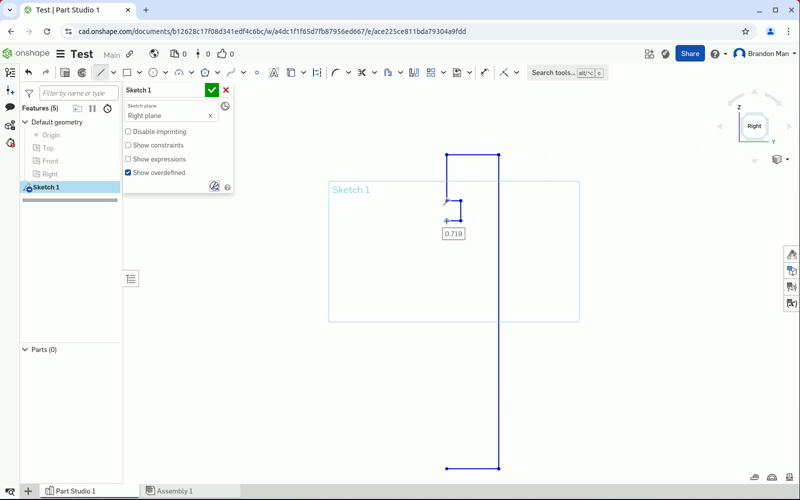
scroll(-6)
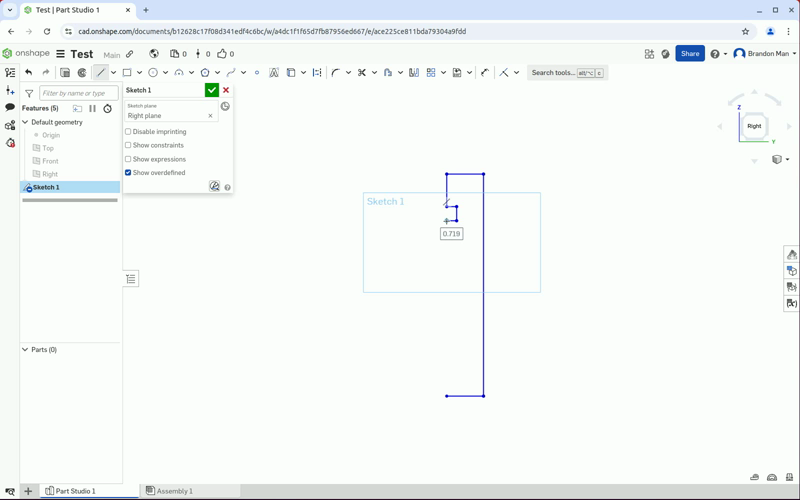
scroll(-6)
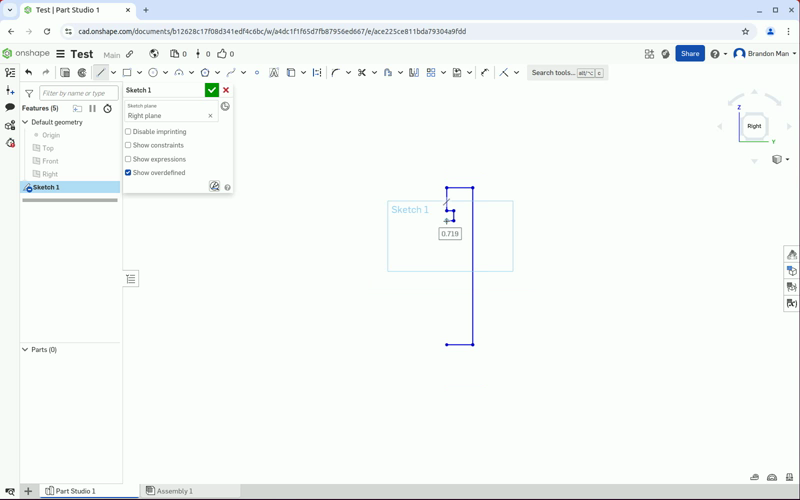
scroll(-6)
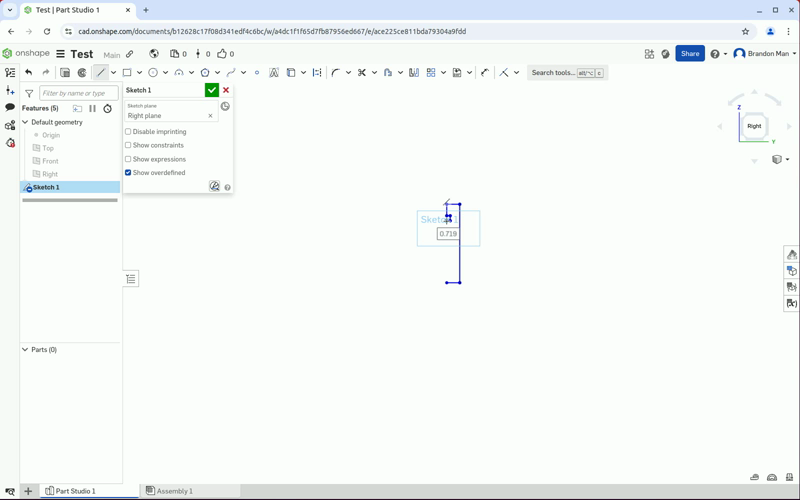
key_up(shift)
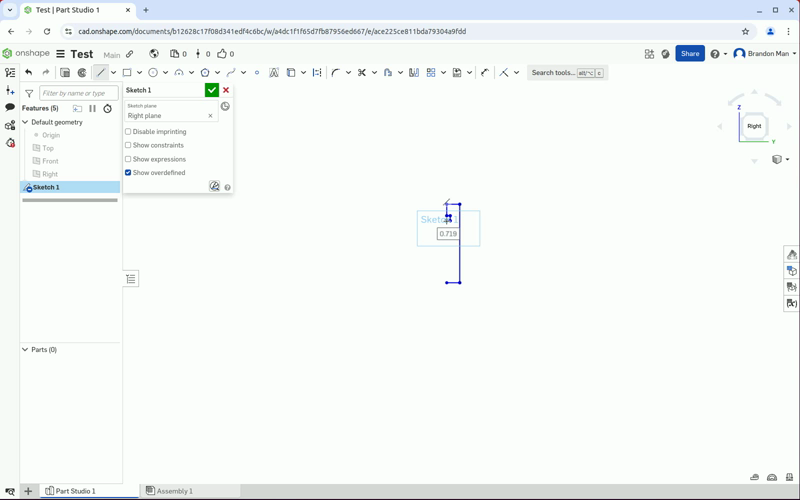
key_down(shift)
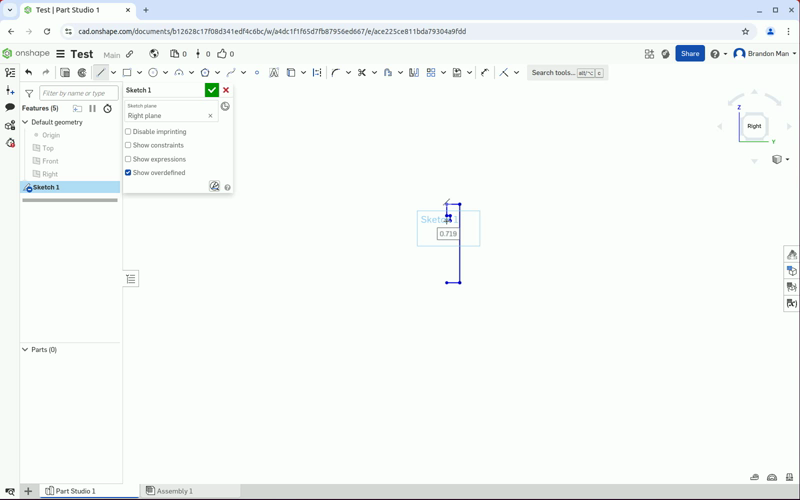
mouse_move(446, 282)
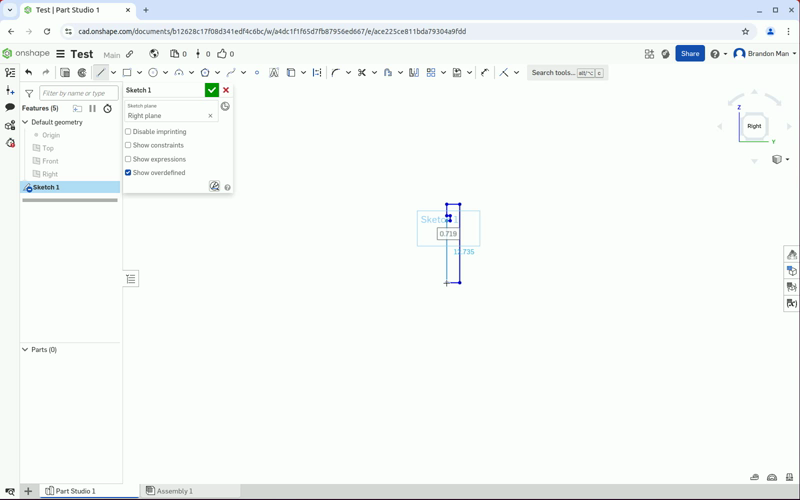
key_up(shift)
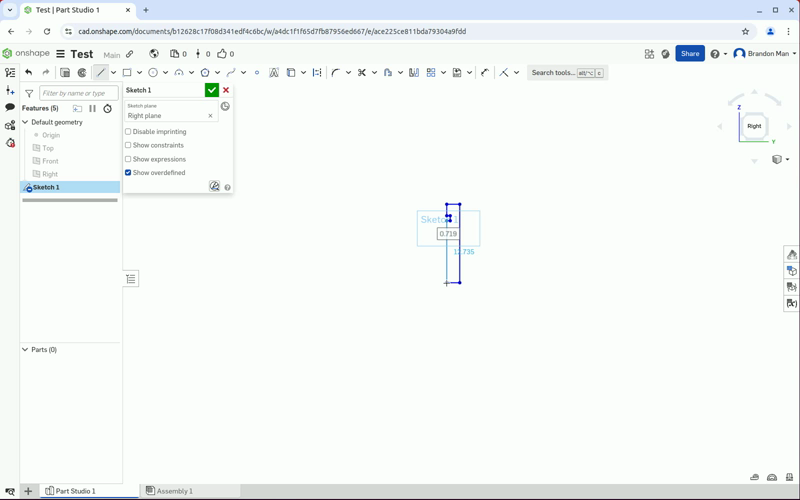
click(446, 282)
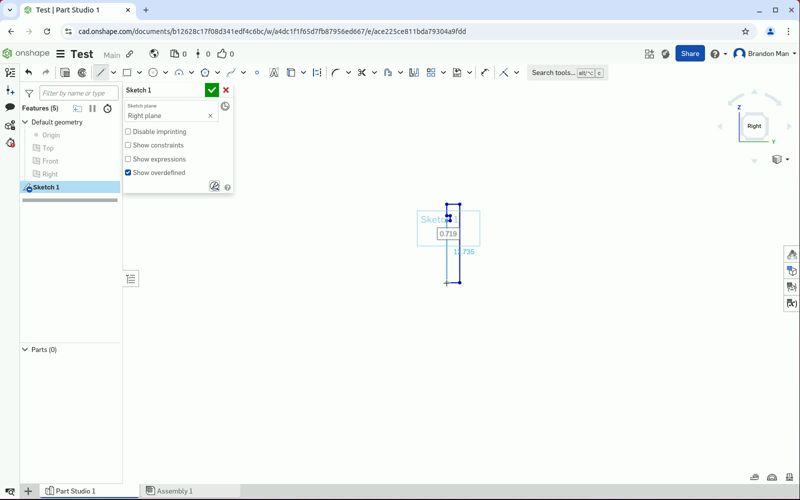
key(esc)
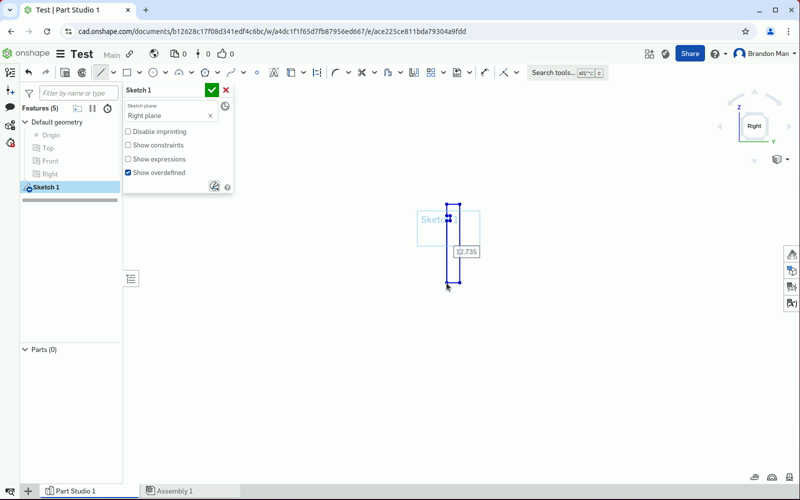
mouse_move(452, 267)
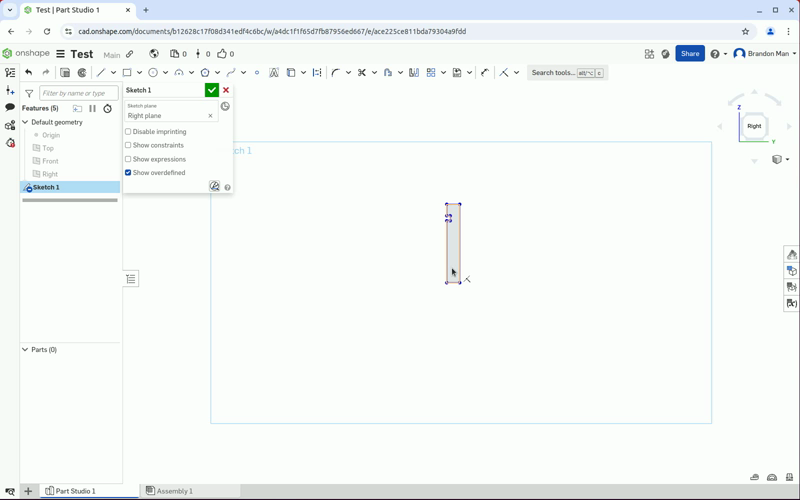
scroll(6)
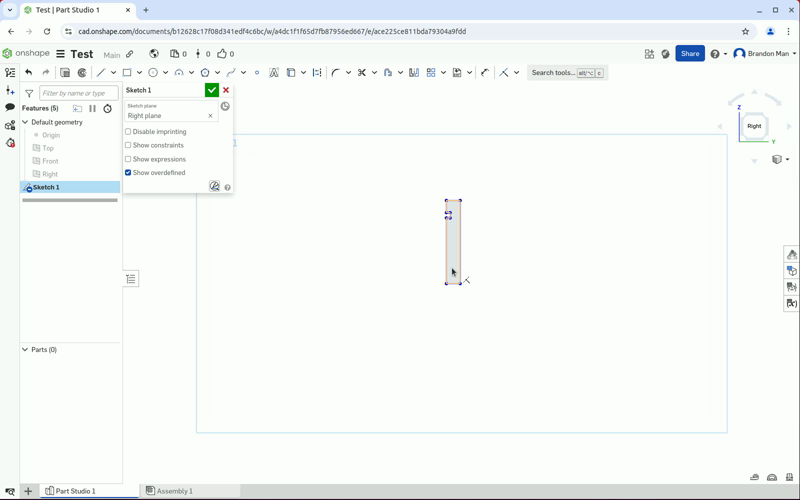
scroll(6)
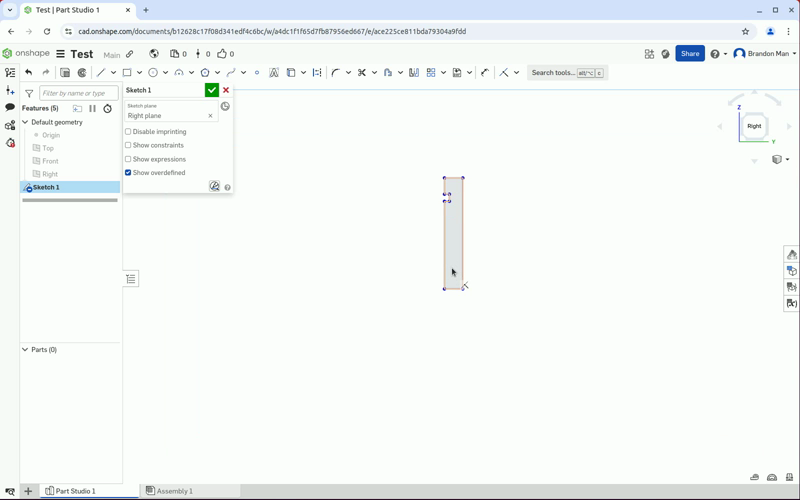
scroll(6)
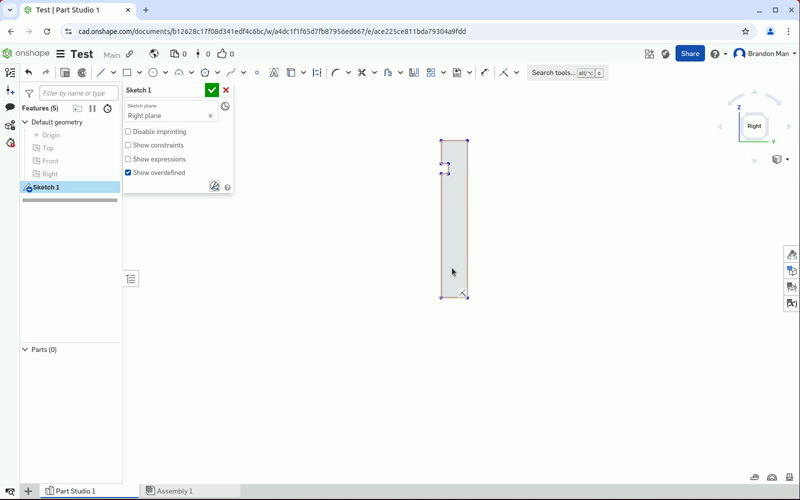
scroll(6)
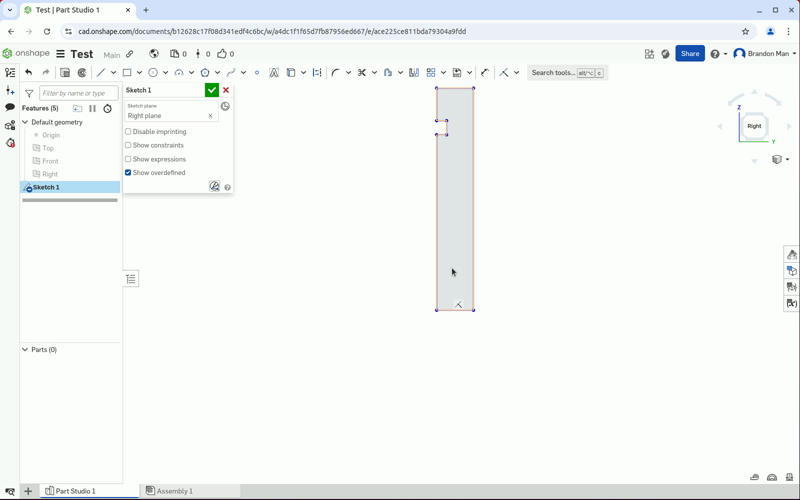
scroll(6)
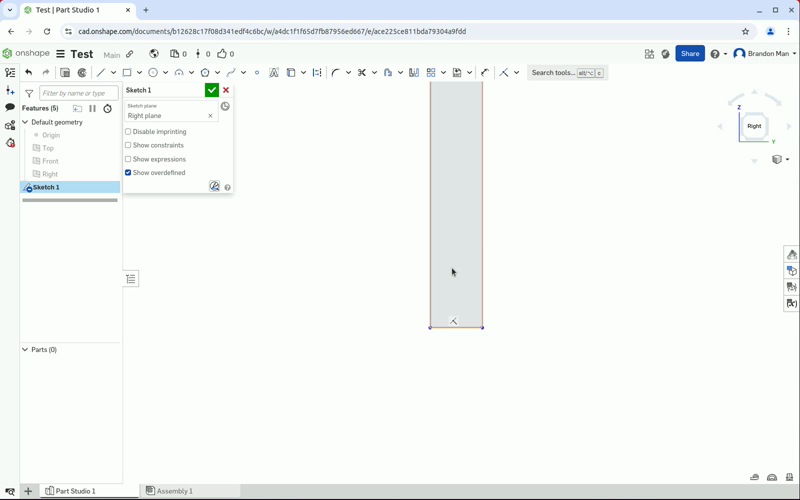
scroll(6)
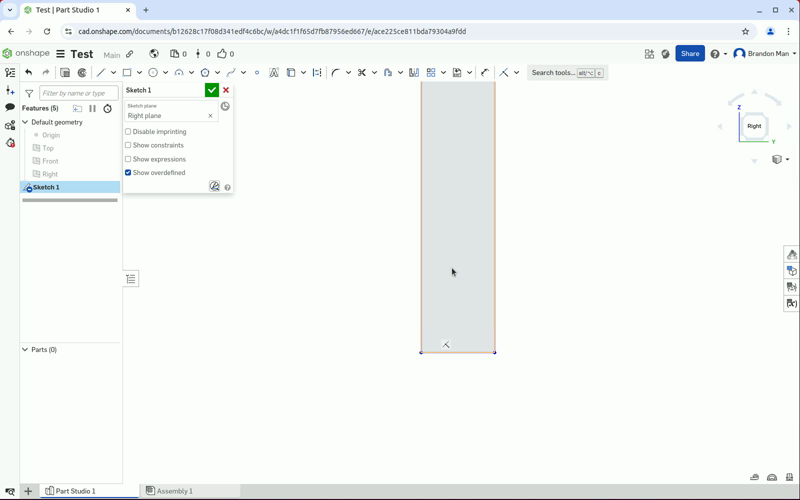
scroll(6)
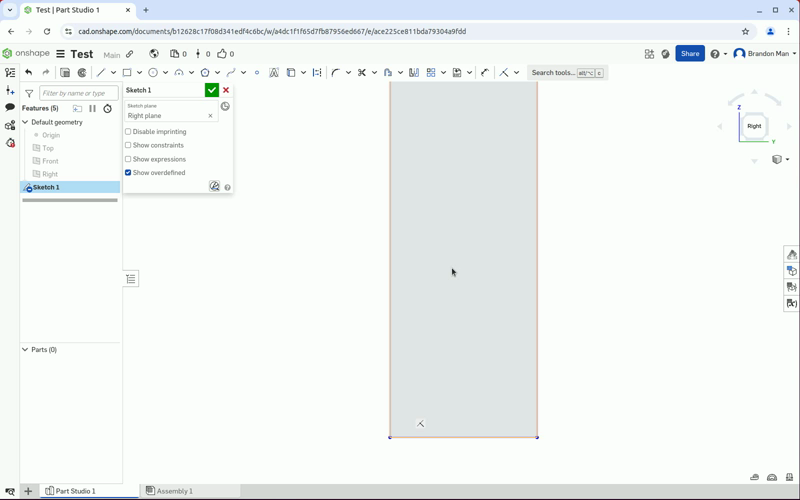
click(452, 267)
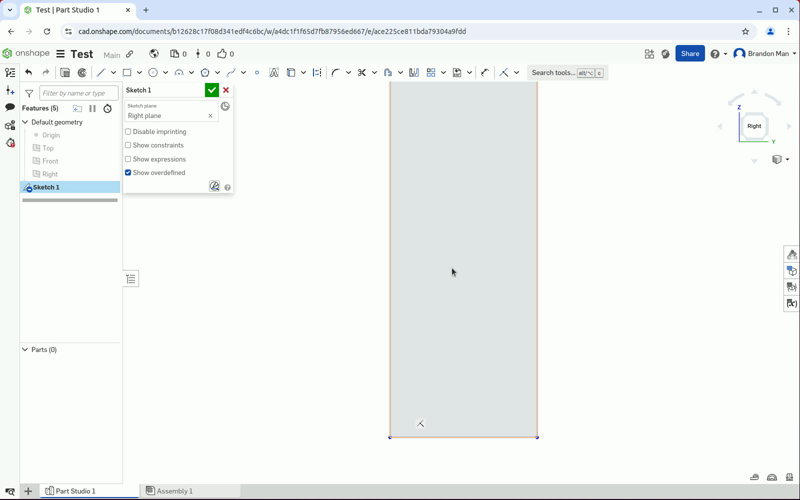
scroll(-6)
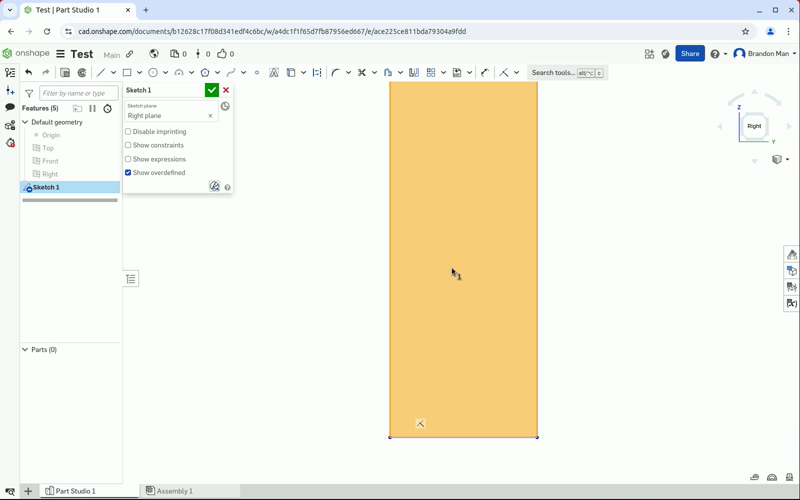
scroll(-6)
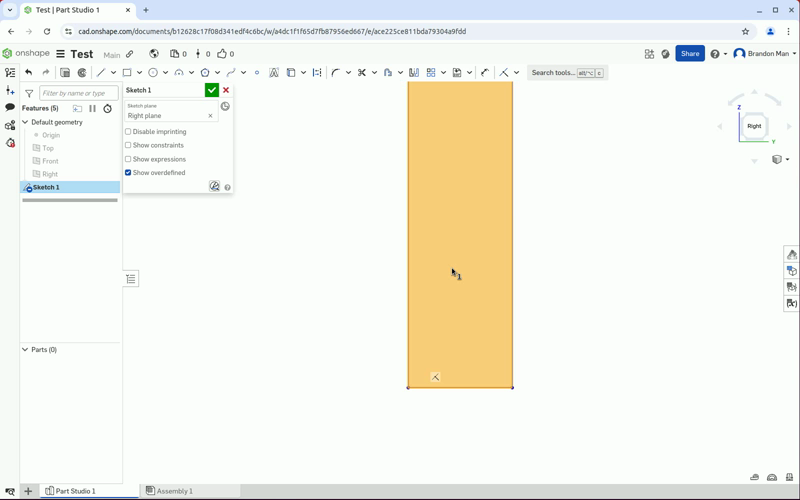
scroll(-6)
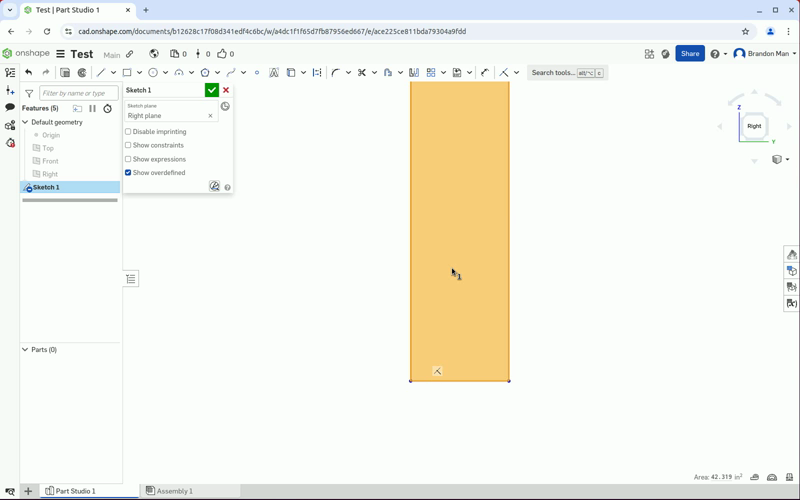
scroll(-6)
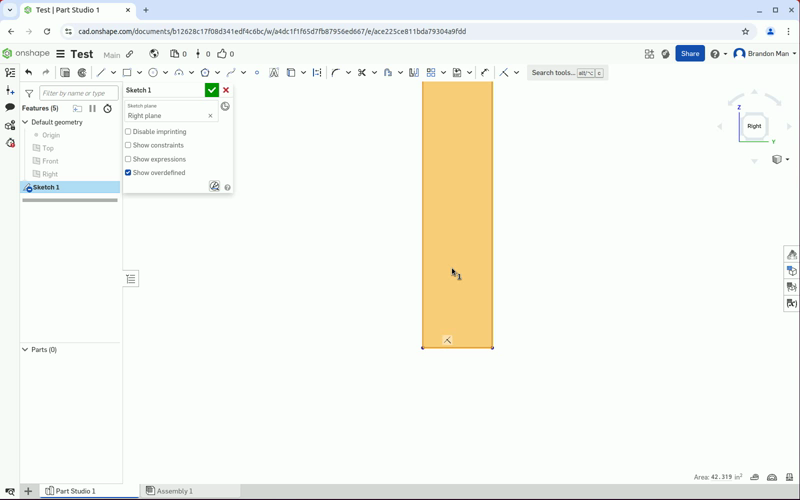
scroll(-6)
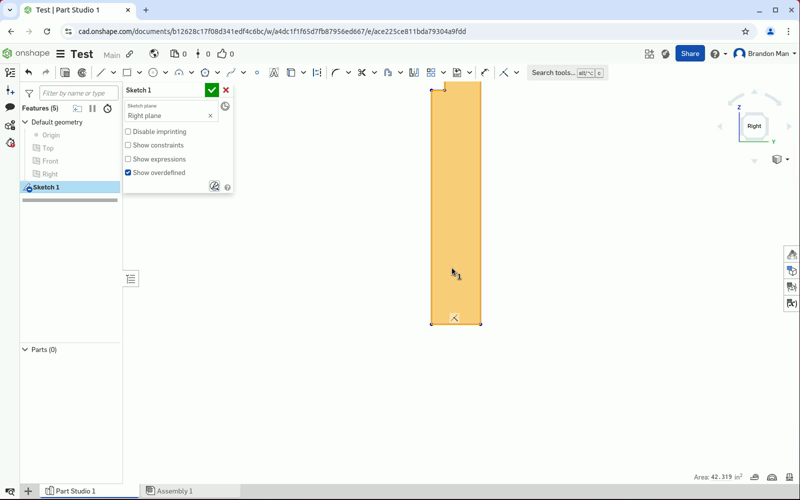
scroll(-6)
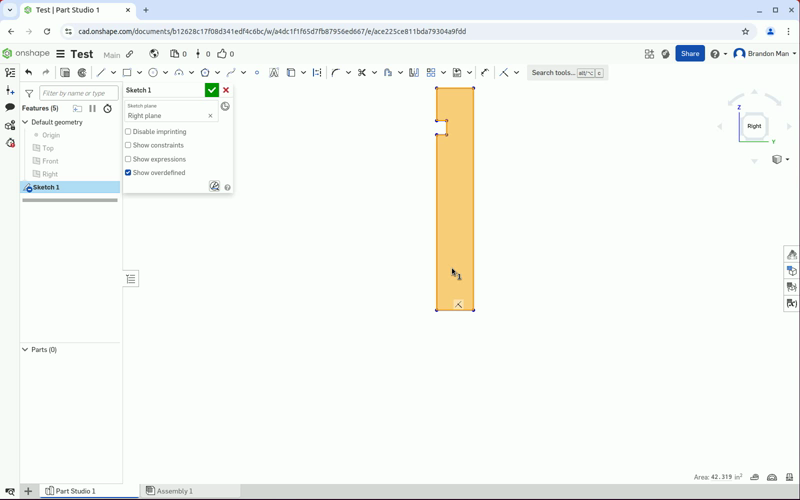
scroll(-6)
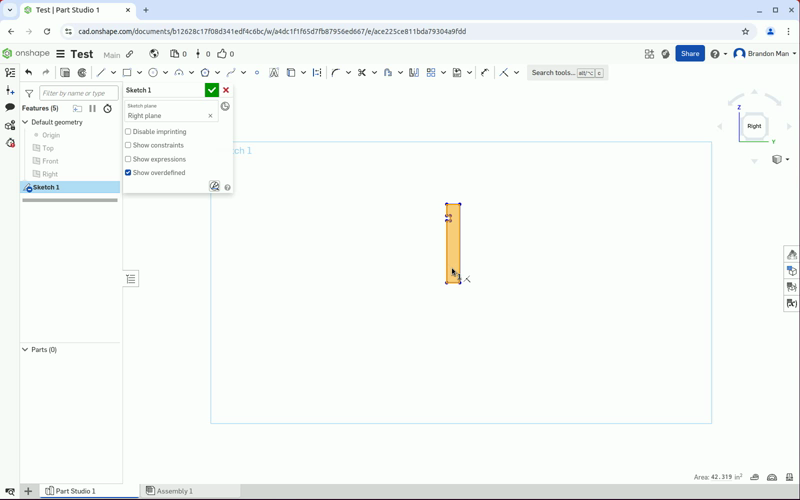
mouse_move(73, 352)
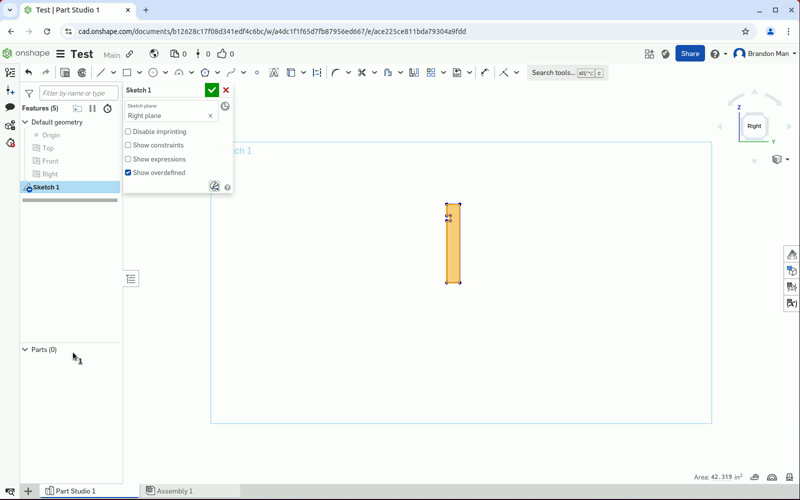
key(shift+y)
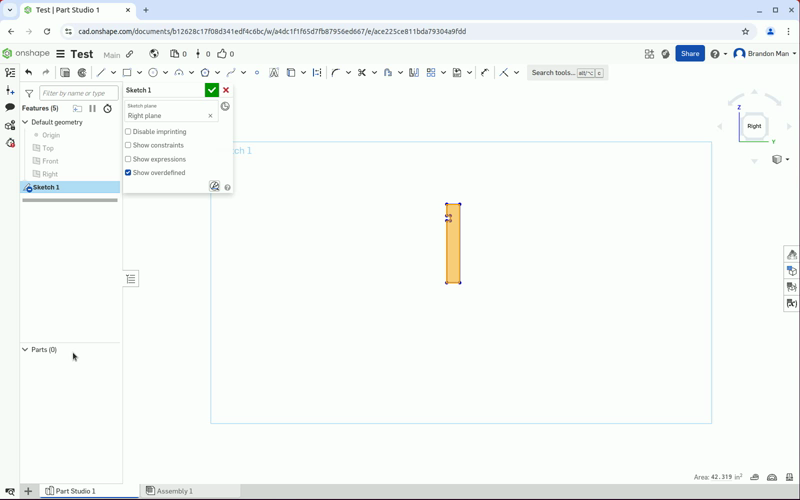
key(shift+e)
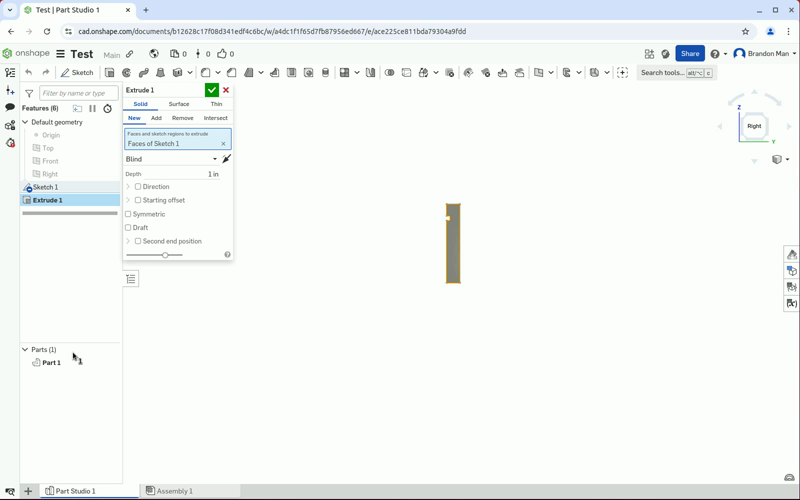
mouse_move(143, 106)
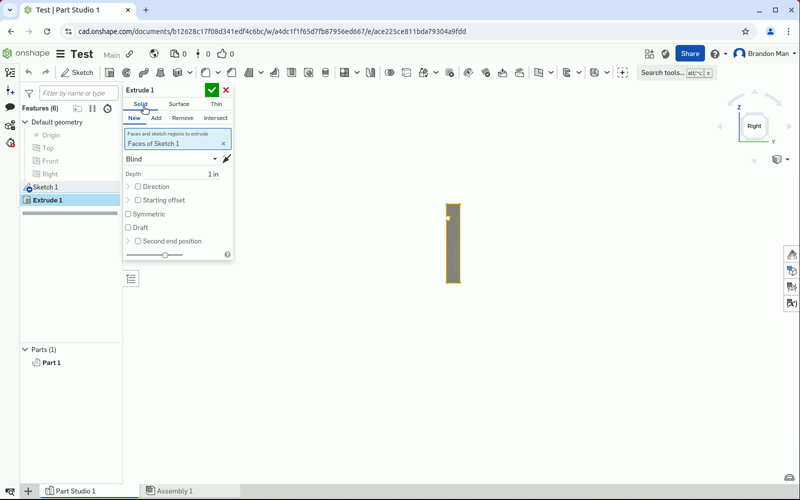
click(143, 106)
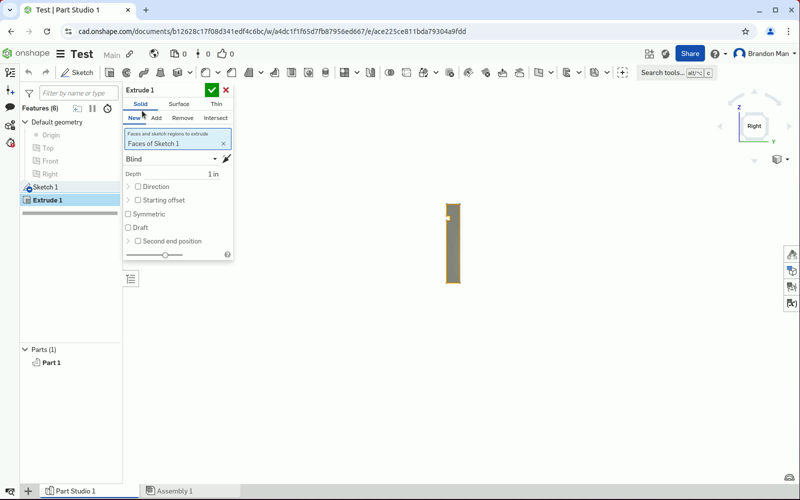
mouse_move(137, 120)
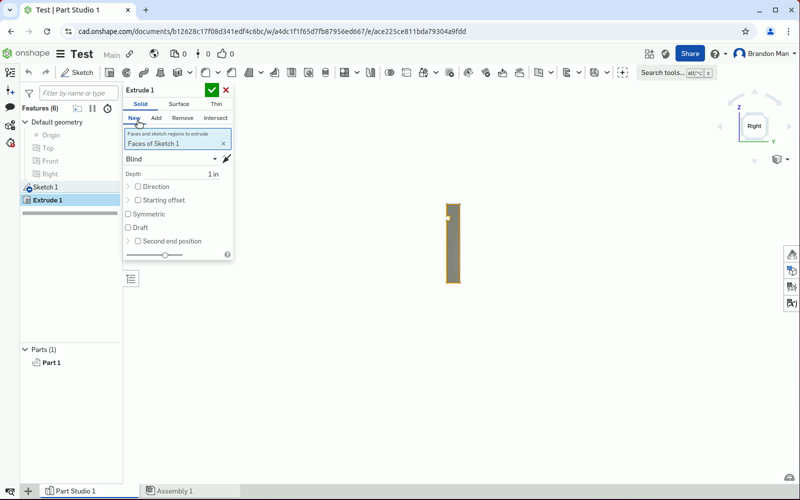
click(137, 120)
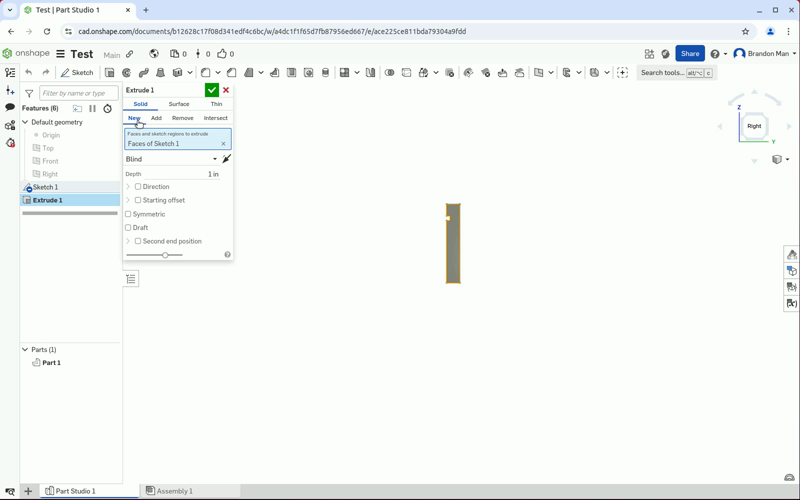
key(tab, 4)
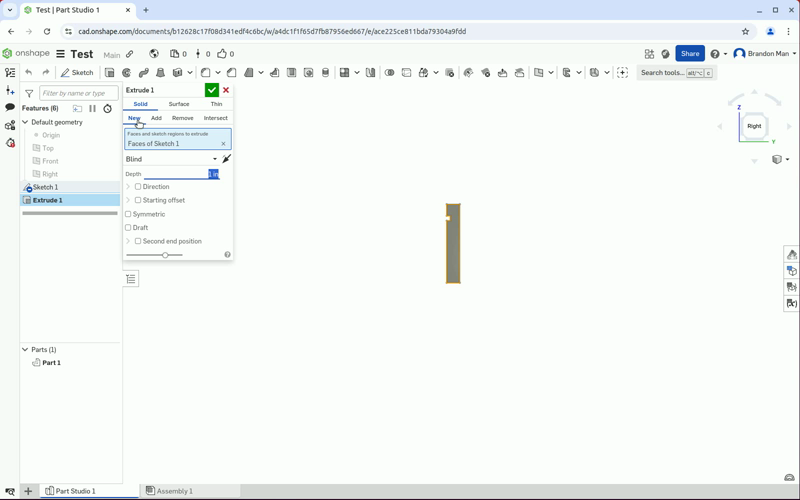
text(23.108)
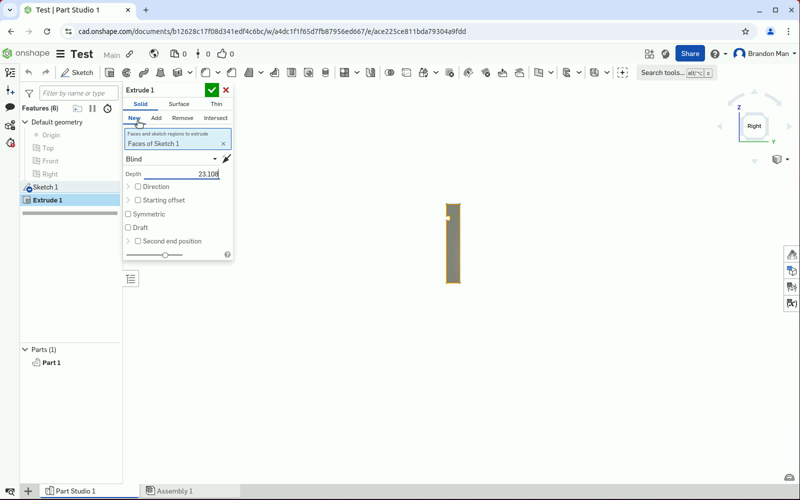
key(enter)
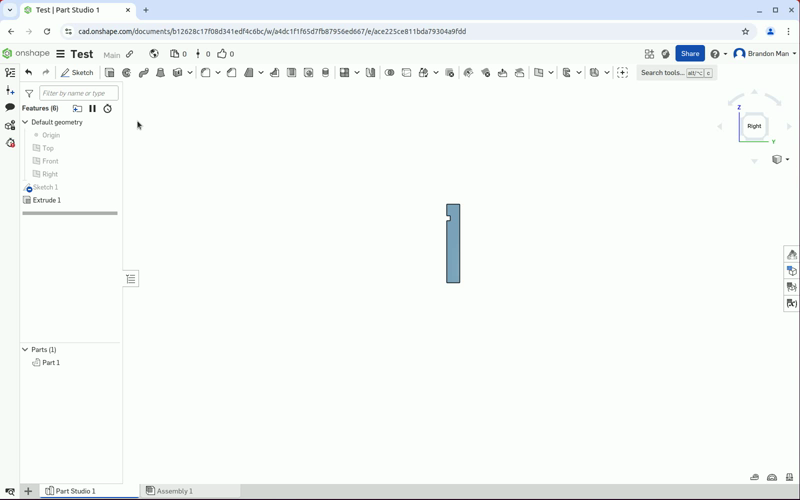
key(shift+h)
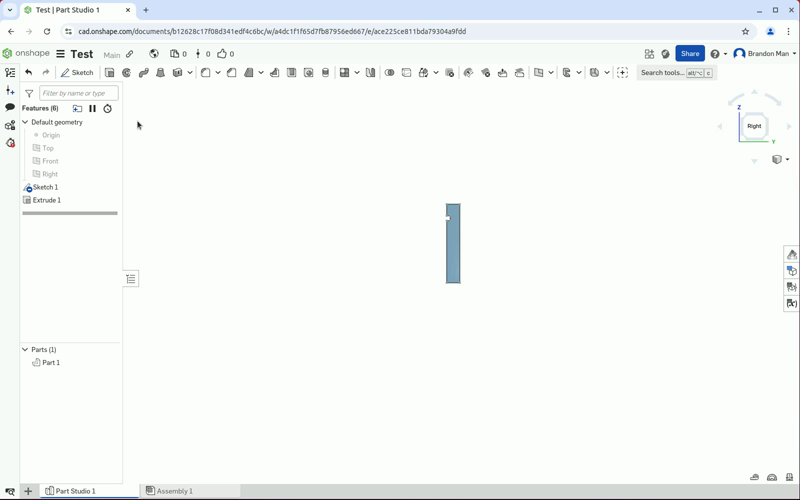
key(shift+h)
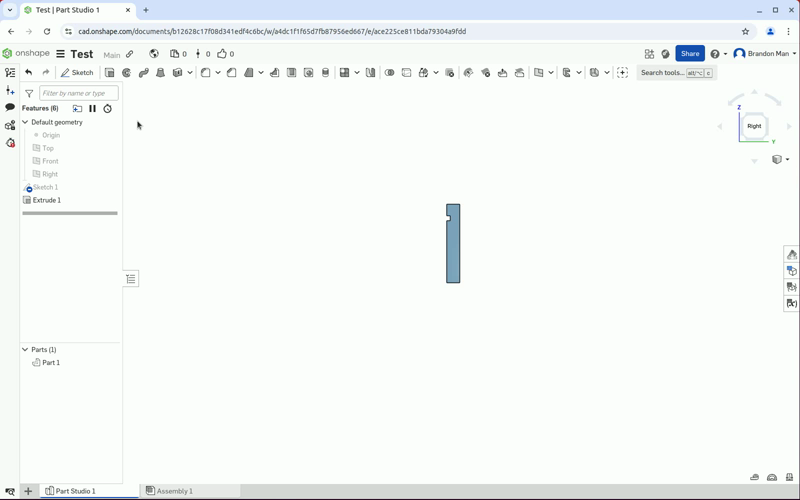
mouse_move(73, 189)
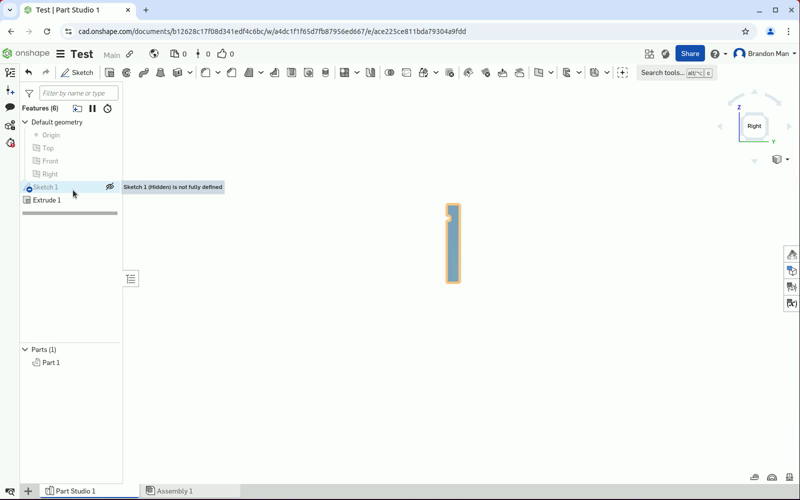
click(73, 189)
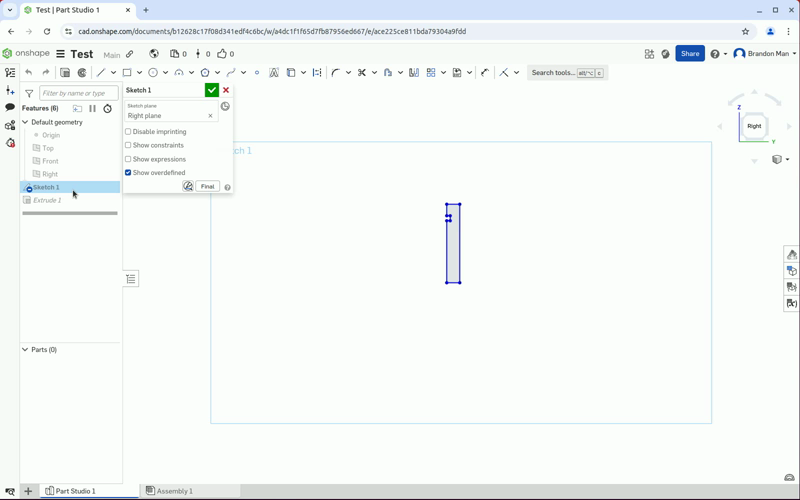
mouse_move(229, 92)
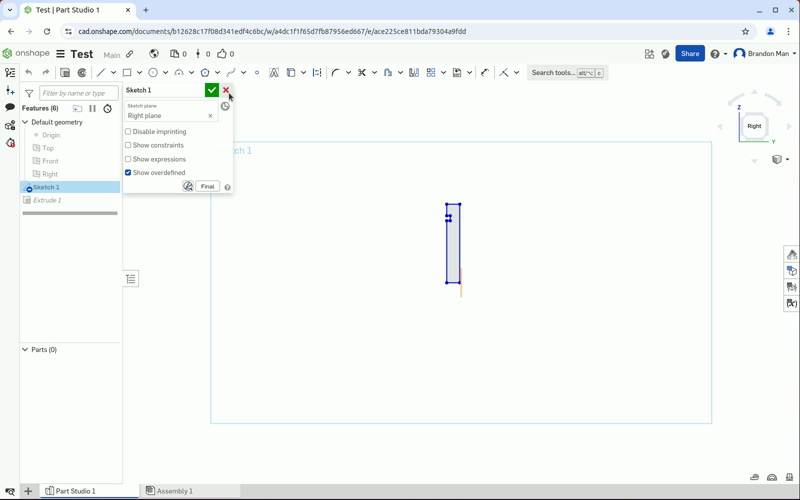
click(229, 92)
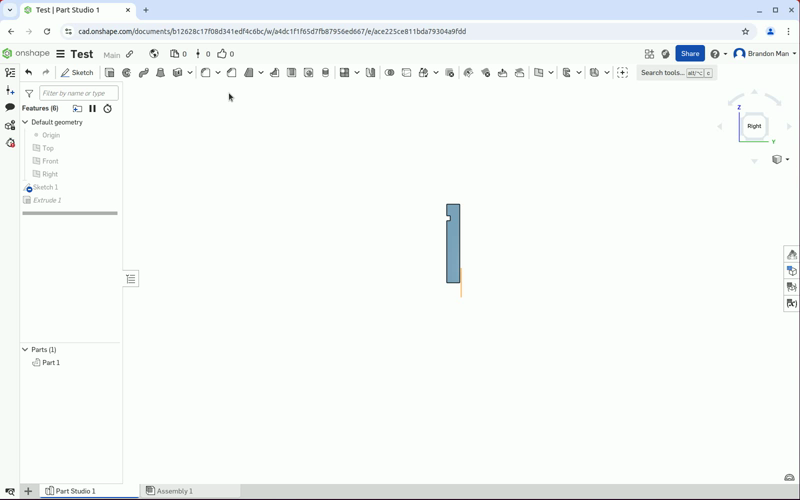
mouse_move(73, 352)
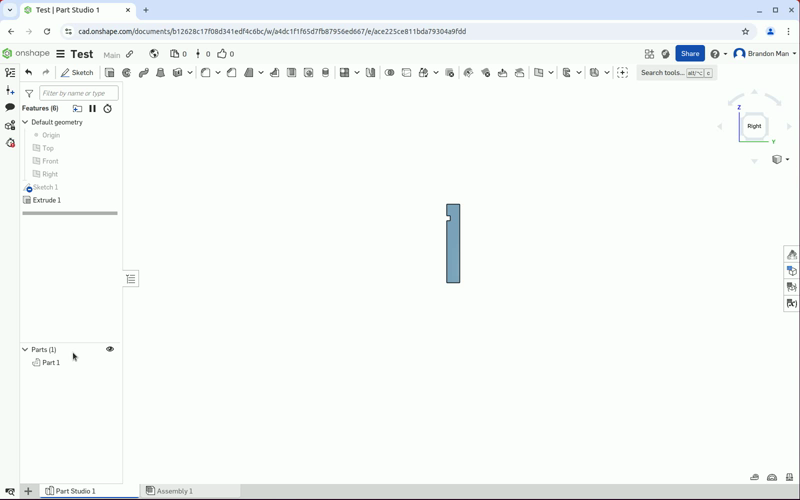
key(y)
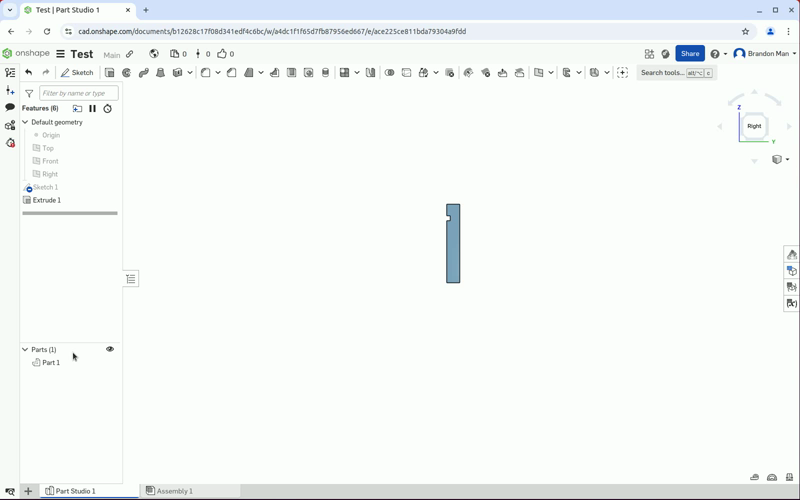
key(shift+p)
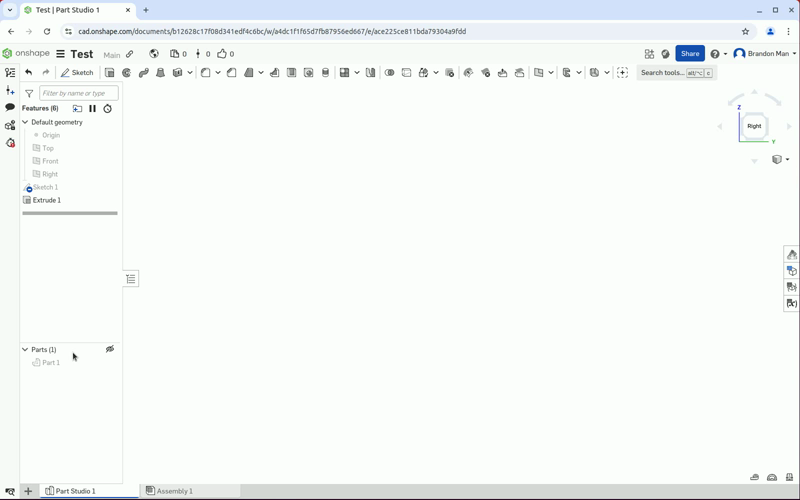
key(space)
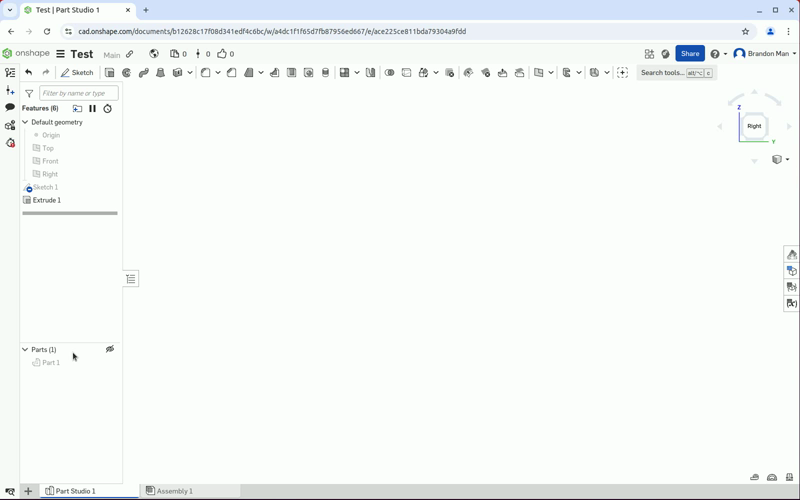
key_down(shift)
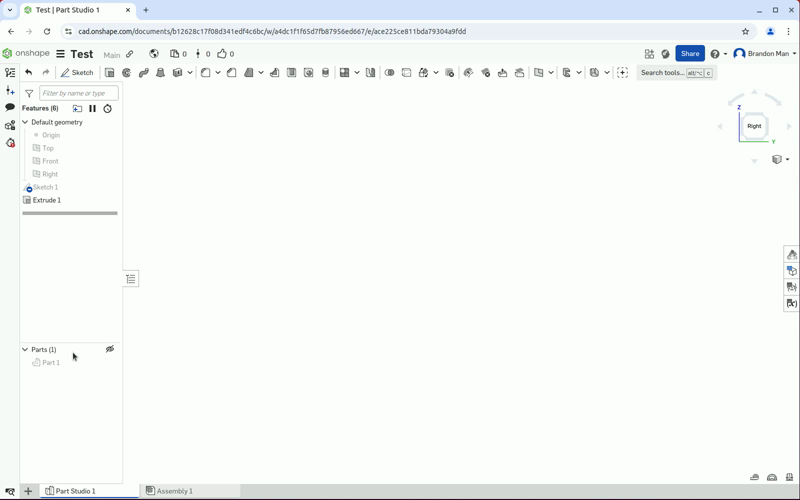
key(right)
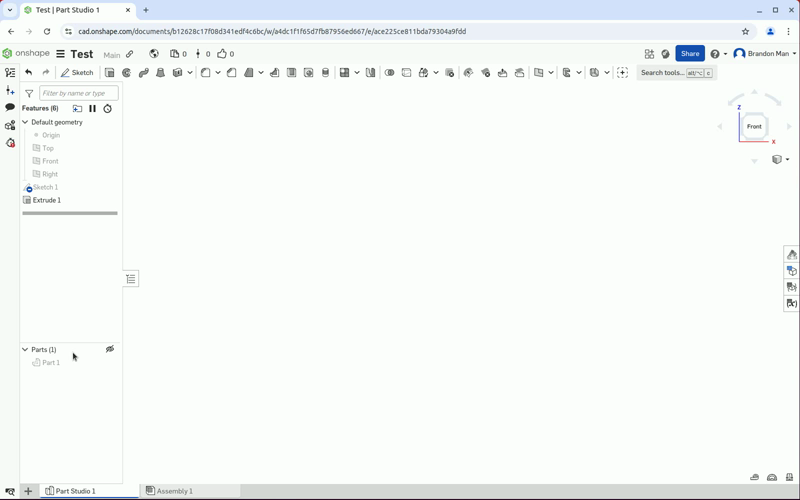
key_up(shift)
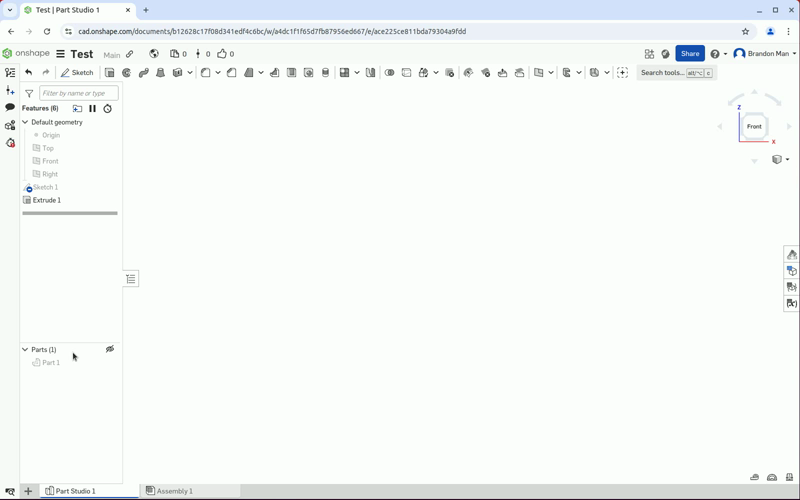
mouse_move(73, 352)
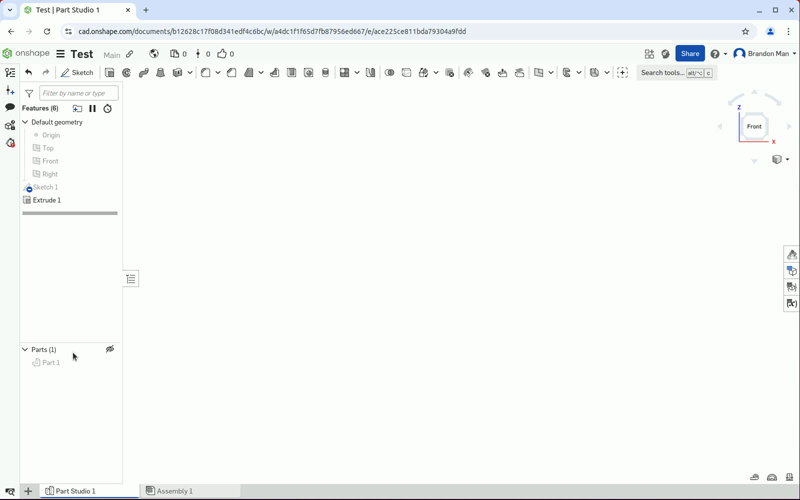
key(shift+y)
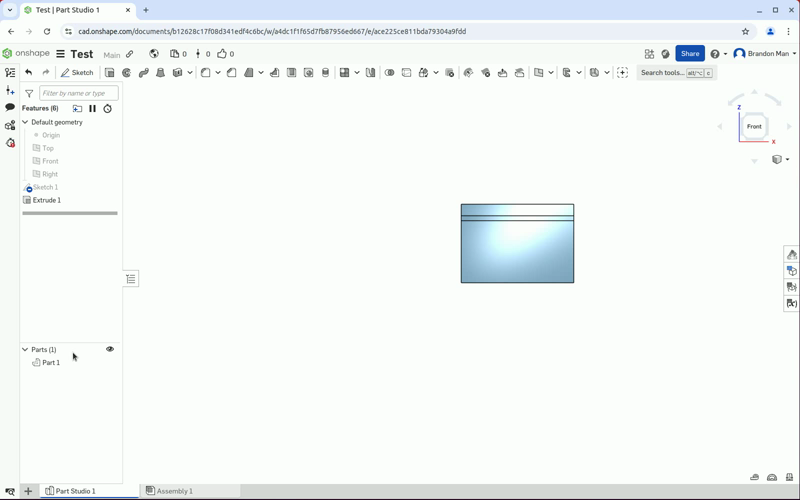
mouse_move(541, 75)
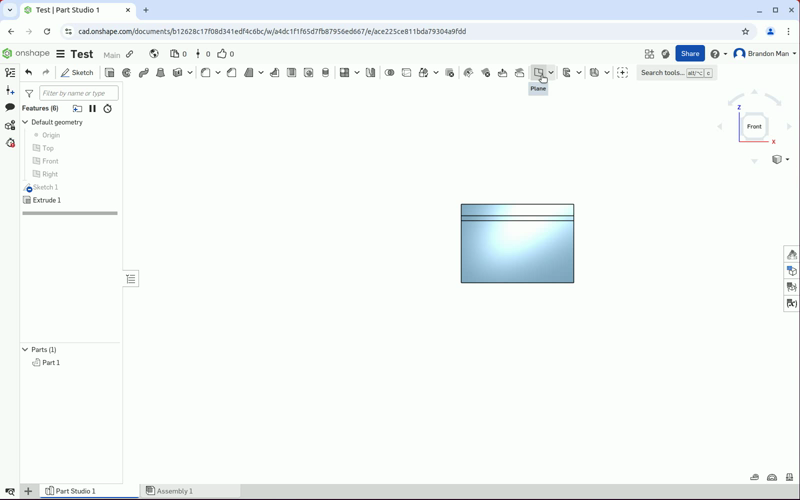
click(541, 75)
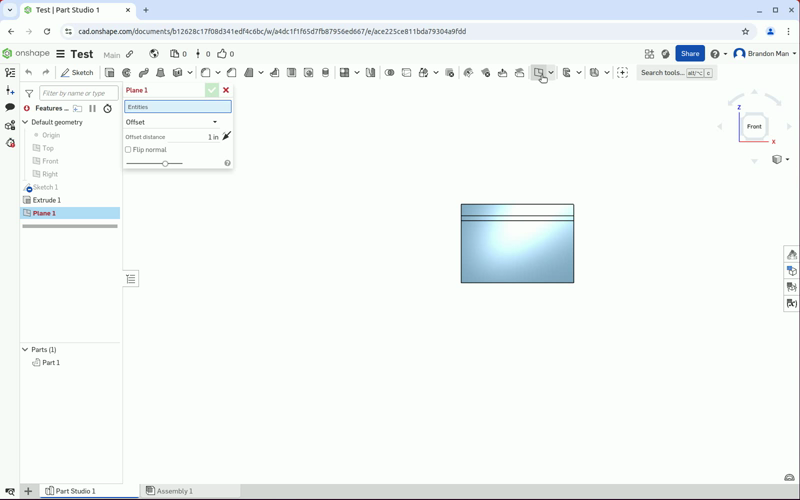
mouse_move(73, 163)
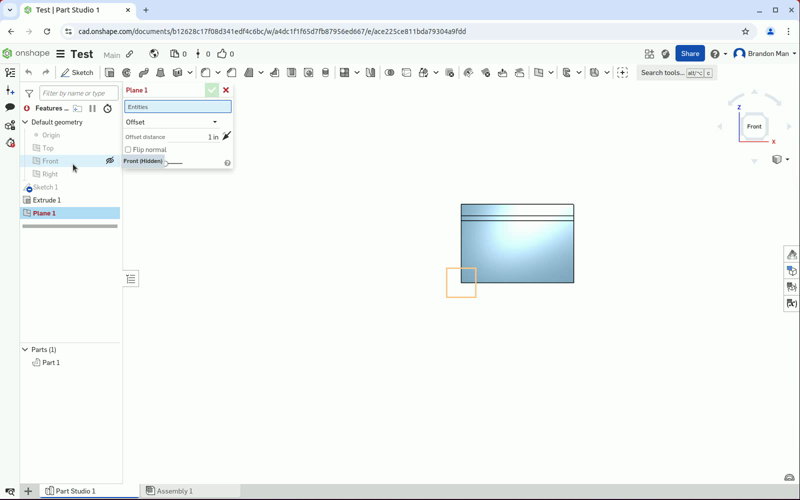
click(73, 163)
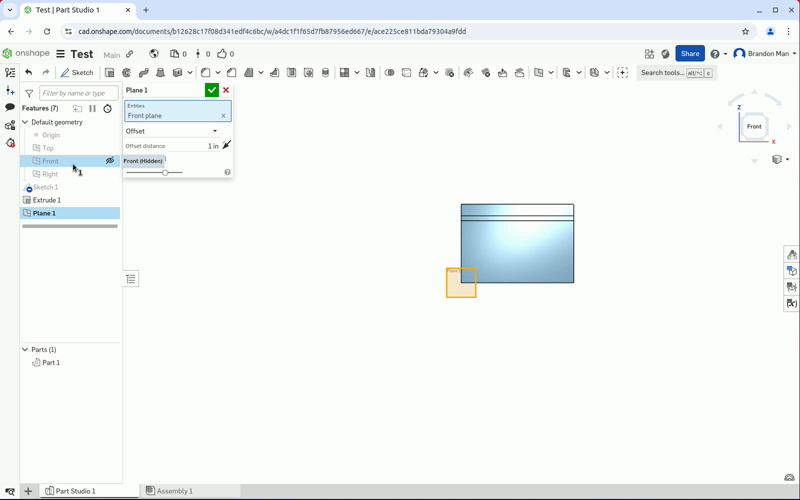
key(tab, 2)
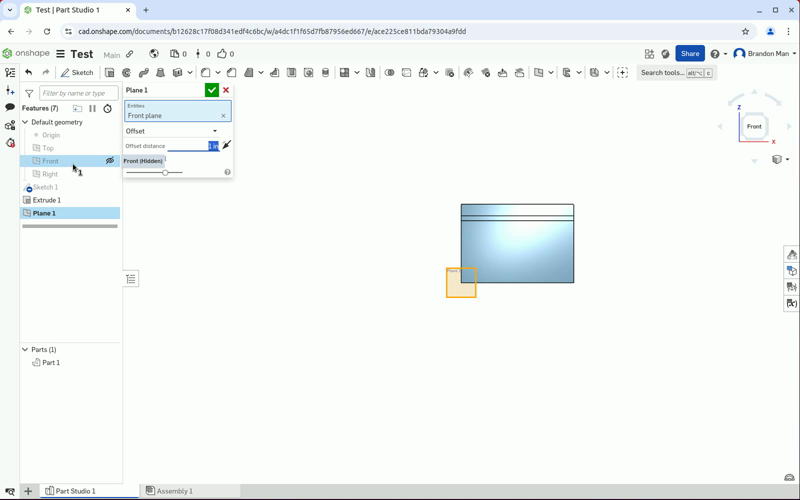
text(2.896)
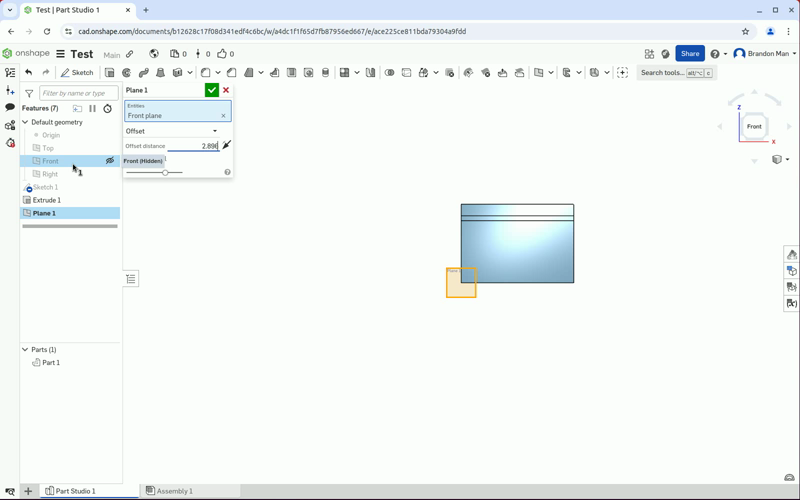
key(enter, 2)
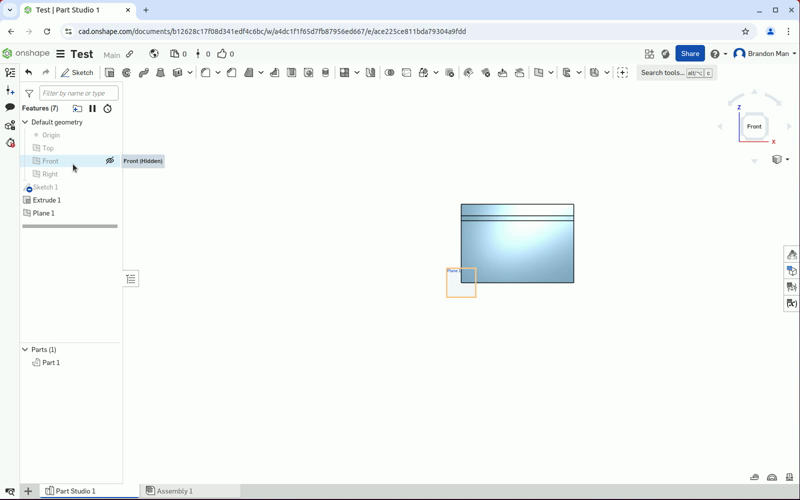
key(shift+s)
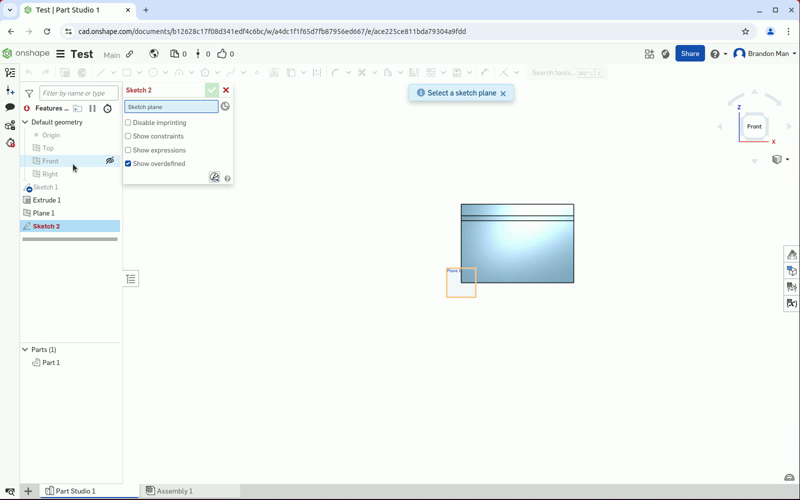
mouse_move(73, 215)
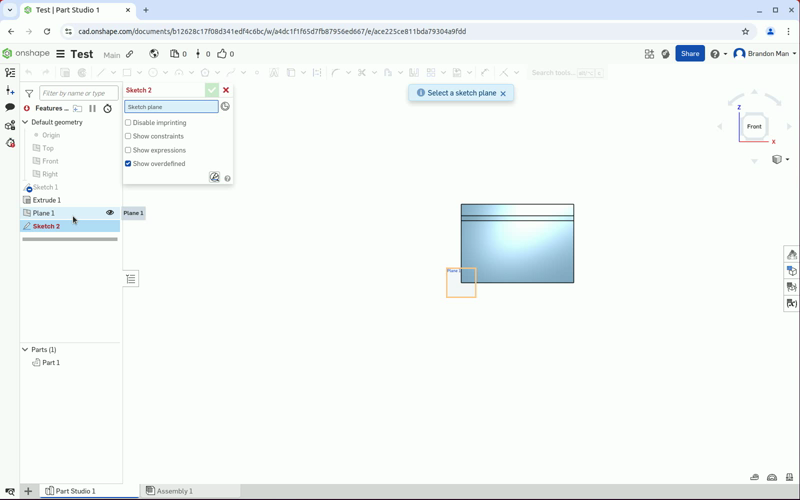
click(73, 215)
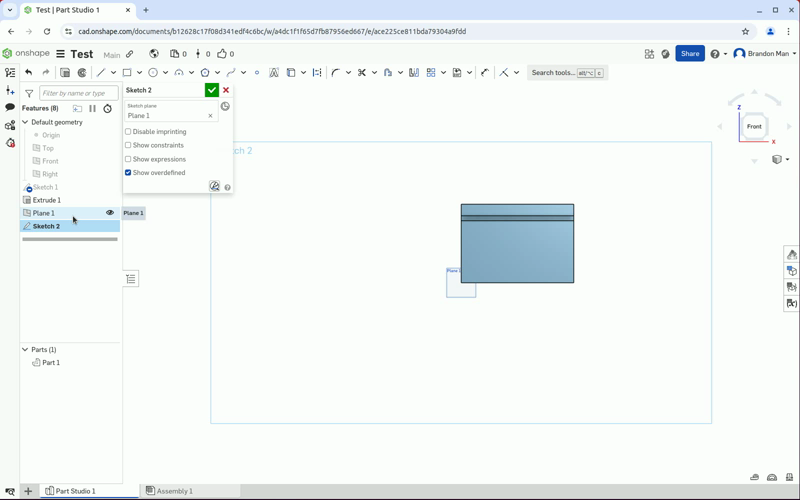
mouse_move(73, 352)
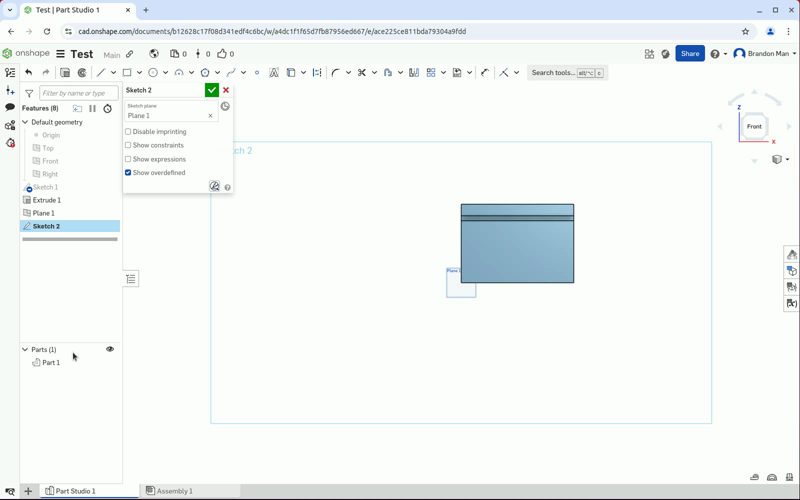
key(y)
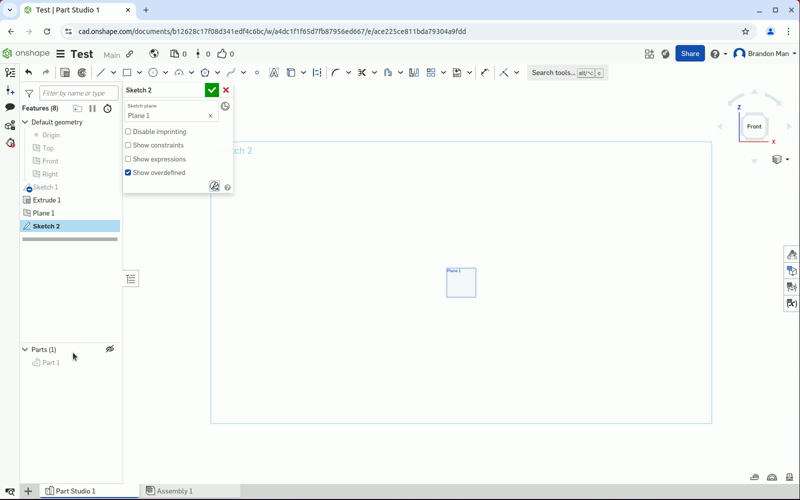
key(l)
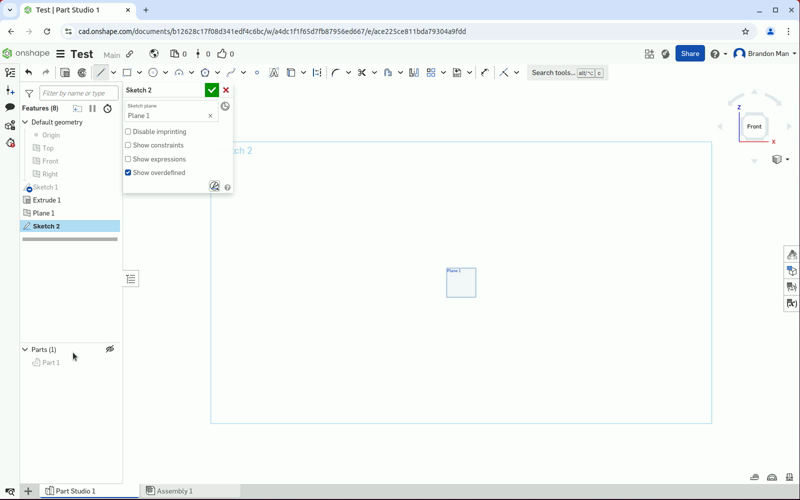
key_down(shift)
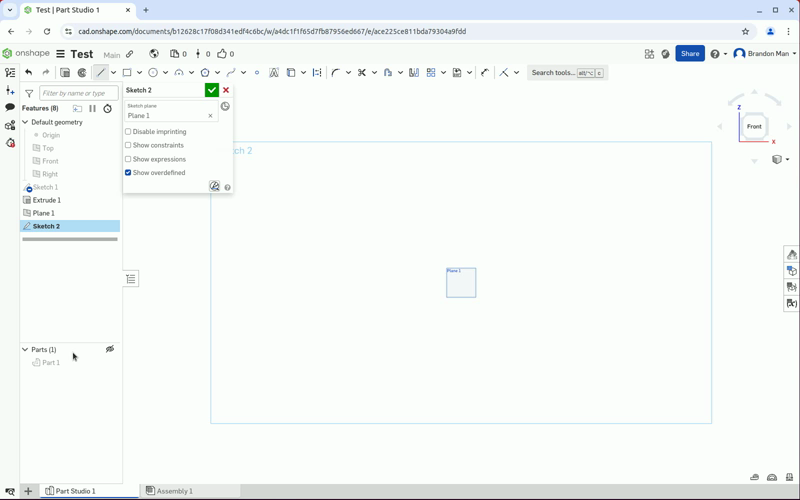
mouse_move(559, 220)
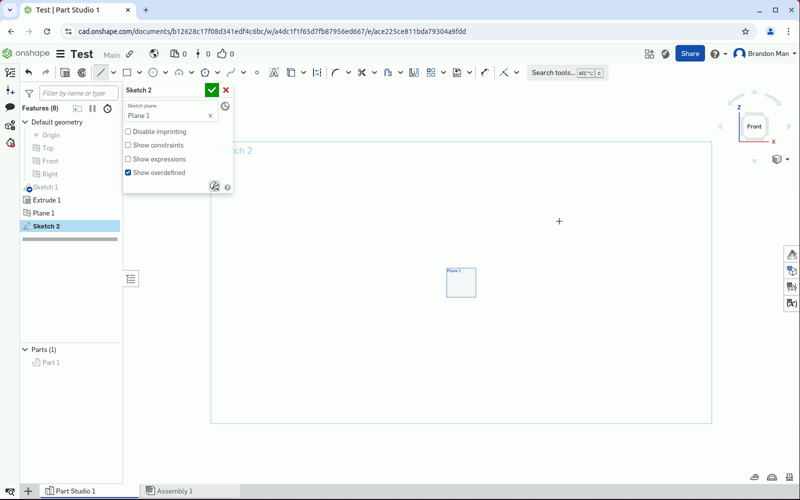
click(559, 220)
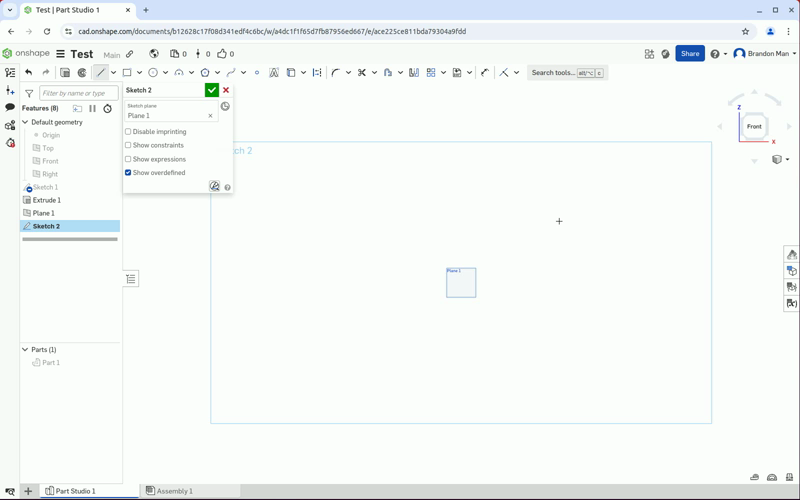
key_up(shift)
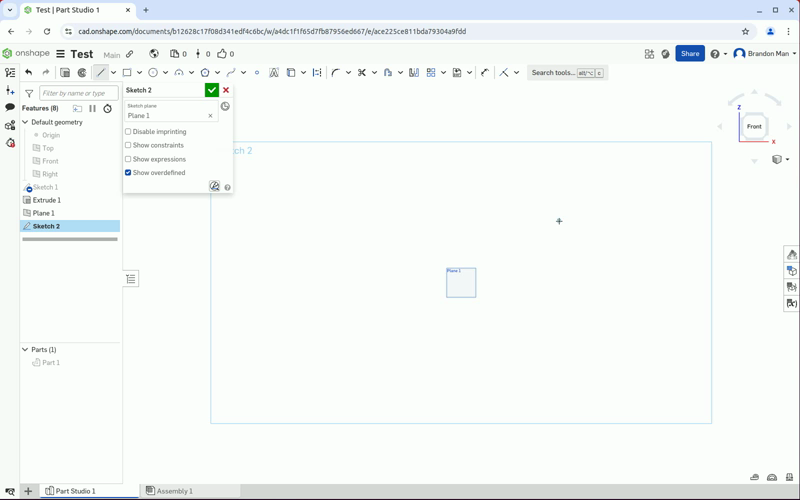
key_down(shift)
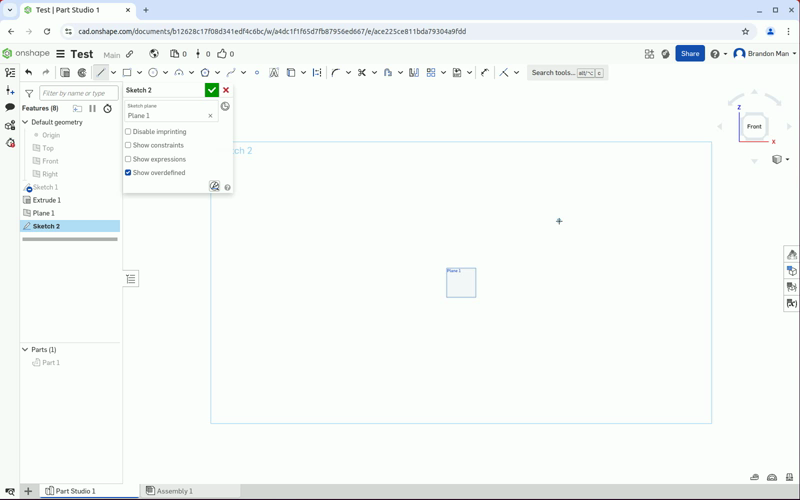
mouse_move(589, 220)
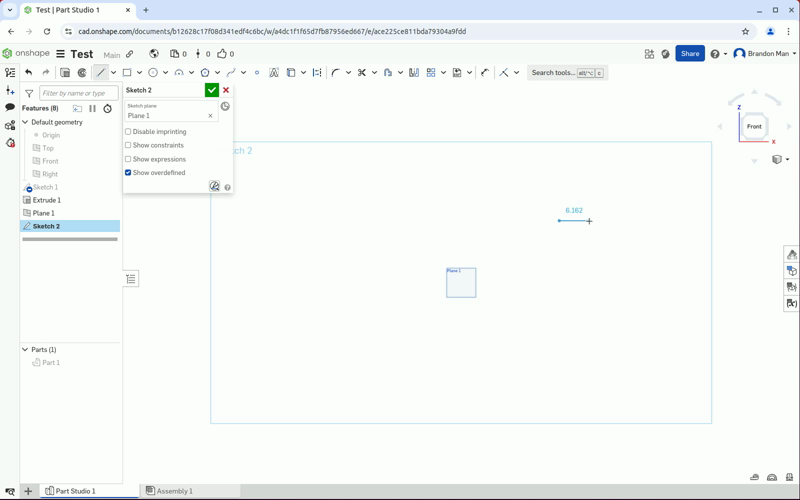
mouse_move(573, 220)
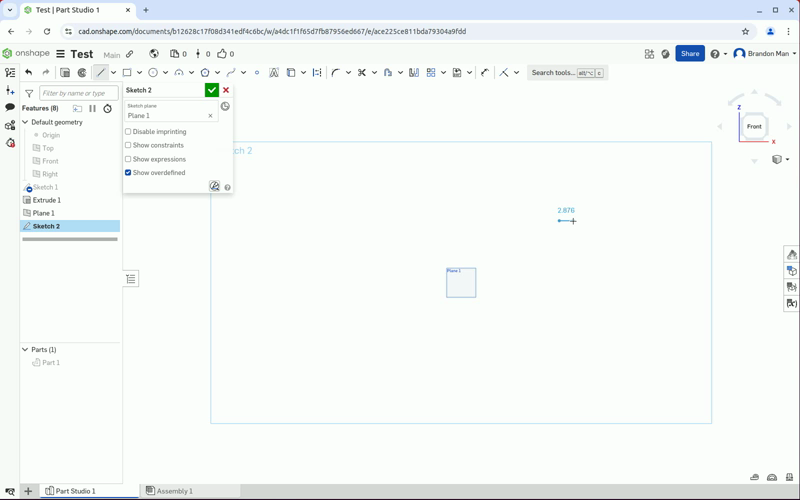
click(573, 220)
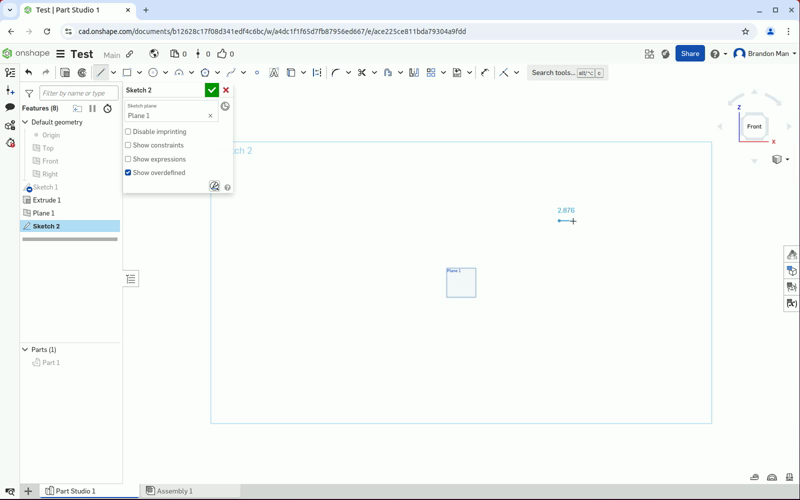
key_up(shift)
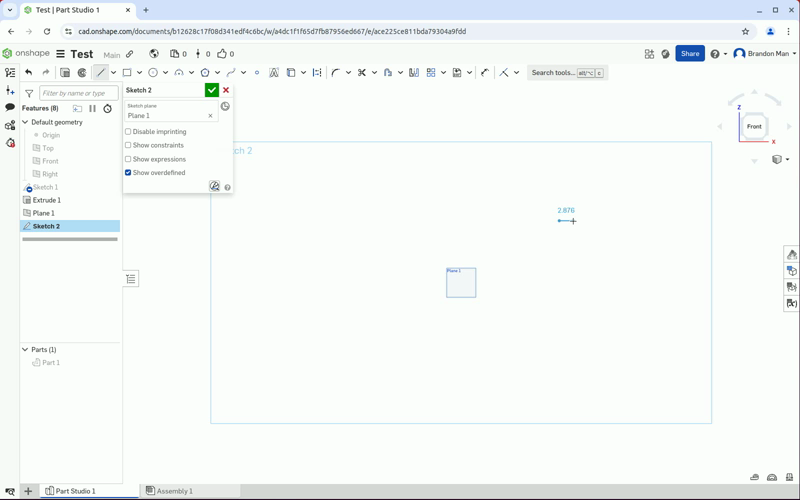
key_down(shift)
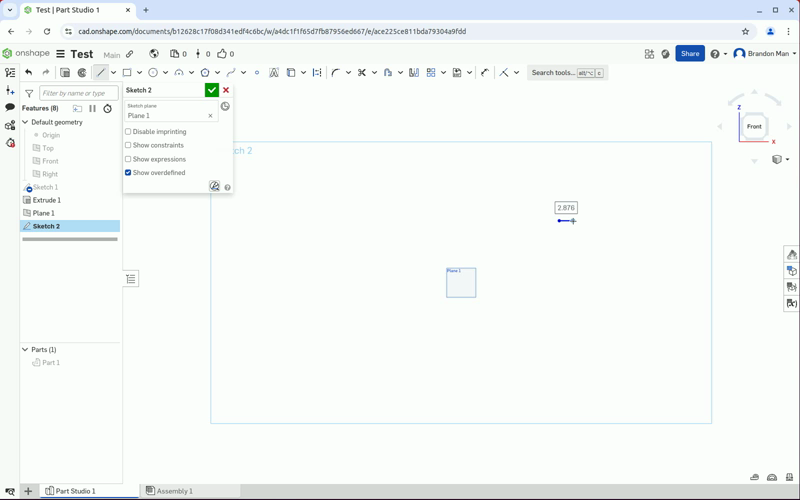
mouse_move(589, 220)
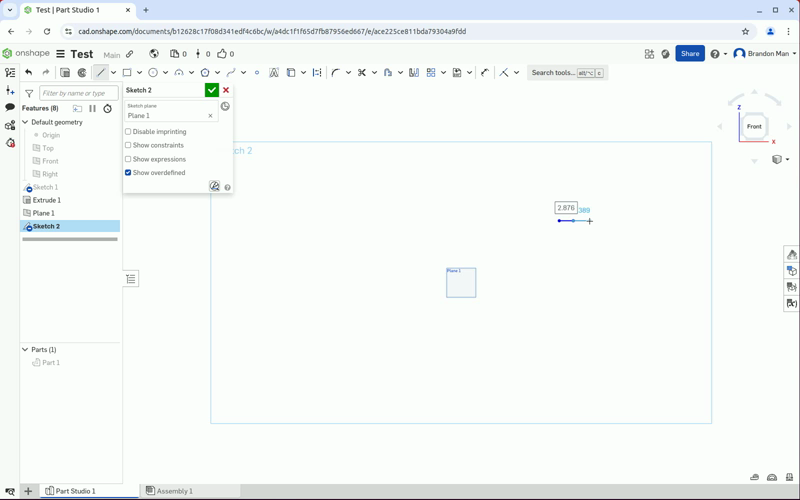
mouse_move(573, 203)
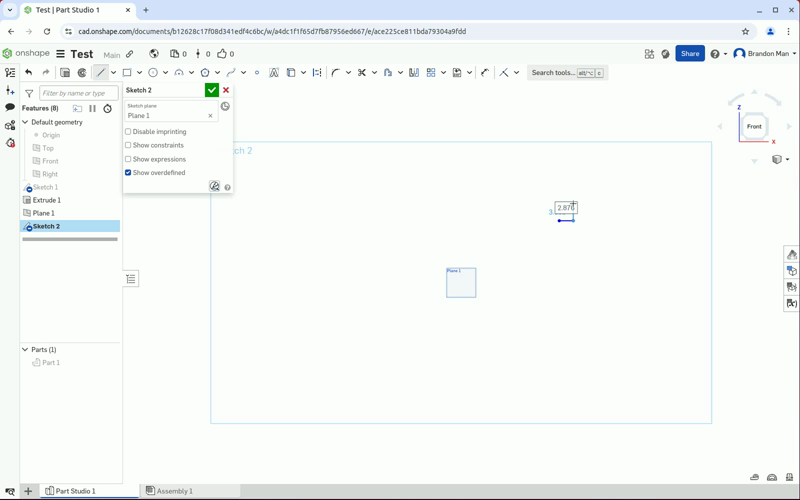
click(573, 203)
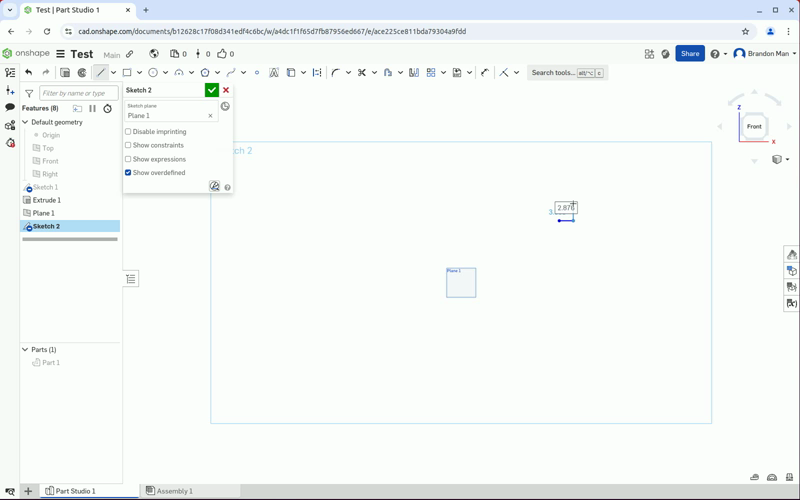
key_up(shift)
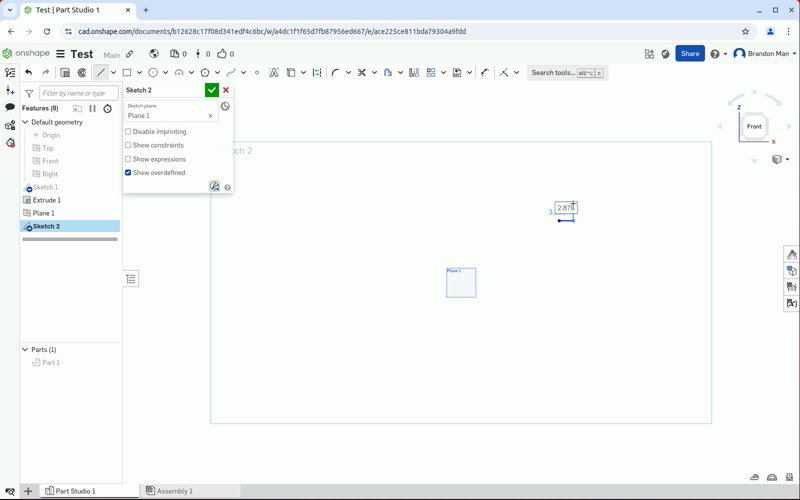
key_down(shift)
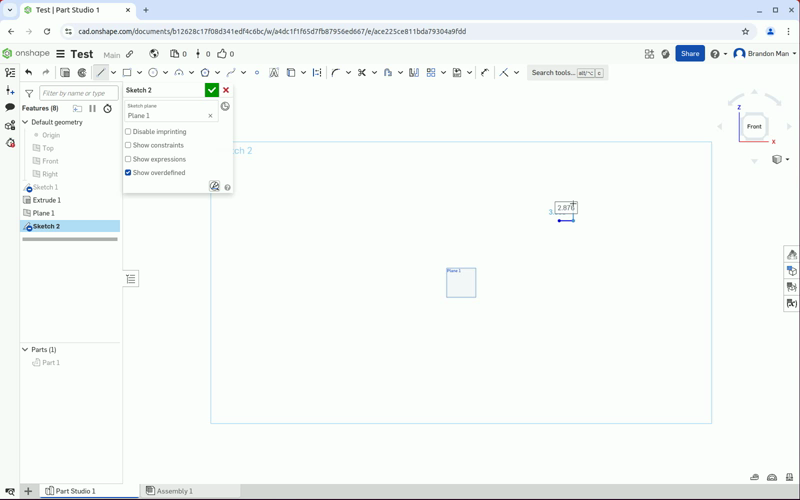
mouse_move(589, 203)
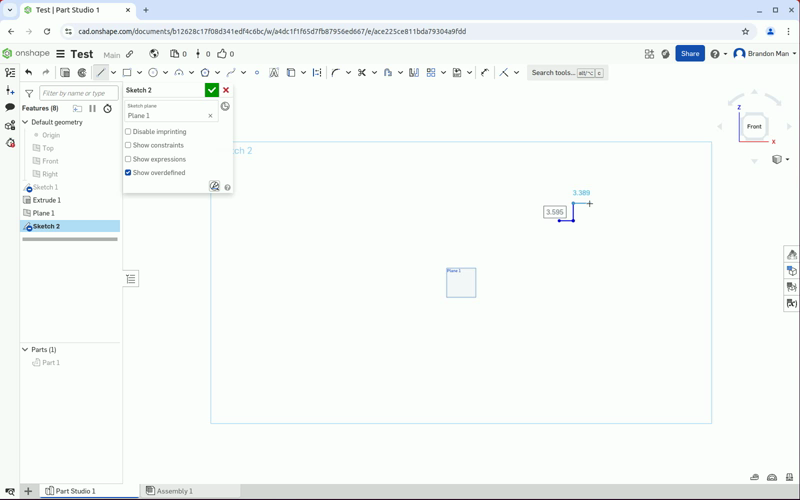
mouse_move(559, 203)
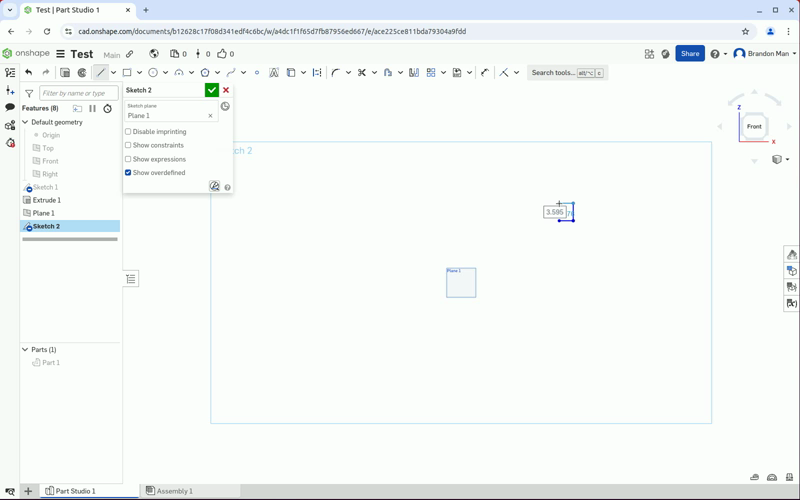
click(559, 203)
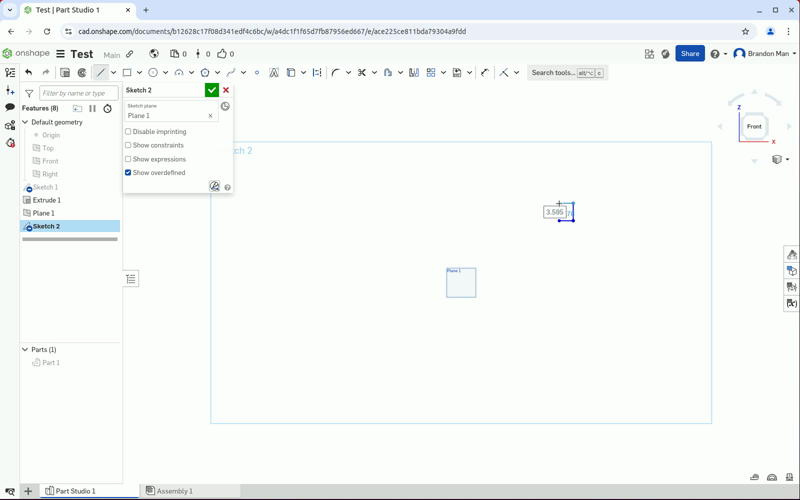
key_up(shift)
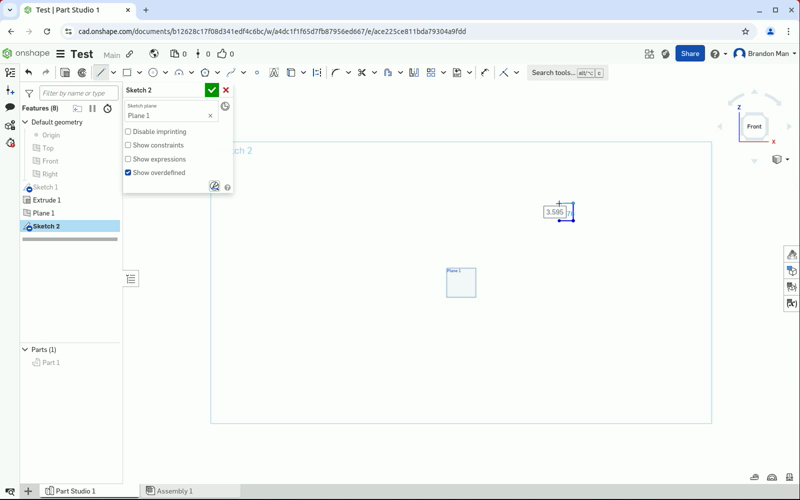
mouse_move(589, 203)
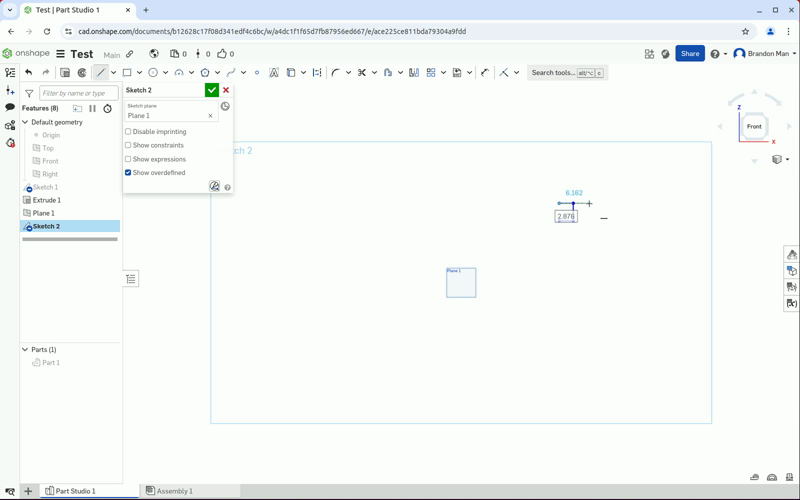
key_down(shift)
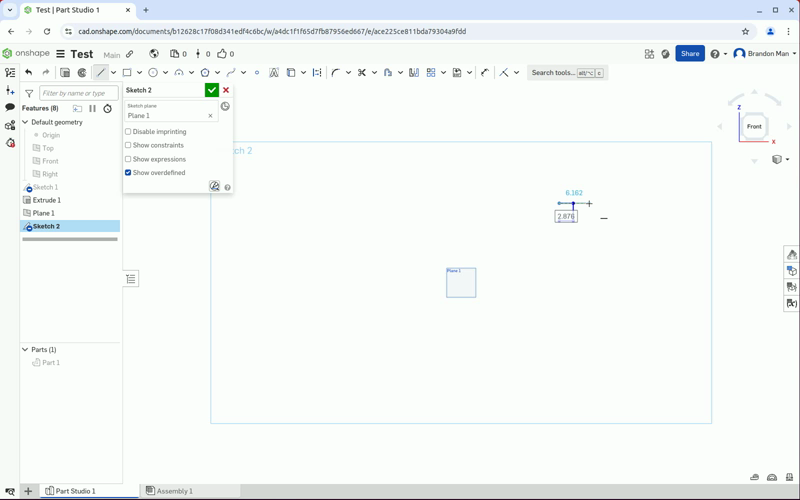
mouse_move(559, 220)
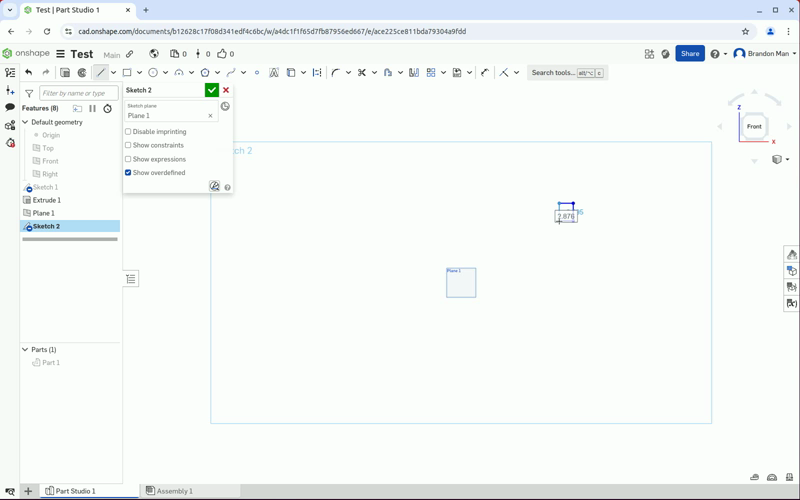
key_up(shift)
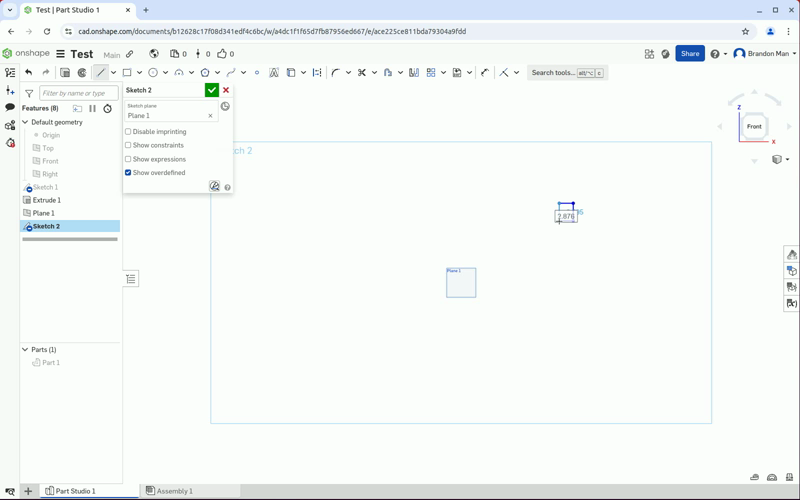
click(559, 220)
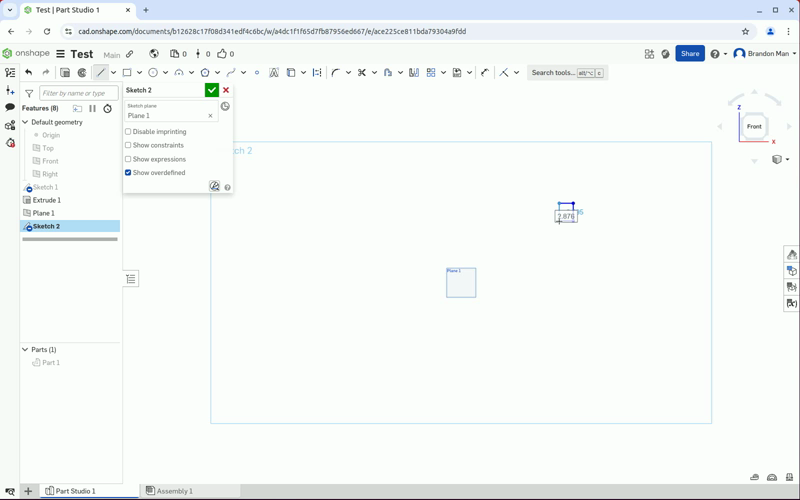
key(esc)
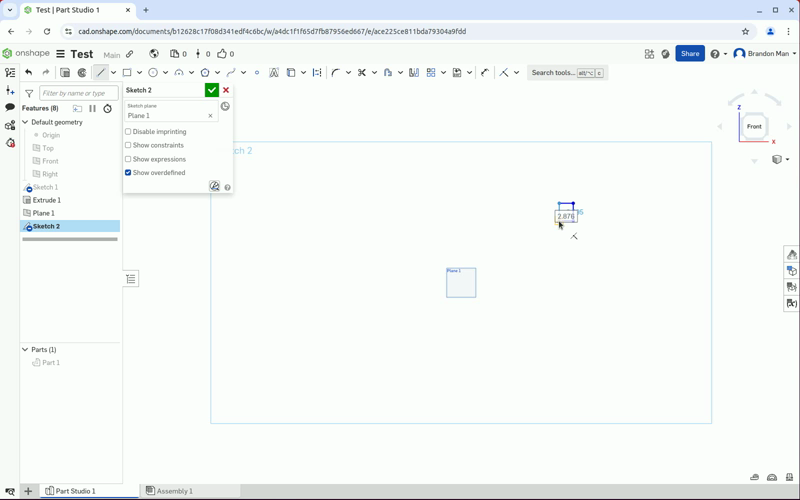
mouse_move(570, 216)
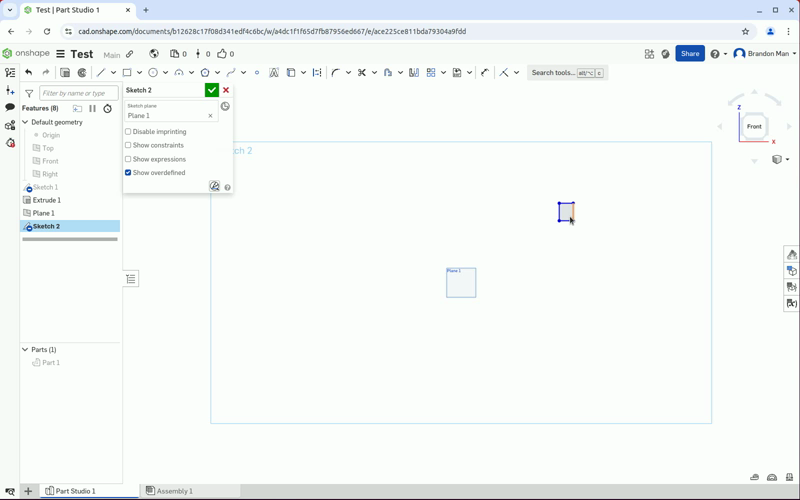
scroll(6)
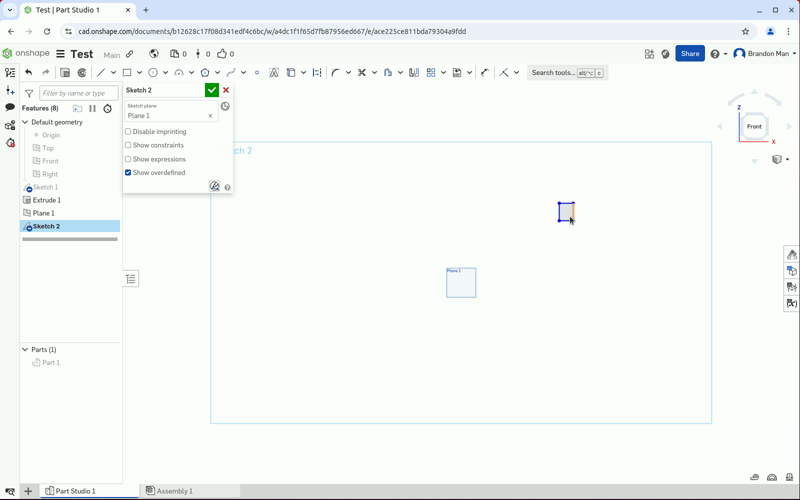
scroll(6)
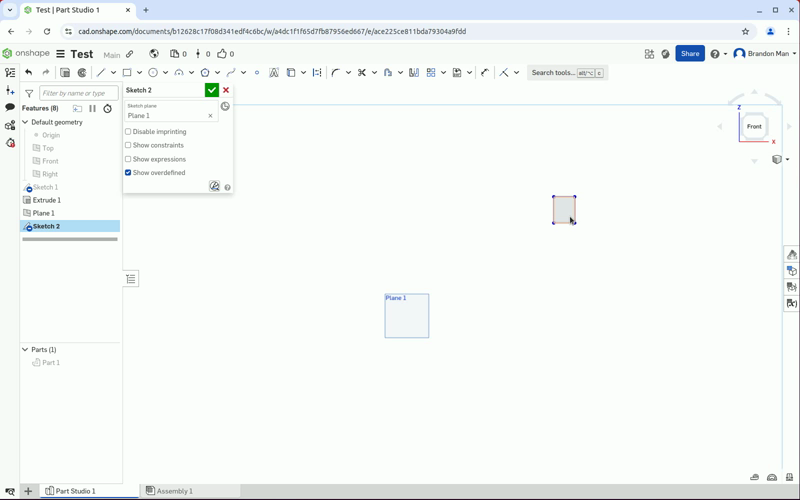
scroll(6)
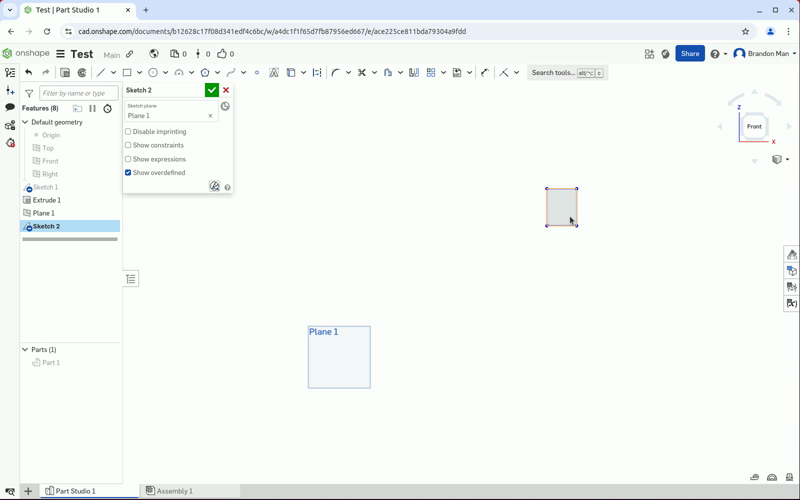
scroll(6)
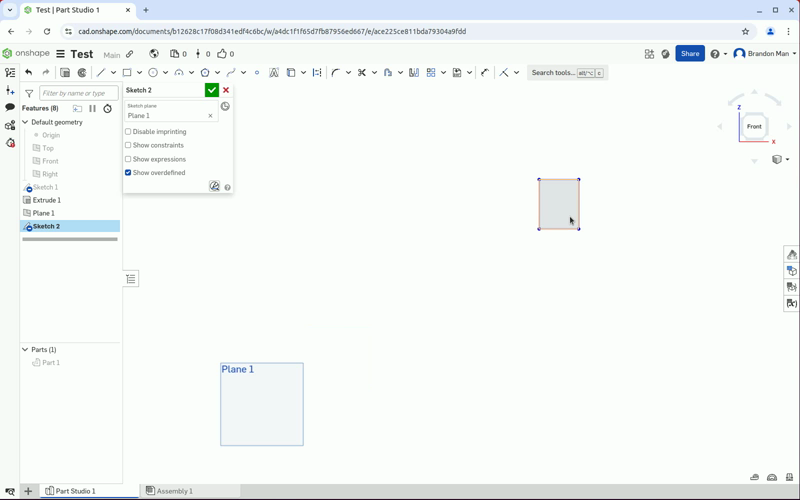
scroll(6)
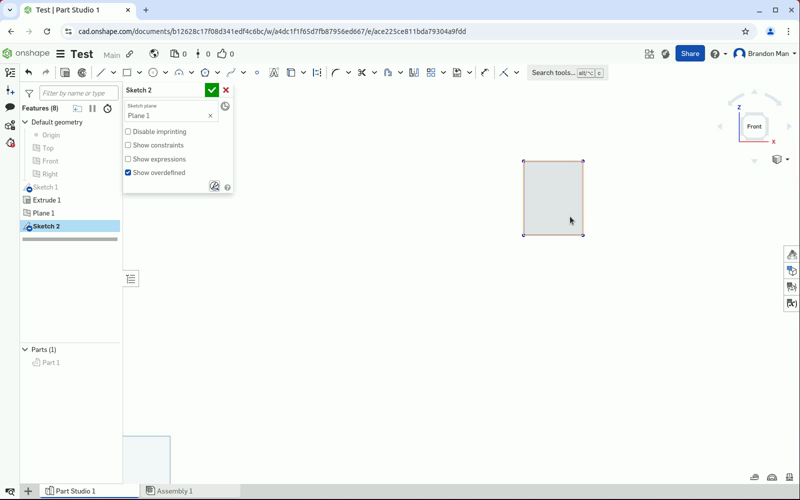
scroll(6)
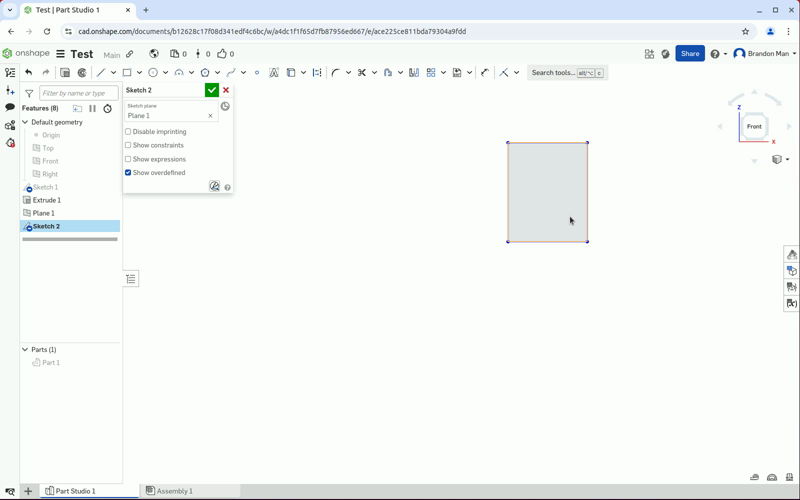
scroll(6)
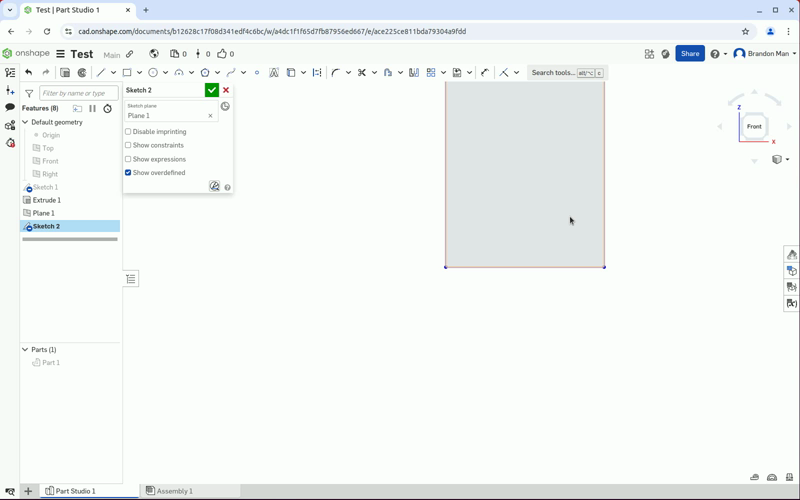
click(570, 216)
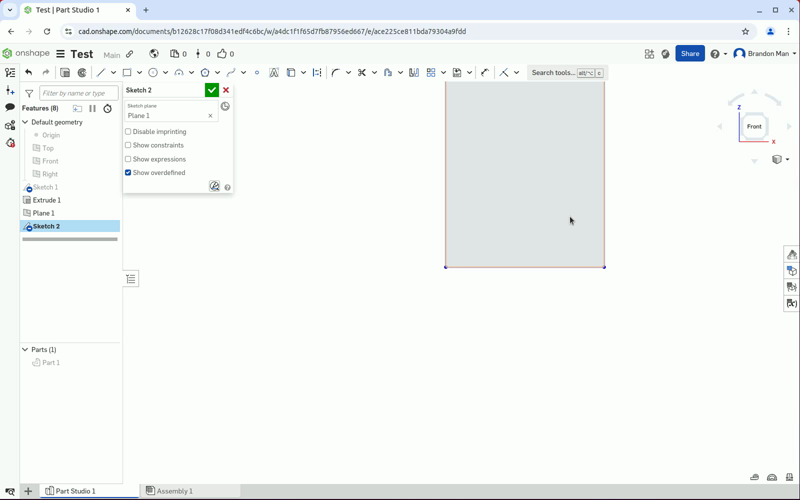
scroll(-6)
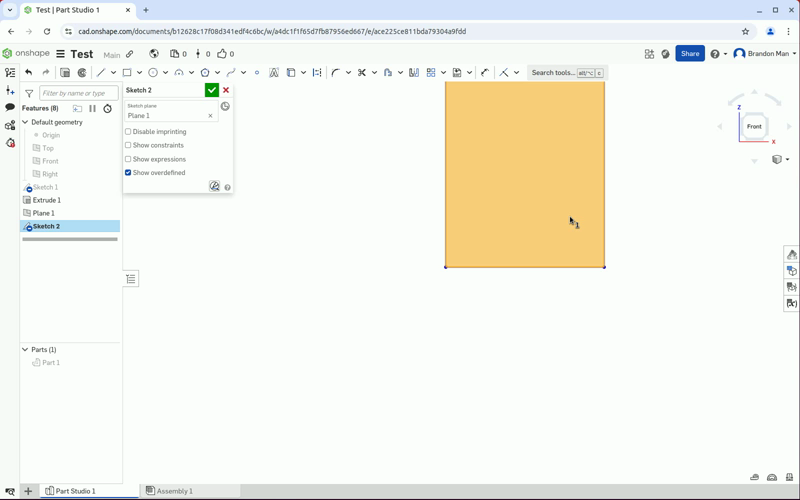
scroll(-6)
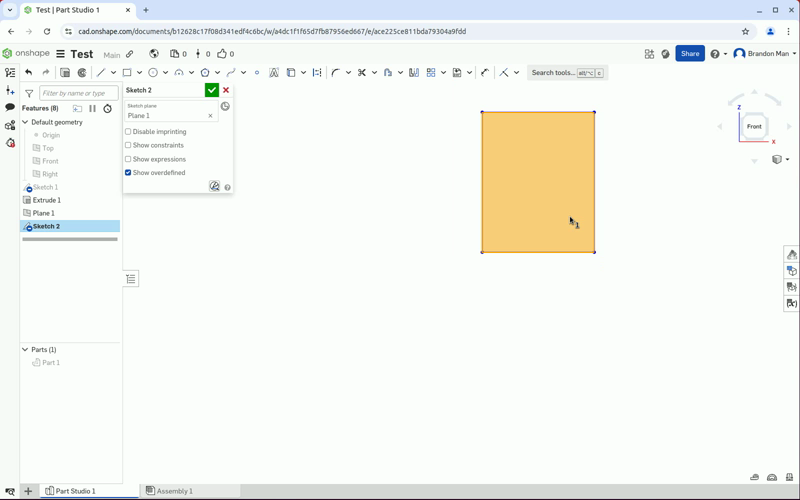
scroll(-6)
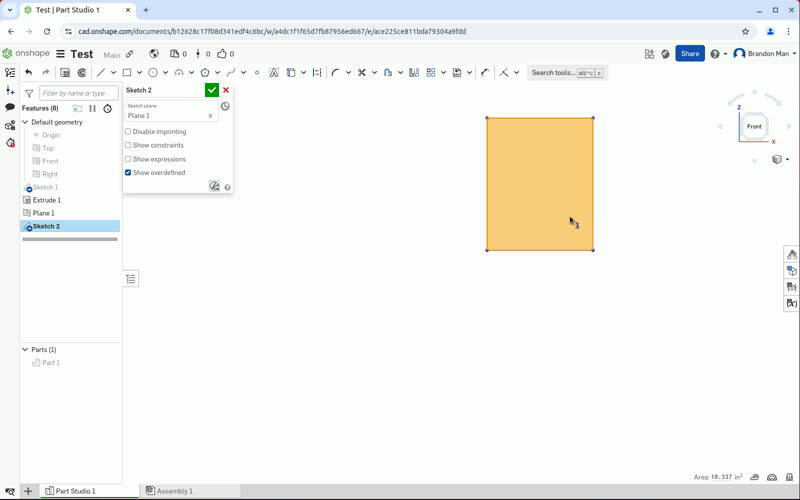
scroll(-6)
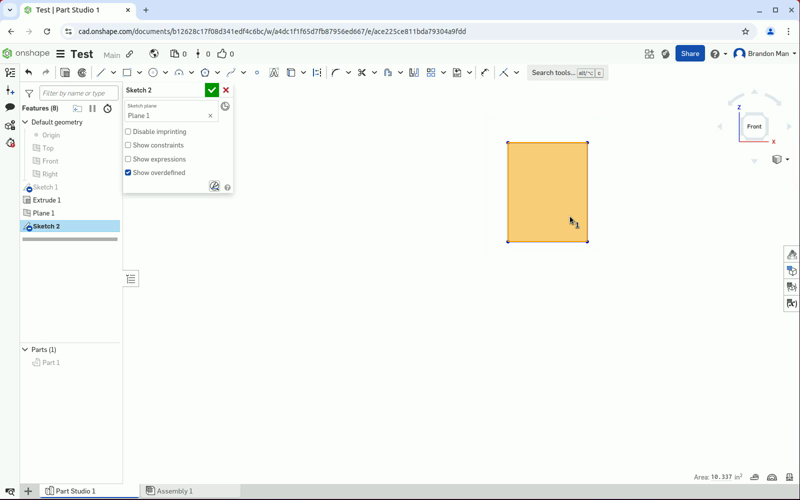
scroll(-6)
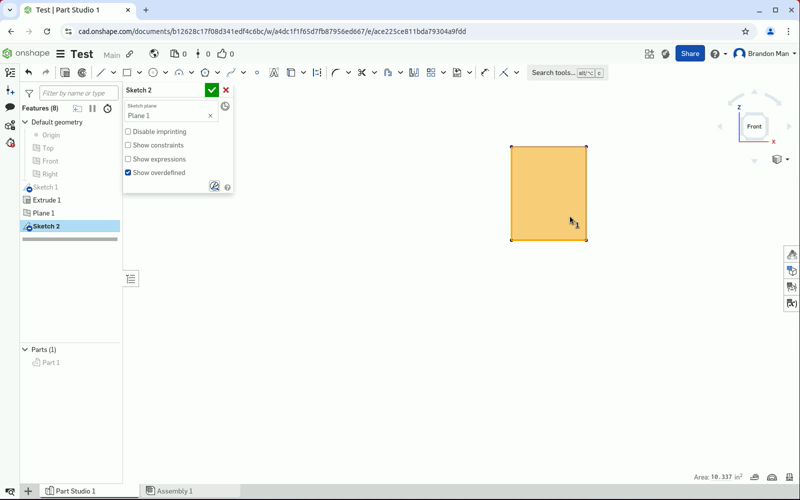
scroll(-6)
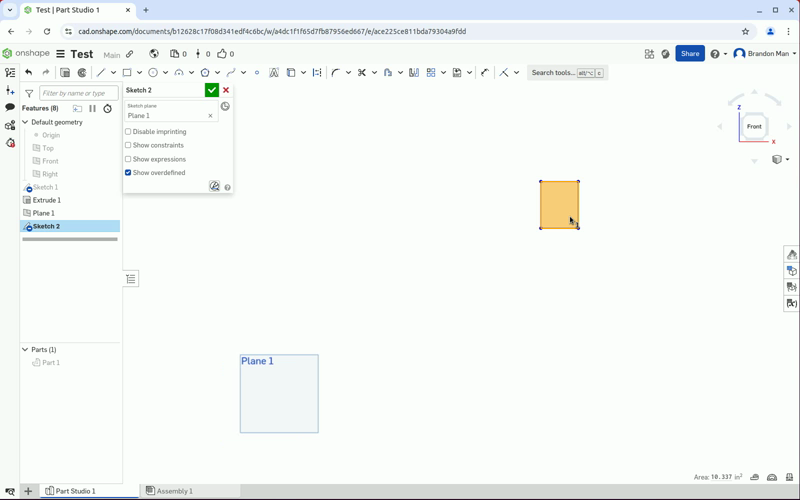
scroll(-6)
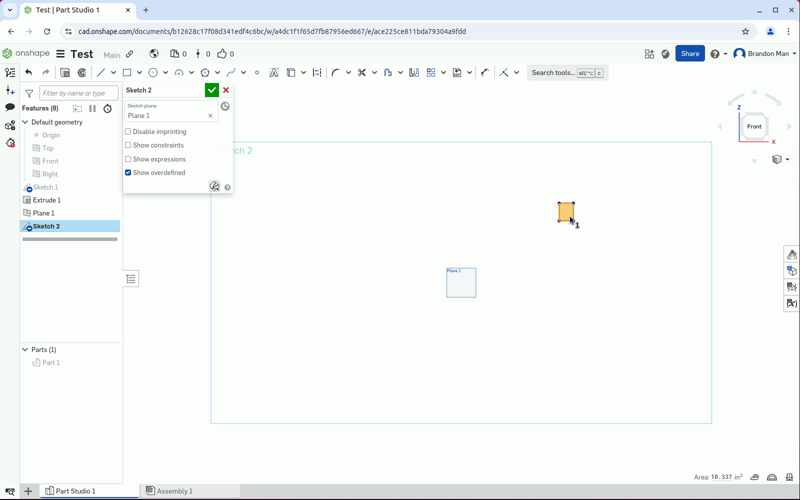
mouse_move(73, 352)
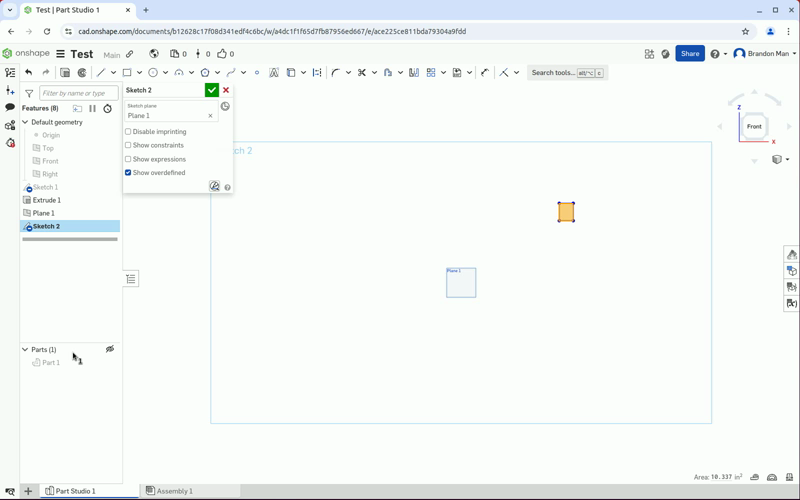
key(shift+y)
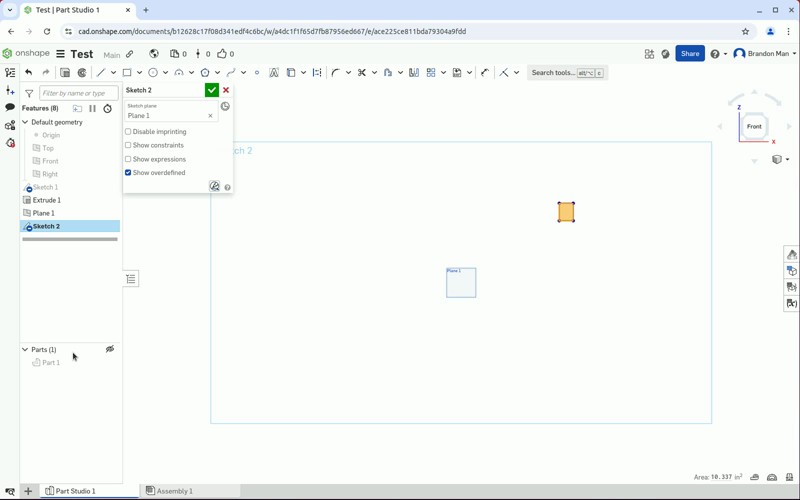
key(shift+e)
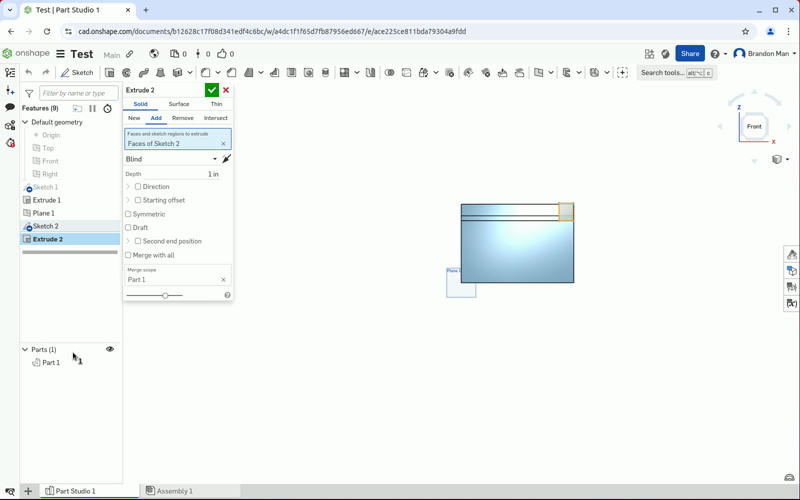
mouse_move(143, 106)
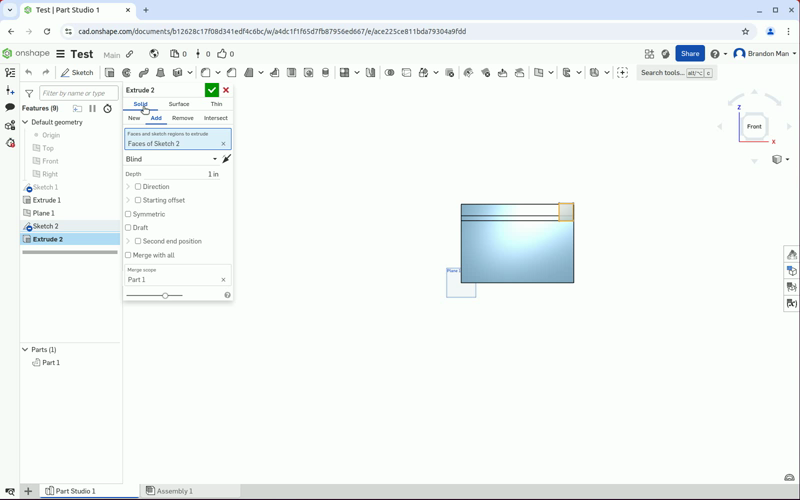
click(143, 106)
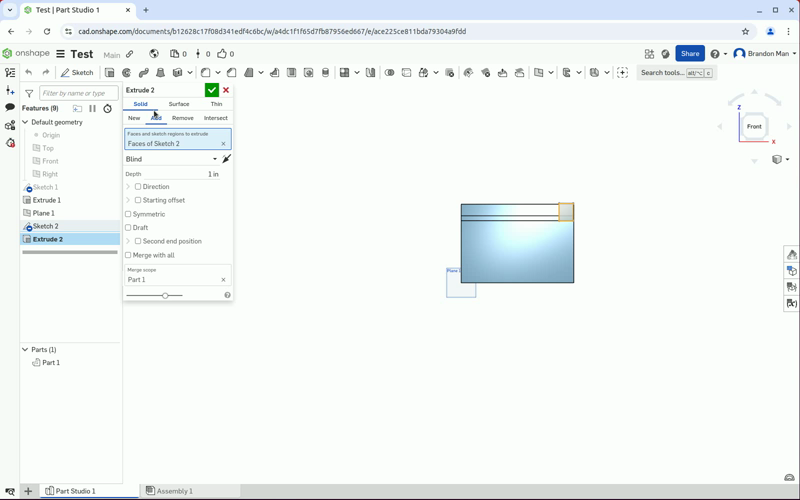
mouse_move(186, 120)
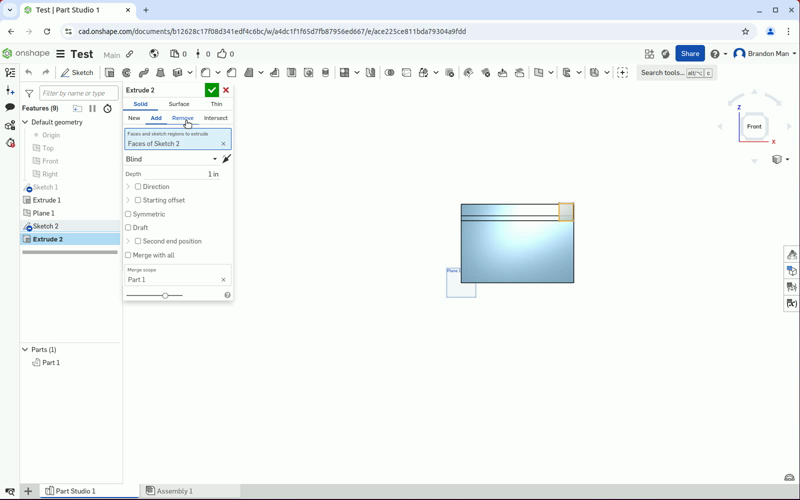
click(186, 120)
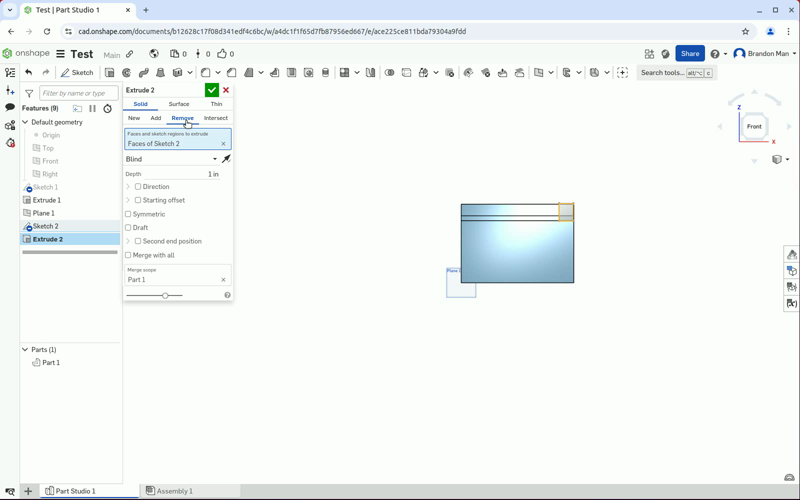
key(tab, 4)
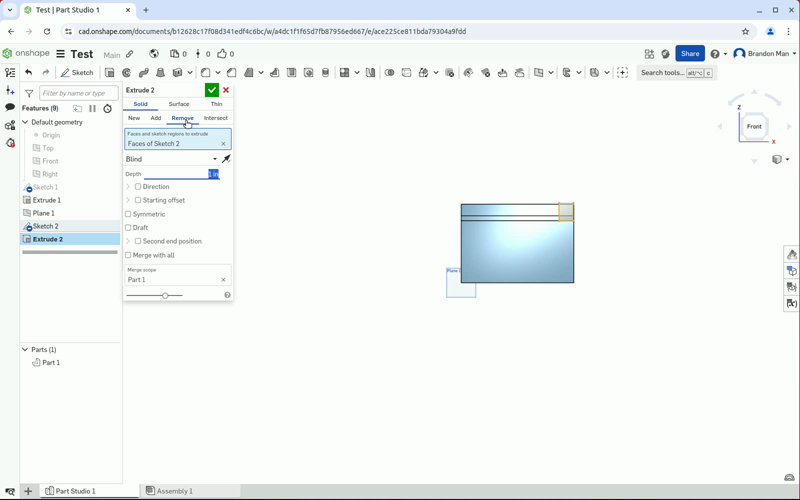
text(1.444)
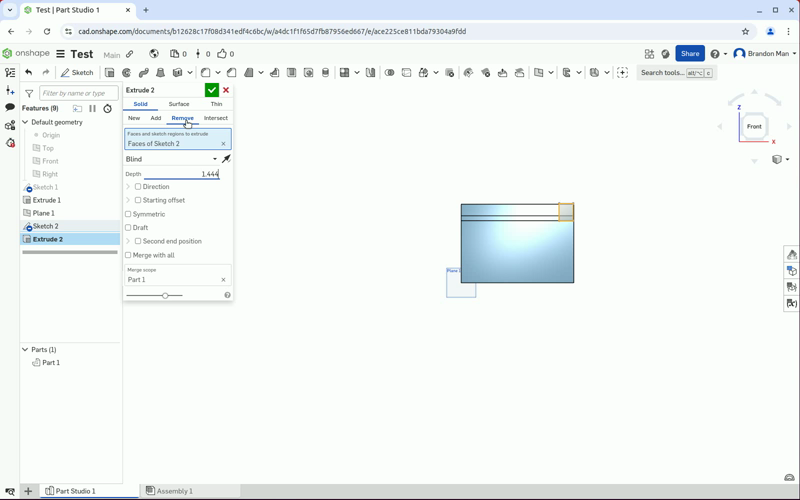
key(tab, 6)
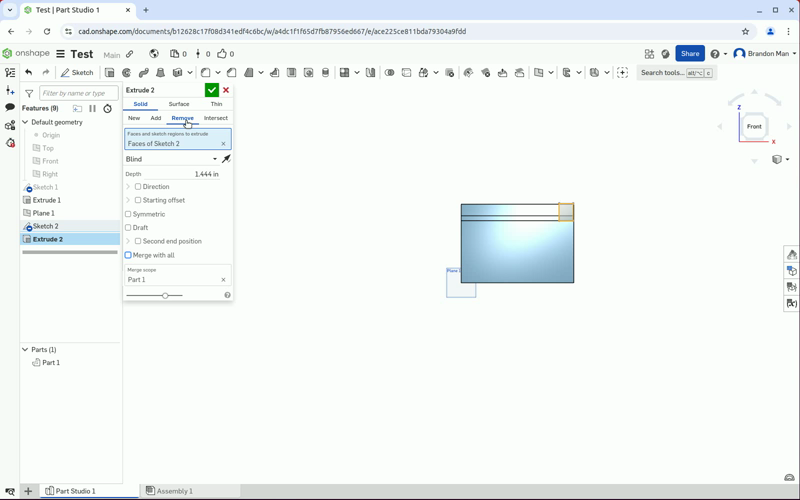
key(space)
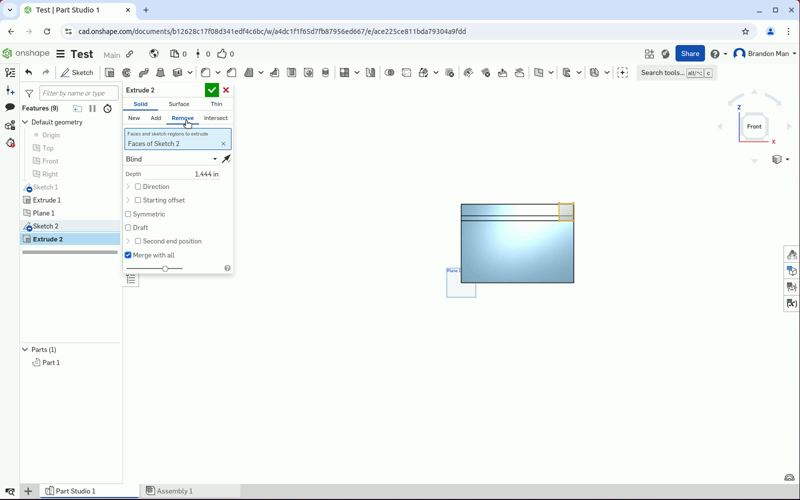
key(enter)
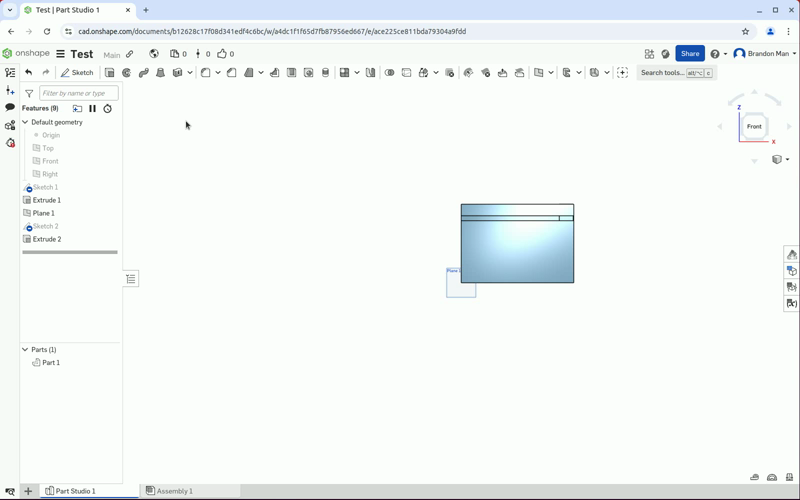
key(shift+h)
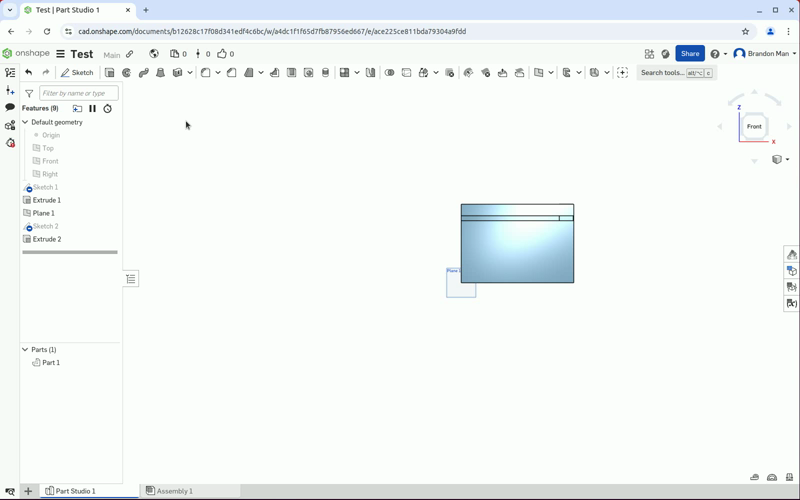
key(shift+h)
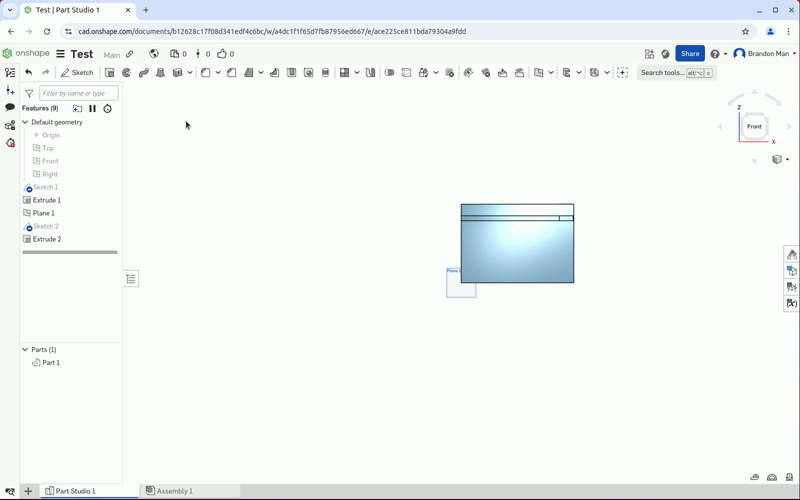
mouse_move(73, 189)
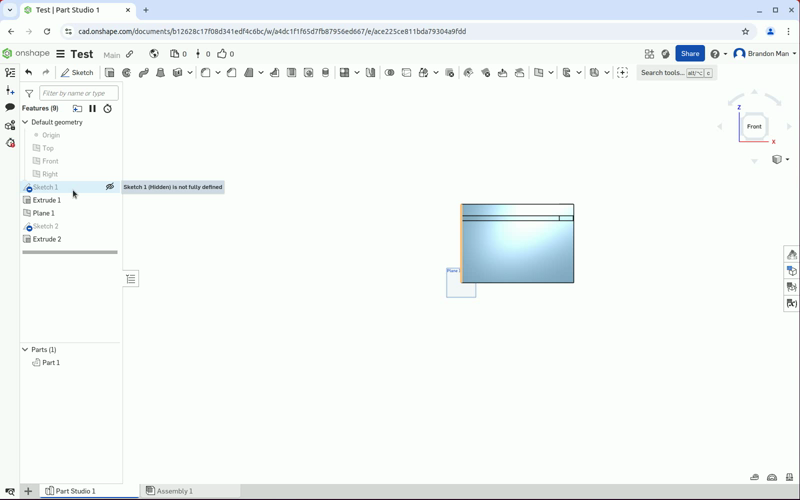
click(73, 189)
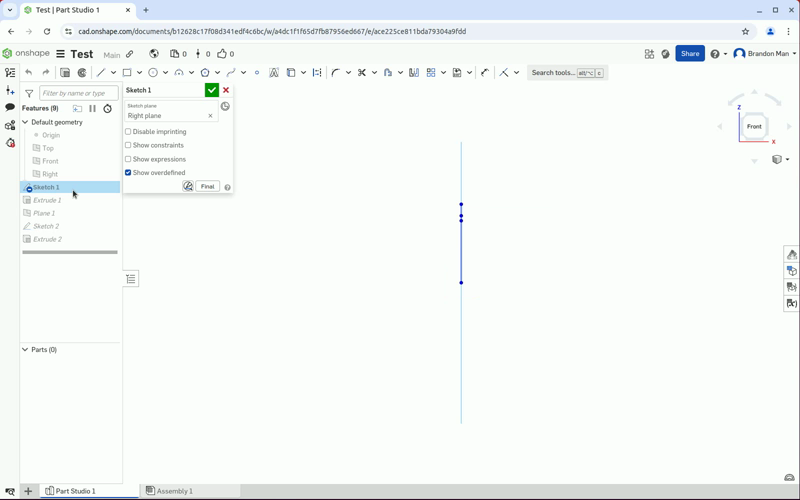
mouse_move(229, 92)
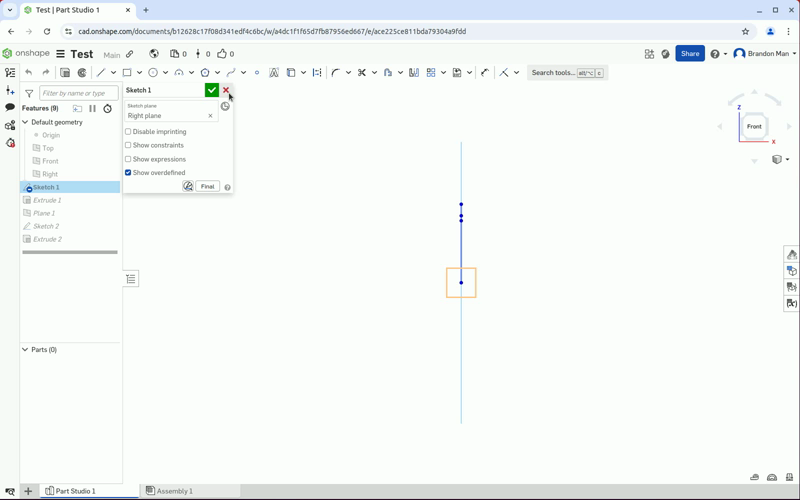
click(229, 92)
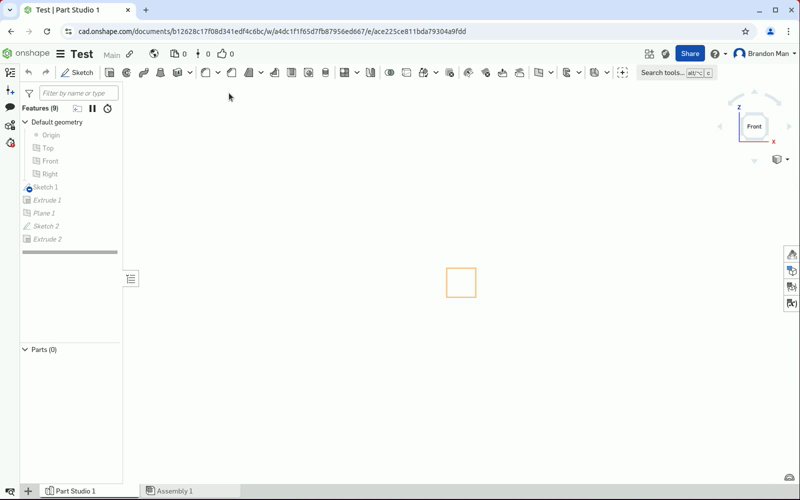
key(shift+s)
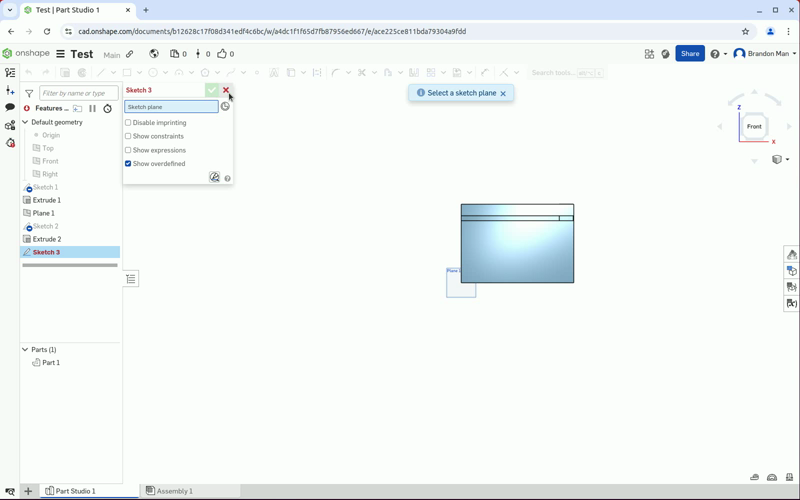
mouse_move(73, 215)
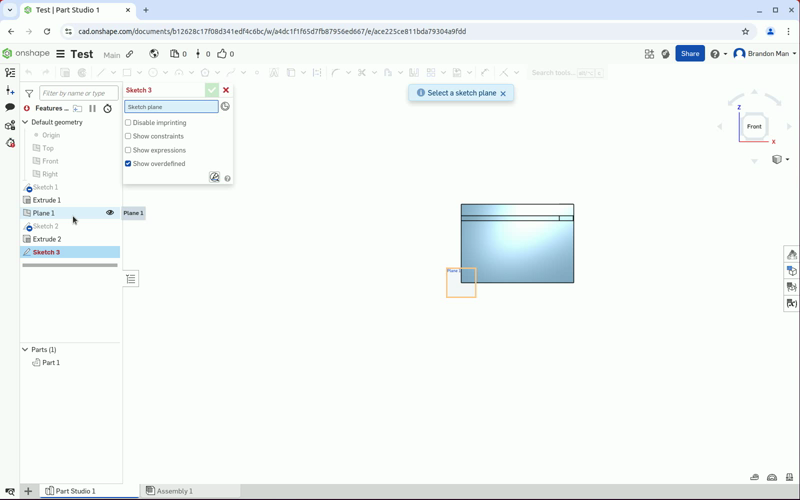
click(73, 215)
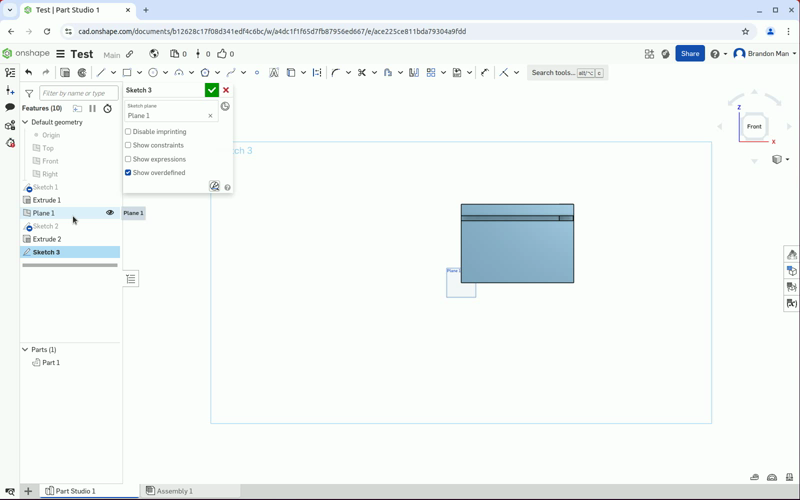
mouse_move(73, 352)
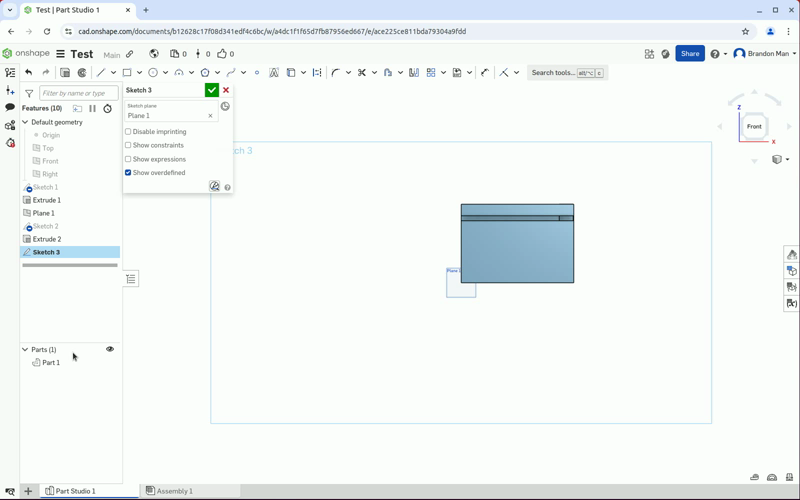
key(y)
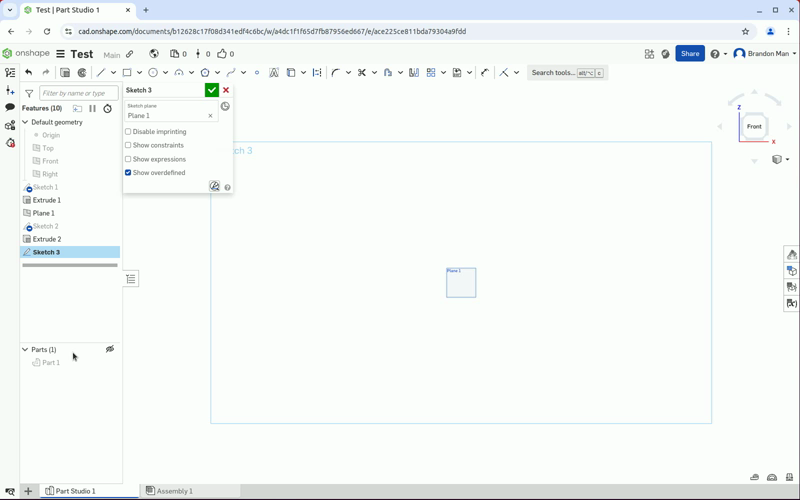
key(l)
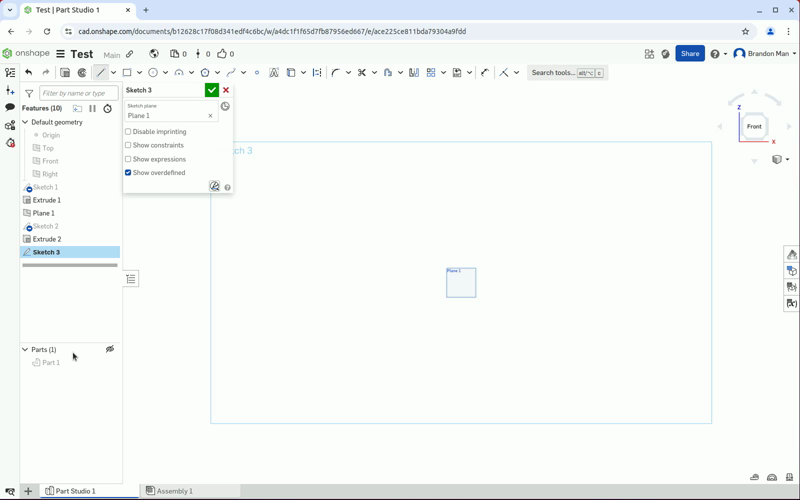
key_down(shift)
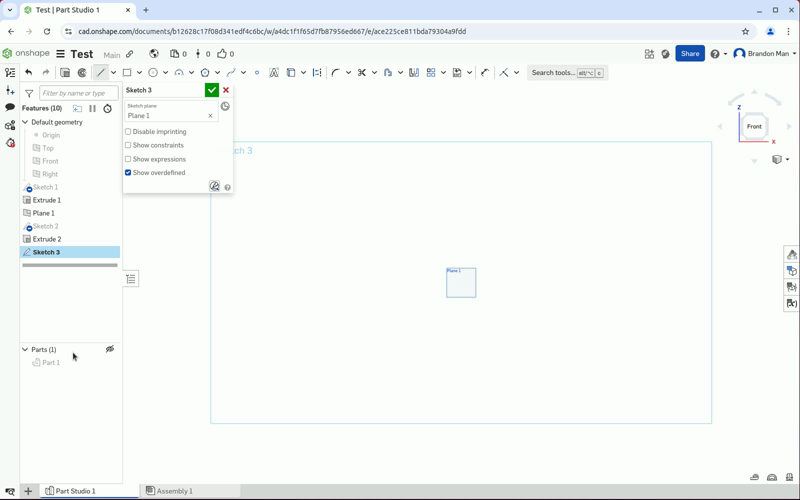
mouse_move(460, 220)
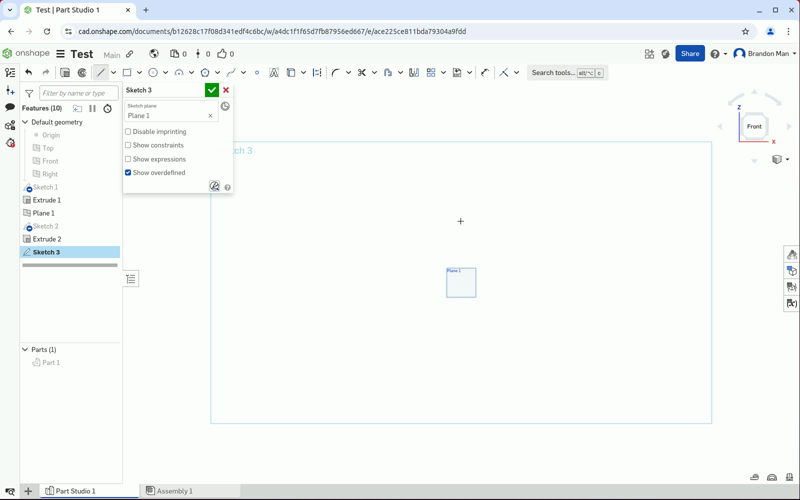
click(460, 220)
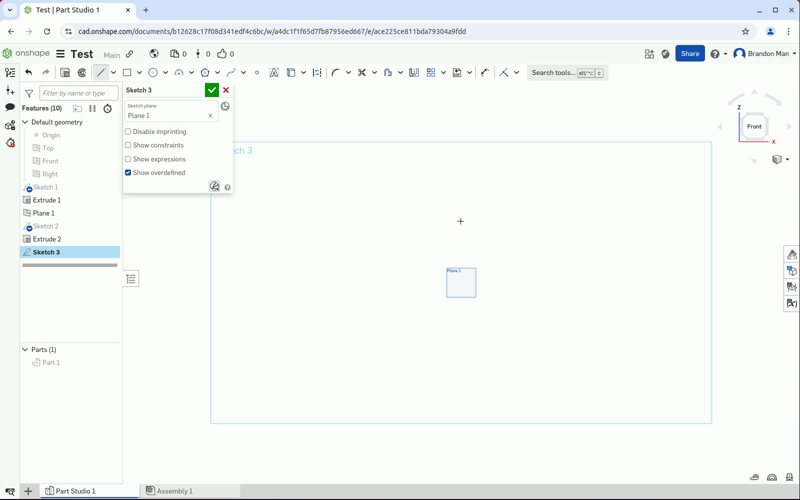
key_up(shift)
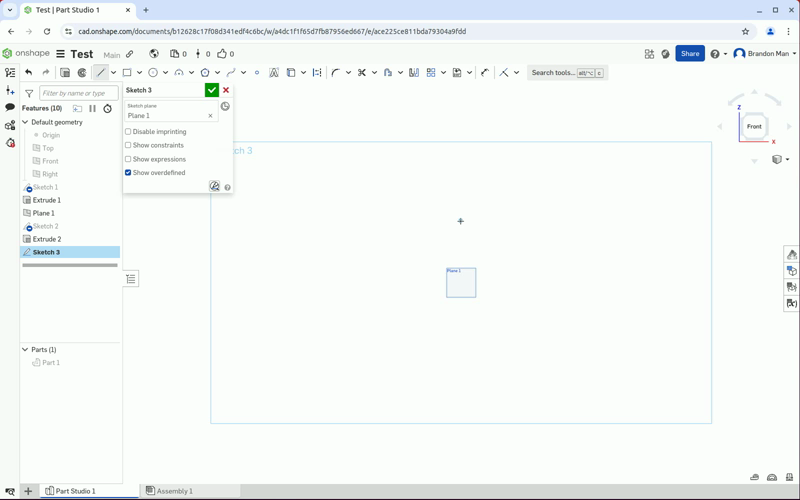
key_down(shift)
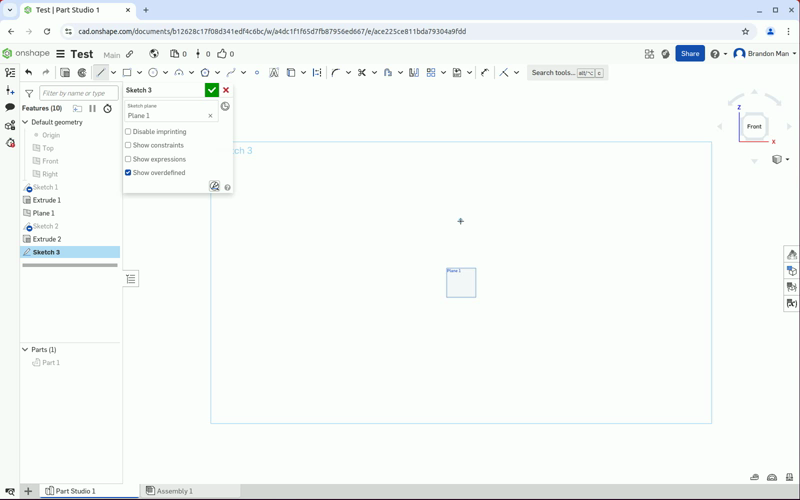
mouse_move(490, 220)
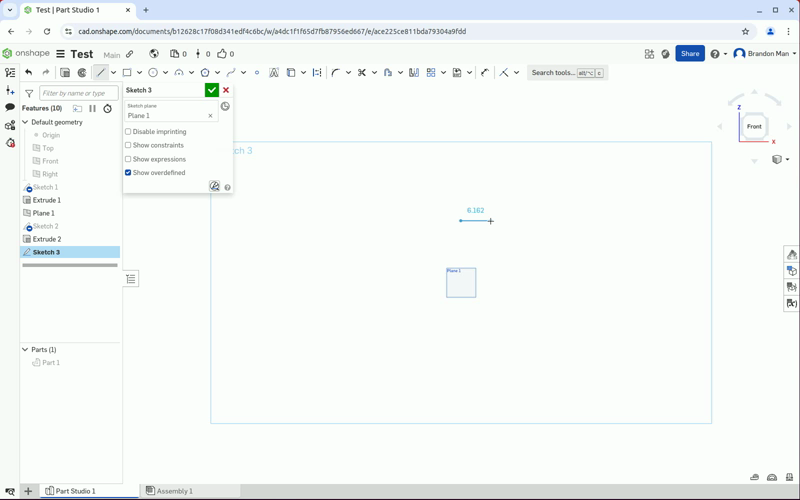
mouse_move(474, 220)
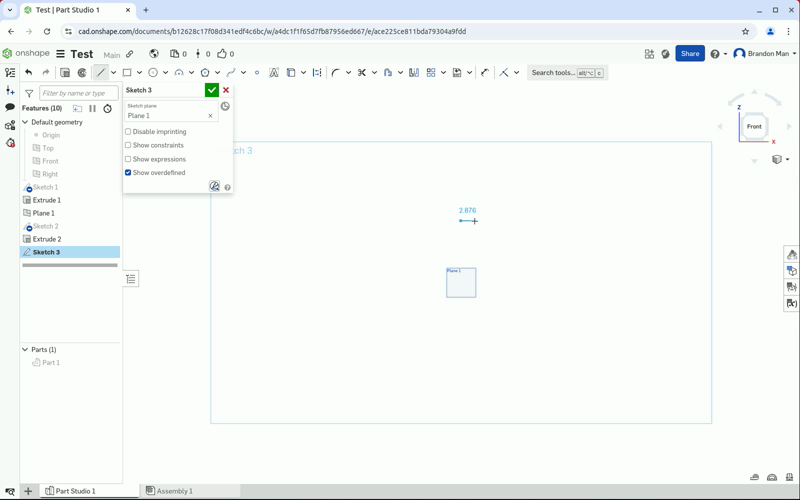
click(474, 220)
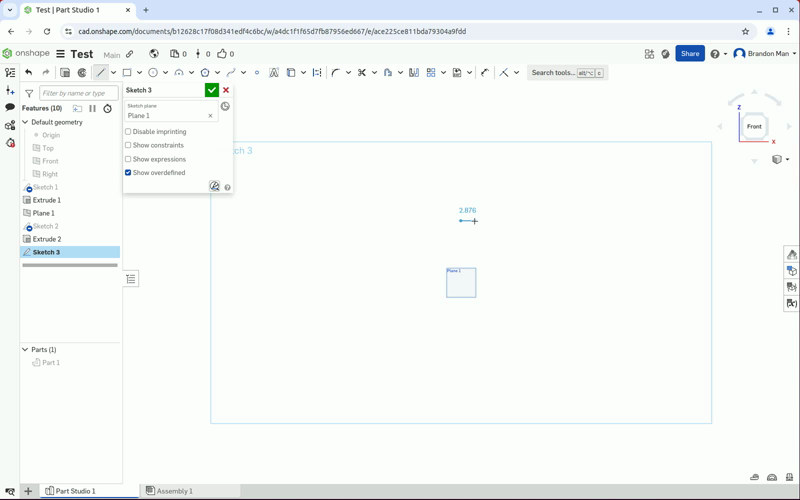
key_up(shift)
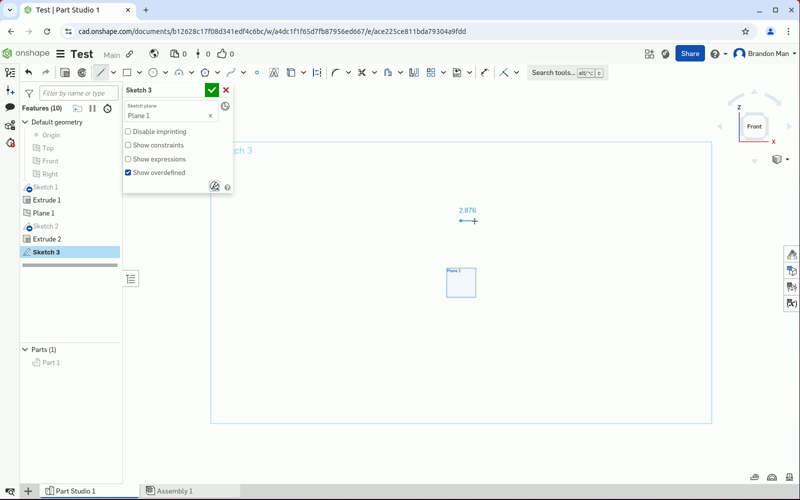
key_down(shift)
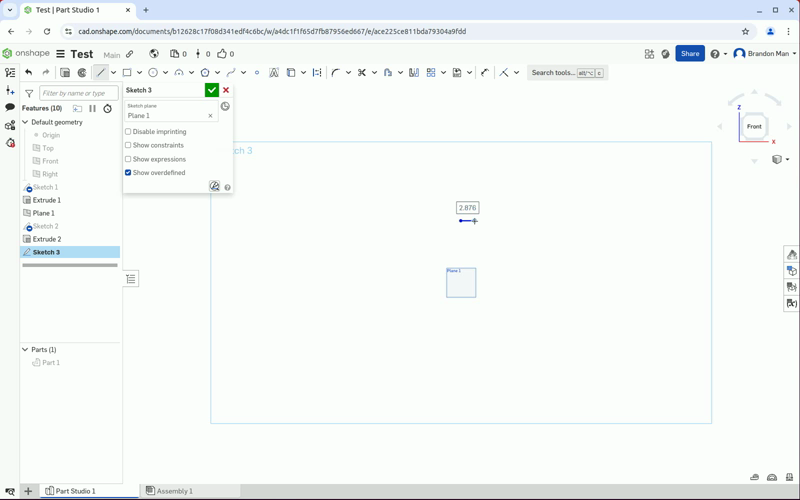
mouse_move(504, 220)
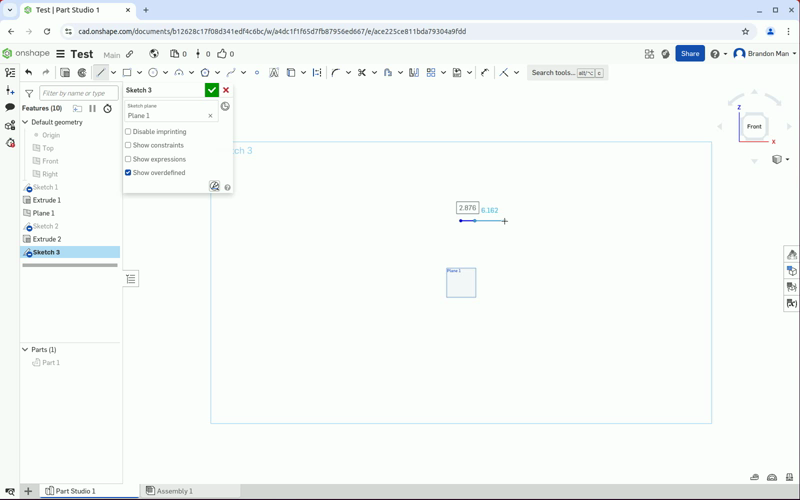
mouse_move(474, 203)
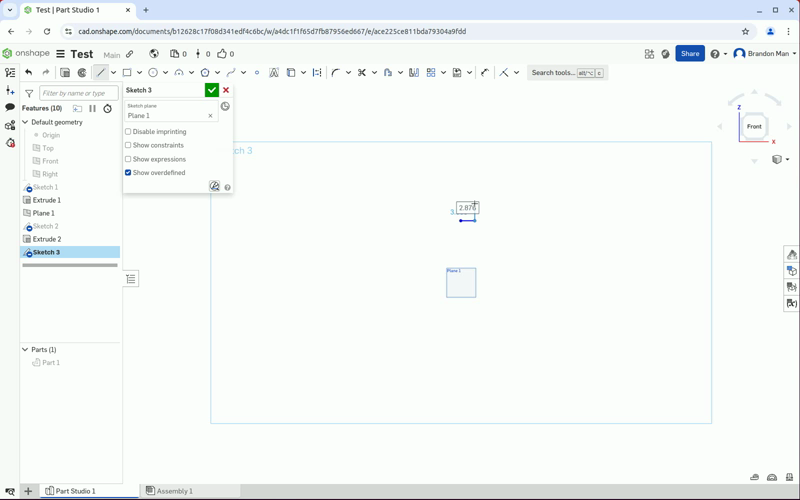
click(474, 203)
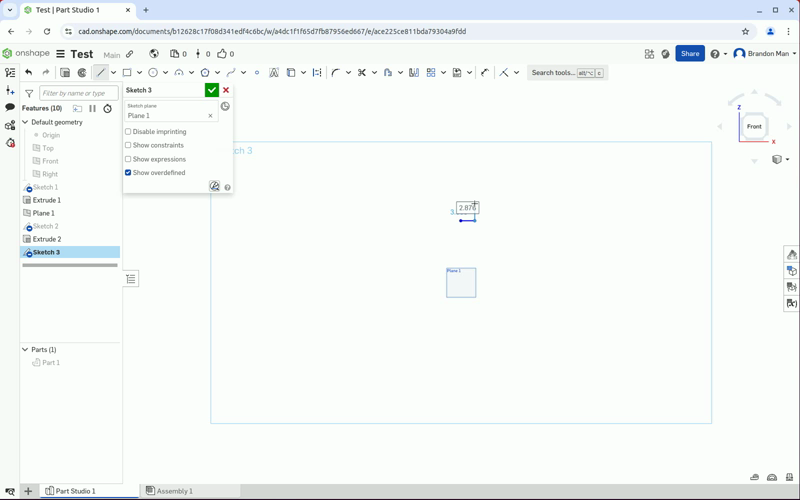
key_up(shift)
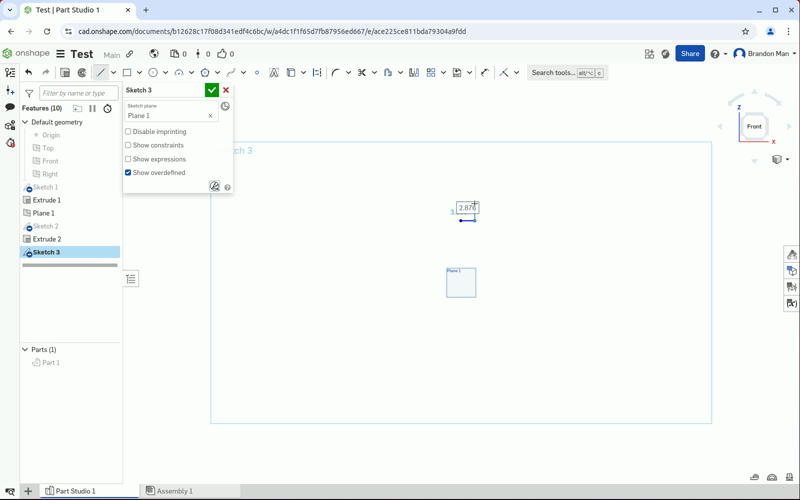
key_down(shift)
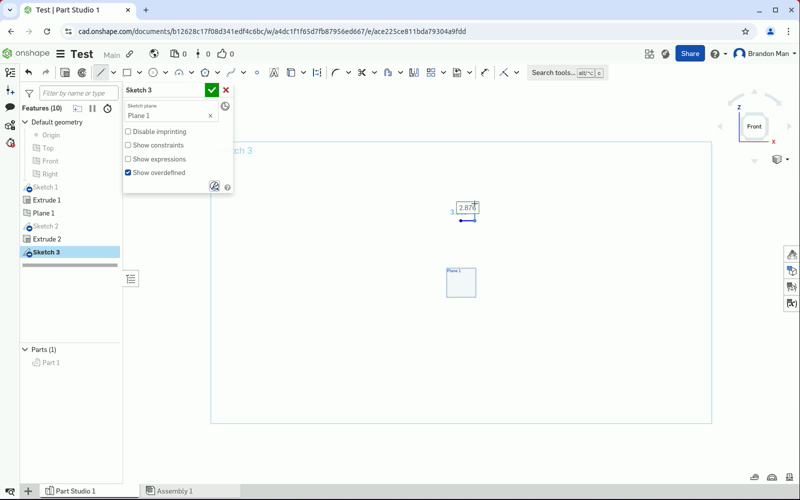
mouse_move(504, 203)
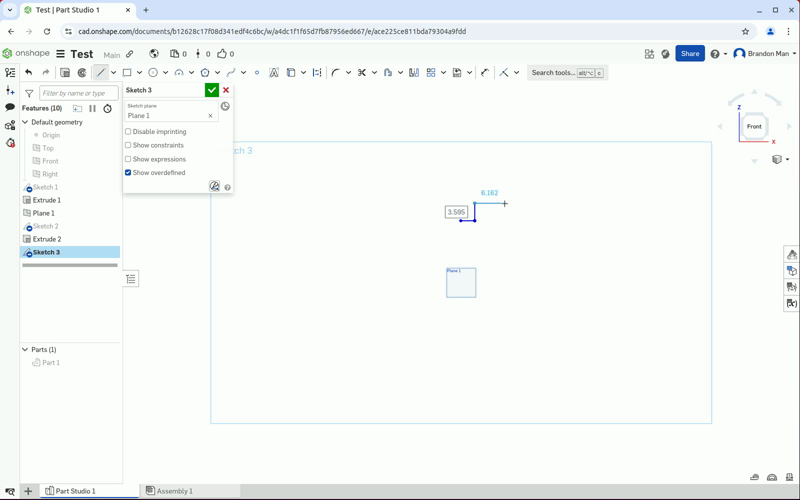
mouse_move(460, 203)
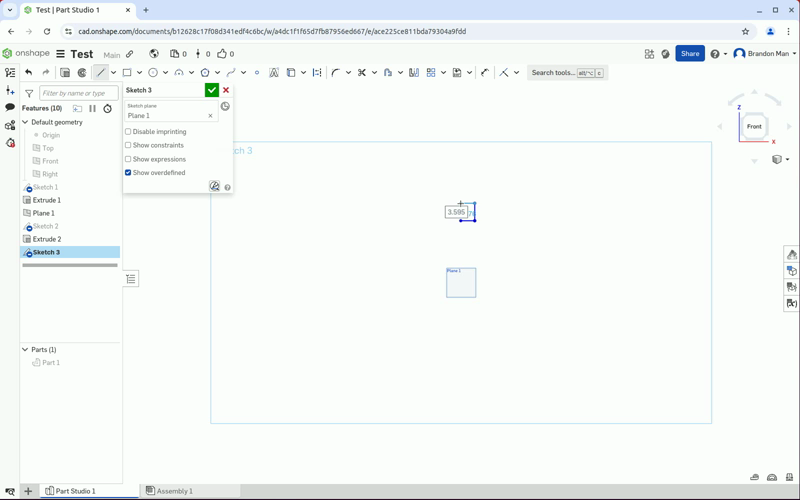
click(460, 203)
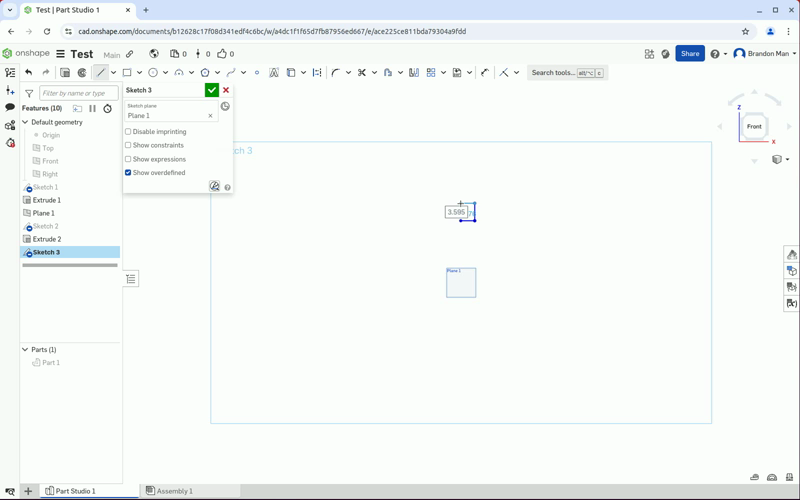
key_up(shift)
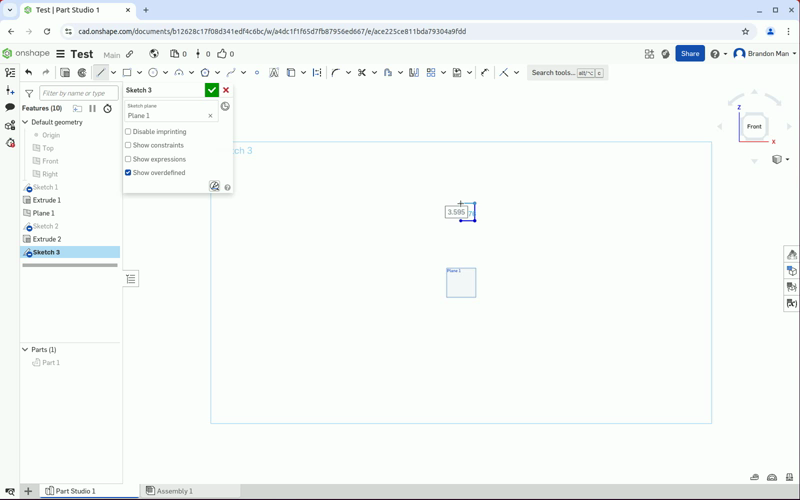
mouse_move(490, 203)
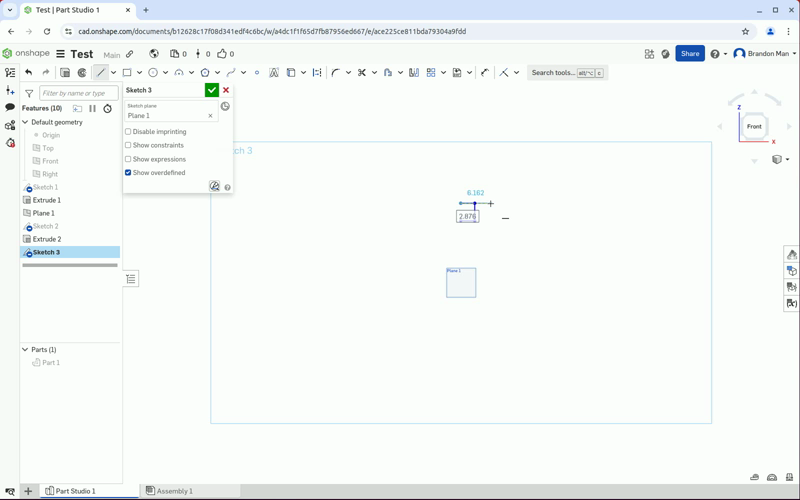
key_down(shift)
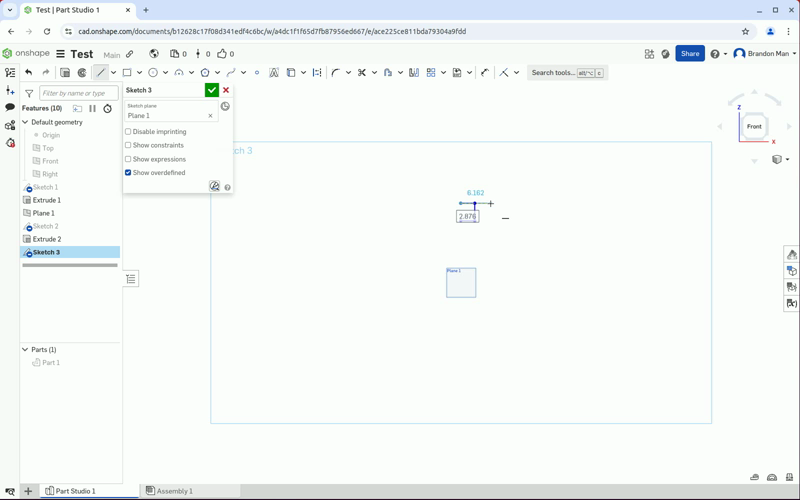
mouse_move(460, 220)
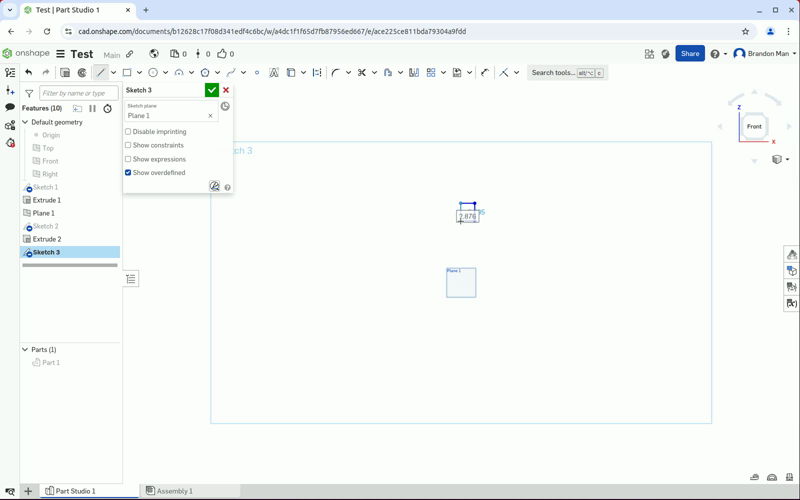
key_up(shift)
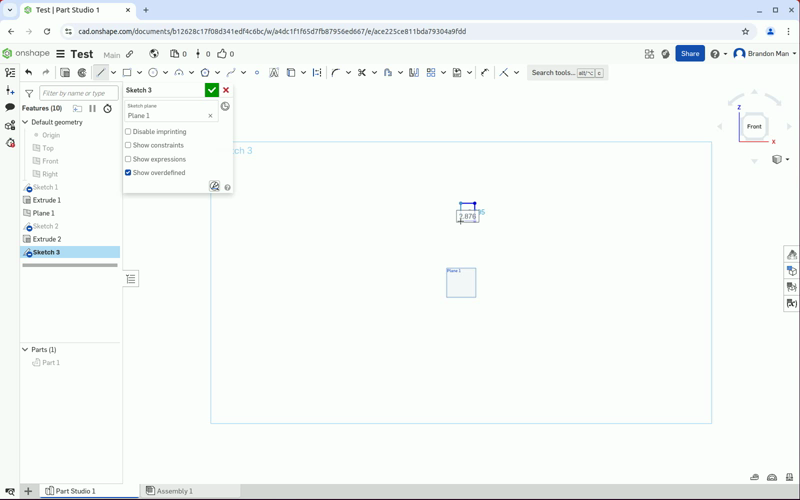
click(460, 220)
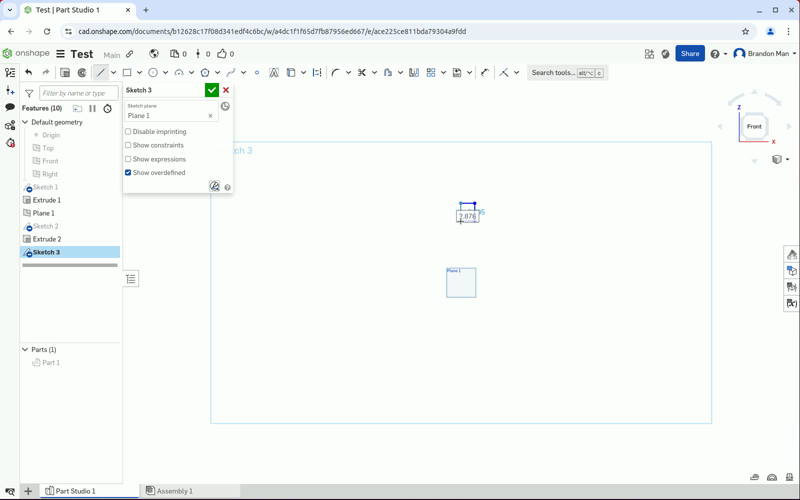
key(esc)
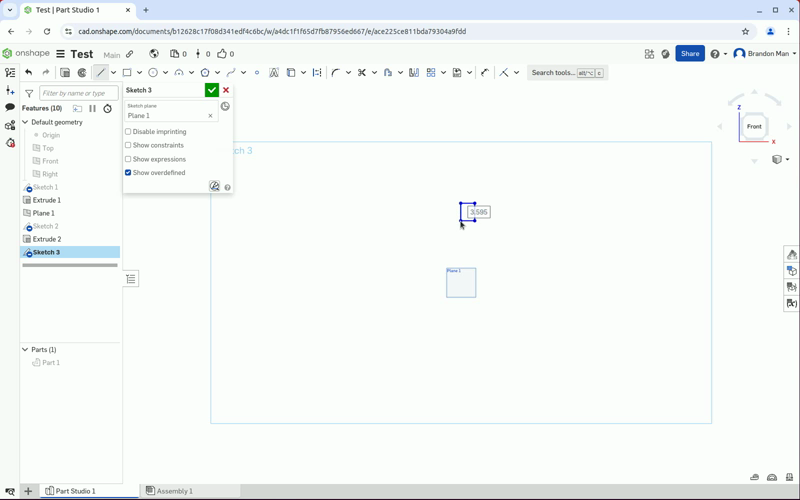
mouse_move(471, 203)
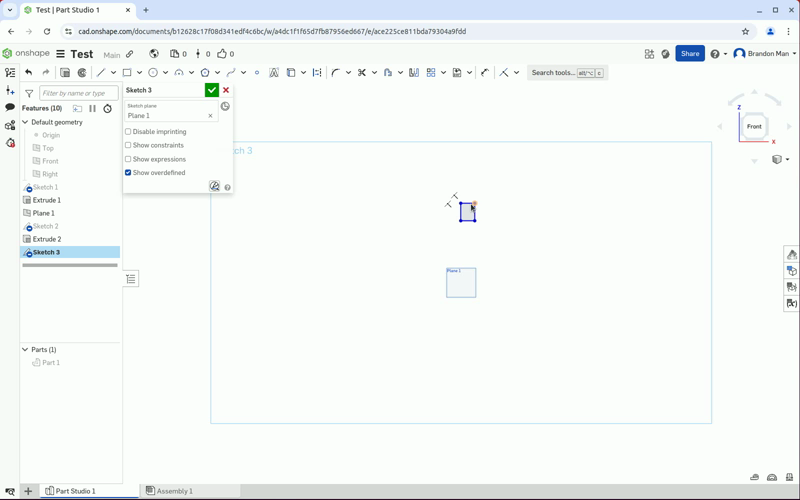
scroll(6)
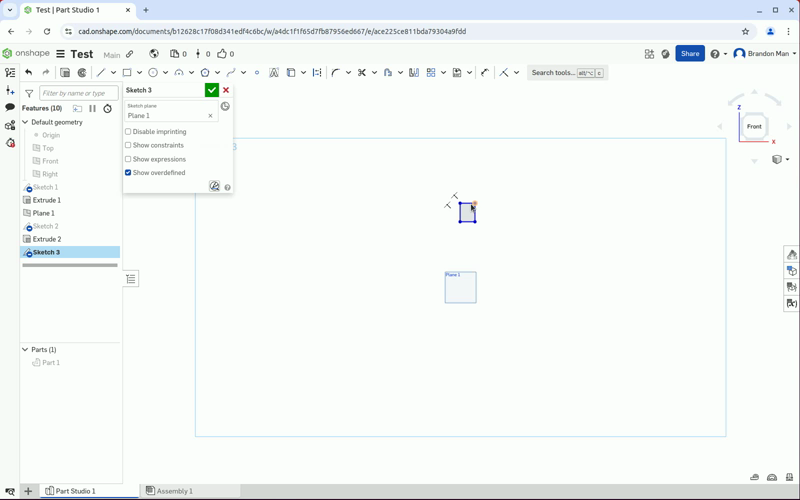
scroll(6)
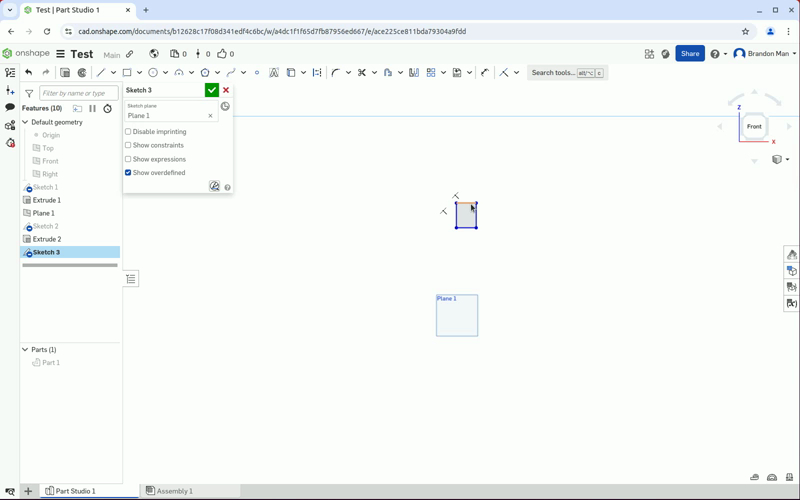
scroll(6)
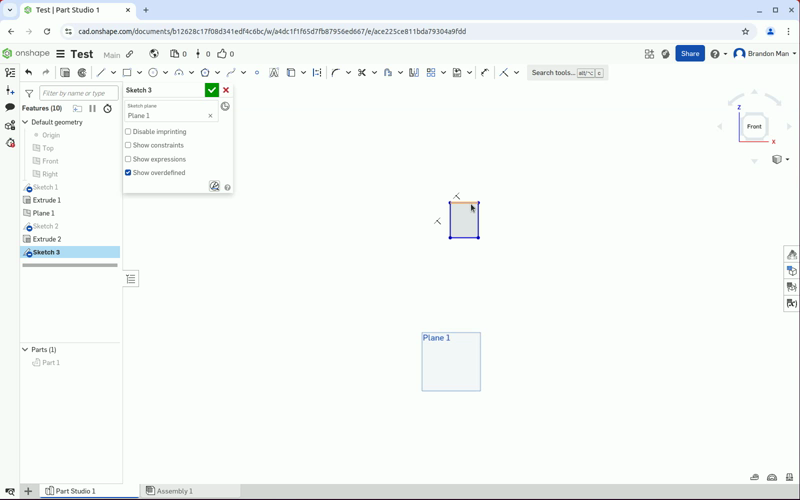
scroll(6)
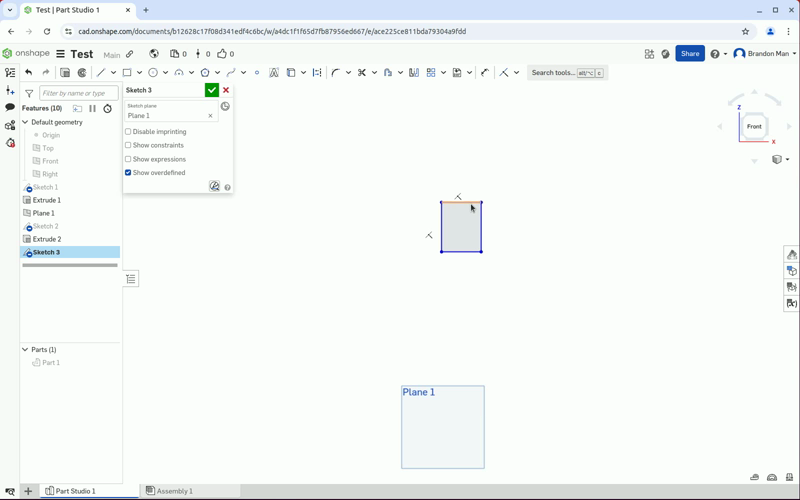
scroll(6)
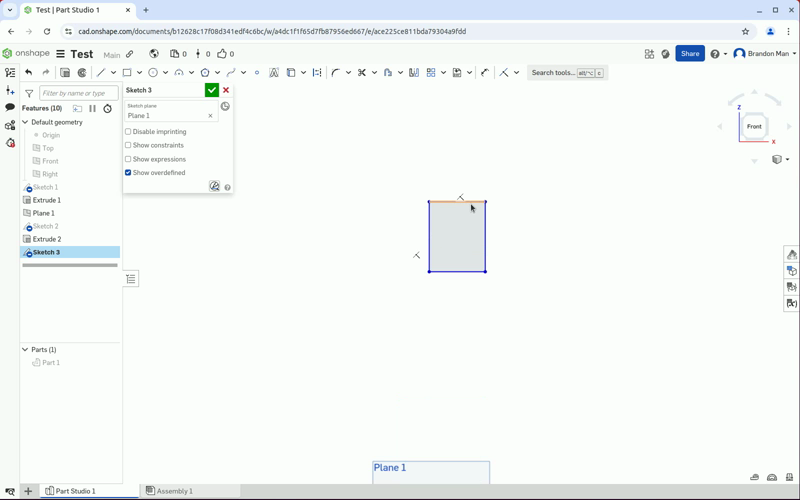
scroll(6)
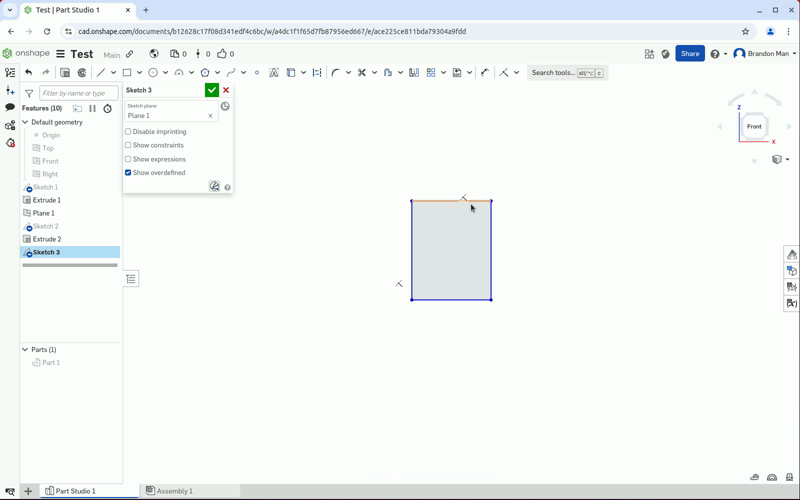
scroll(6)
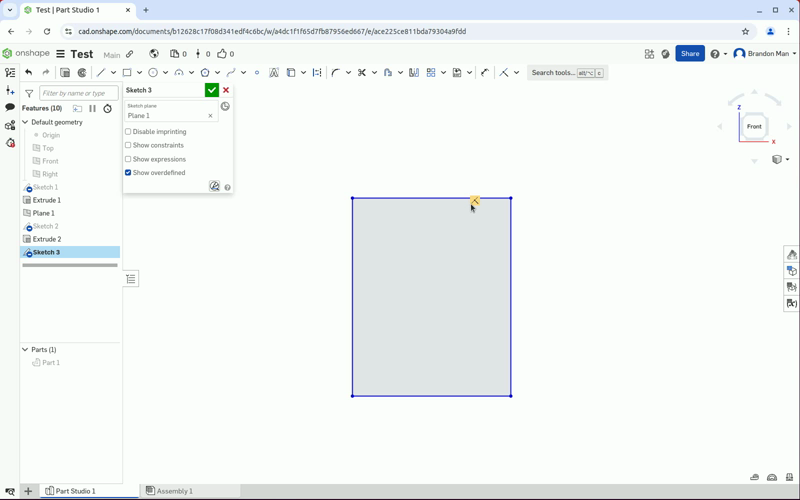
click(471, 203)
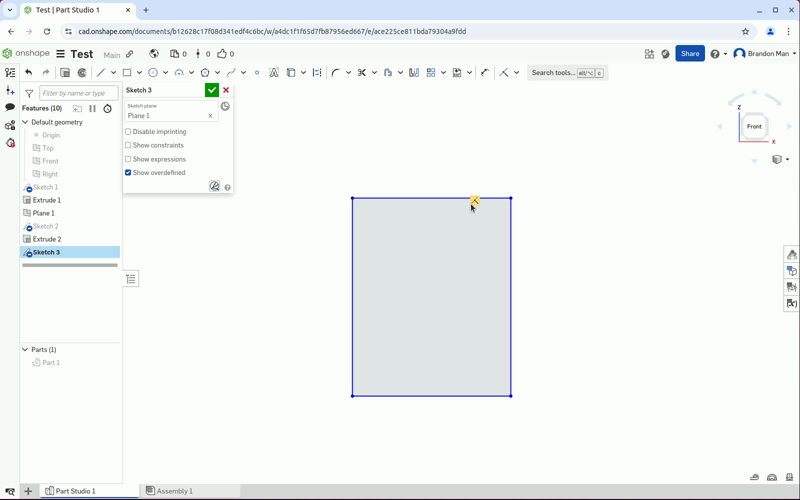
scroll(-6)
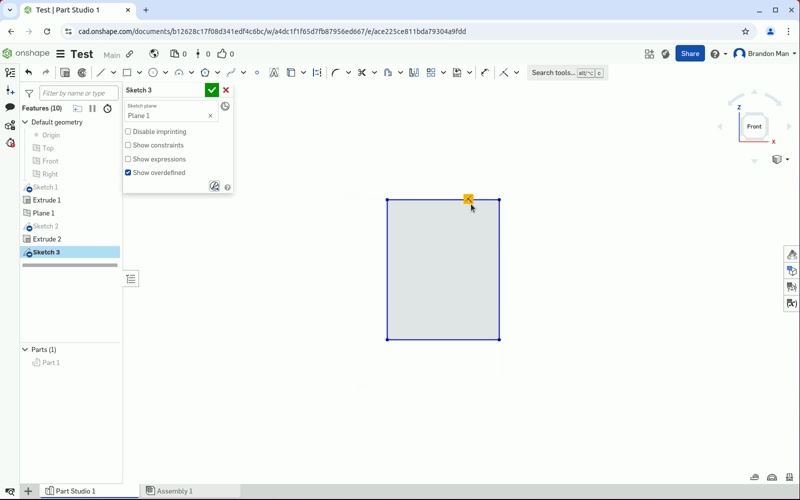
scroll(-6)
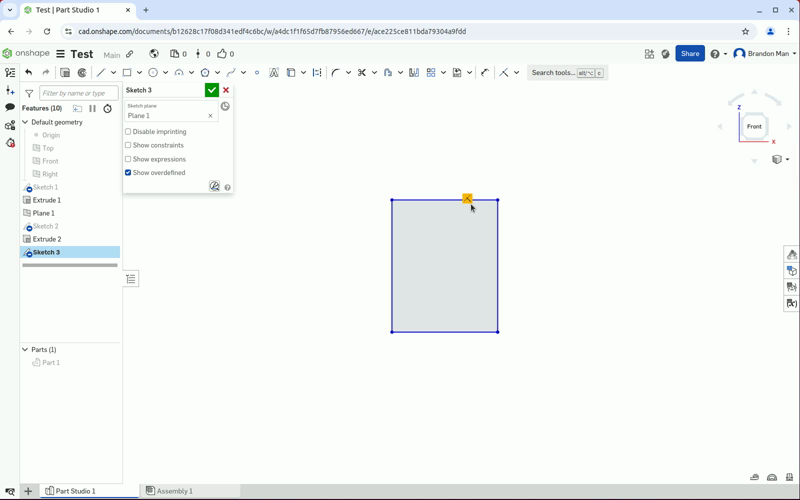
scroll(-6)
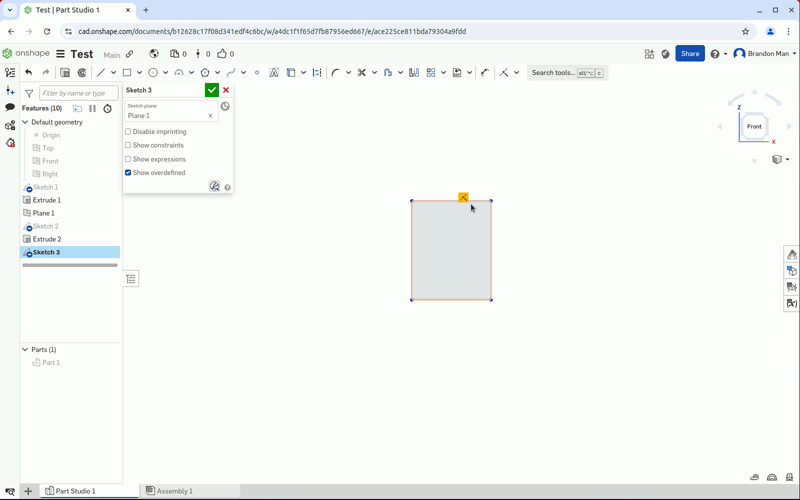
scroll(-6)
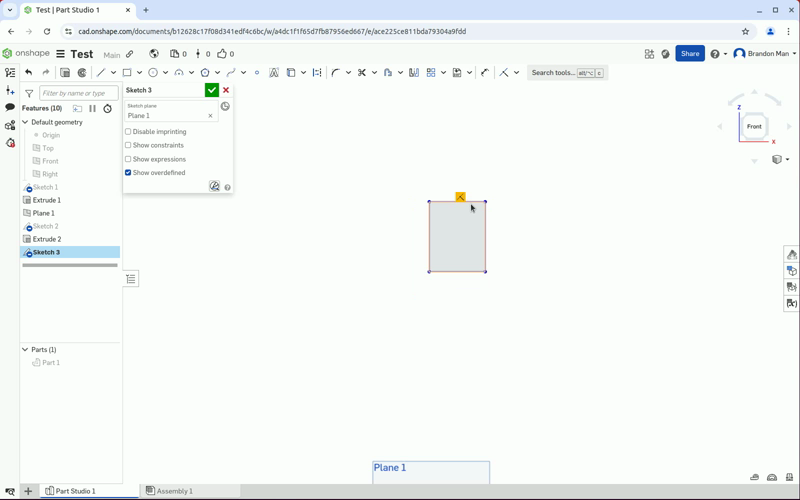
scroll(-6)
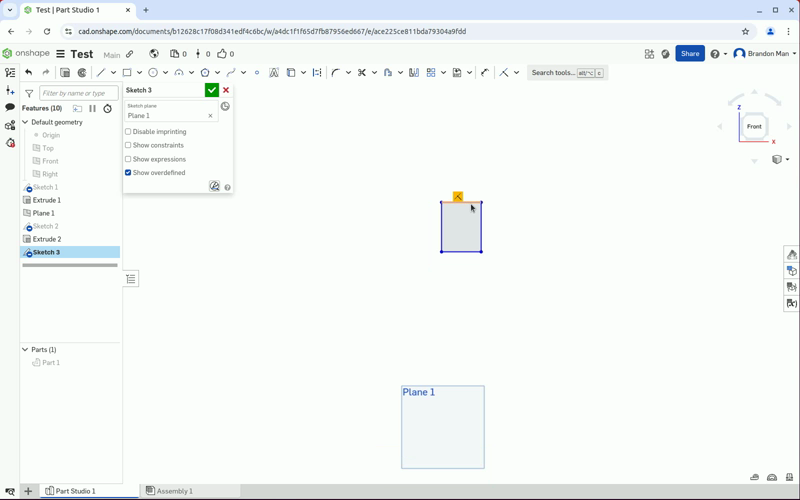
scroll(-6)
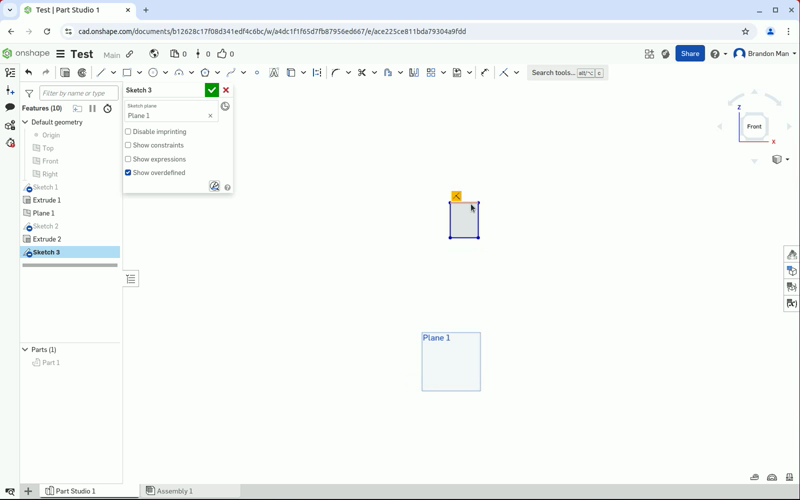
scroll(-6)
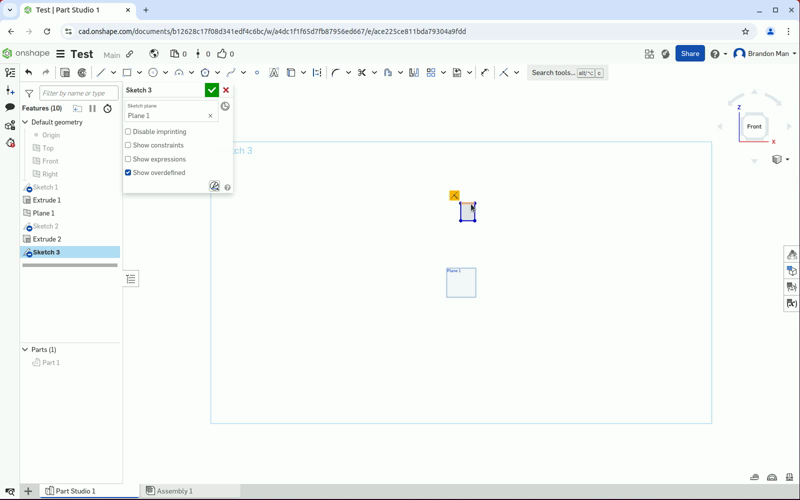
mouse_move(73, 352)
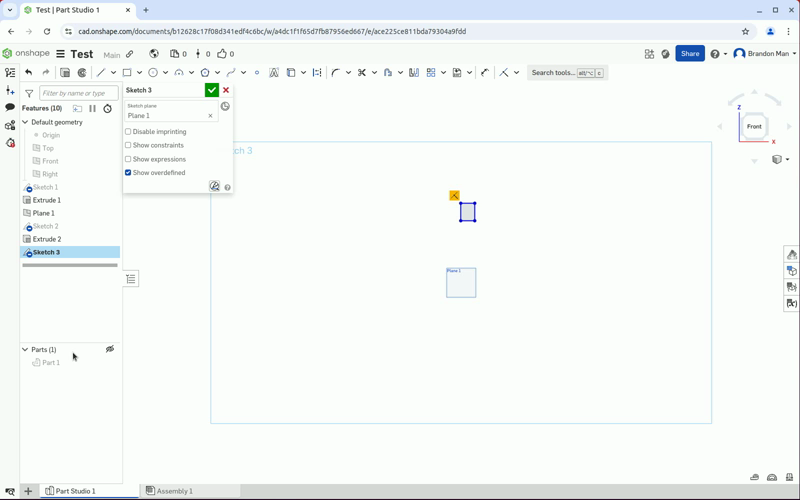
key(shift+y)
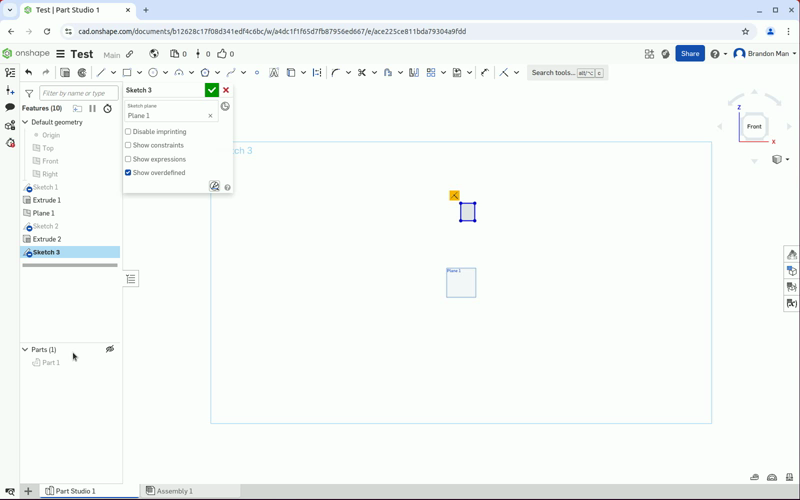
key(shift+e)
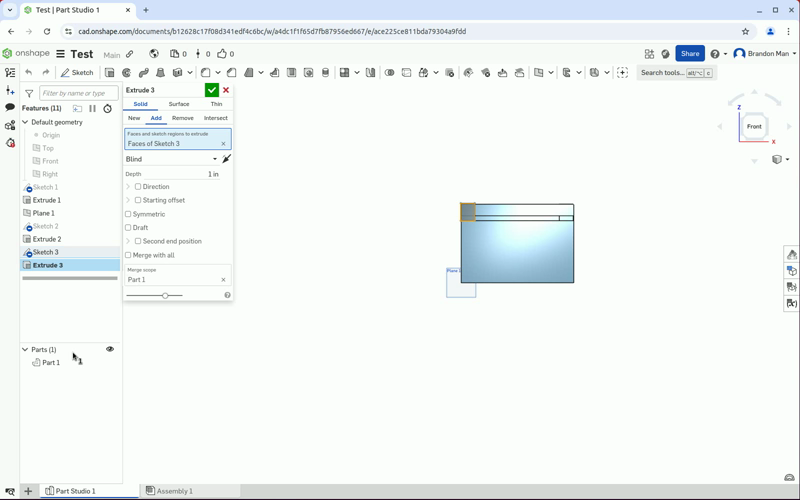
mouse_move(143, 106)
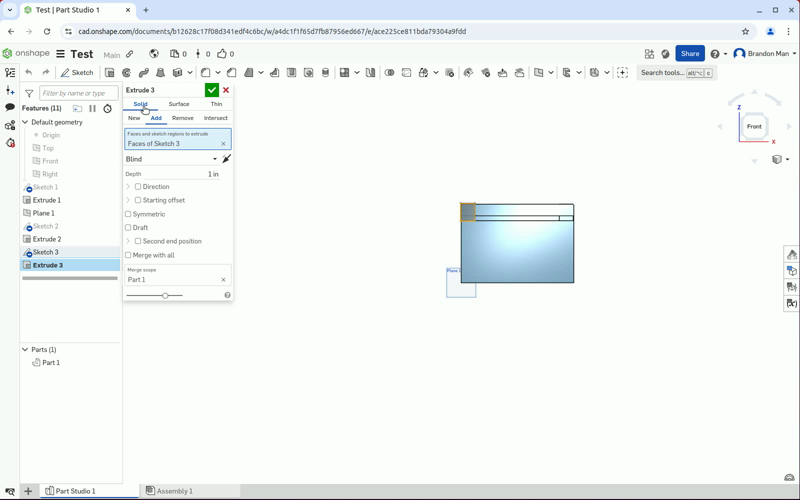
click(143, 106)
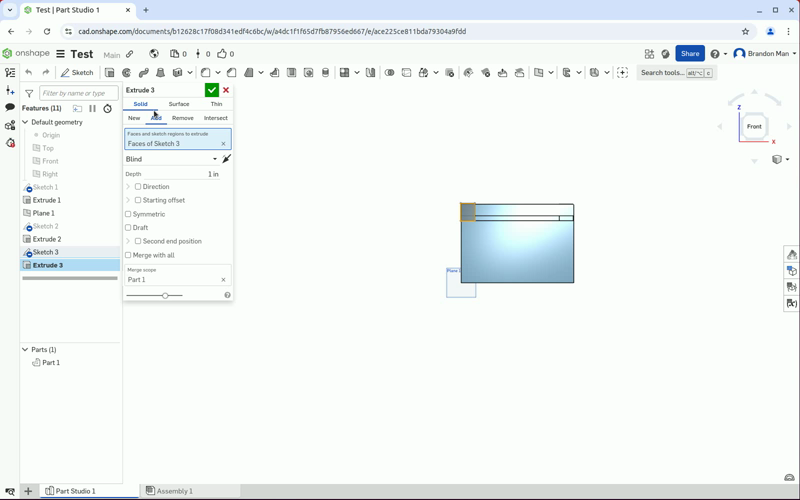
mouse_move(186, 120)
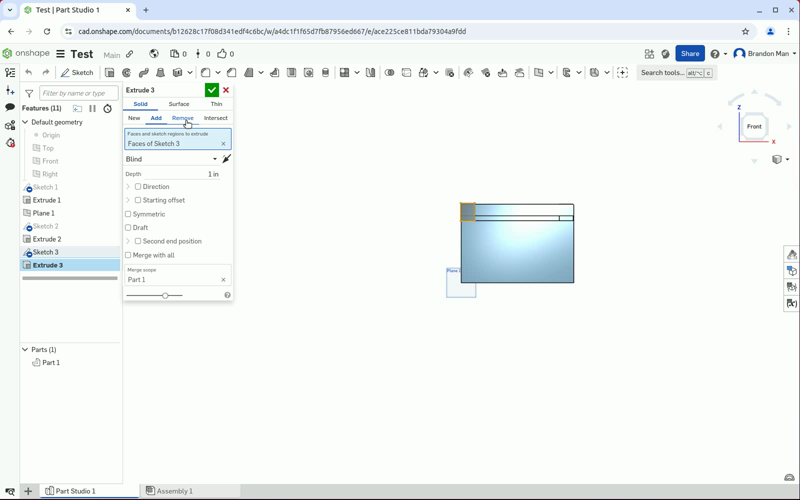
click(186, 120)
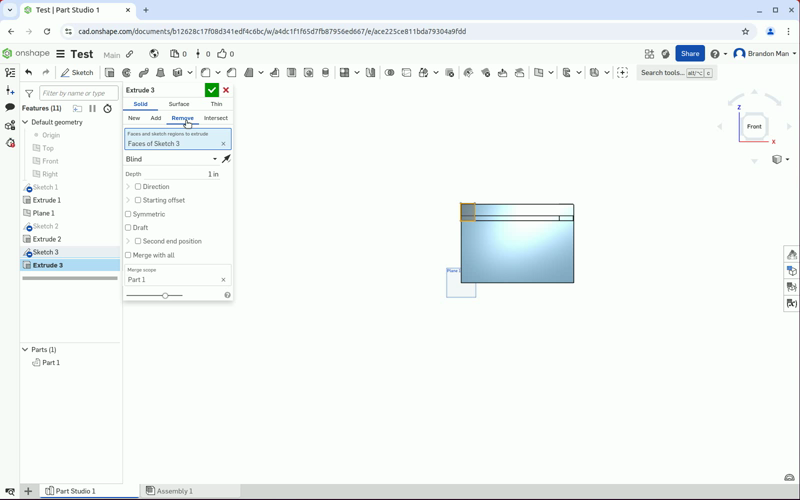
key(tab, 4)
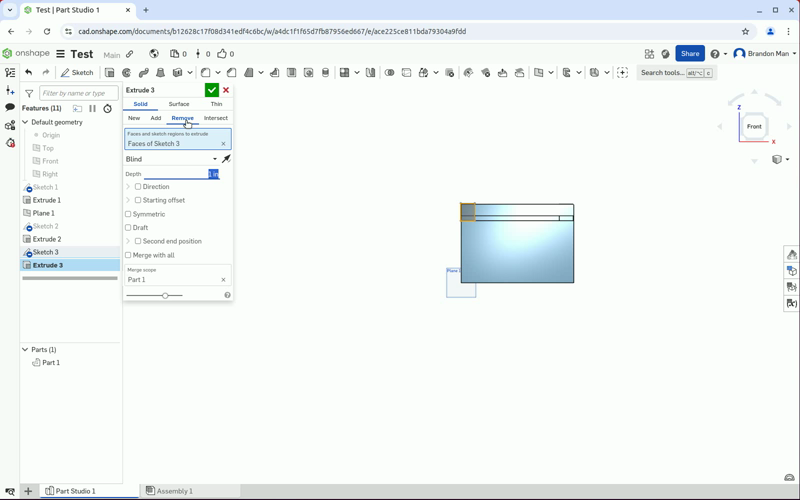
text(1.444)
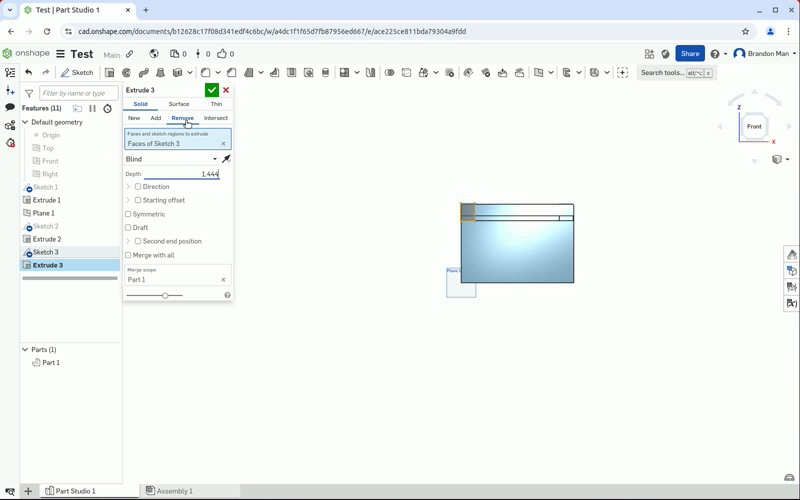
key(tab, 6)
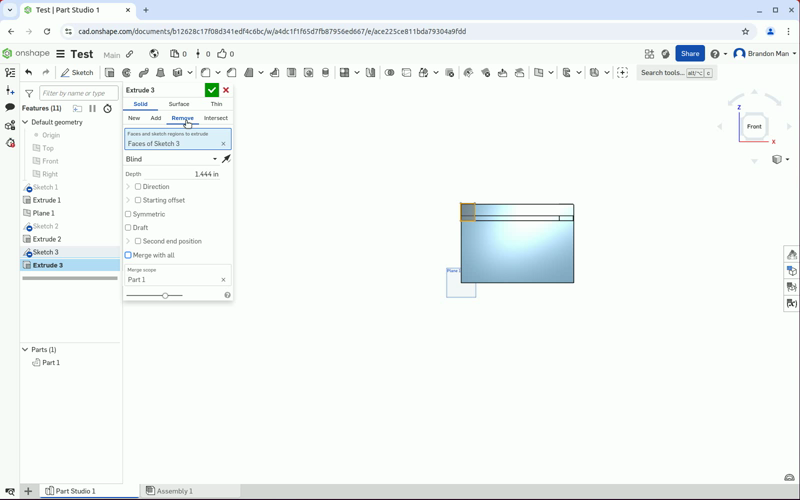
key(space)
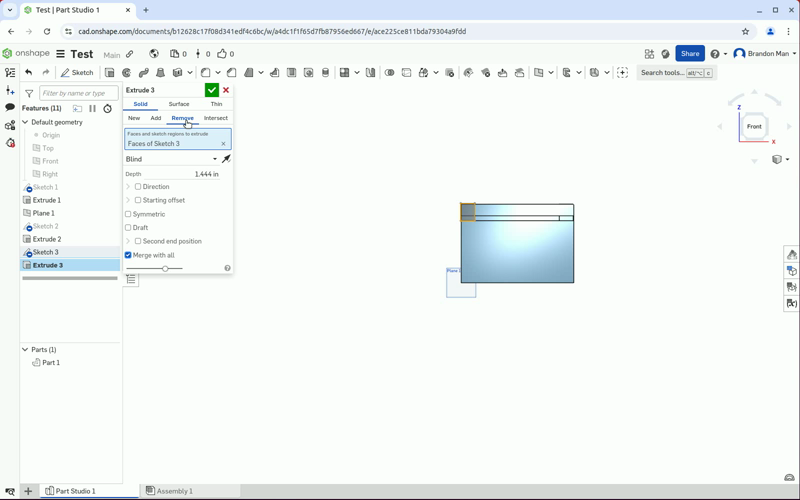
key(enter)
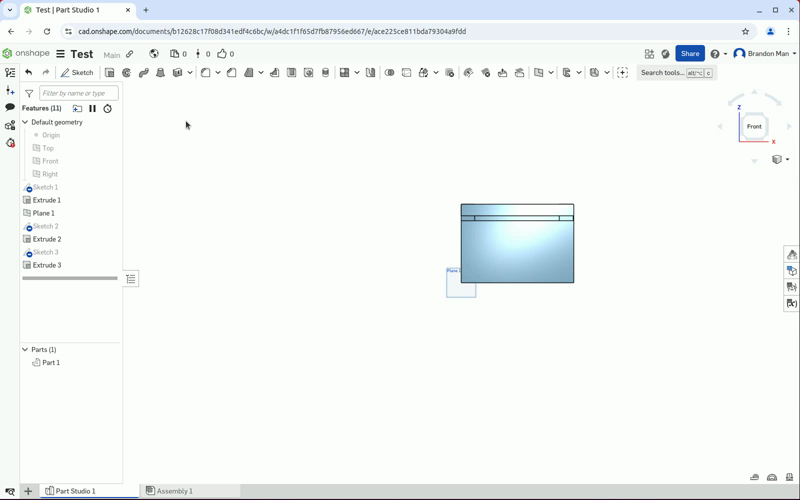
key(shift+h)
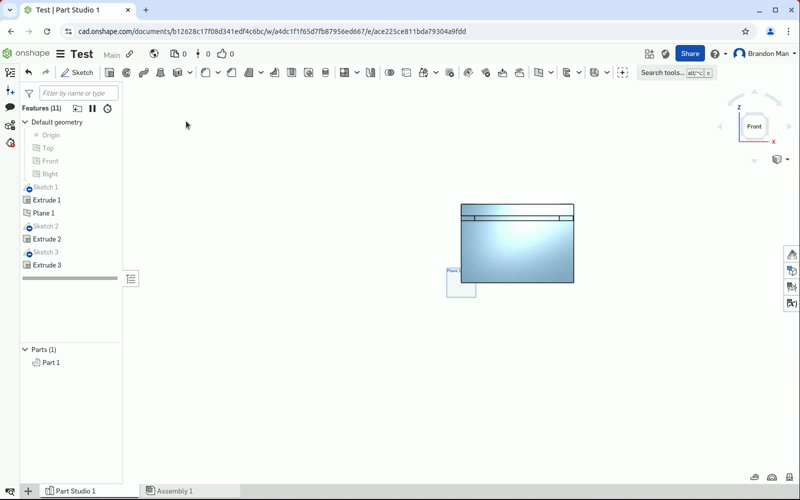
key(shift+h)
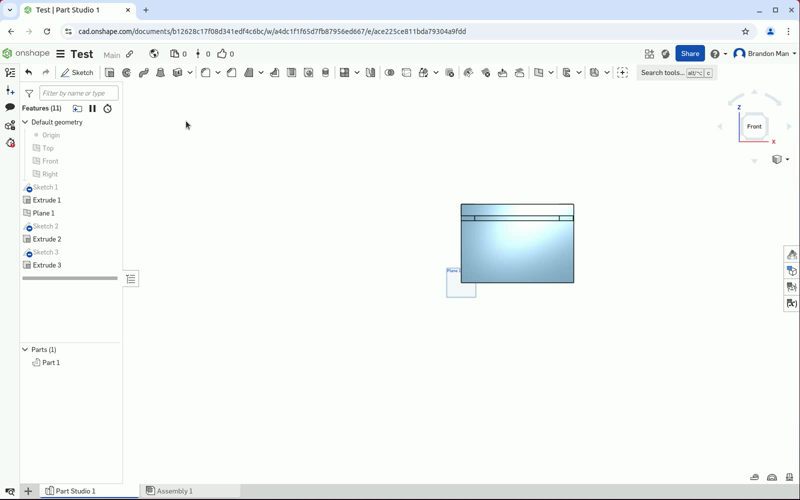
mouse_move(73, 189)
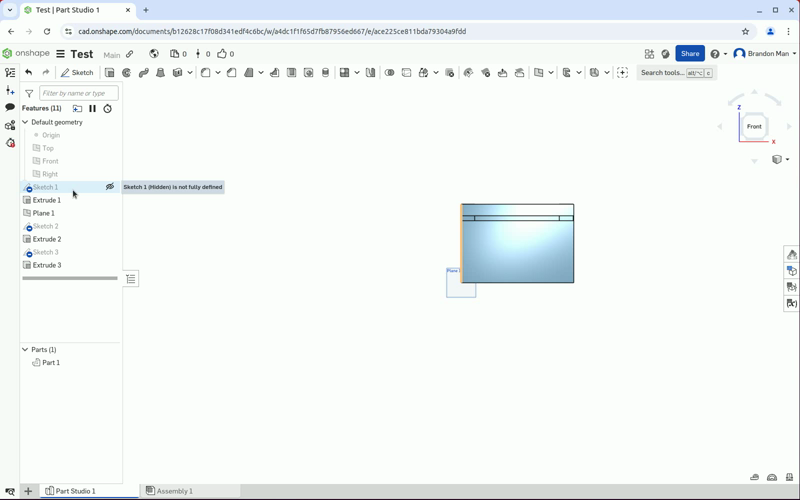
click(73, 189)
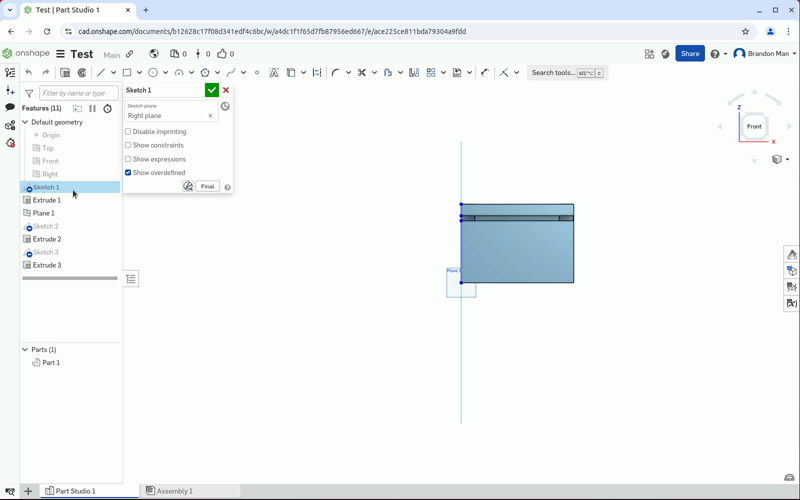
mouse_move(229, 92)
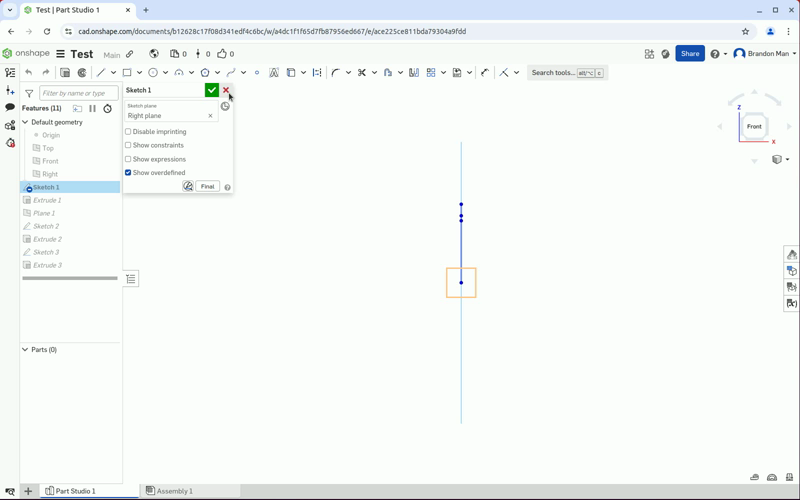
click(229, 92)
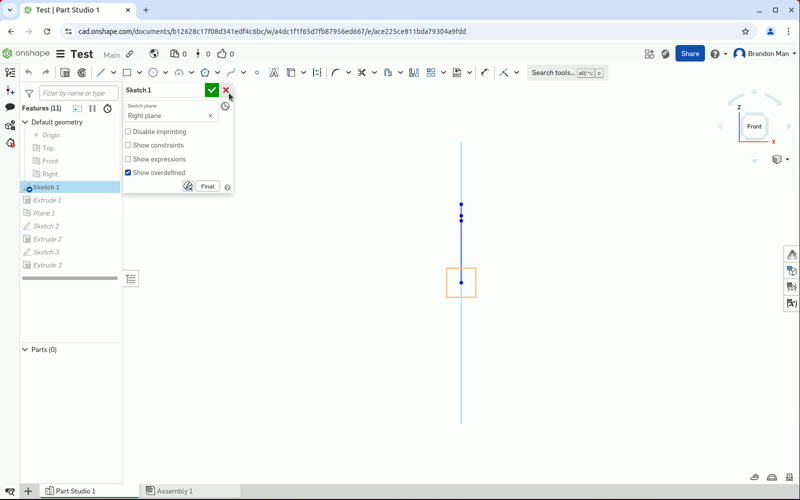
key(shift+s)
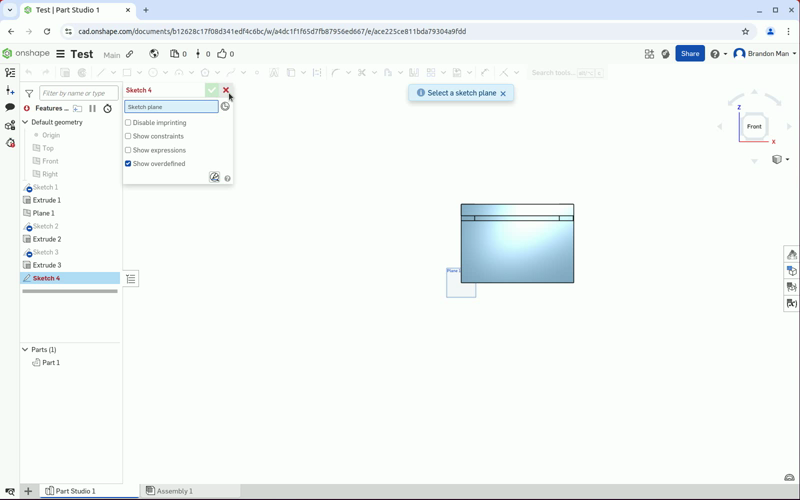
mouse_move(73, 215)
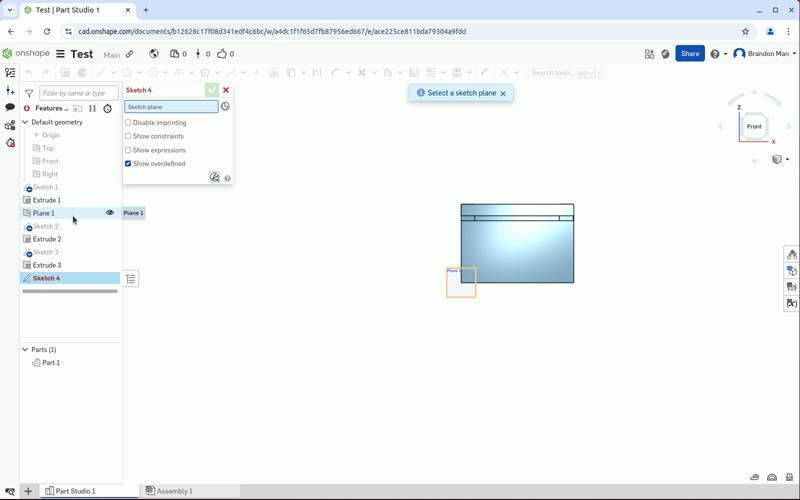
click(73, 215)
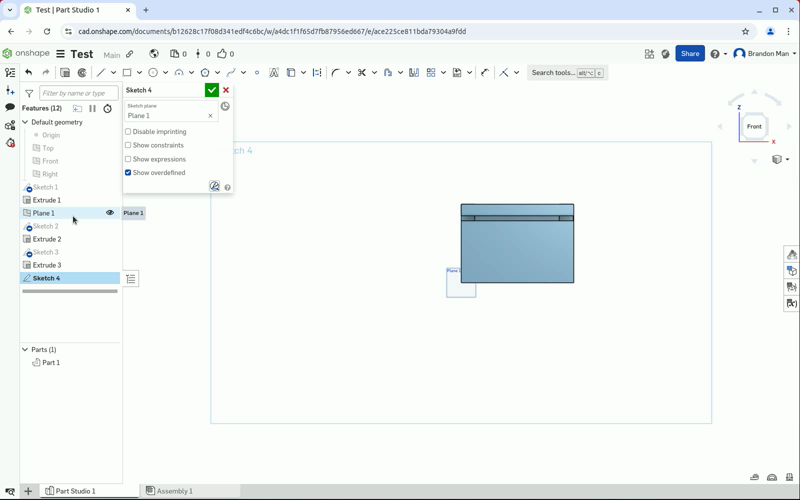
mouse_move(73, 352)
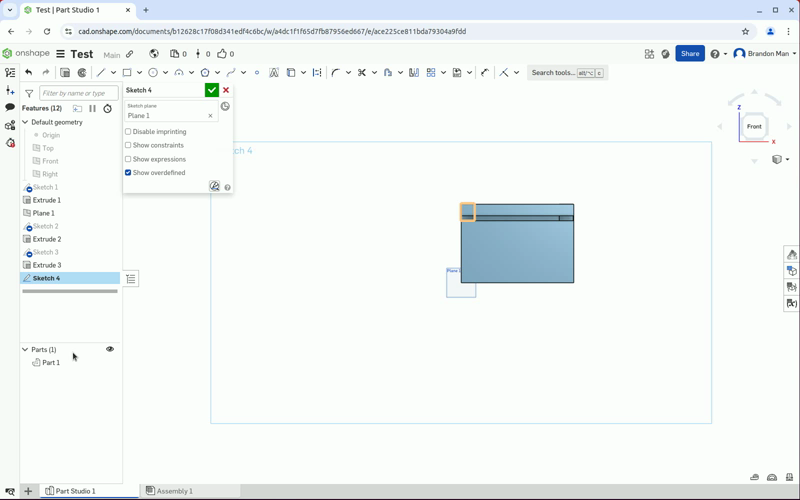
key(y)
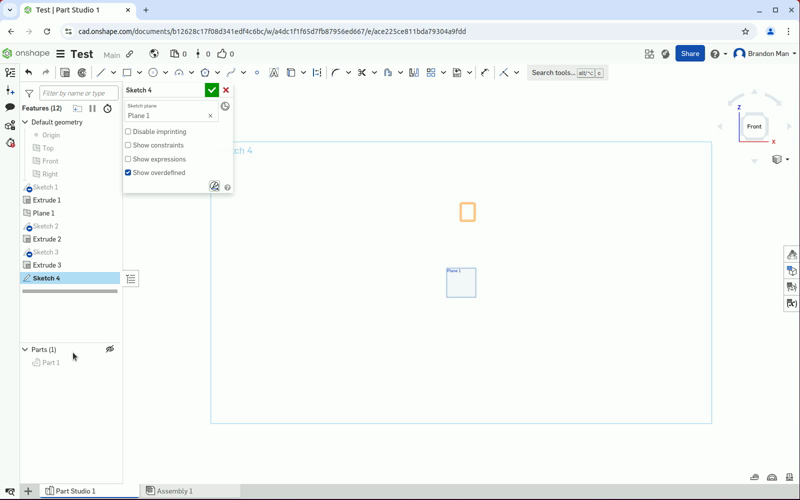
key(l)
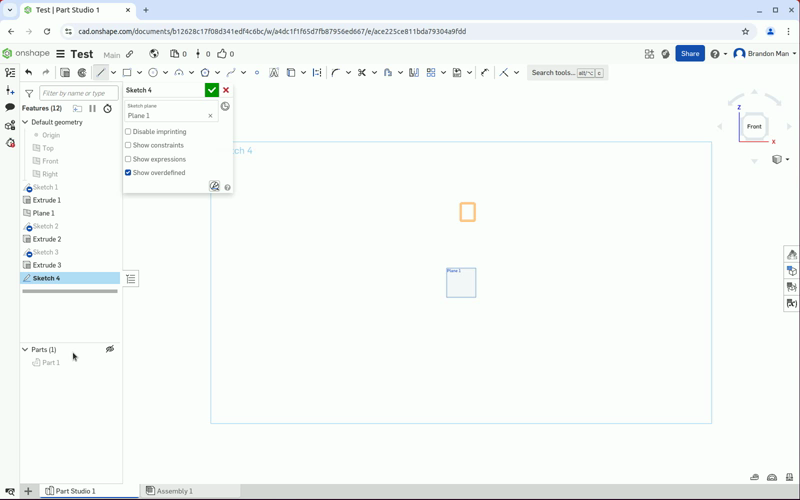
key_down(shift)
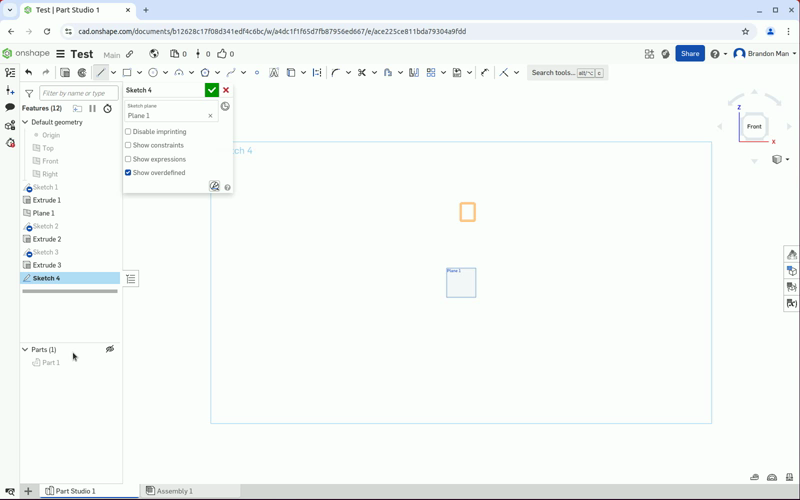
mouse_move(559, 282)
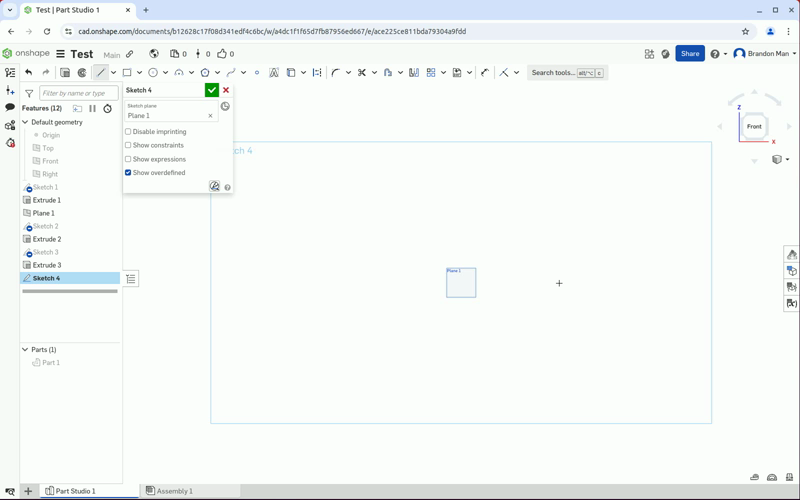
click(559, 282)
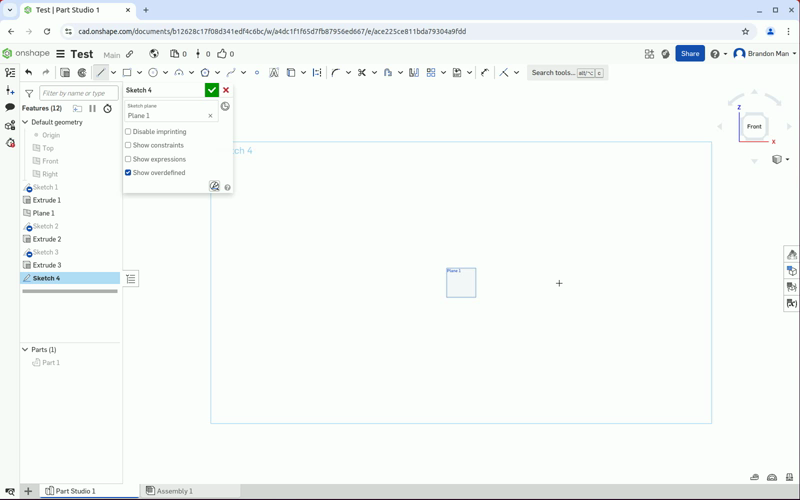
key_up(shift)
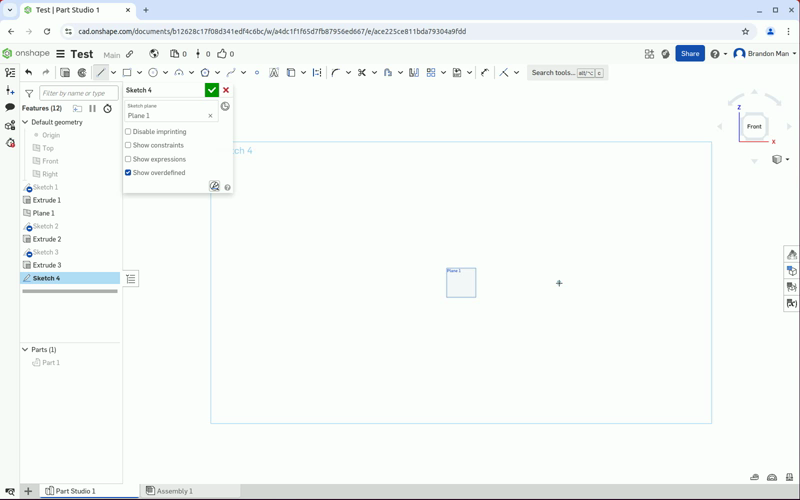
key_down(shift)
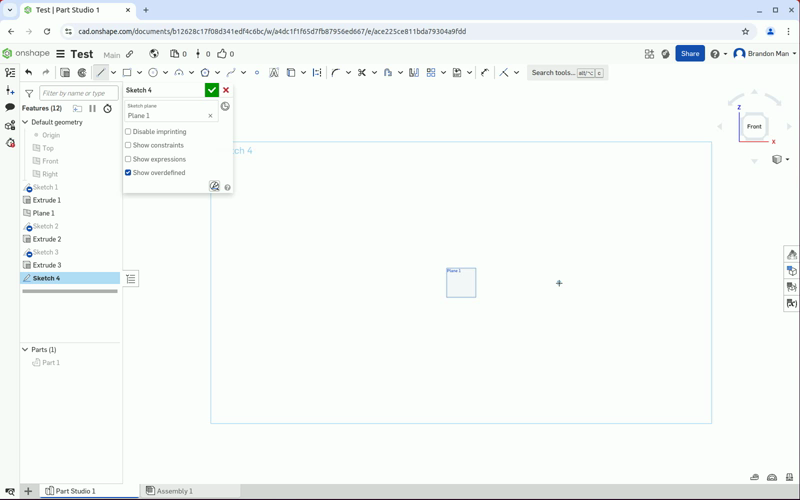
mouse_move(589, 282)
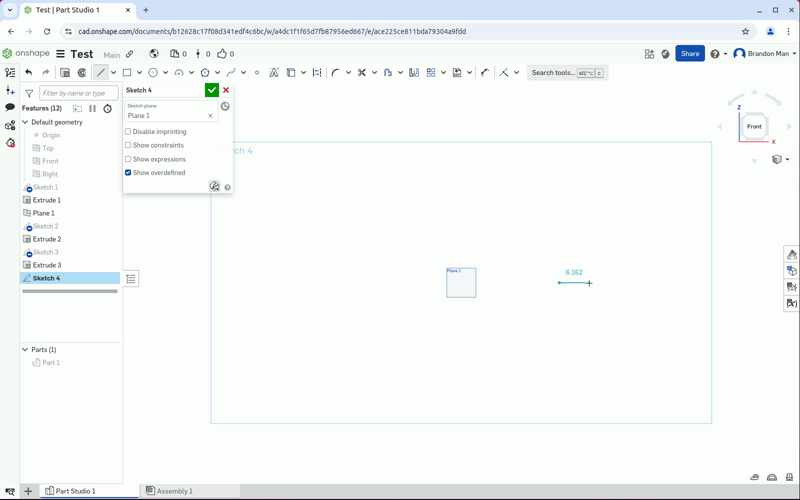
mouse_move(573, 282)
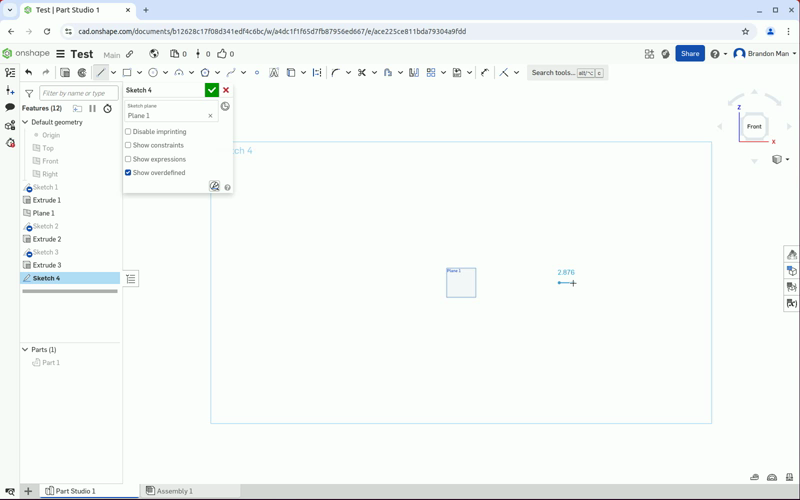
click(573, 282)
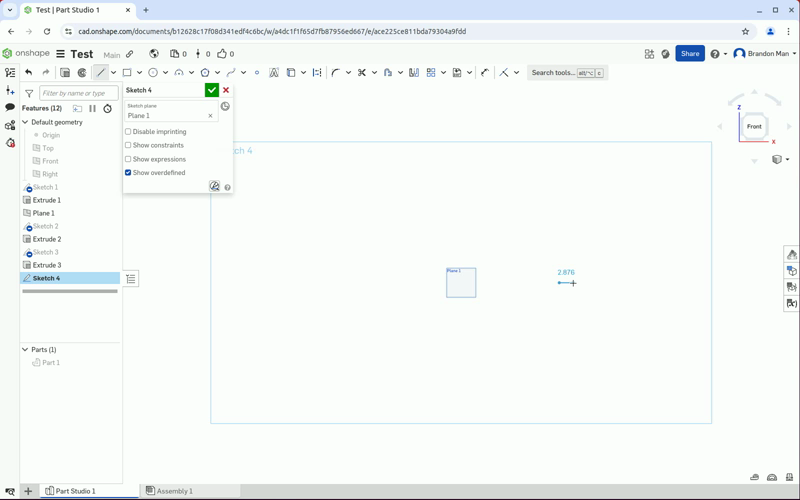
key_up(shift)
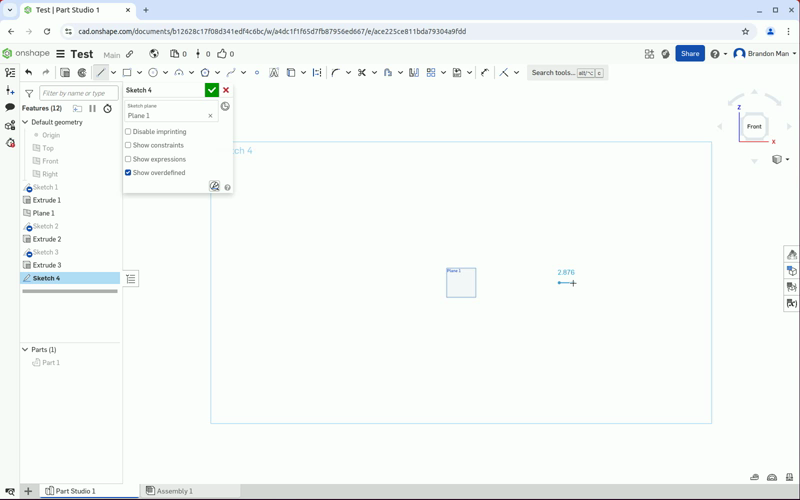
key_down(shift)
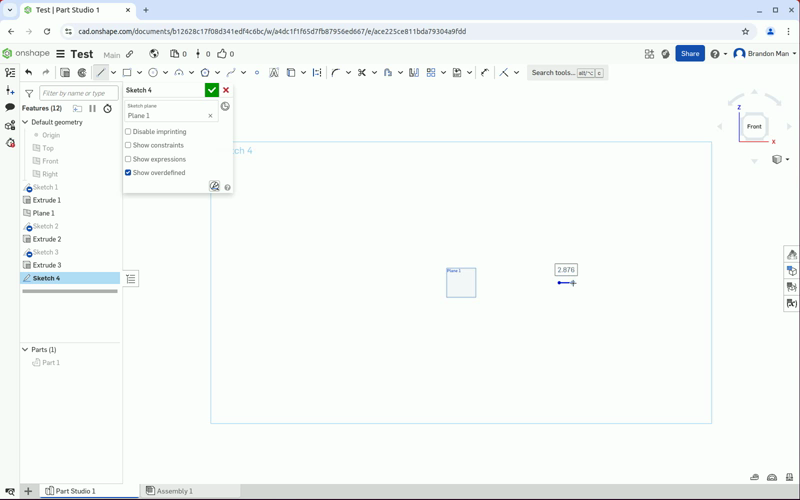
mouse_move(573, 220)
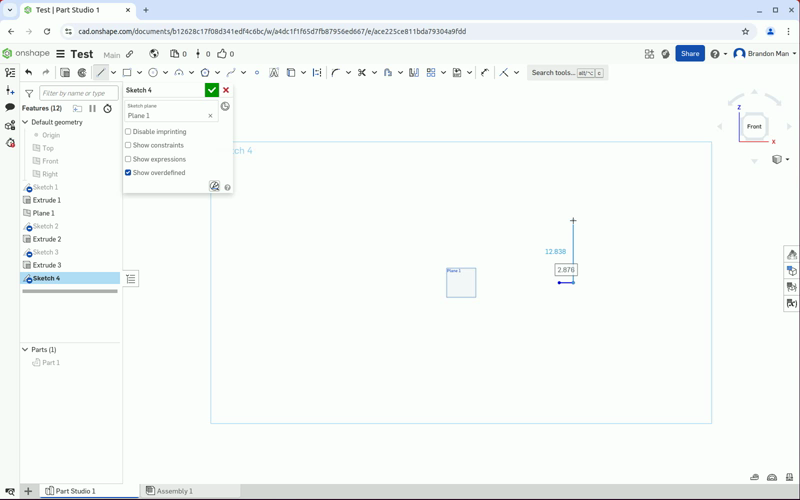
click(573, 220)
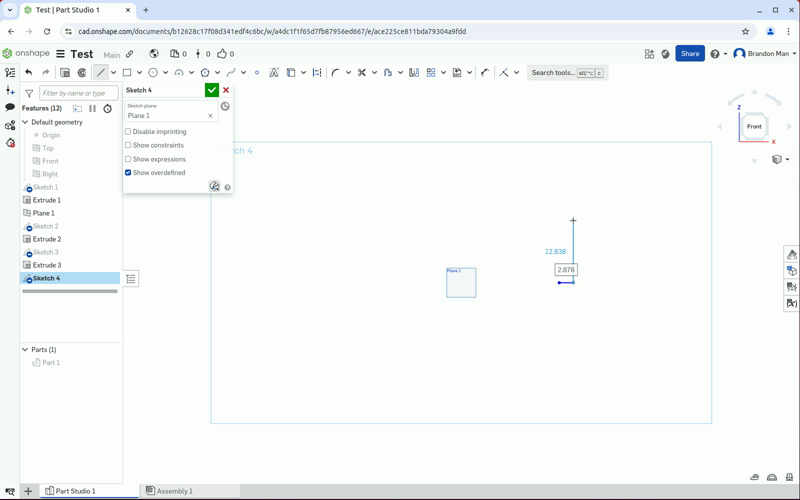
key_up(shift)
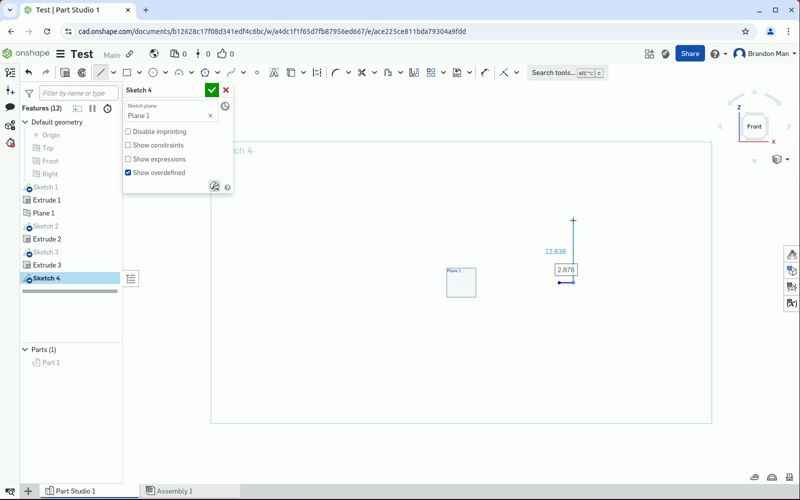
key_down(shift)
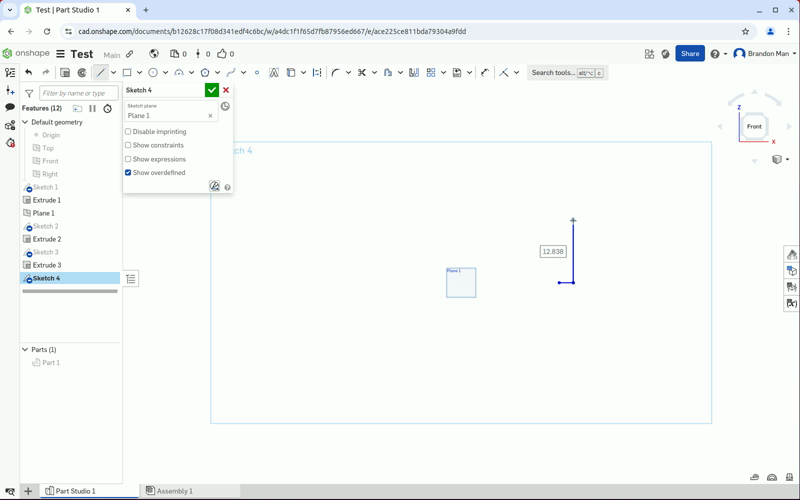
mouse_move(589, 220)
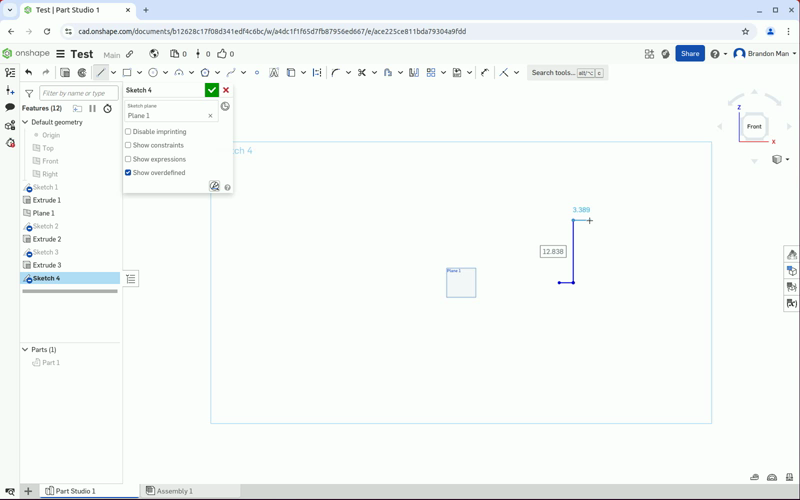
mouse_move(559, 220)
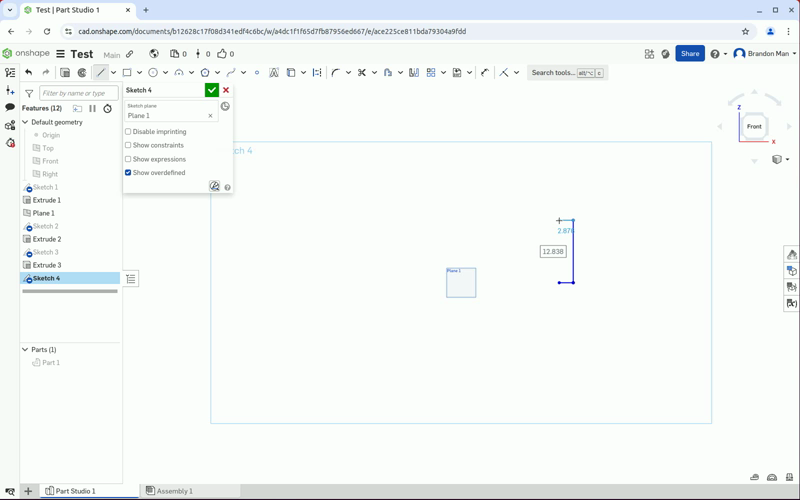
click(559, 220)
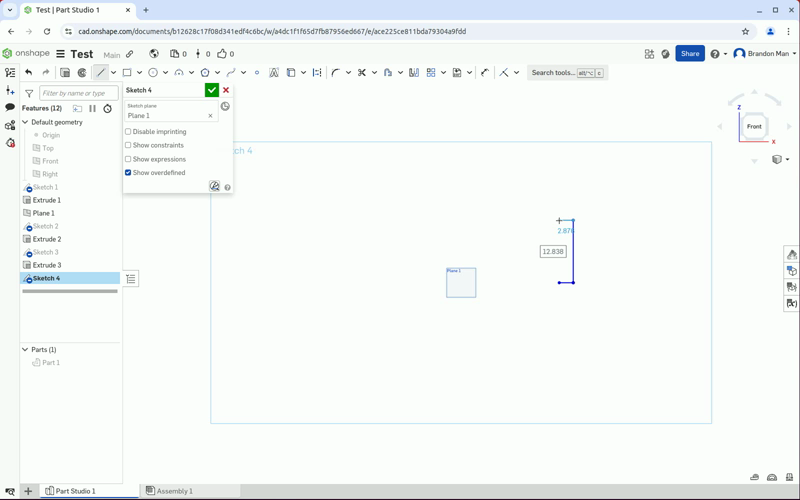
key_up(shift)
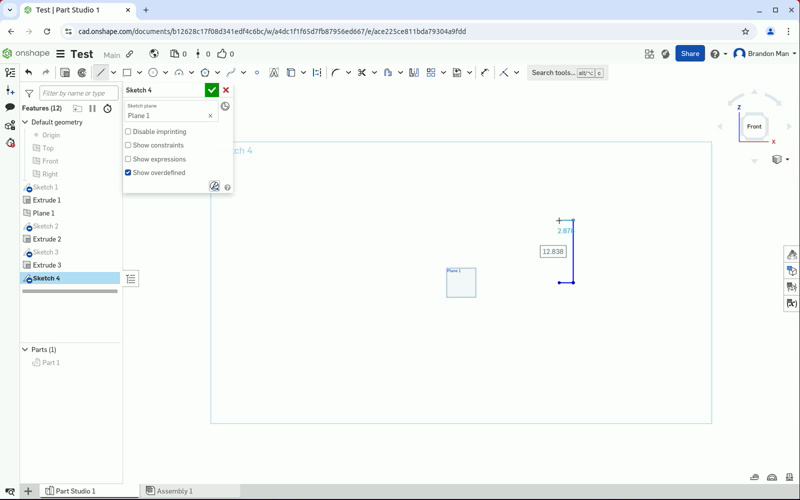
key_down(shift)
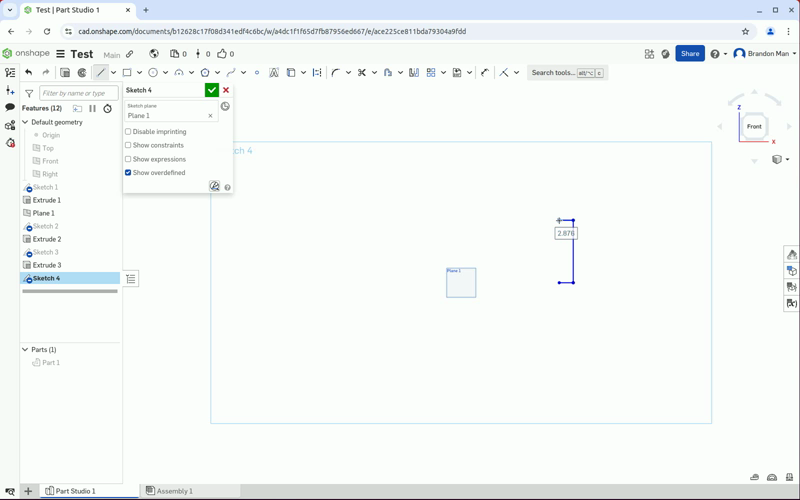
mouse_move(559, 282)
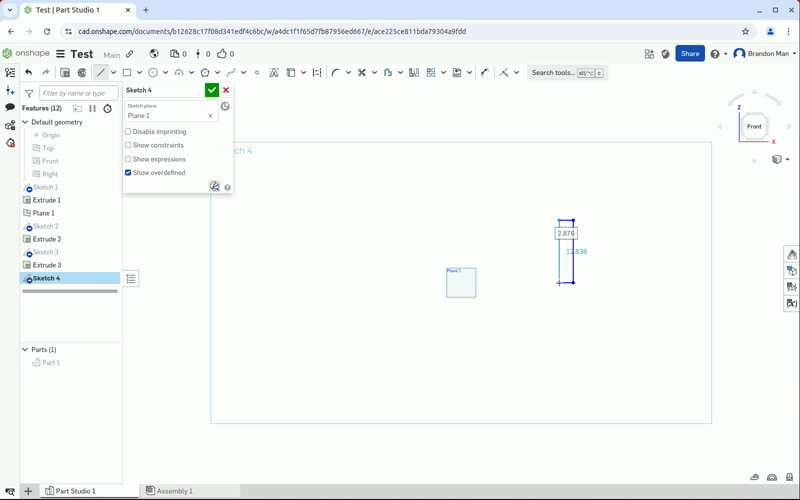
key_up(shift)
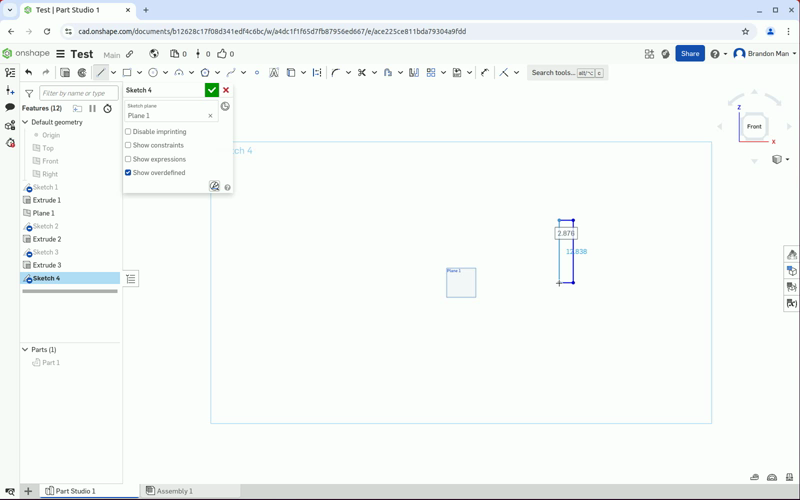
click(559, 282)
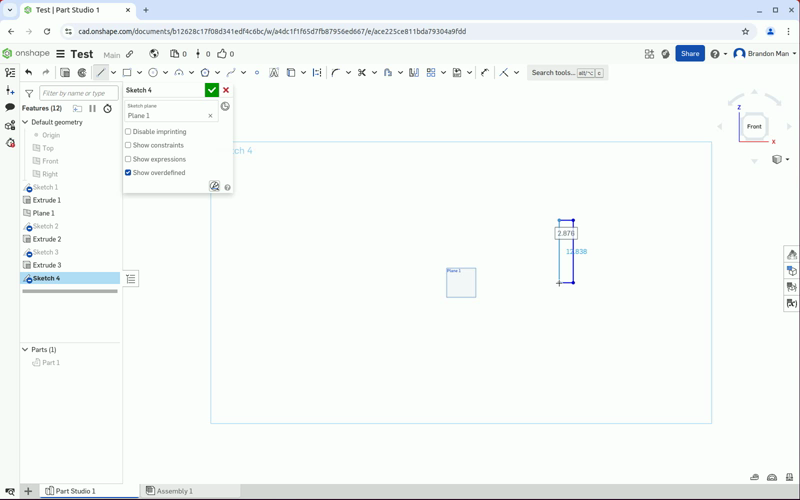
key(esc)
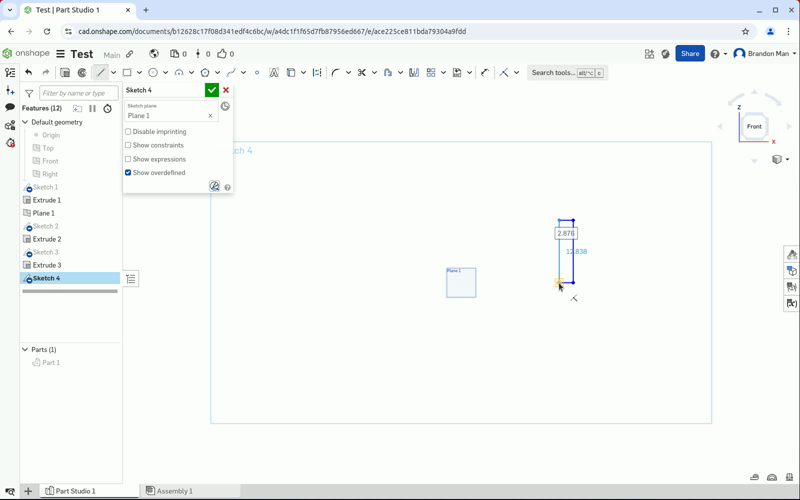
mouse_move(565, 270)
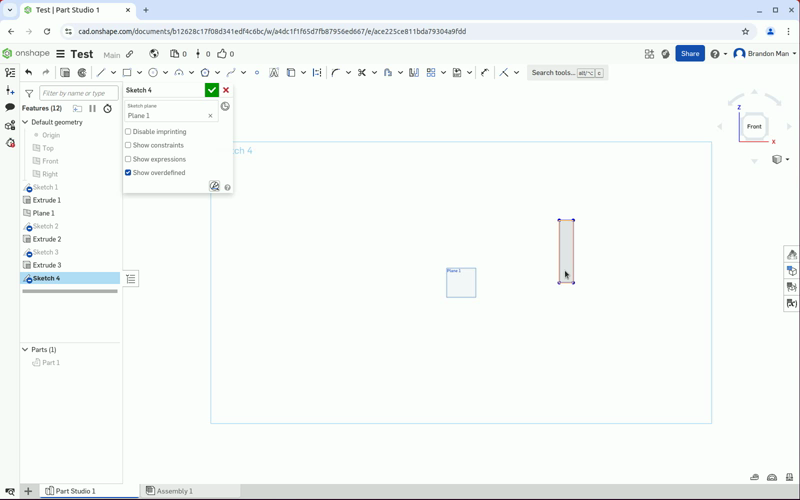
scroll(6)
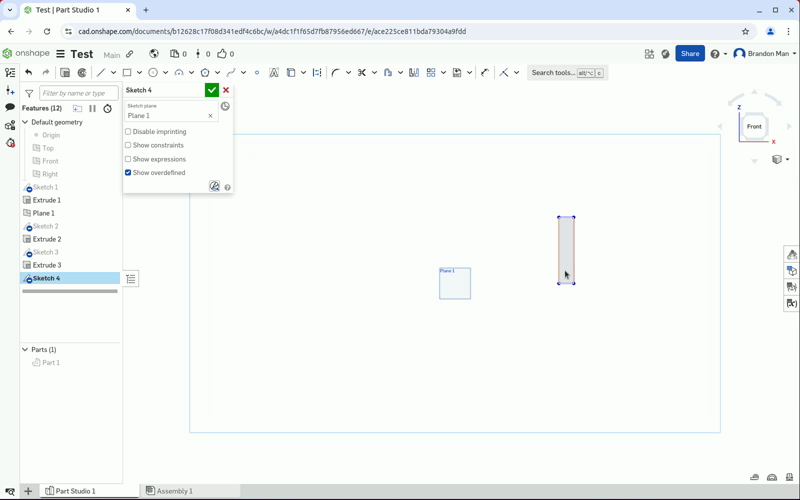
scroll(6)
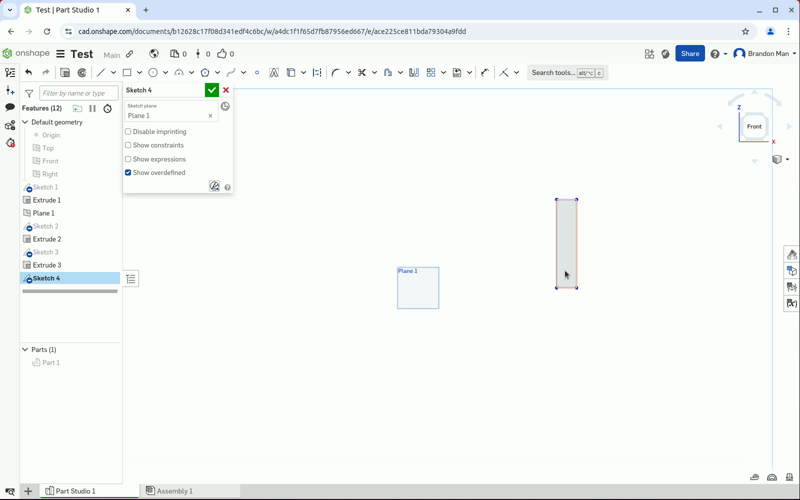
scroll(6)
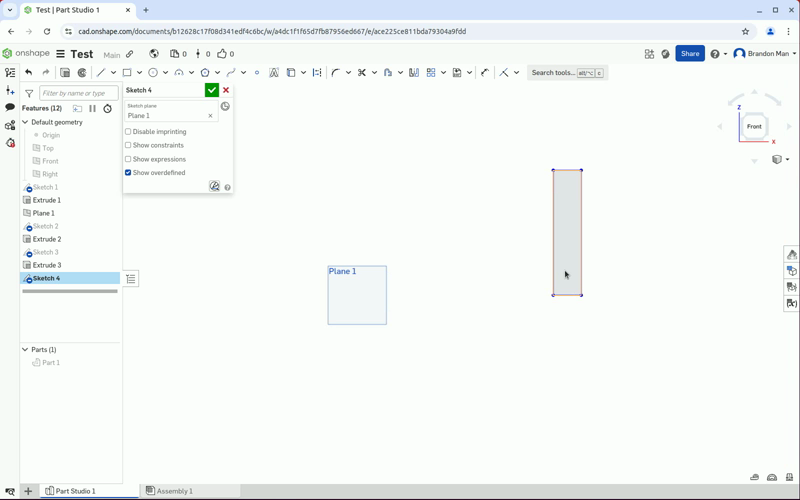
scroll(6)
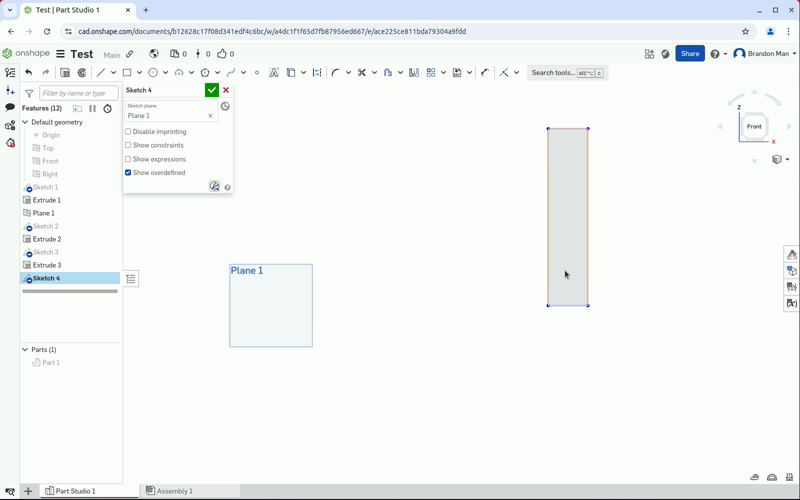
scroll(6)
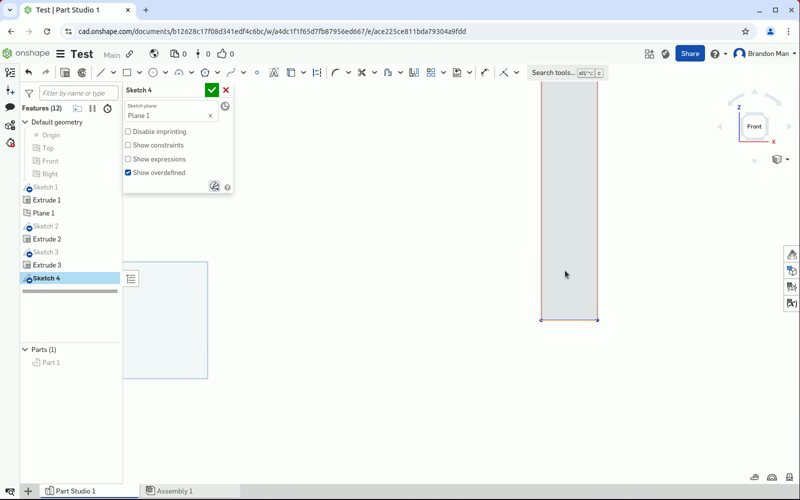
scroll(6)
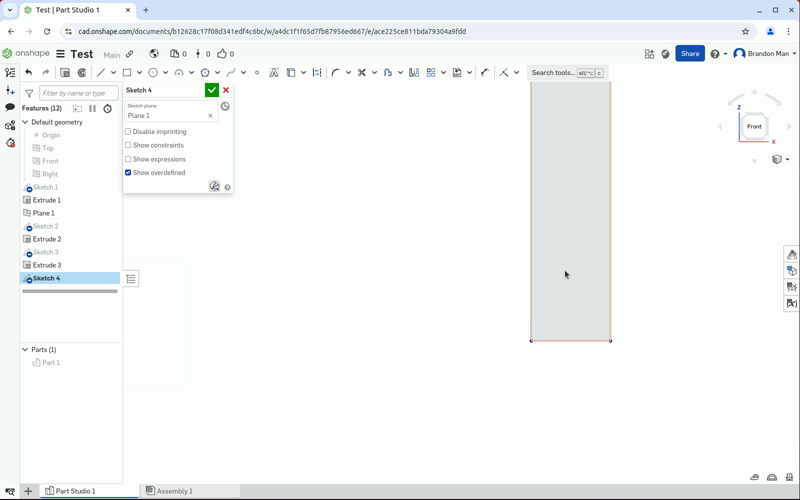
scroll(6)
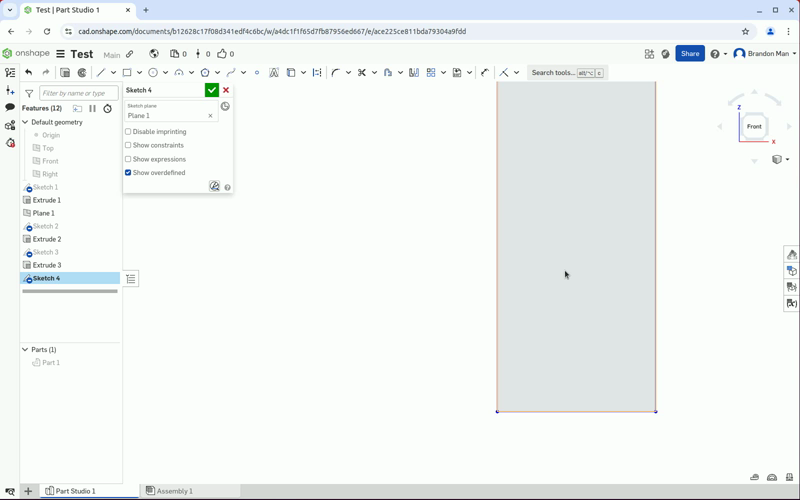
click(565, 270)
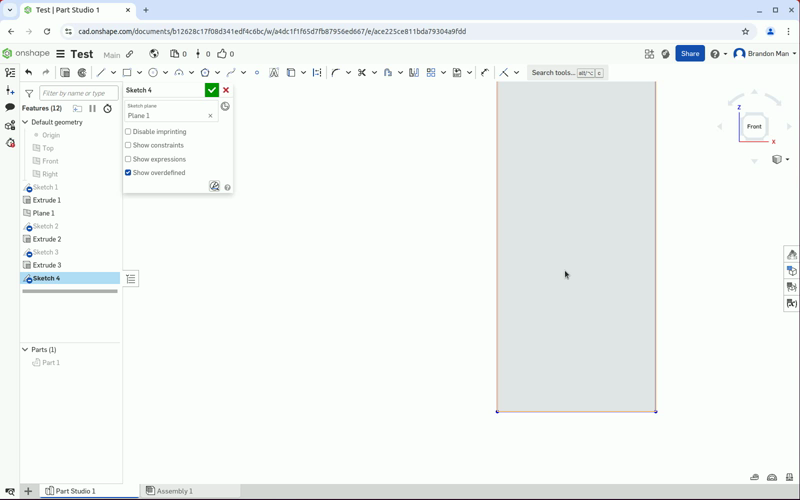
scroll(-6)
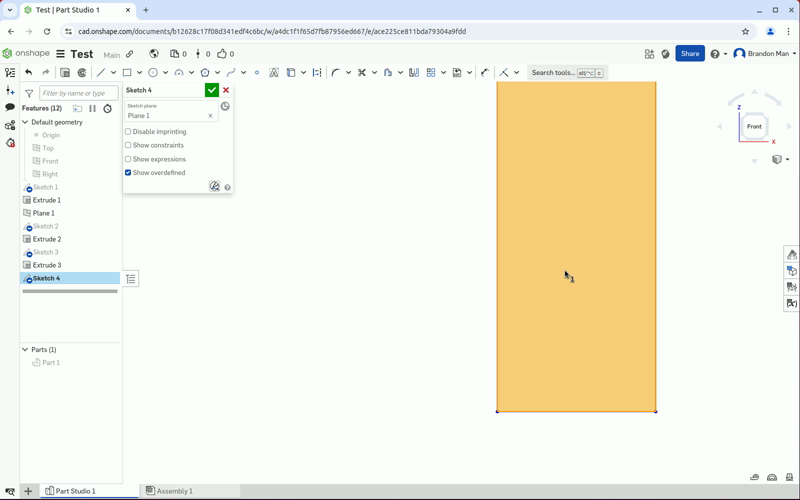
scroll(-6)
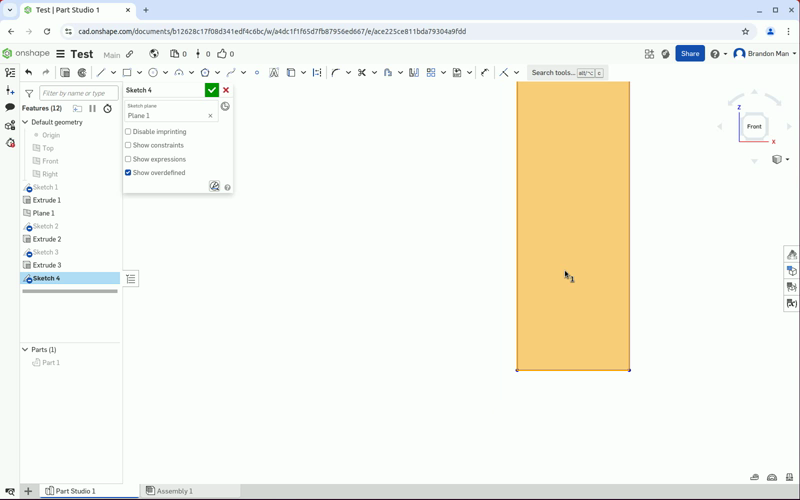
scroll(-6)
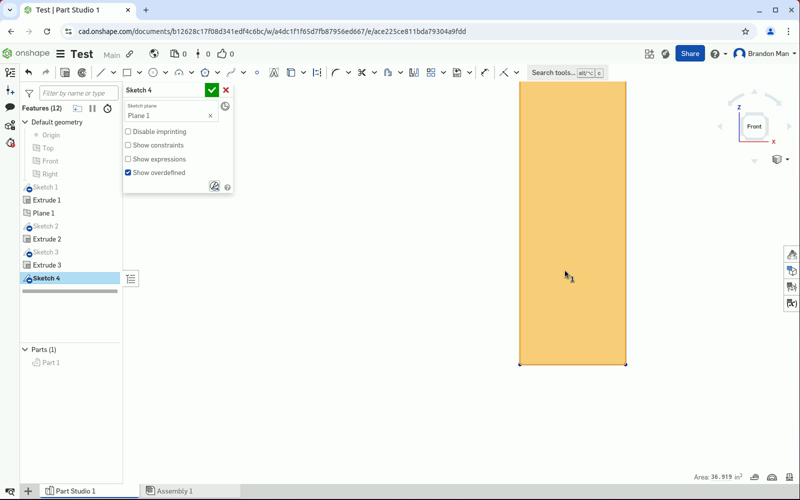
scroll(-6)
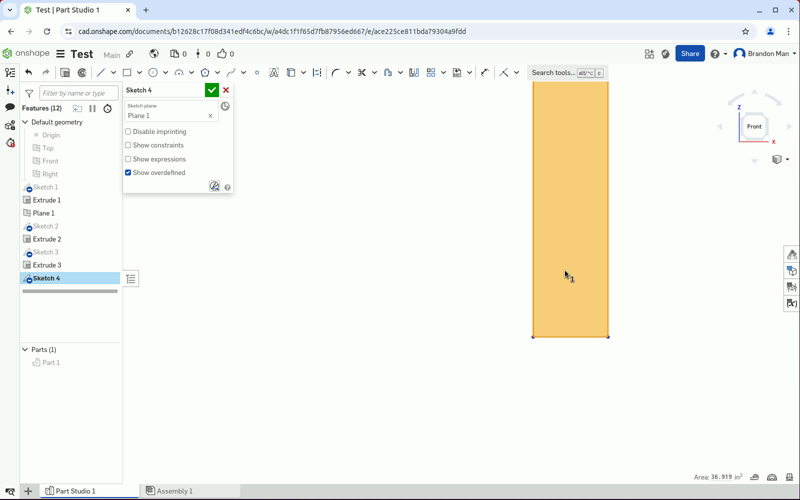
scroll(-6)
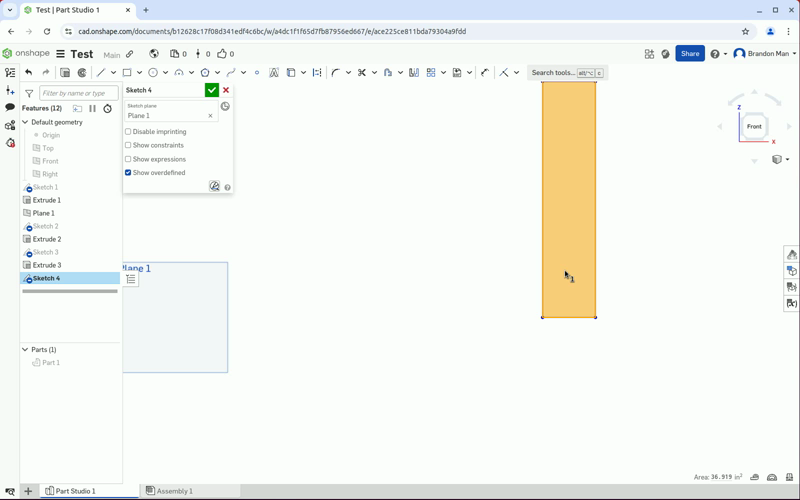
scroll(-6)
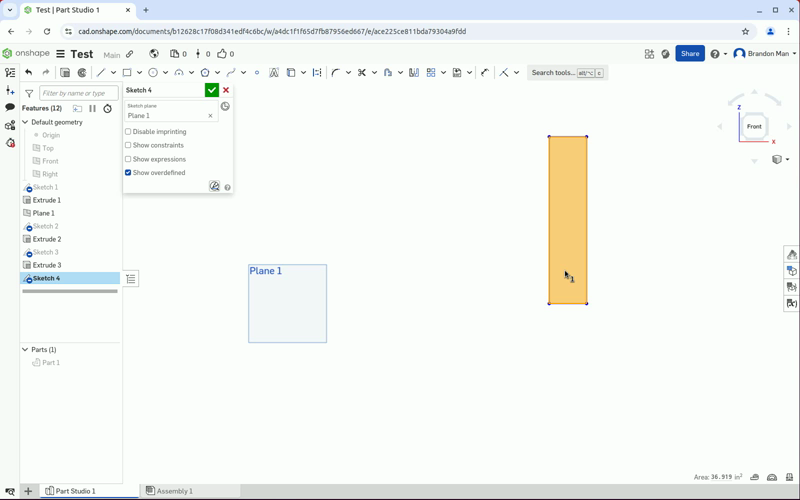
scroll(-6)
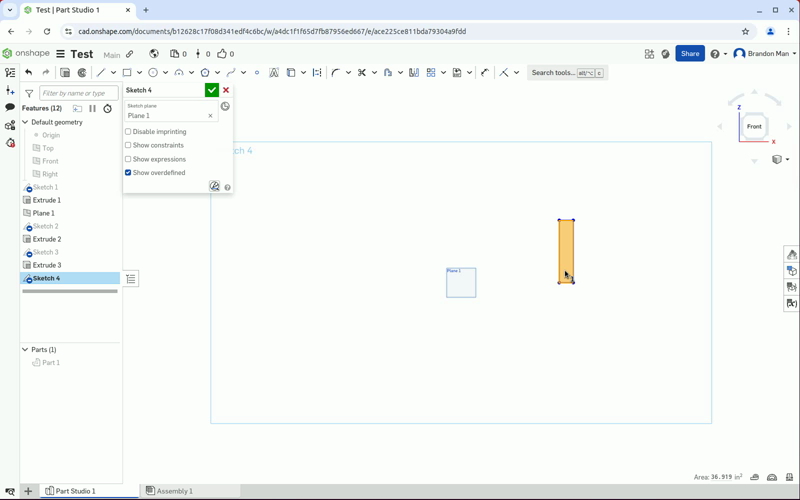
mouse_move(73, 352)
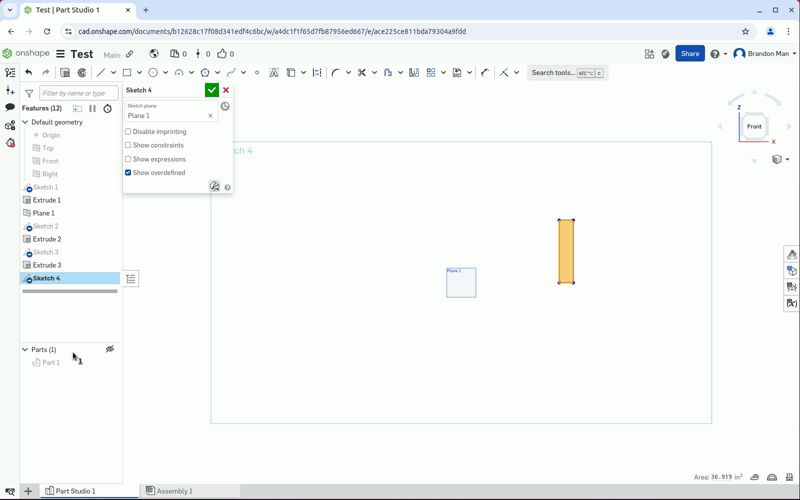
key(shift+y)
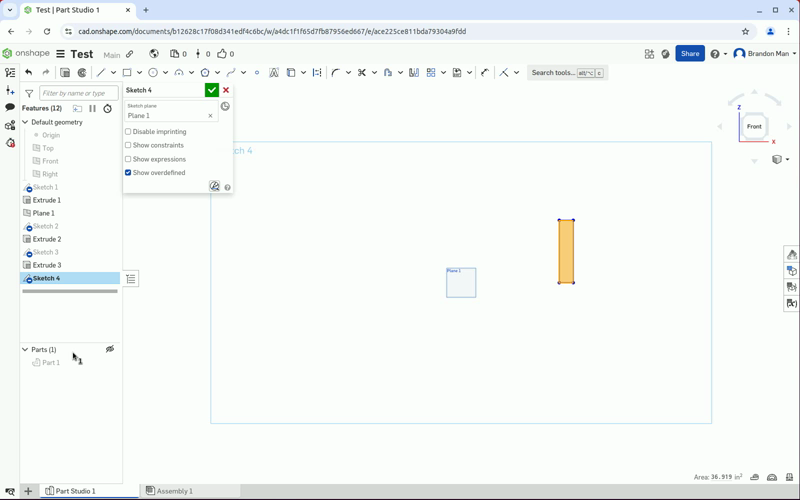
key(shift+e)
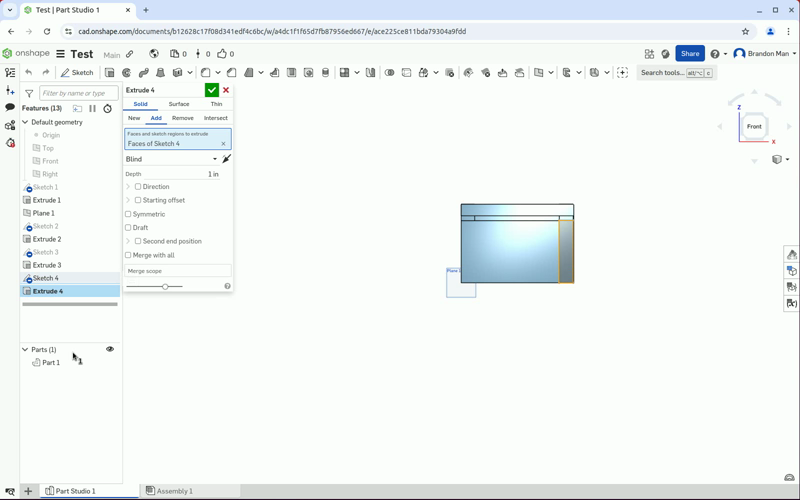
mouse_move(143, 106)
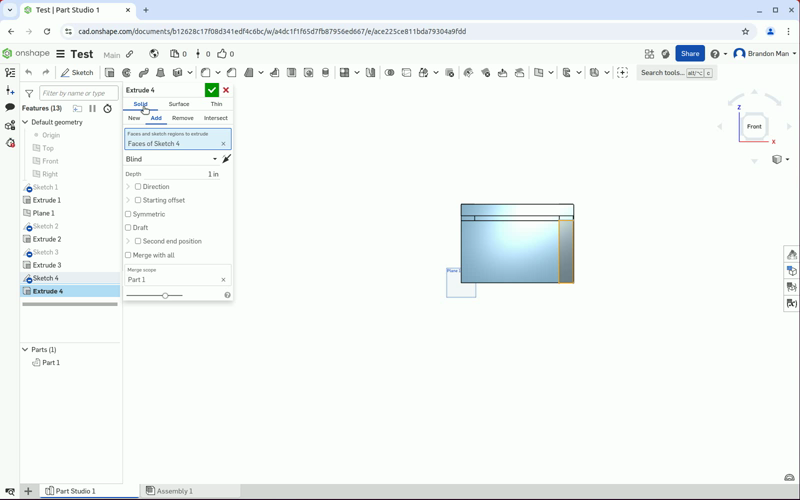
click(143, 106)
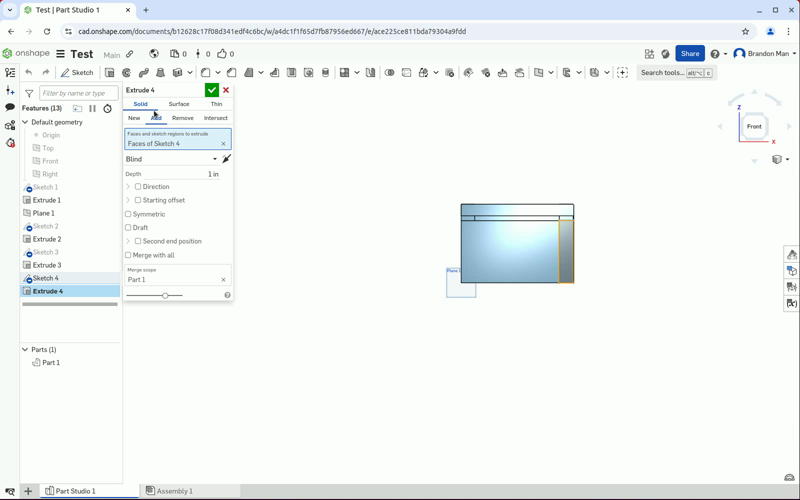
mouse_move(186, 120)
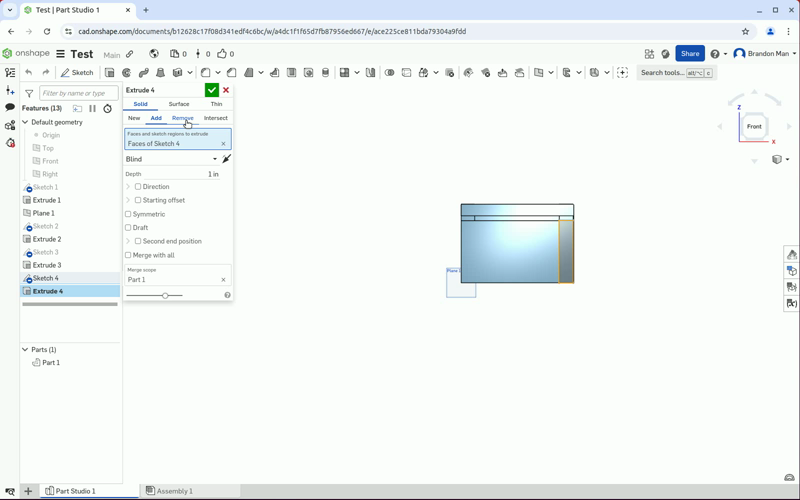
click(186, 120)
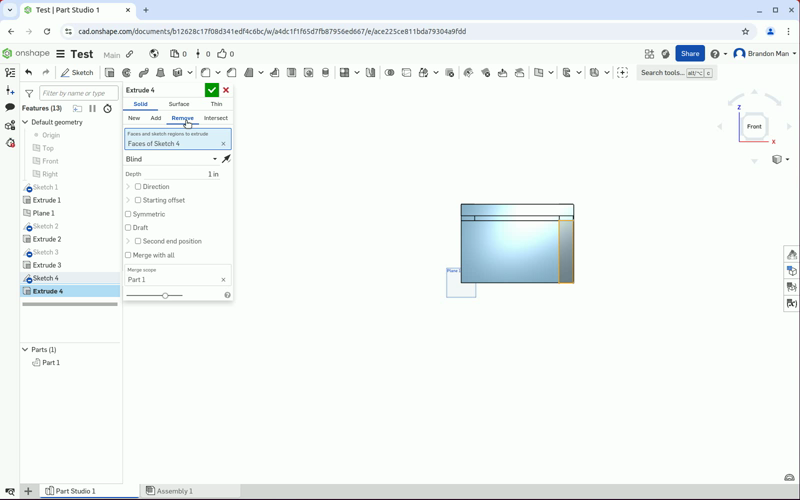
key(tab, 4)
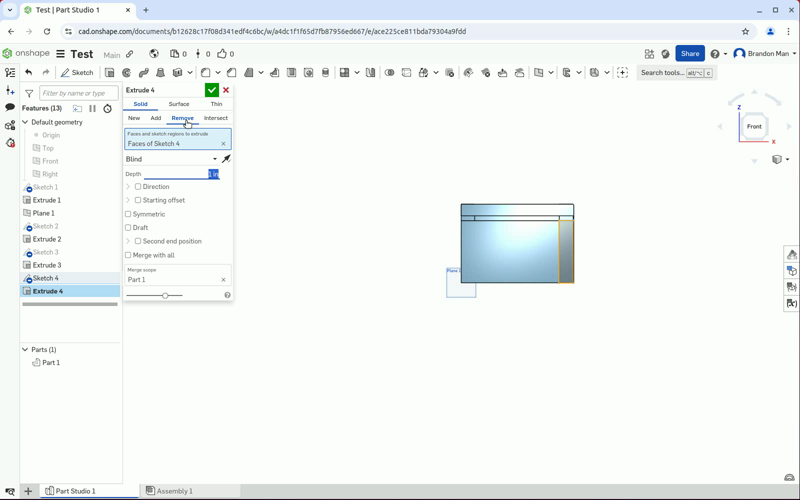
text(1.444)
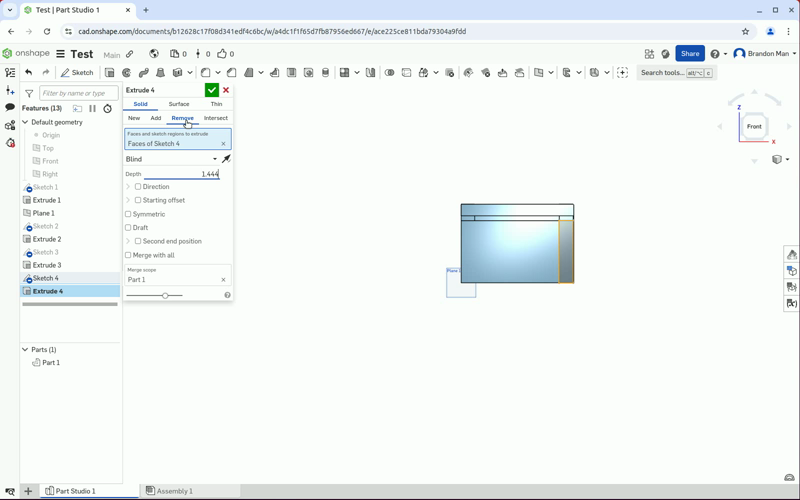
key(tab, 6)
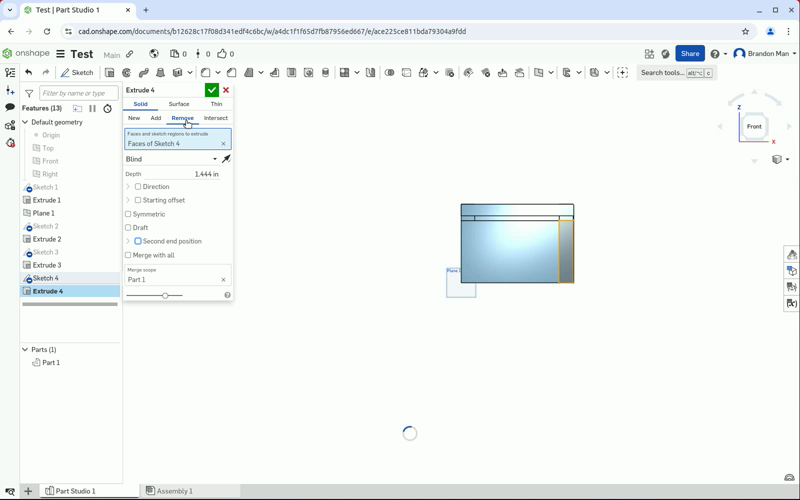
key(space)
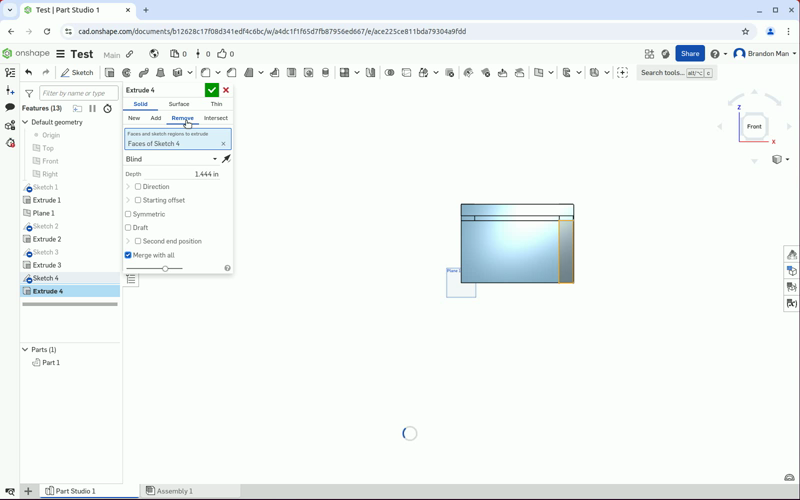
key(enter)
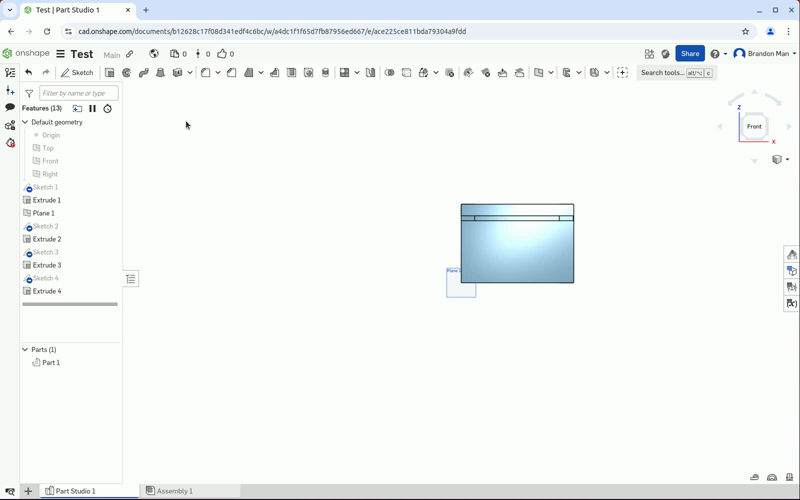
key(shift+h)
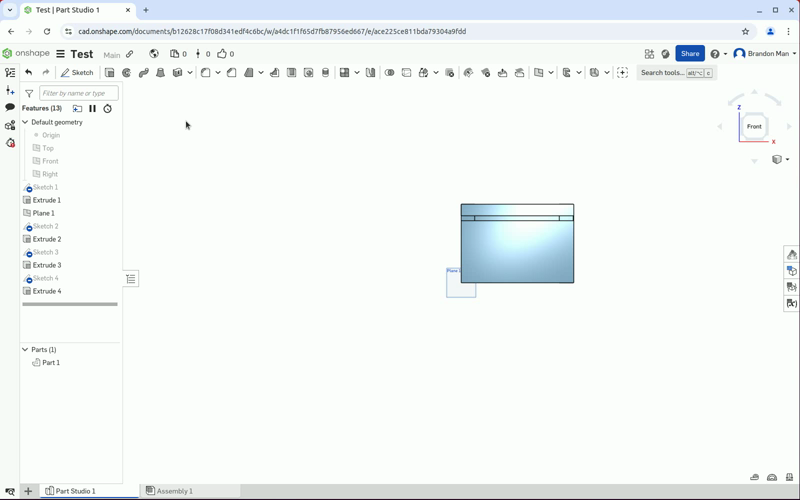
key(shift+h)
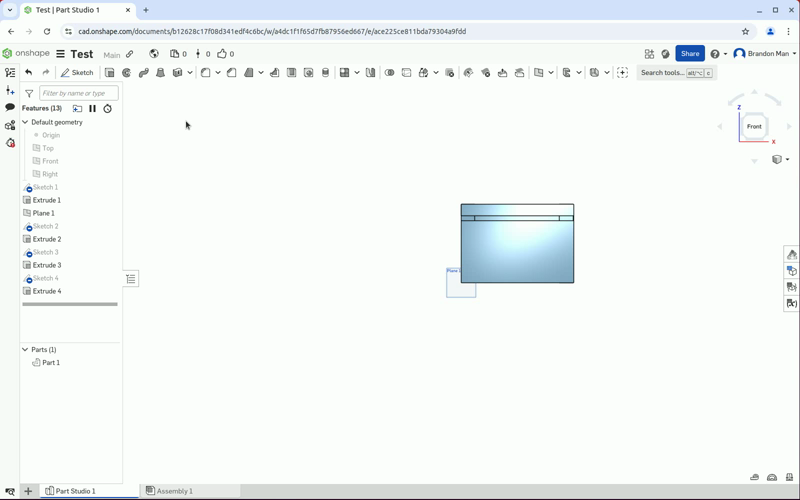
mouse_move(73, 189)
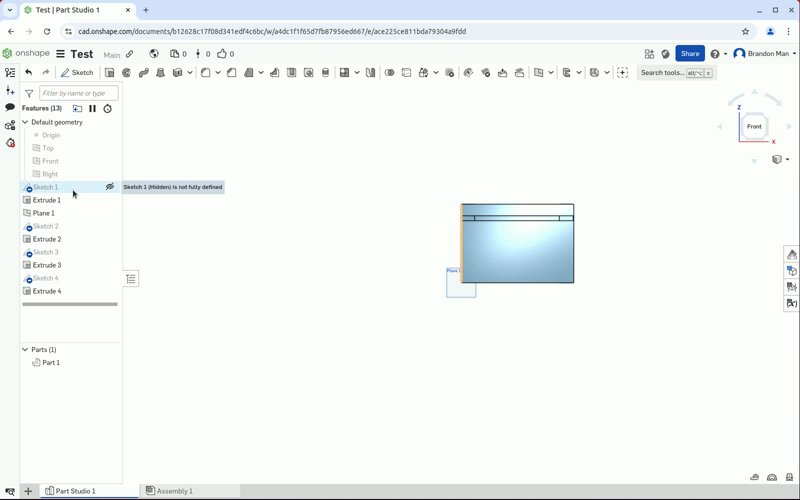
click(73, 189)
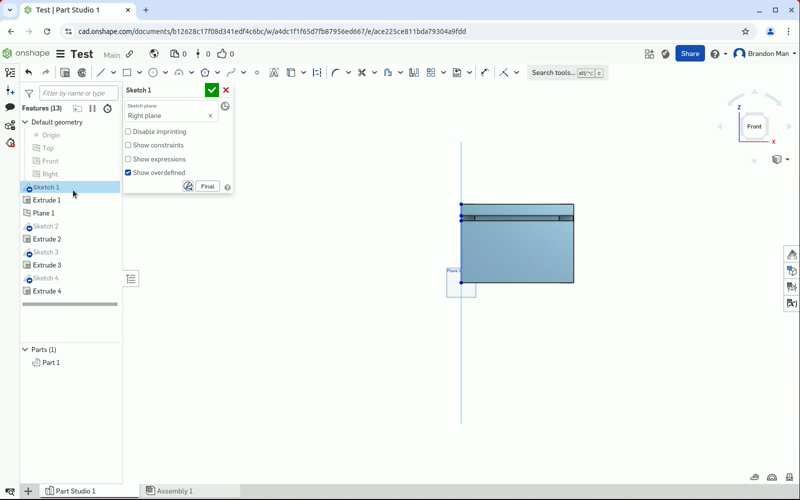
mouse_move(229, 92)
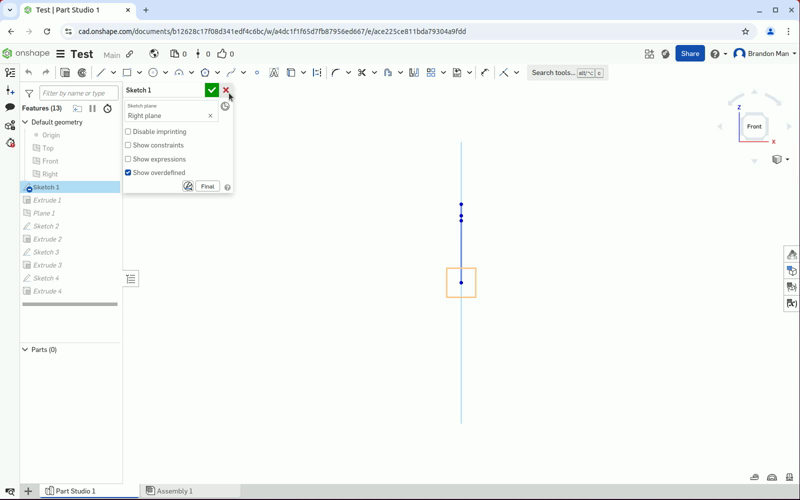
click(229, 92)
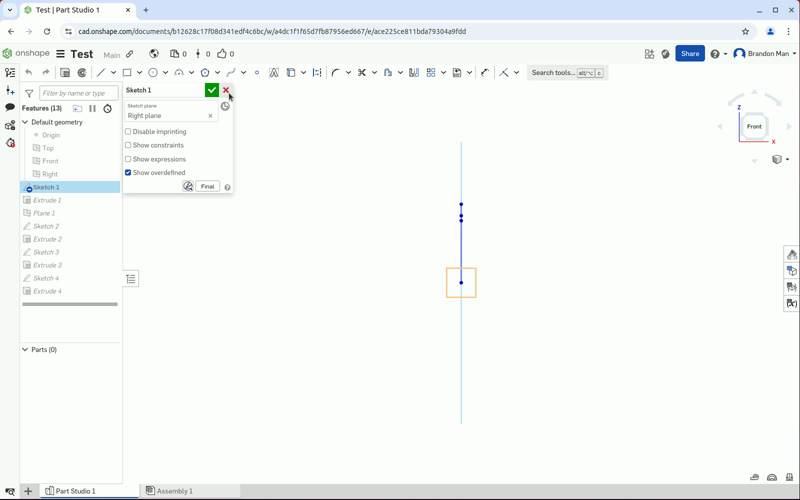
key(shift+s)
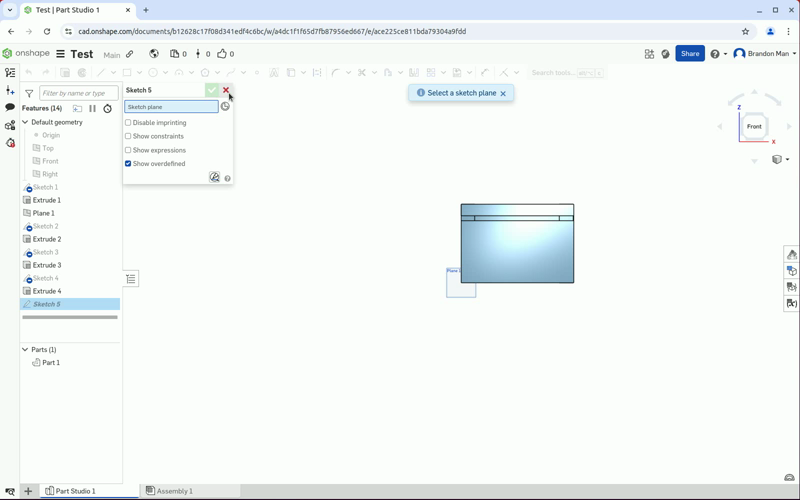
mouse_move(73, 215)
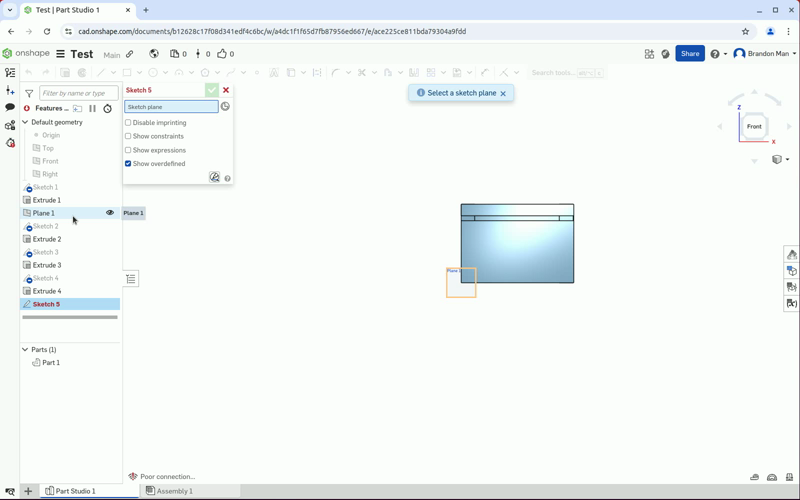
click(73, 215)
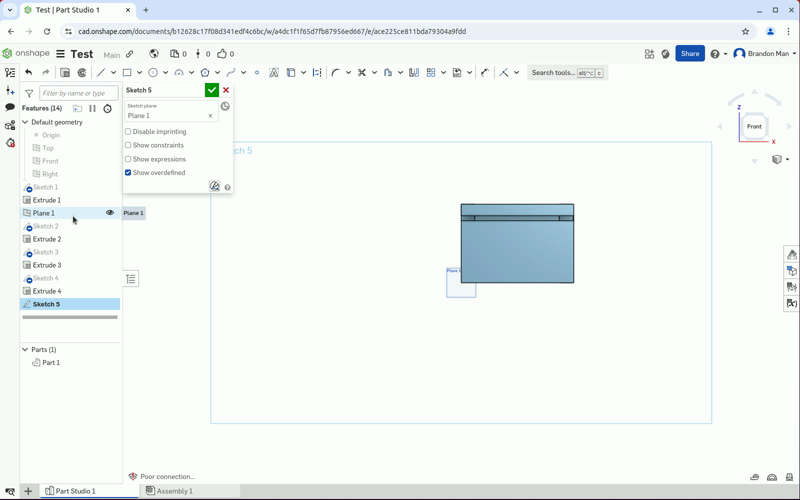
mouse_move(73, 352)
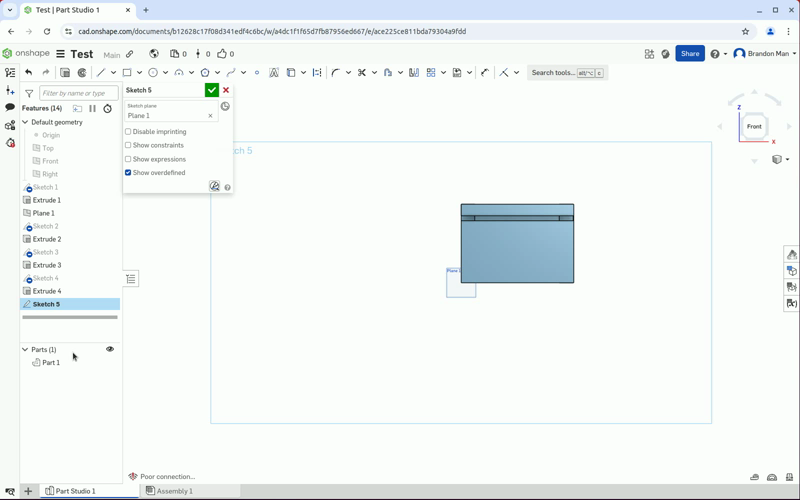
key(y)
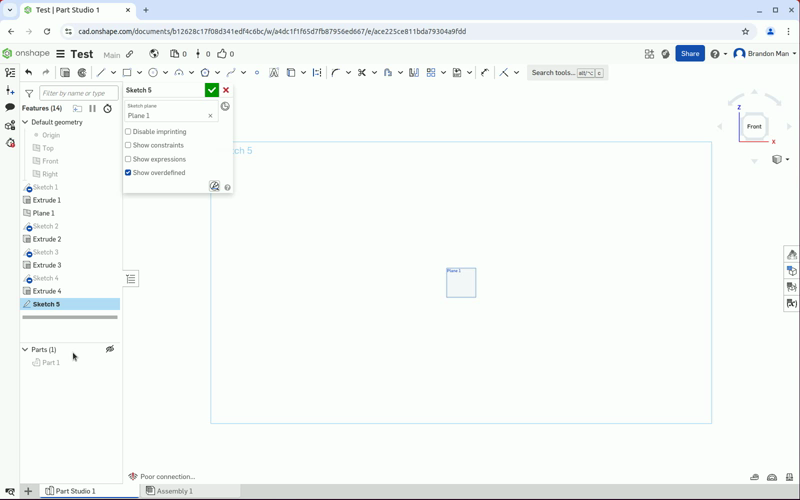
key(l)
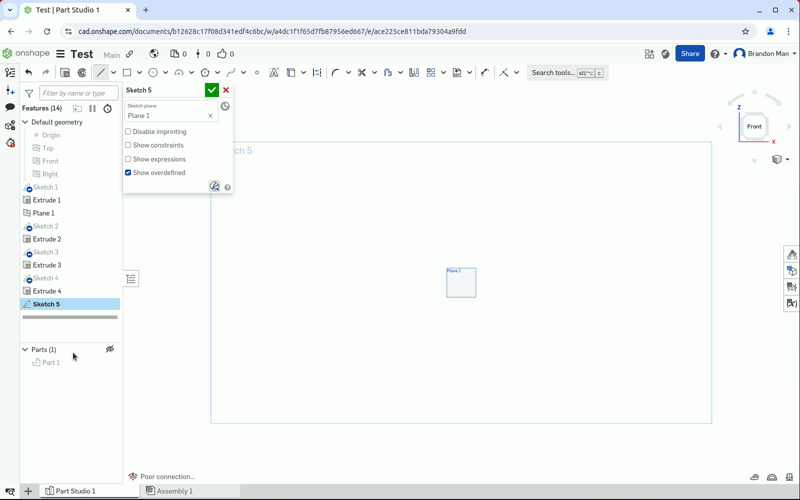
key_down(shift)
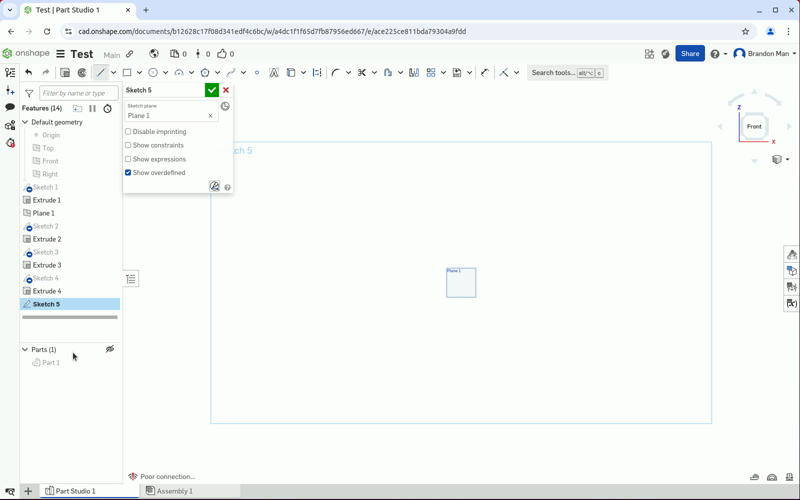
mouse_move(460, 282)
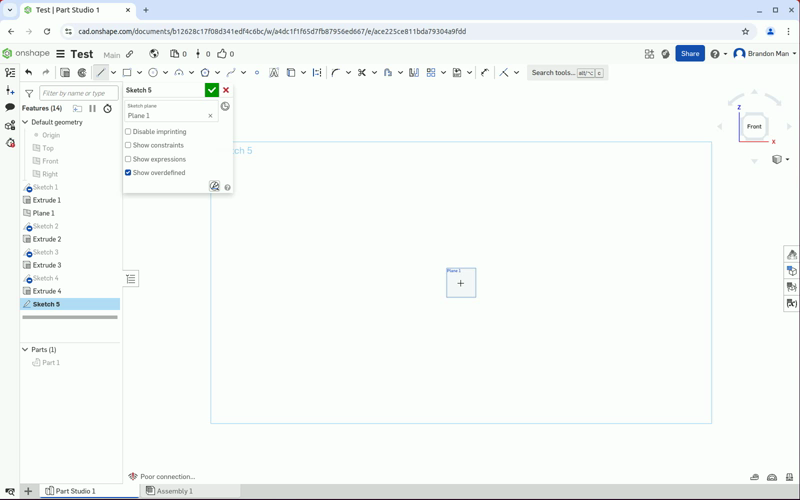
click(460, 282)
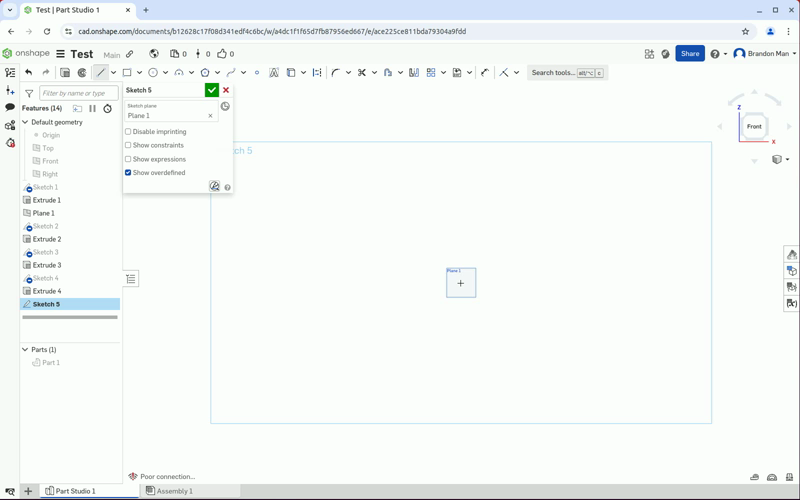
key_up(shift)
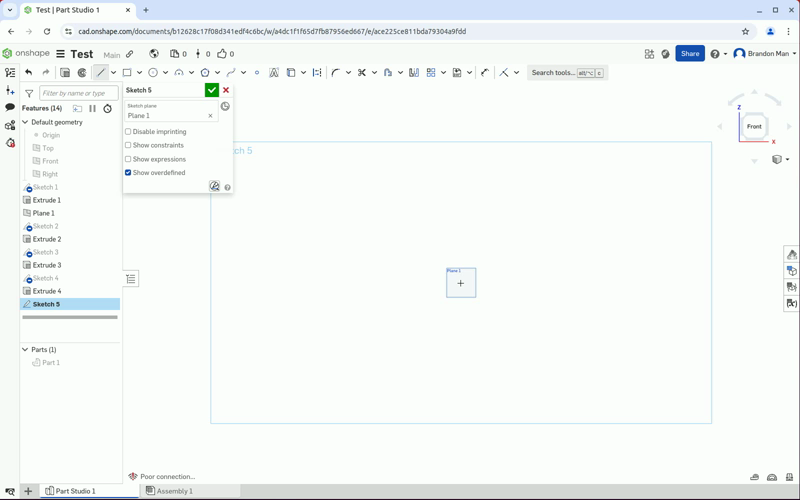
key_down(shift)
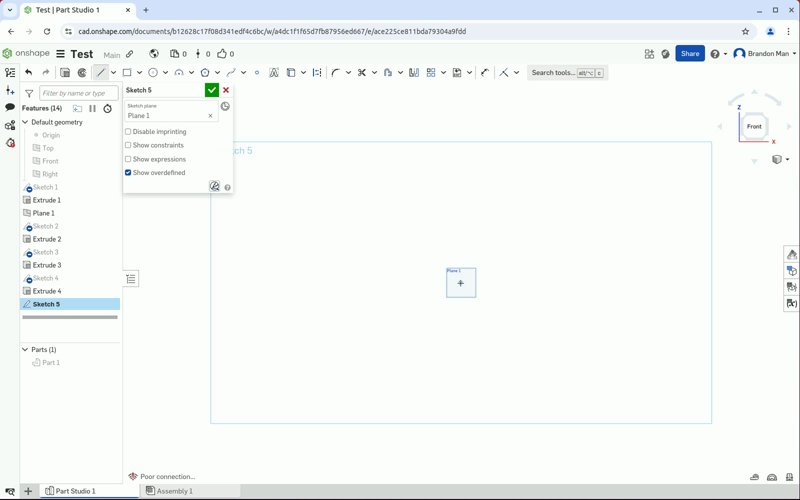
mouse_move(490, 282)
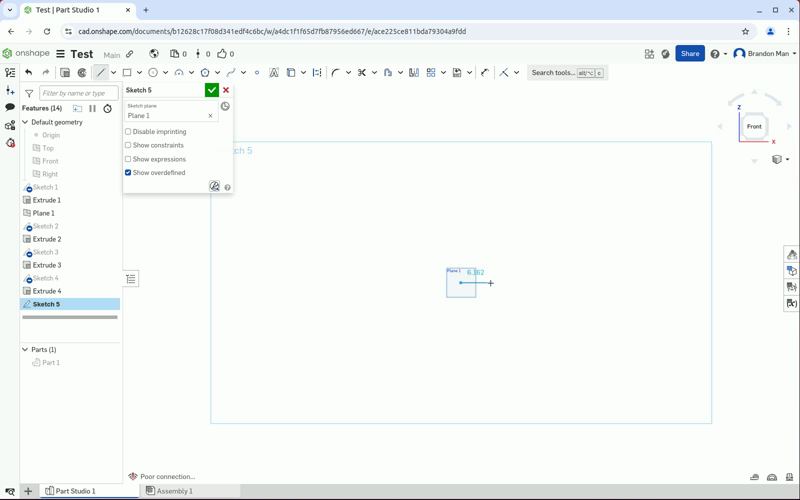
mouse_move(474, 282)
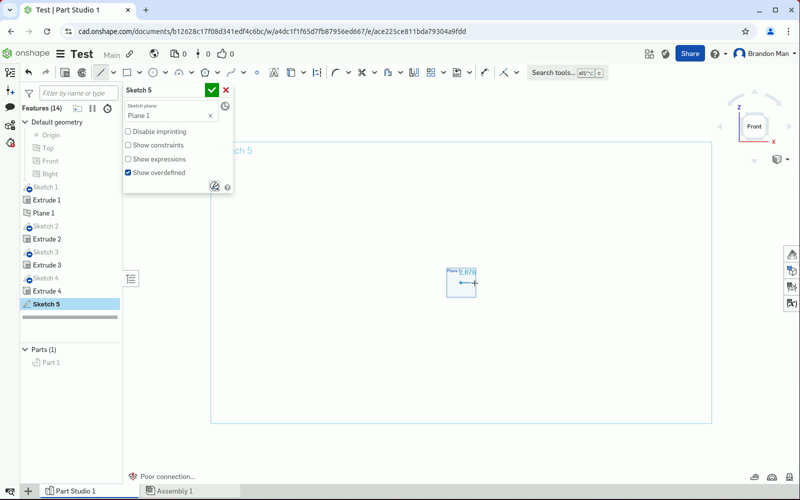
click(474, 282)
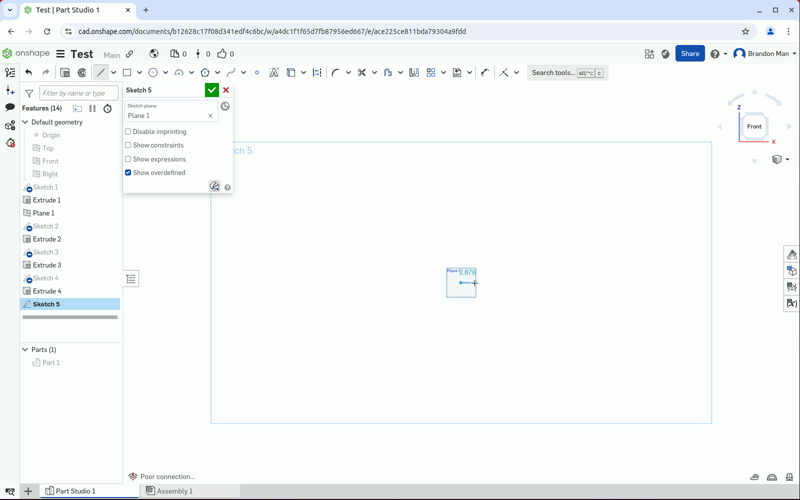
key_up(shift)
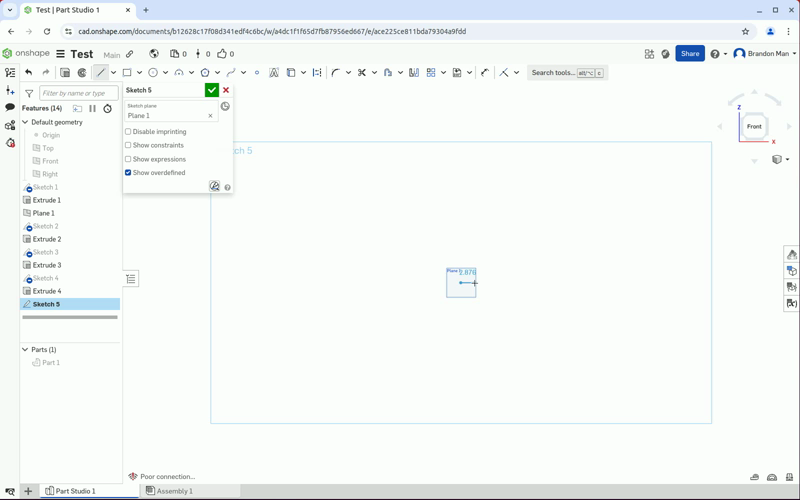
key_down(shift)
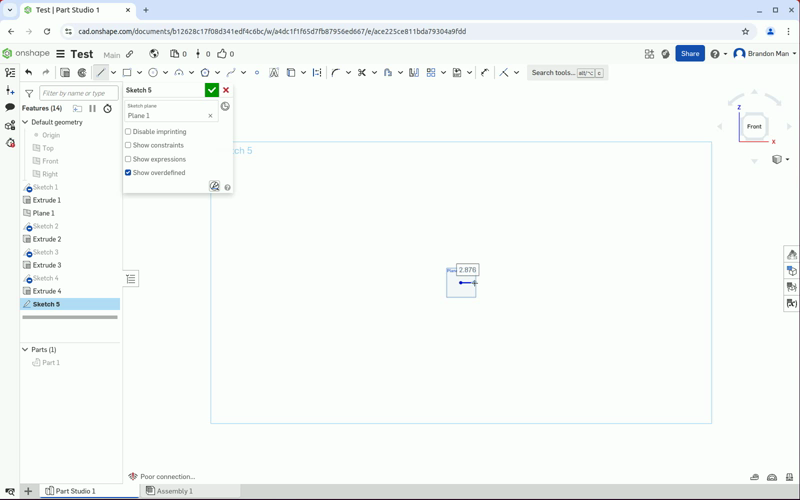
mouse_move(474, 220)
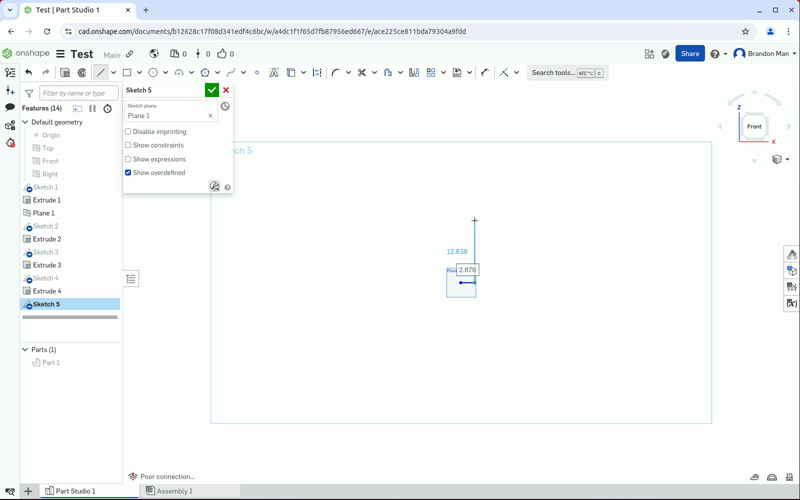
click(474, 220)
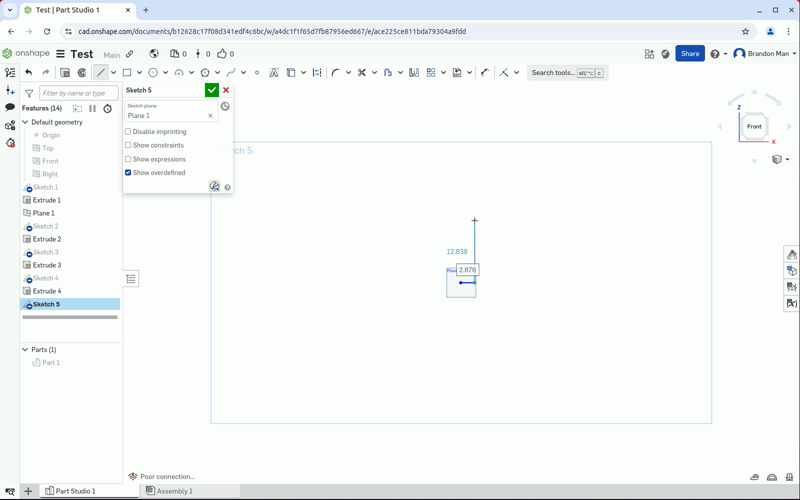
key_up(shift)
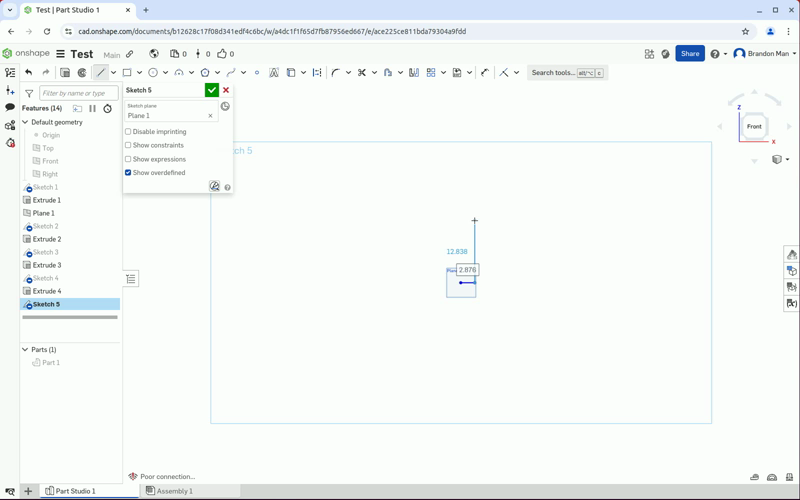
key_down(shift)
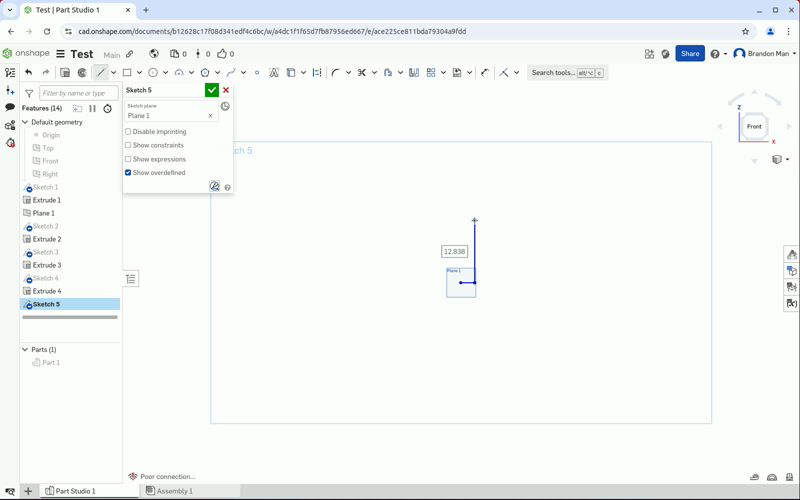
mouse_move(504, 220)
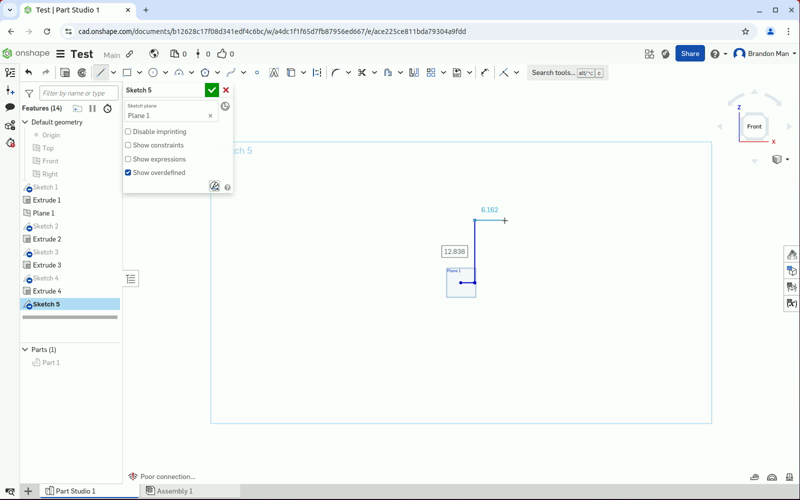
mouse_move(460, 220)
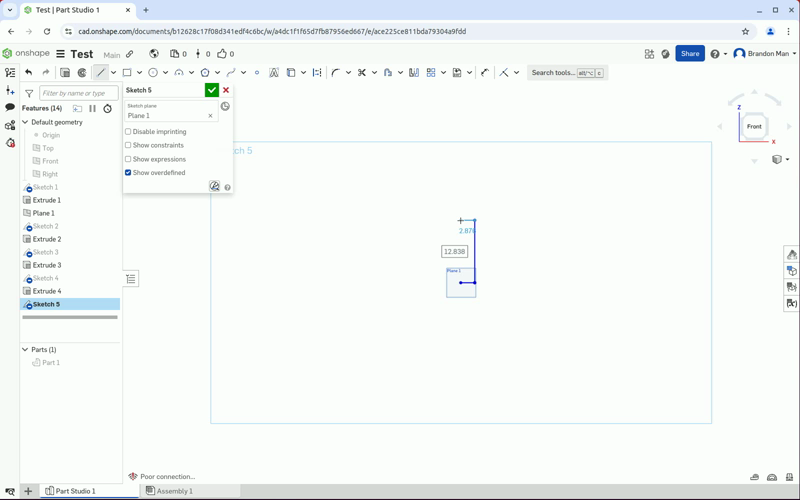
click(460, 220)
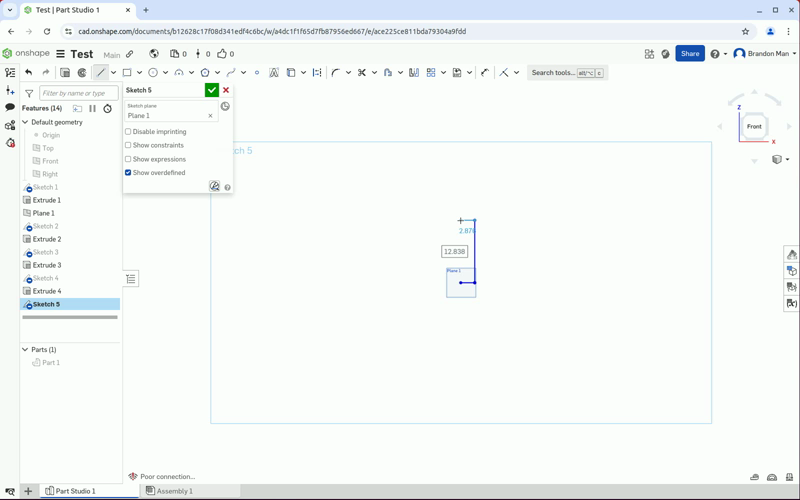
key_up(shift)
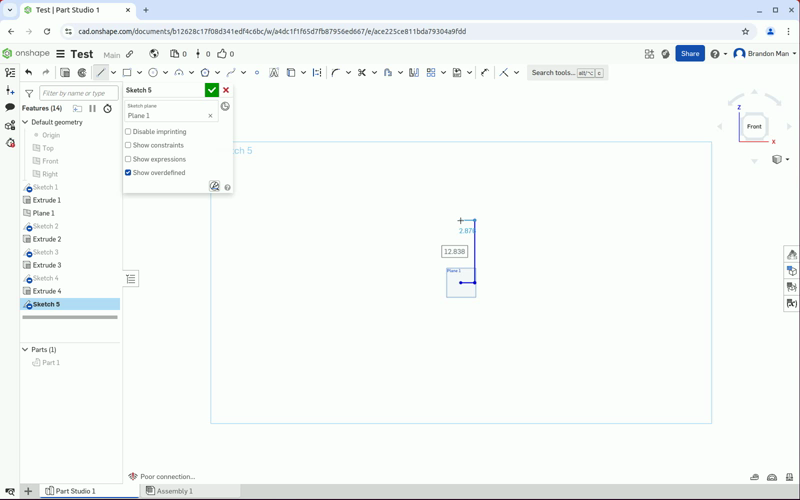
key_down(shift)
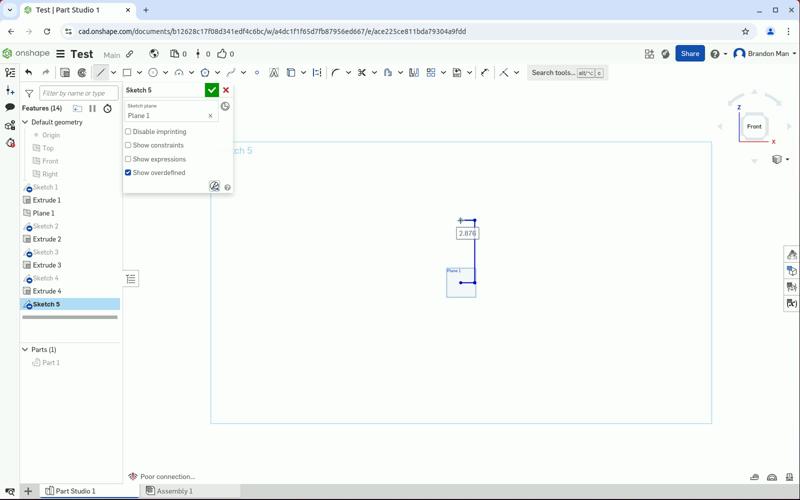
mouse_move(460, 282)
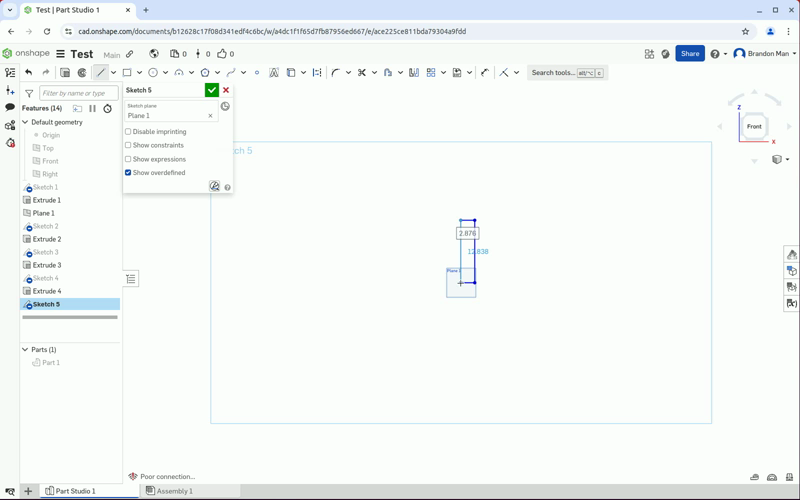
key_up(shift)
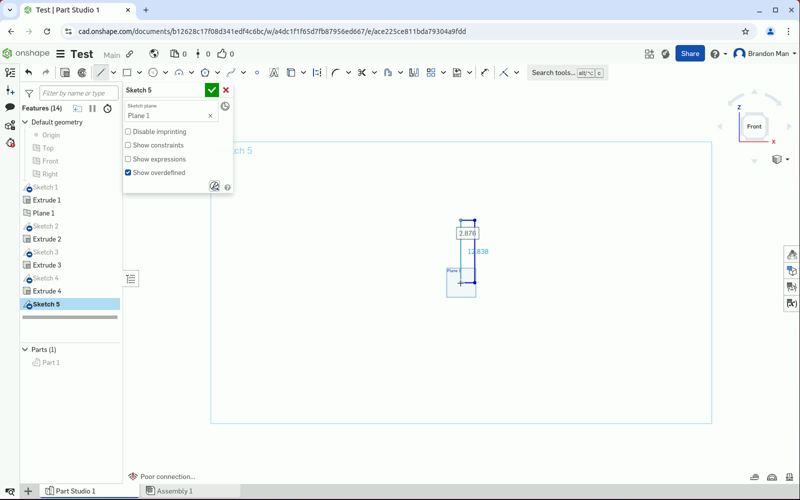
click(460, 282)
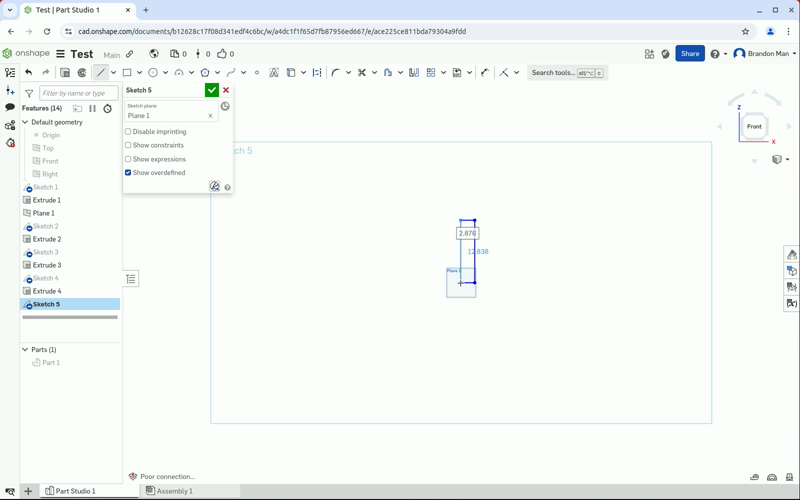
key(esc)
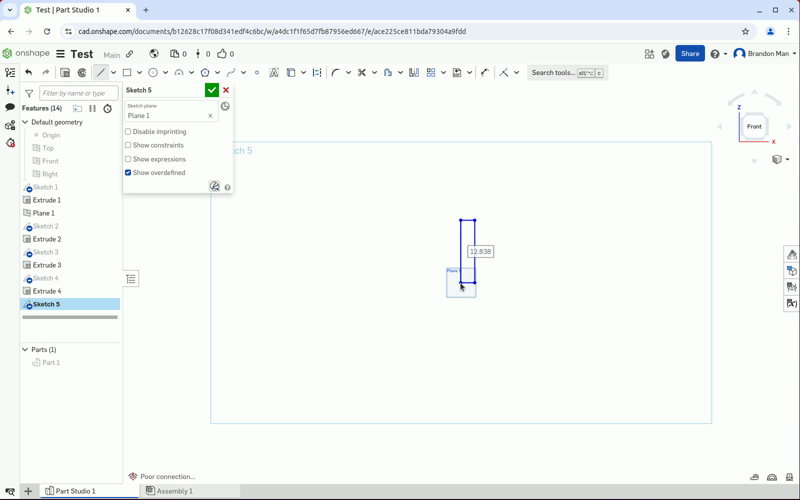
mouse_move(470, 240)
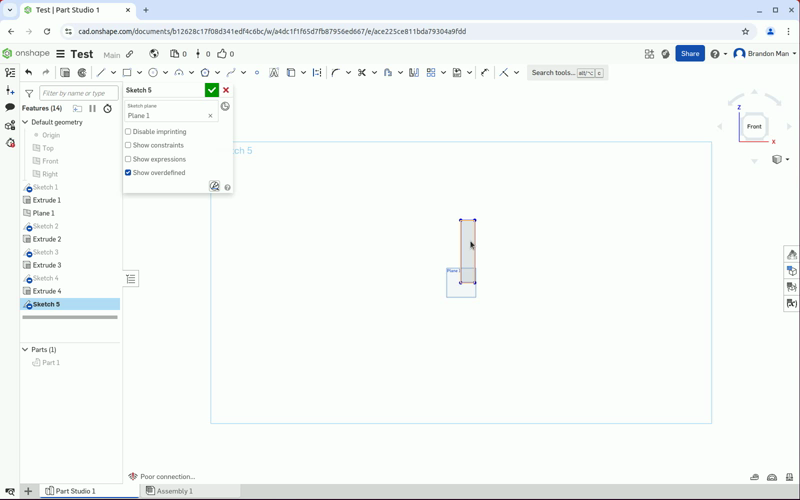
scroll(6)
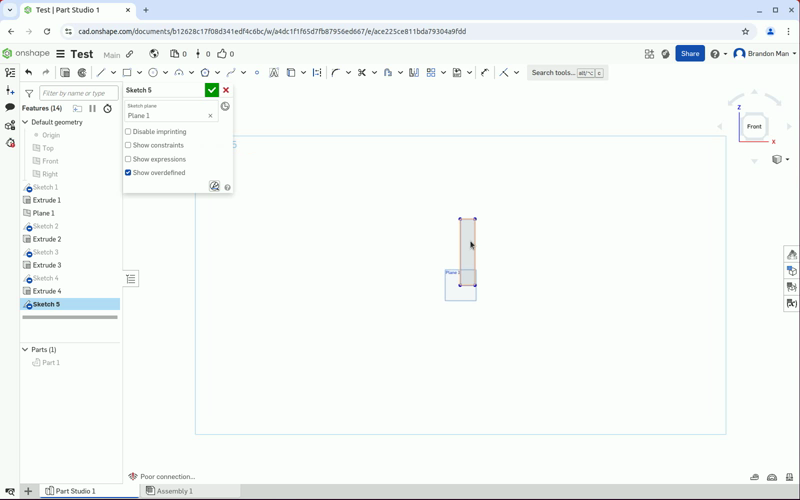
scroll(6)
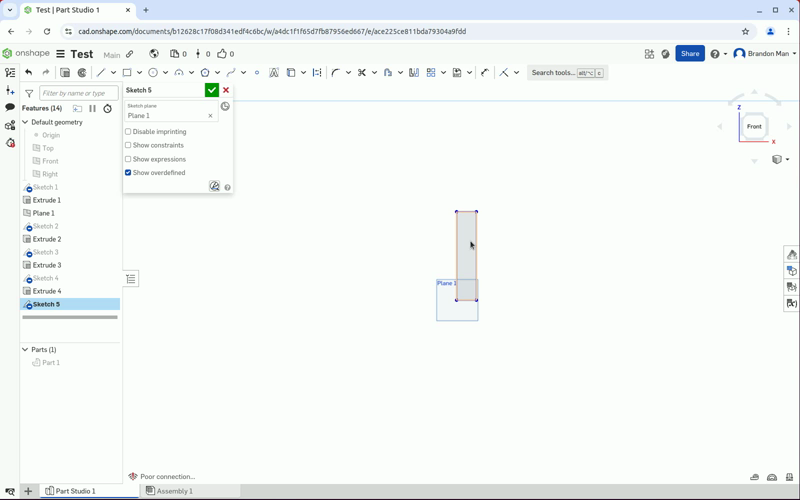
scroll(6)
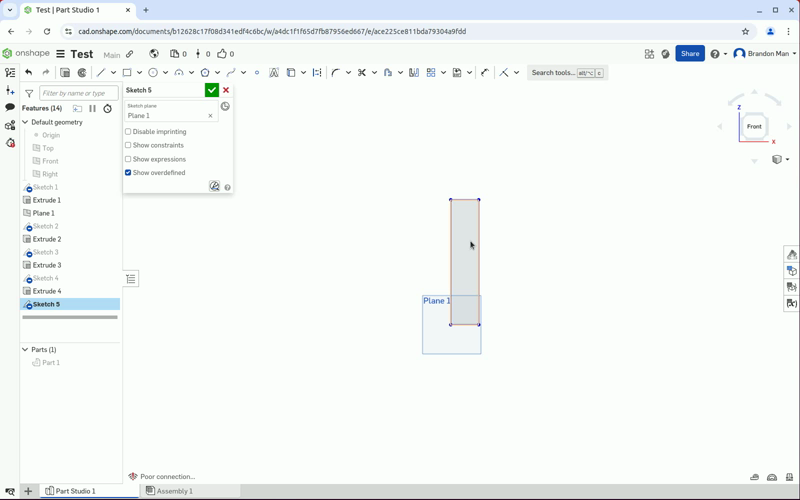
scroll(6)
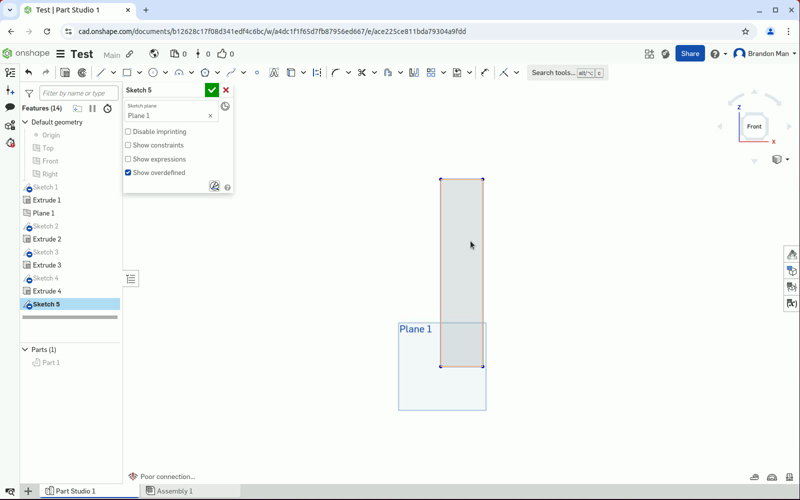
scroll(6)
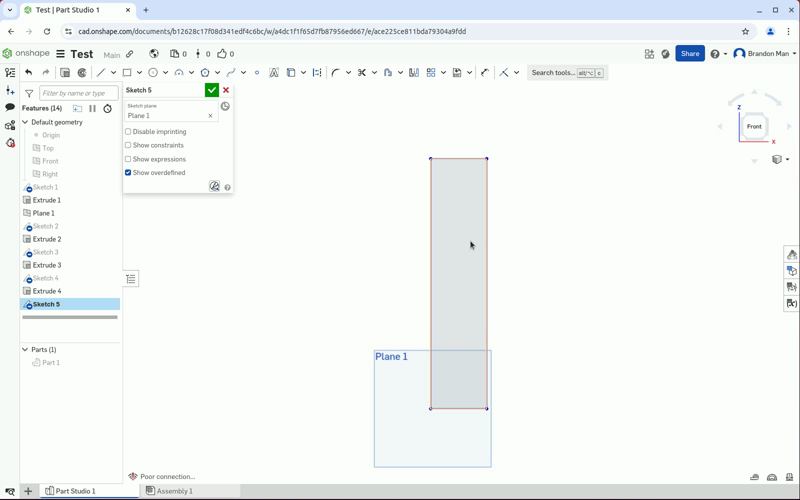
scroll(6)
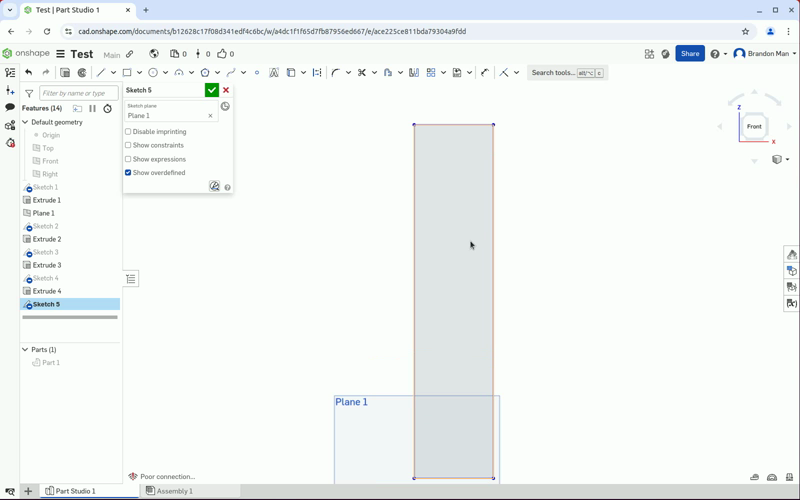
scroll(6)
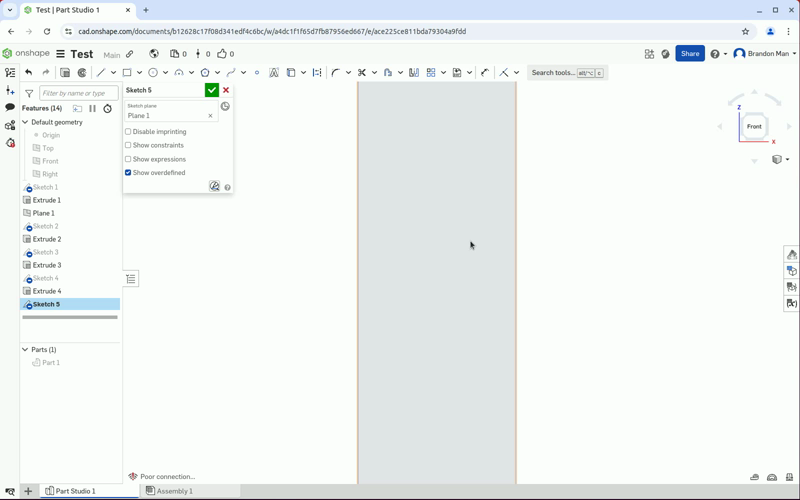
click(470, 240)
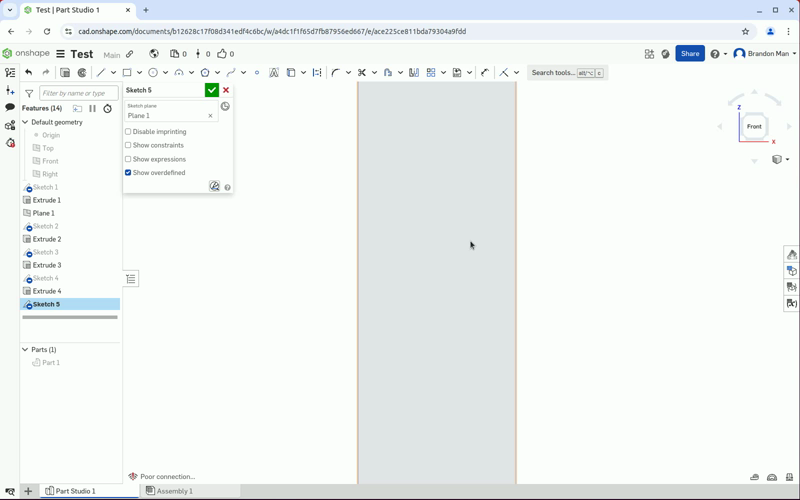
scroll(-6)
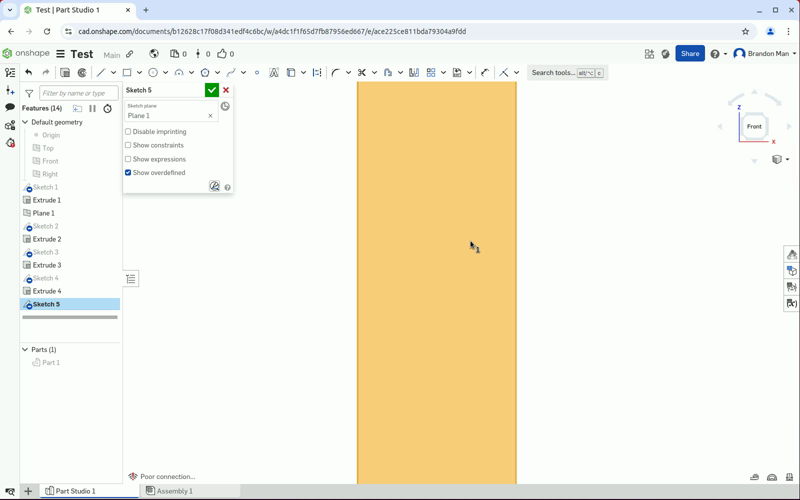
scroll(-6)
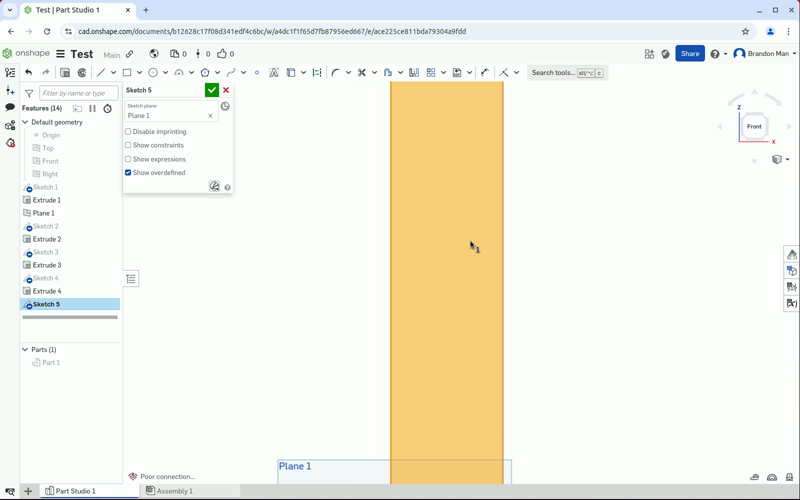
scroll(-6)
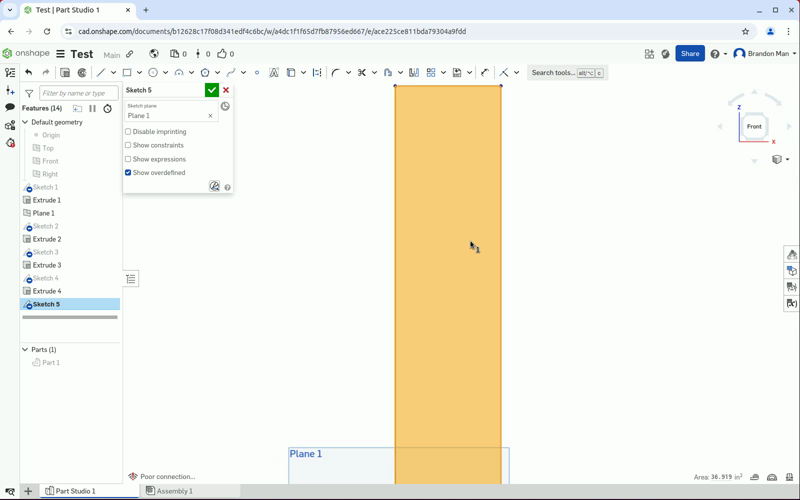
scroll(-6)
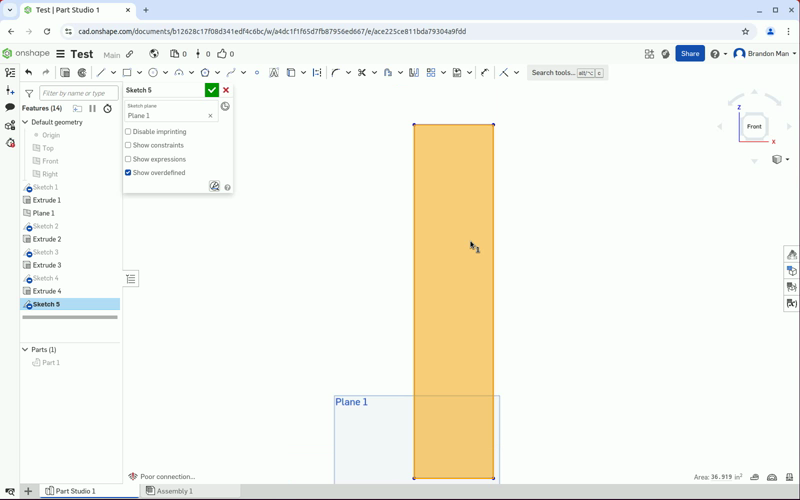
scroll(-6)
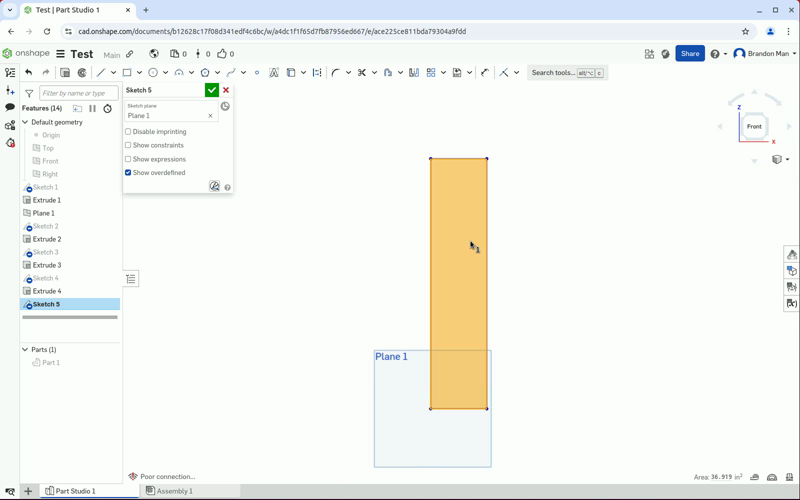
scroll(-6)
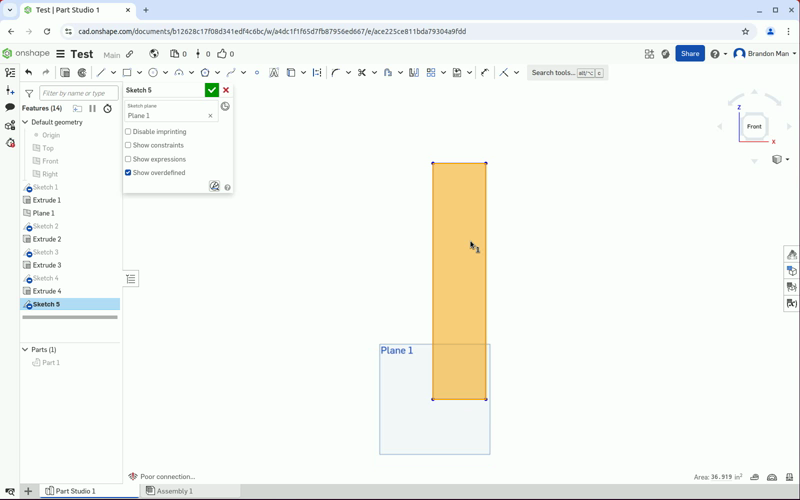
scroll(-6)
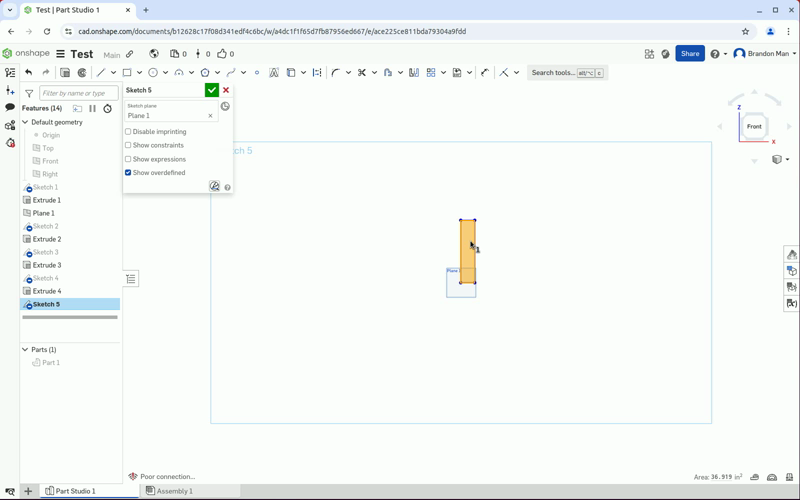
mouse_move(73, 352)
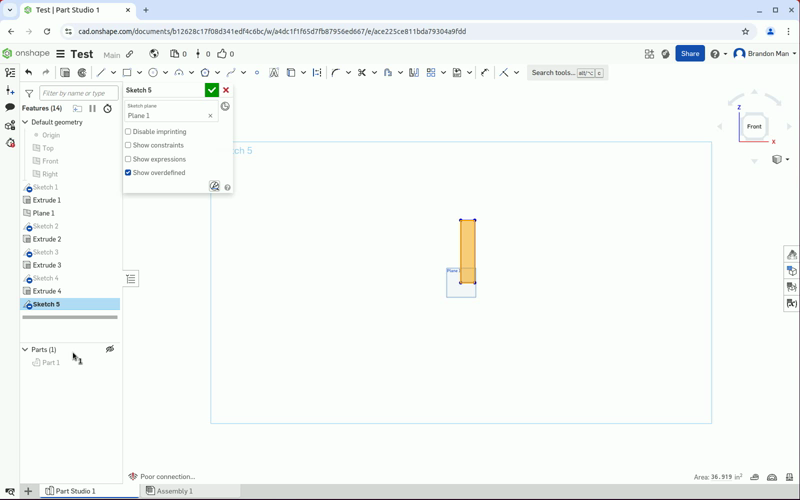
key(shift+y)
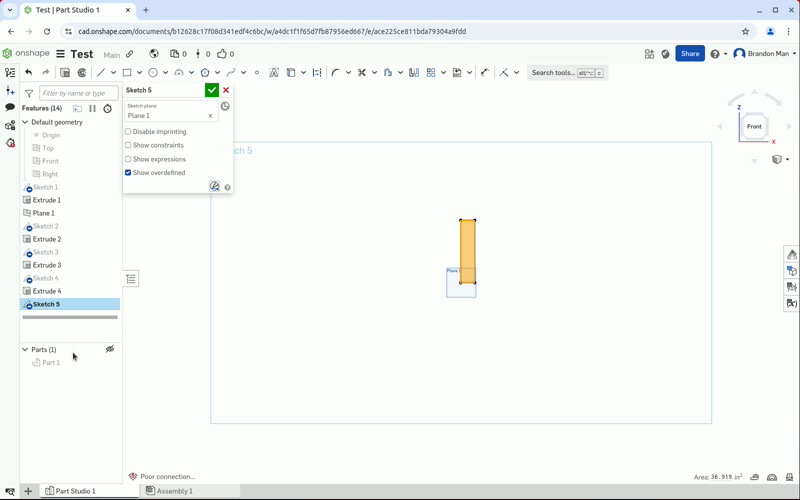
key(shift+e)
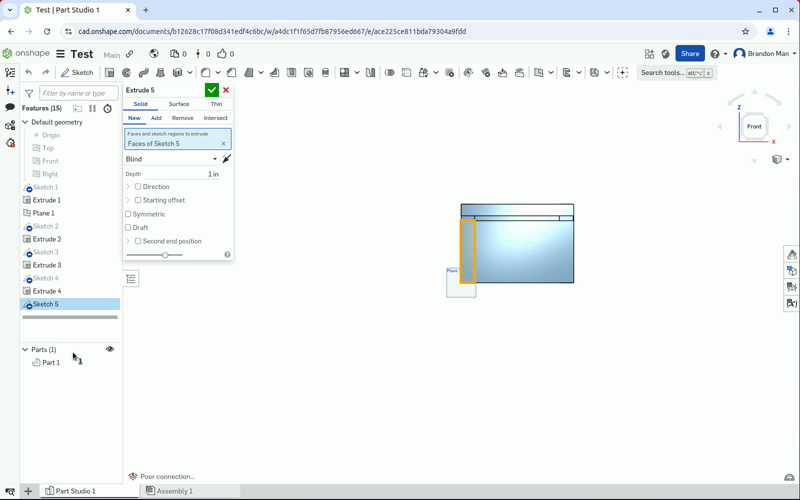
mouse_move(143, 106)
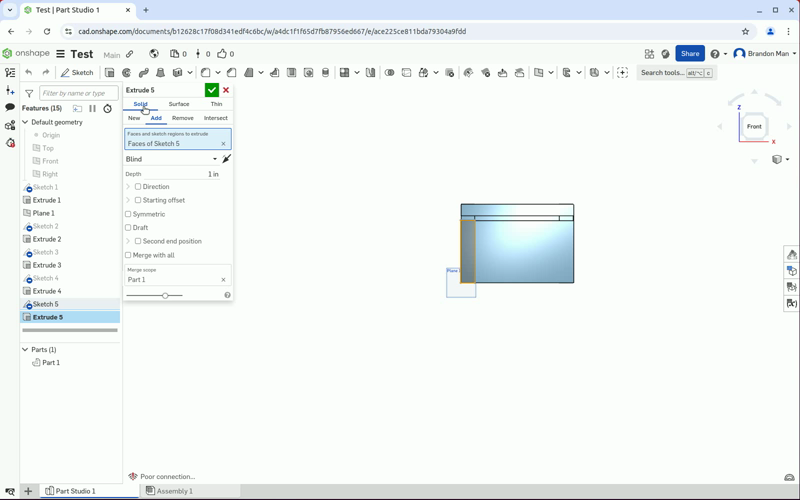
click(143, 106)
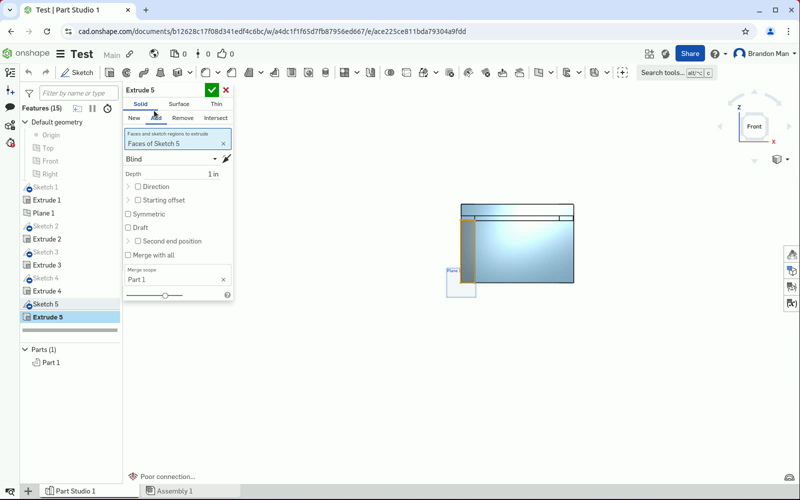
mouse_move(186, 120)
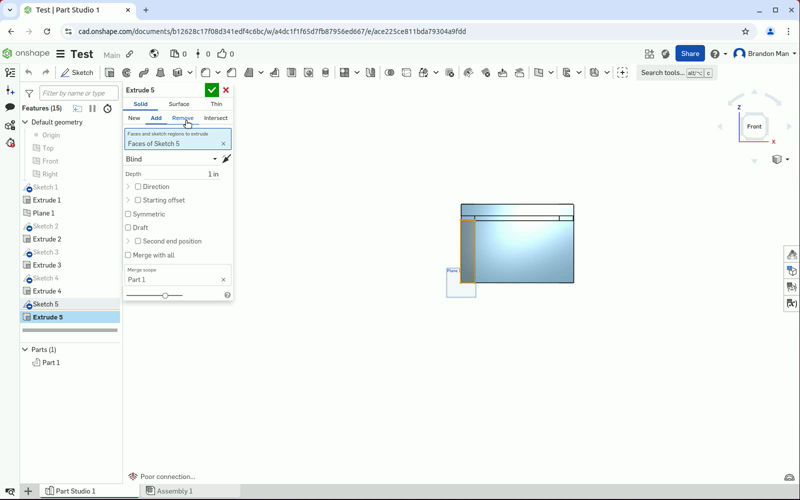
click(186, 120)
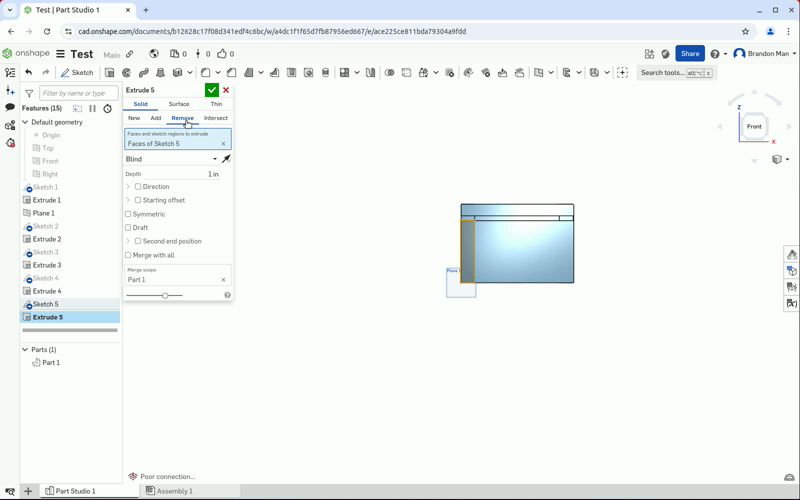
key(tab, 4)
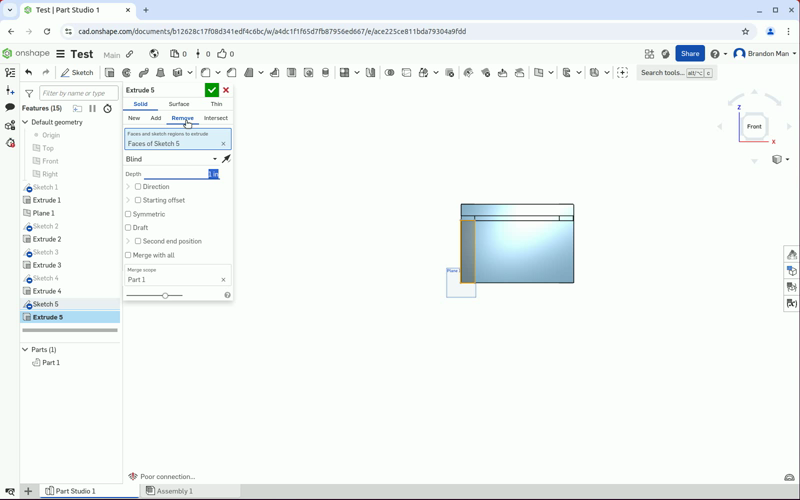
text(1.444)
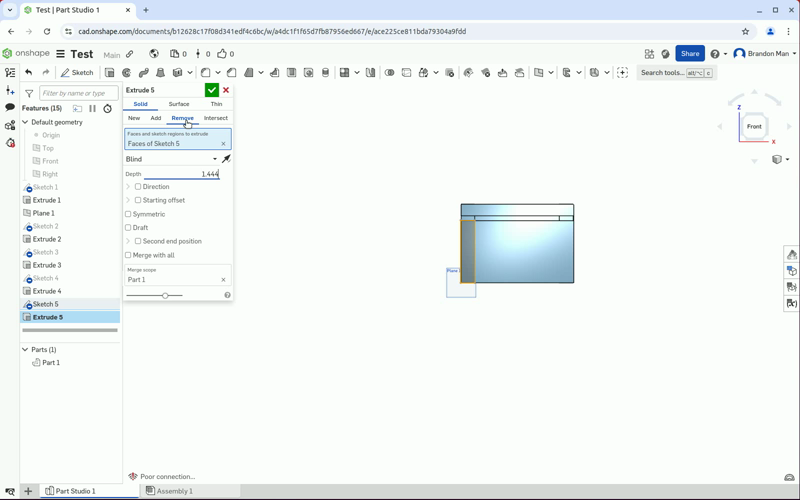
key(tab, 6)
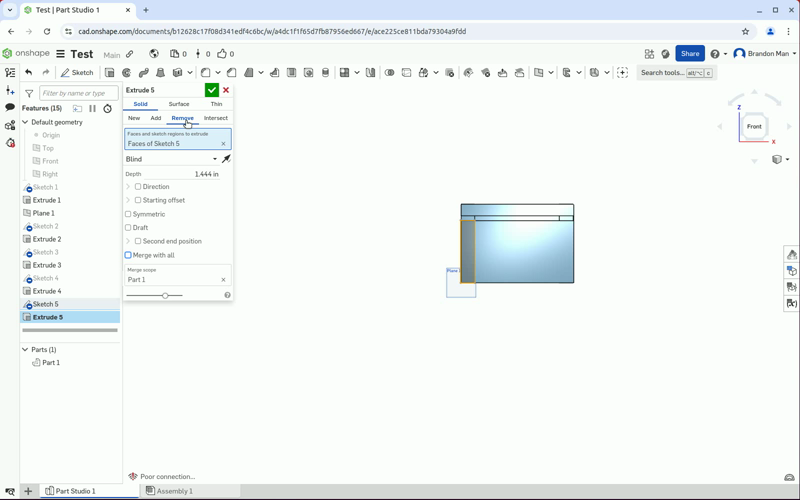
key(space)
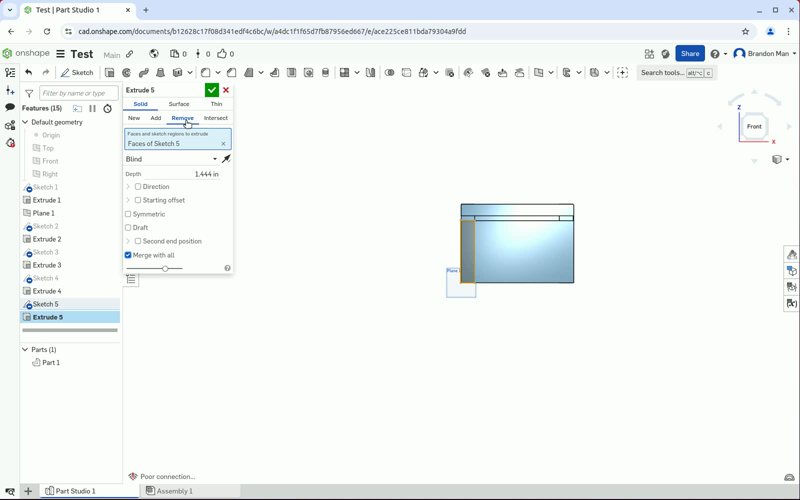
key(enter)
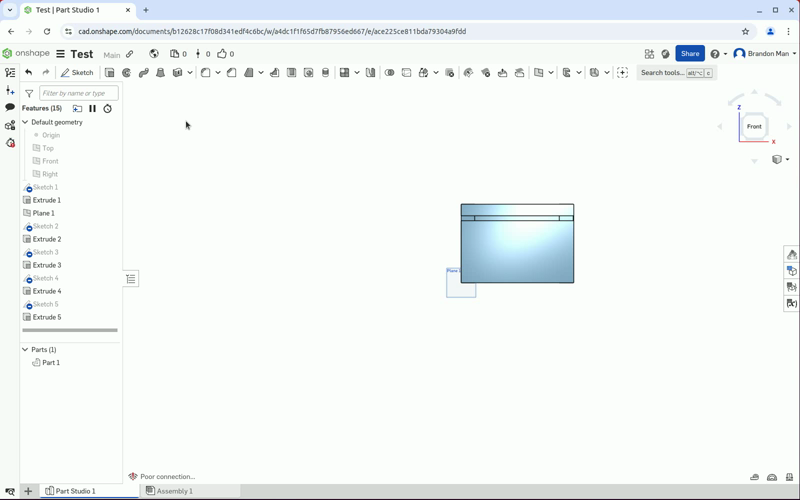
key(shift+h)
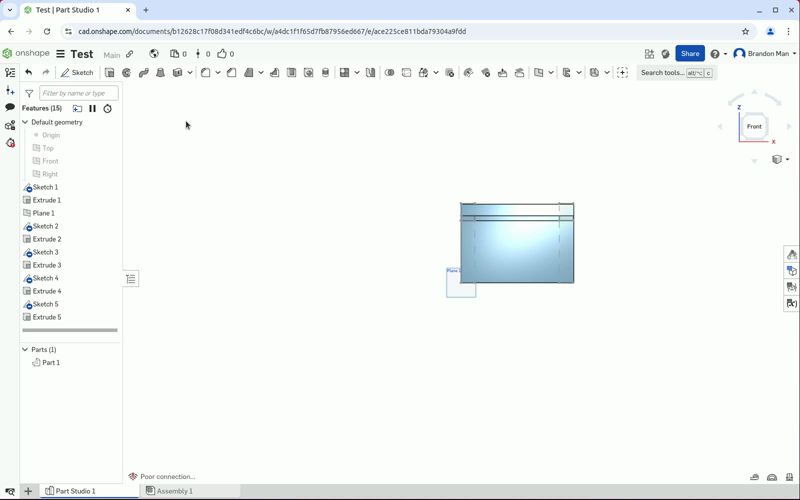
key(shift+h)
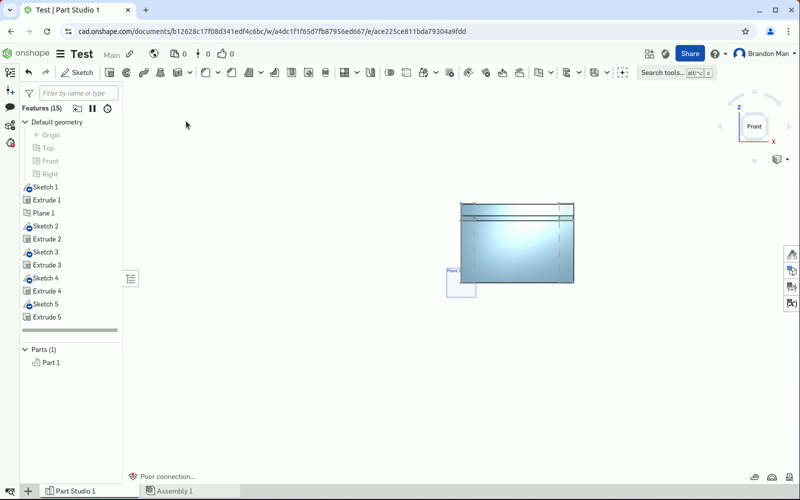
key(shift+7)
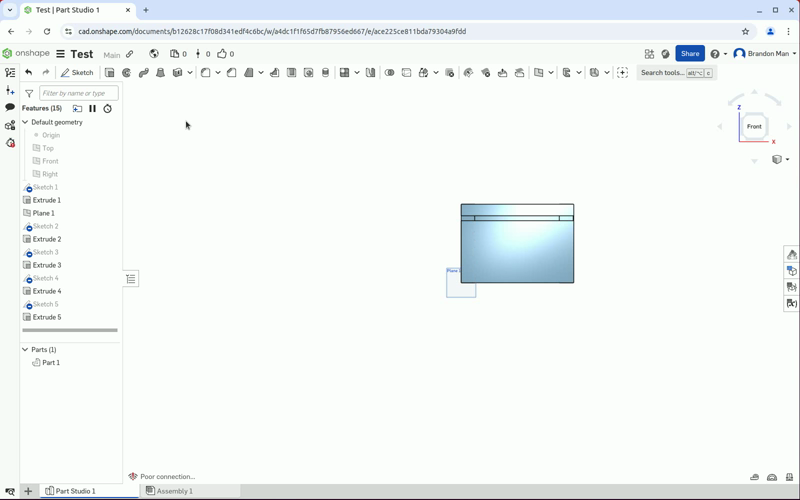
key(left, 2)
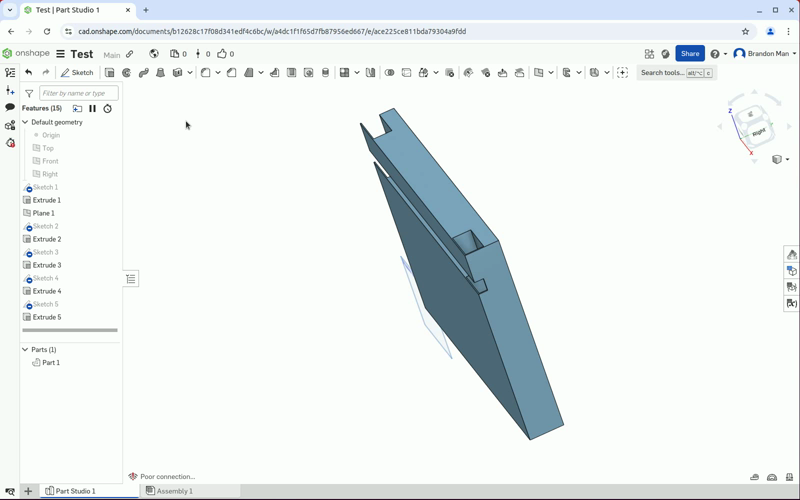
key(down, 2)
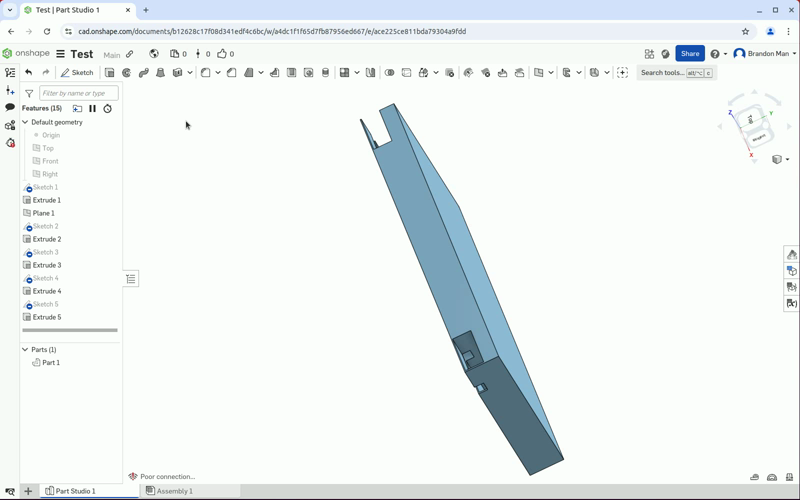
key(up, 2)
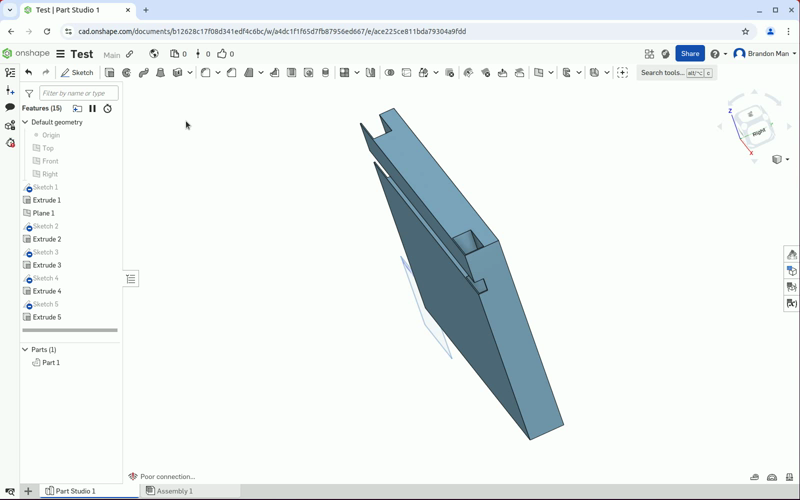
key(right, 2)
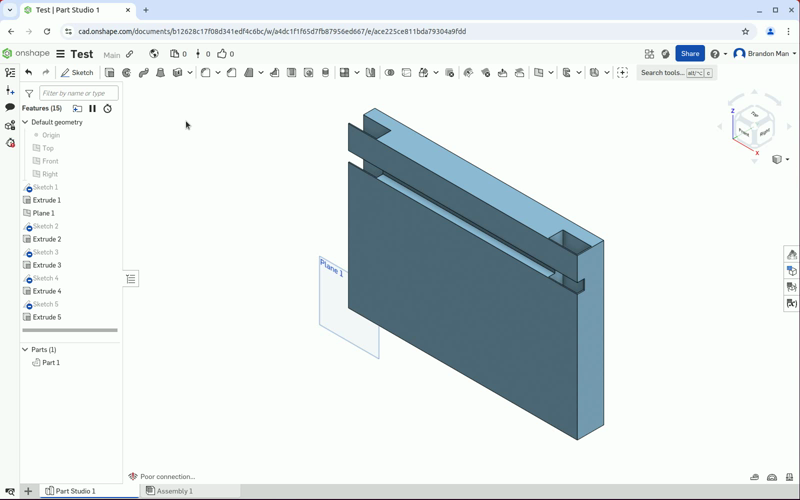
mouse_move(73, 189)
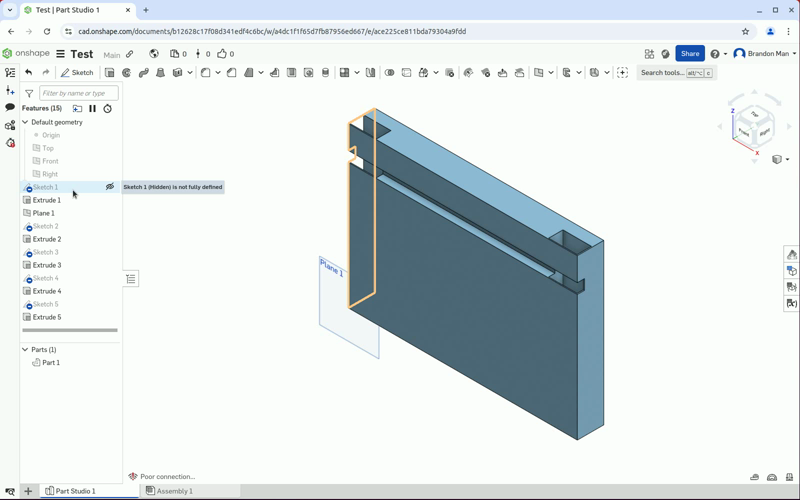
click(73, 189)